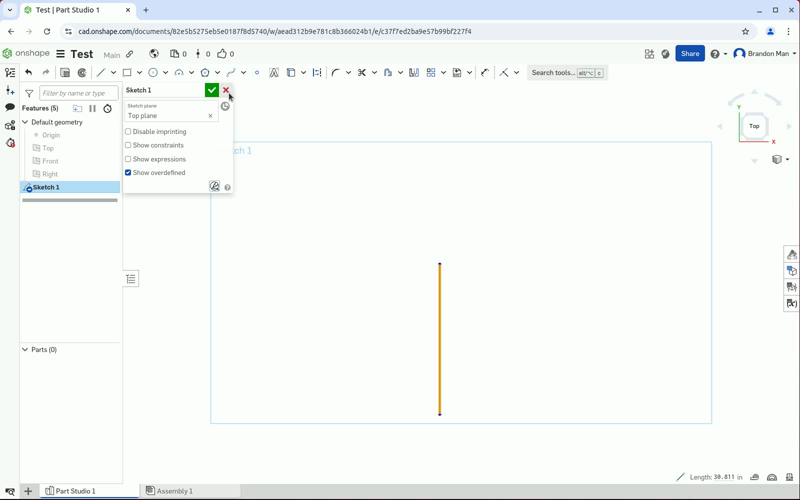
key(shift+h)
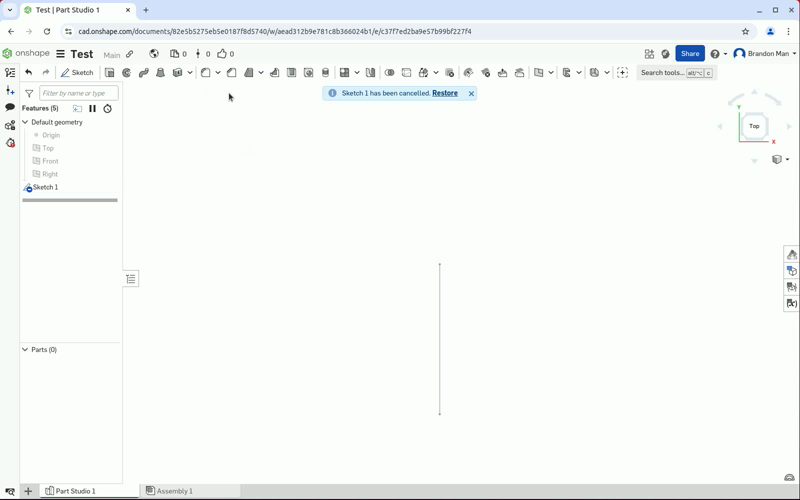
key(shift+s)
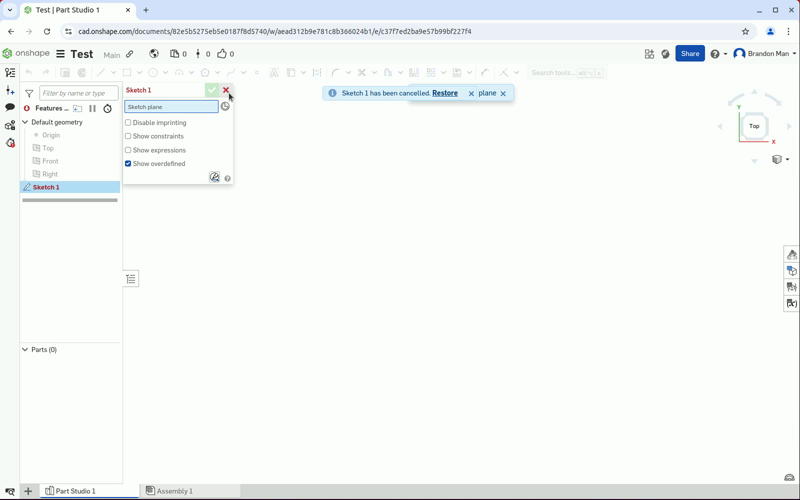
mouse_move(73, 150)
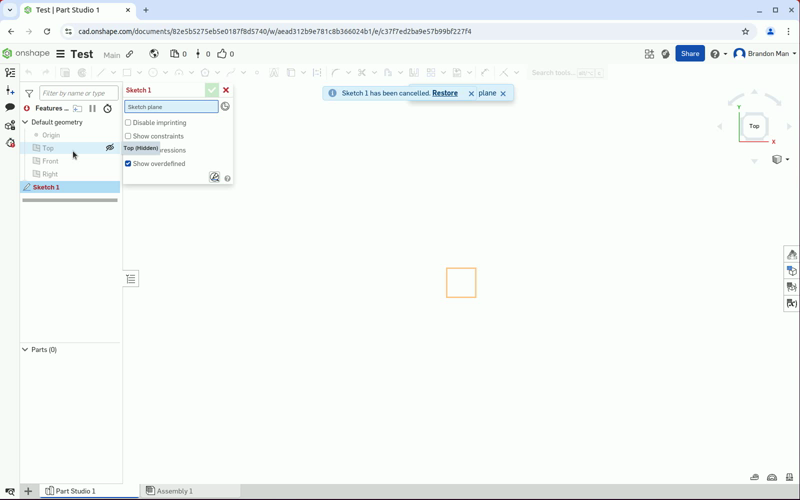
click(73, 150)
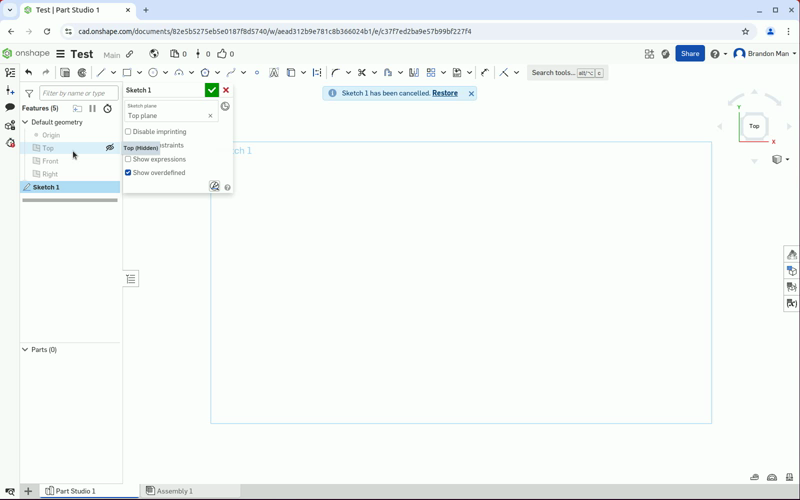
mouse_move(73, 352)
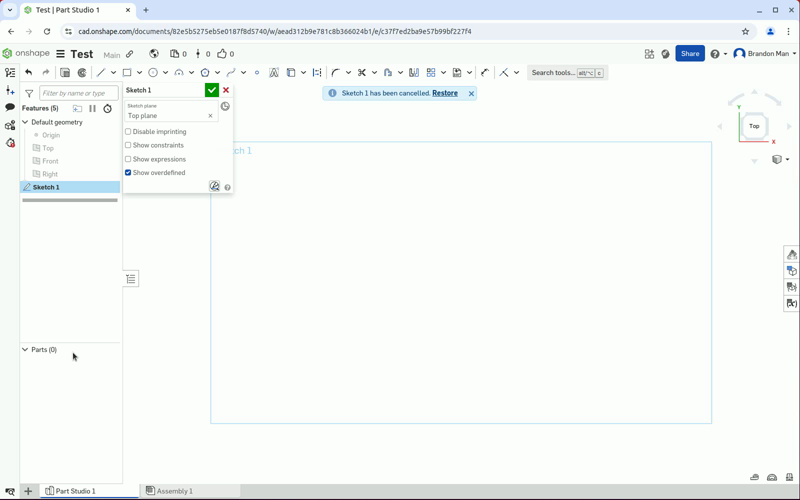
key(y)
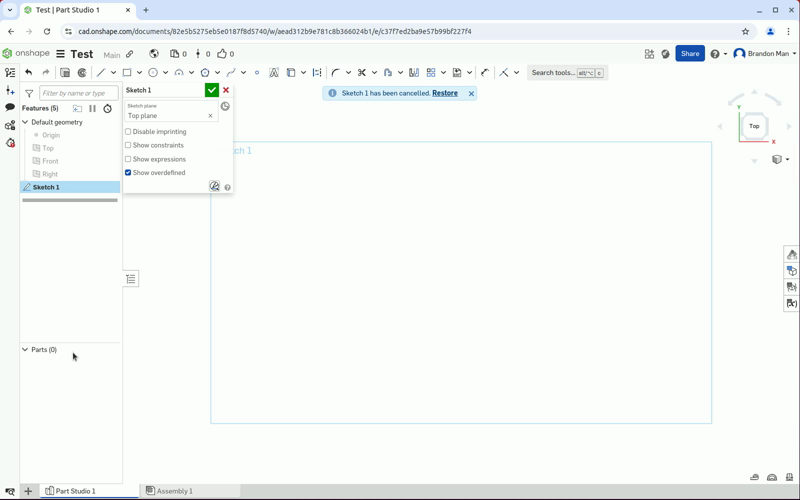
key(c)
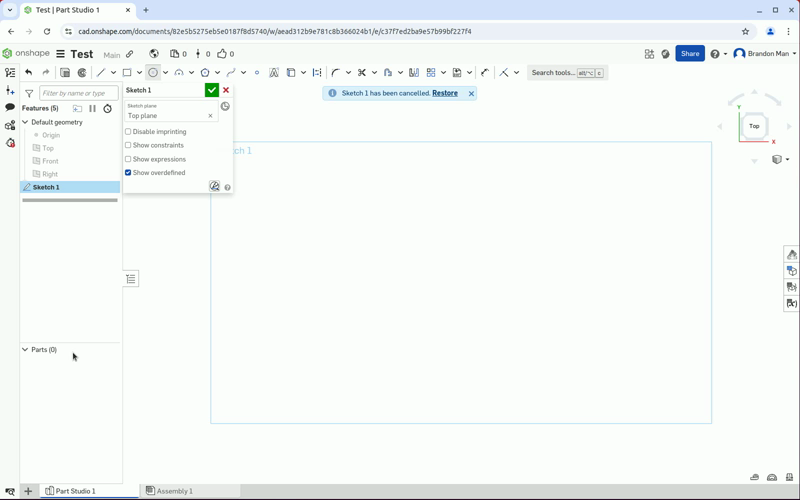
key_down(shift)
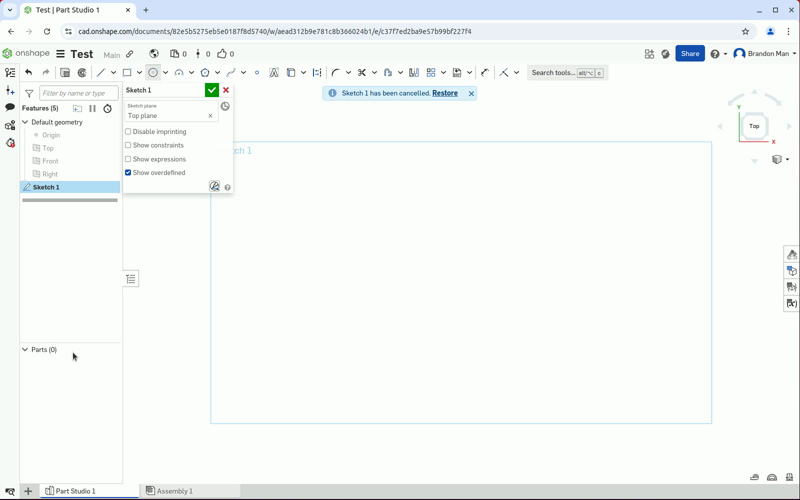
mouse_move(460, 282)
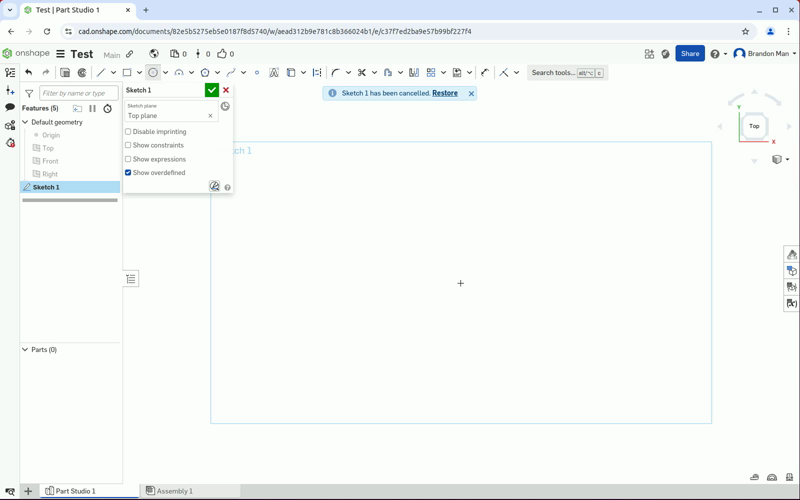
click(460, 282)
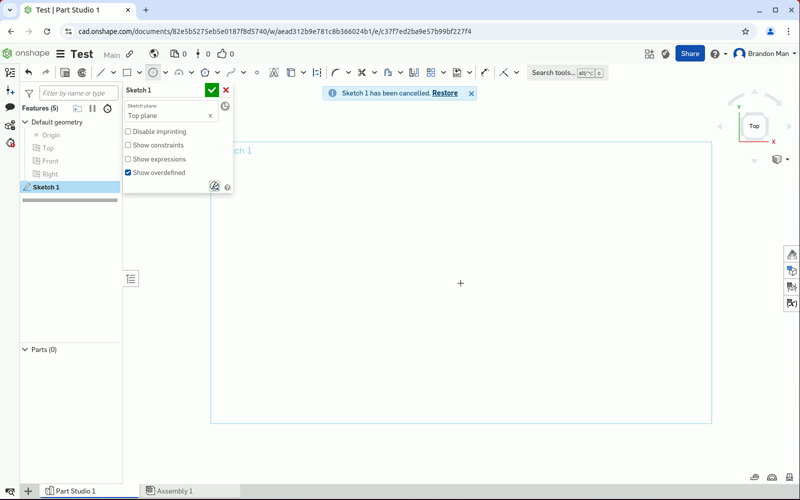
key_up(shift)
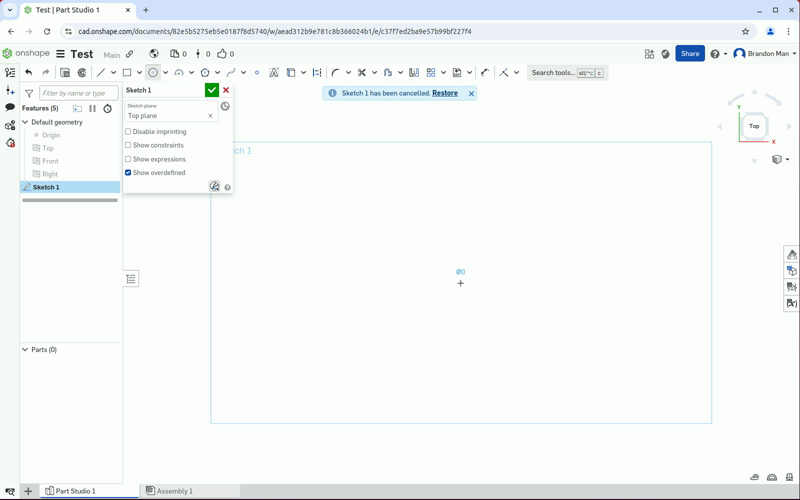
mouse_move(493, 282)
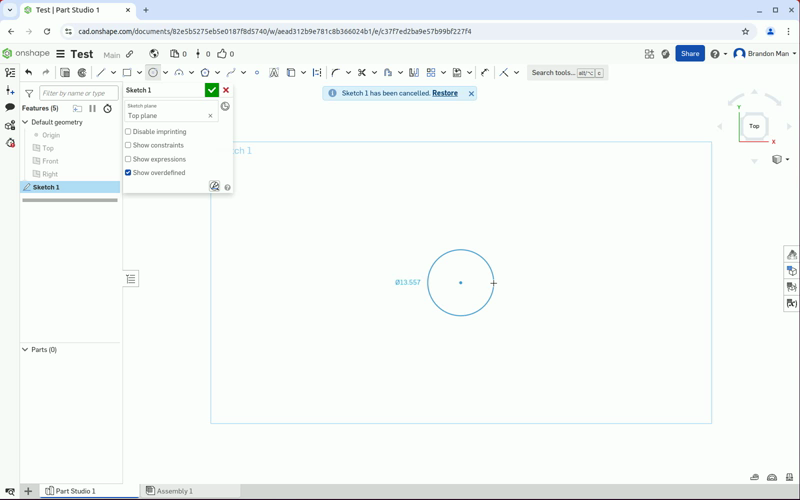
click(493, 282)
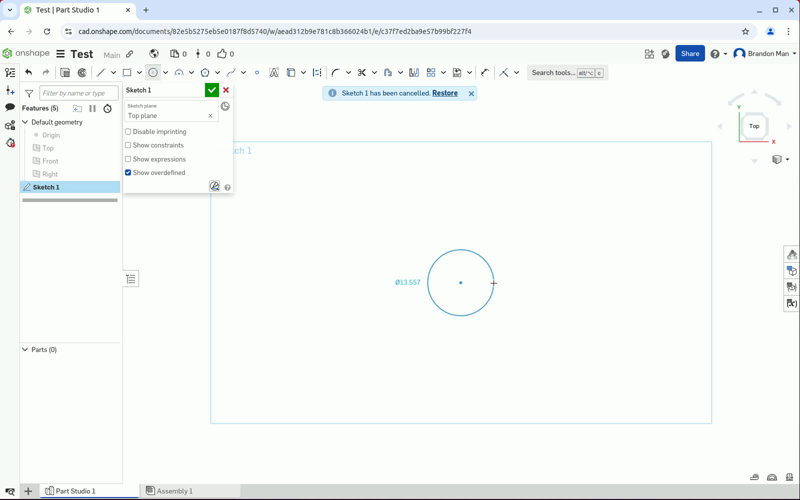
key(esc)
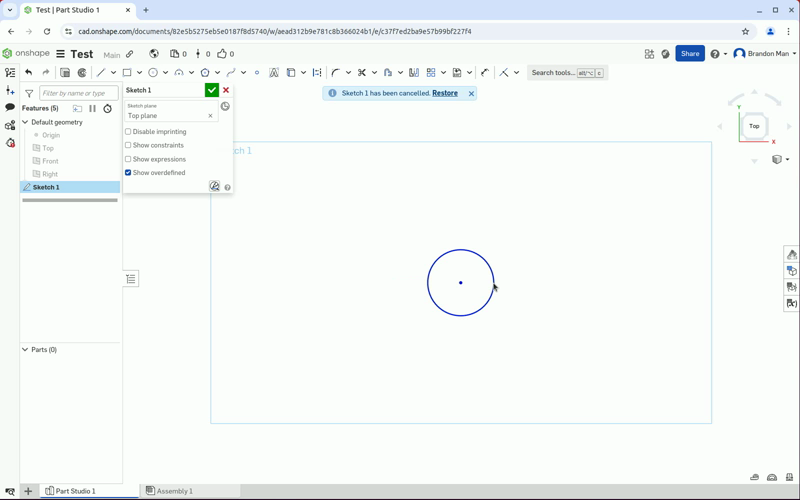
key(a)
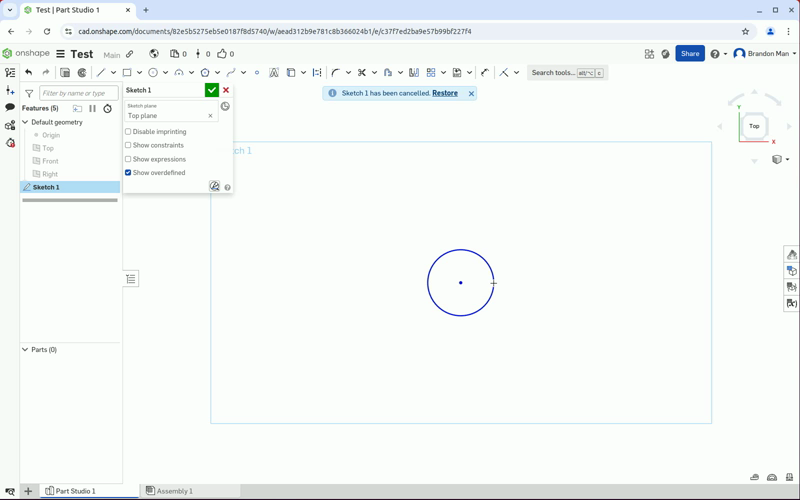
key_down(shift)
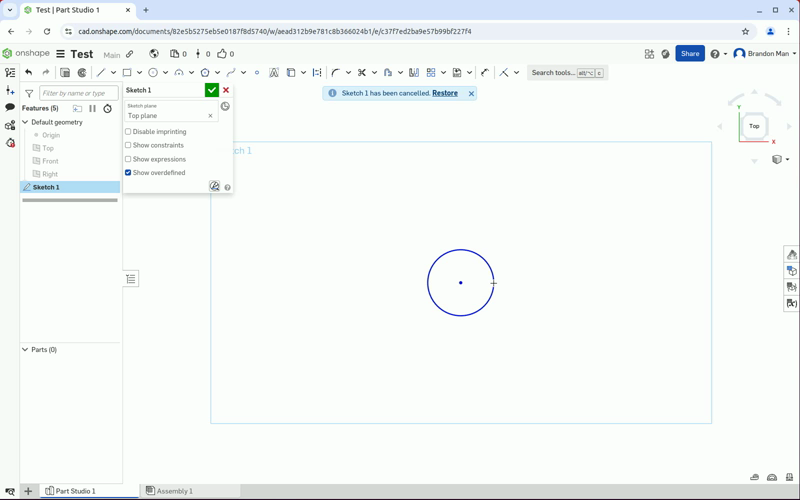
mouse_move(451, 259)
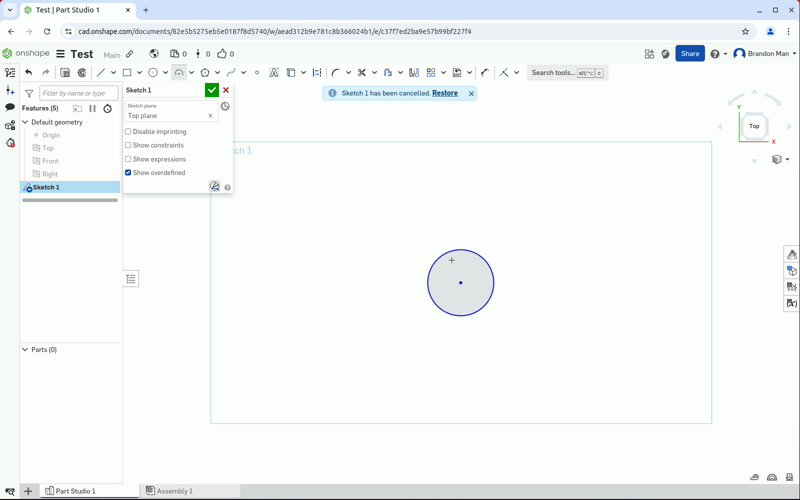
click(451, 259)
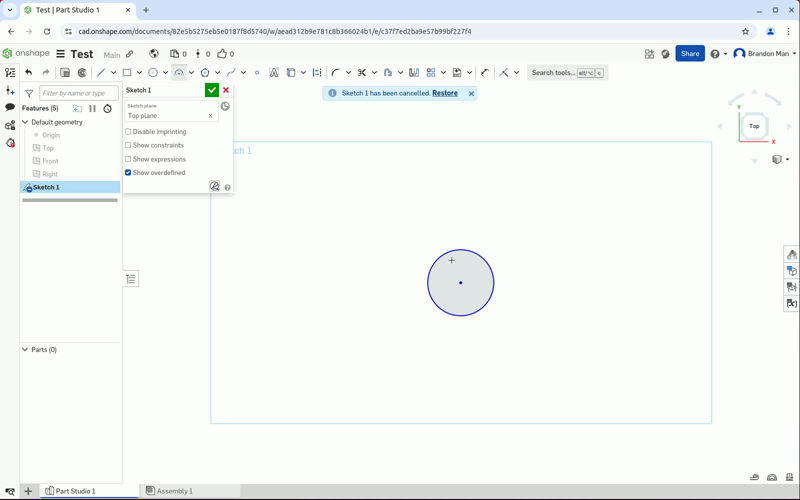
key_up(shift)
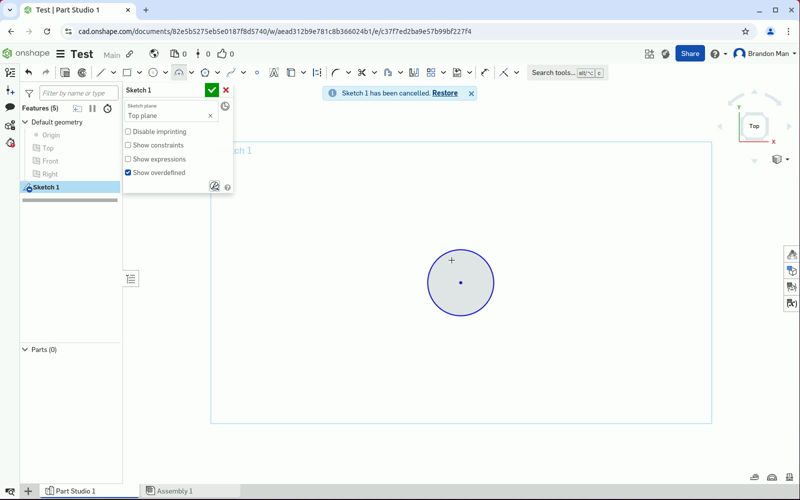
key_down(shift)
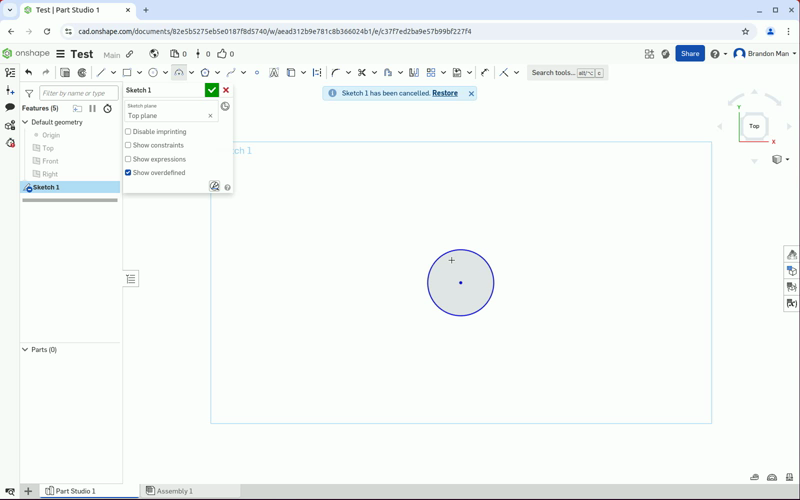
mouse_move(455, 307)
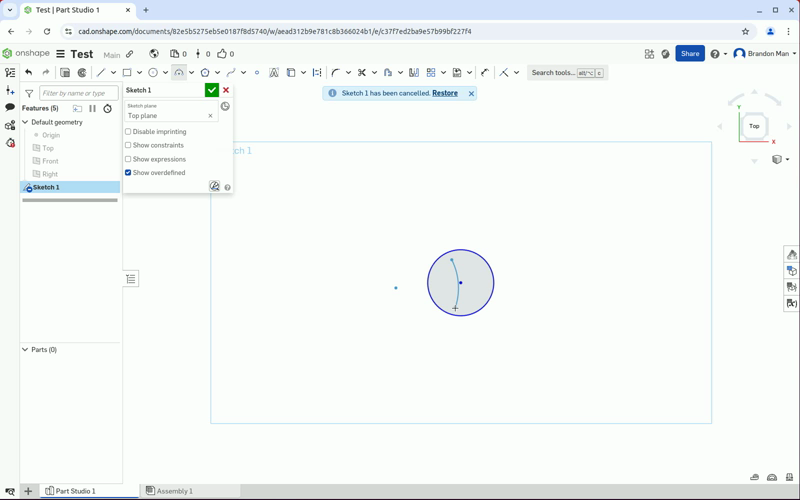
click(455, 307)
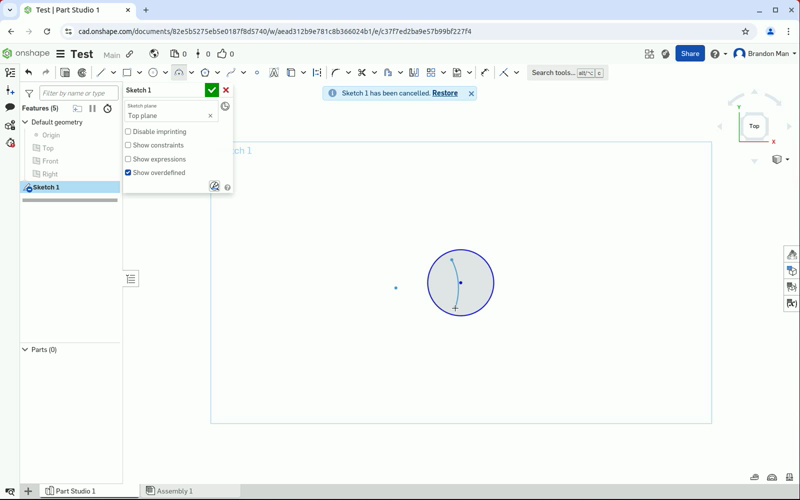
mouse_move(435, 285)
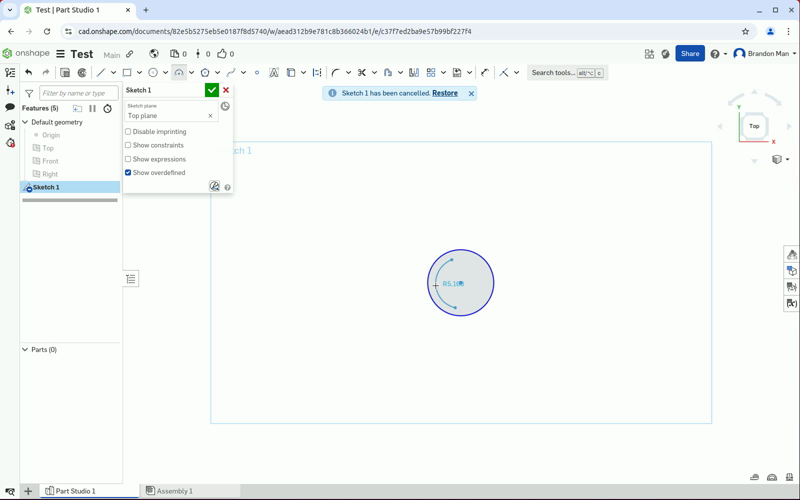
click(435, 285)
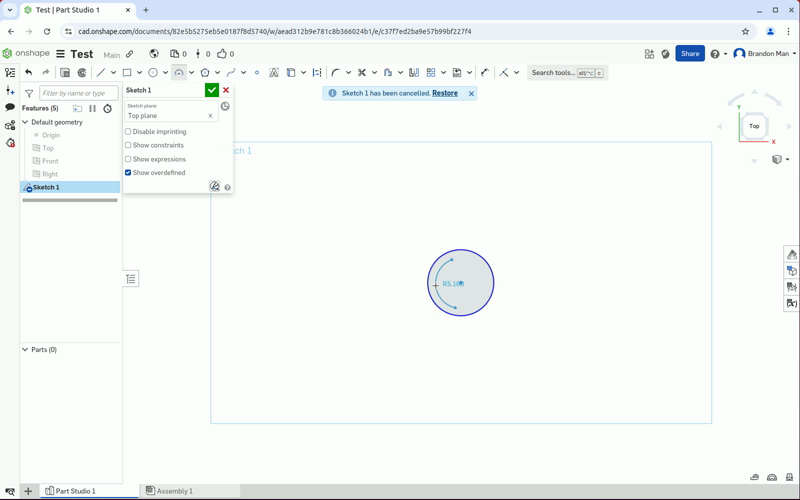
key_up(shift)
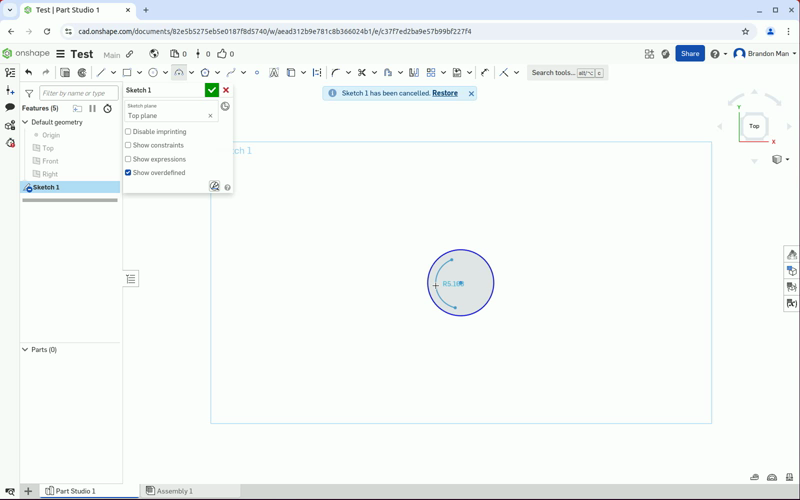
key(esc)
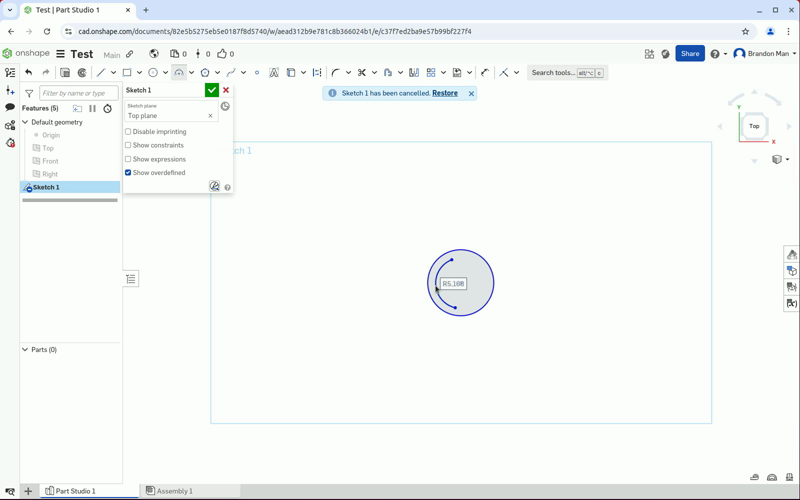
key(l)
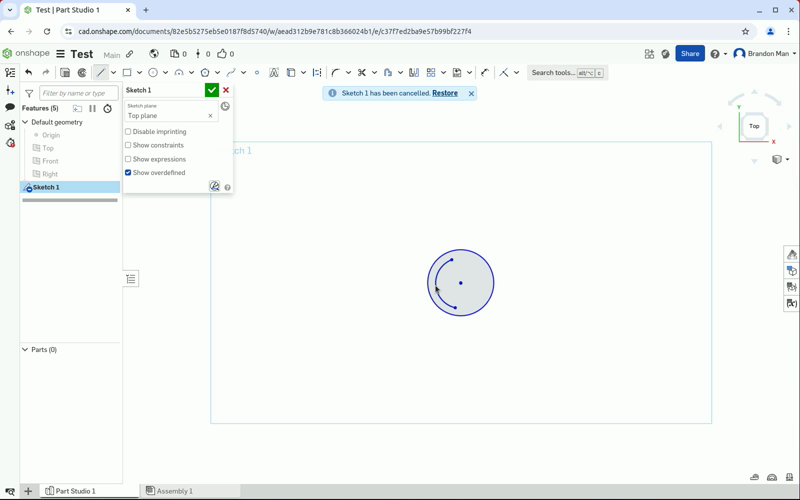
mouse_move(455, 307)
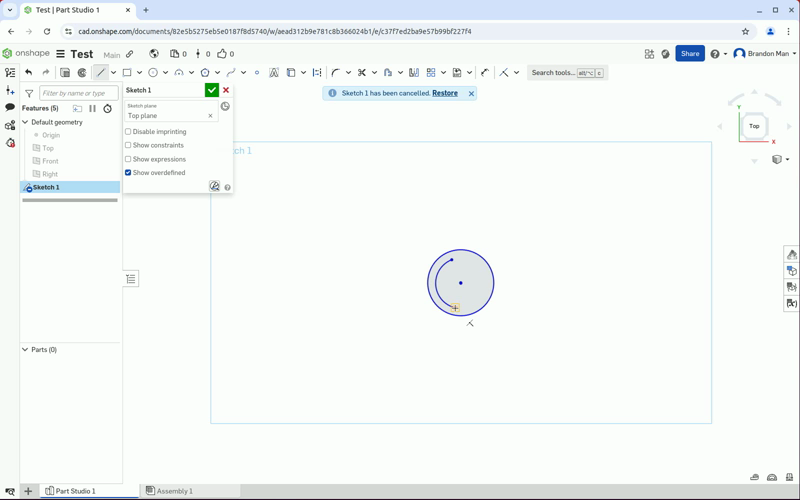
click(455, 307)
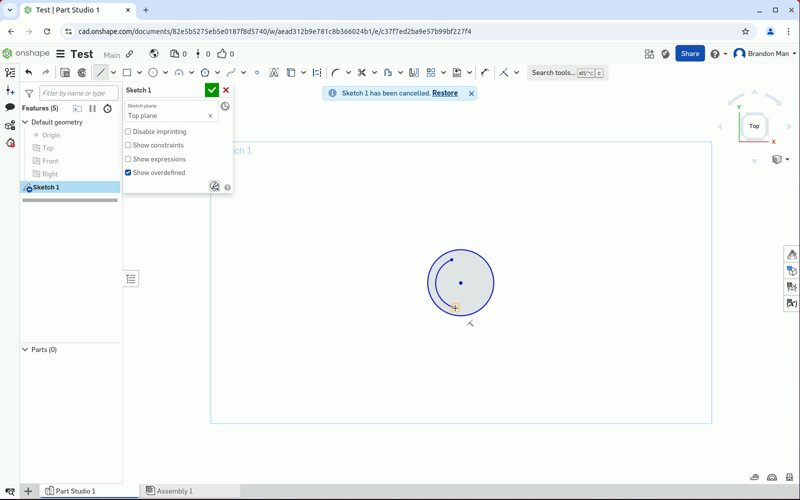
key_down(shift)
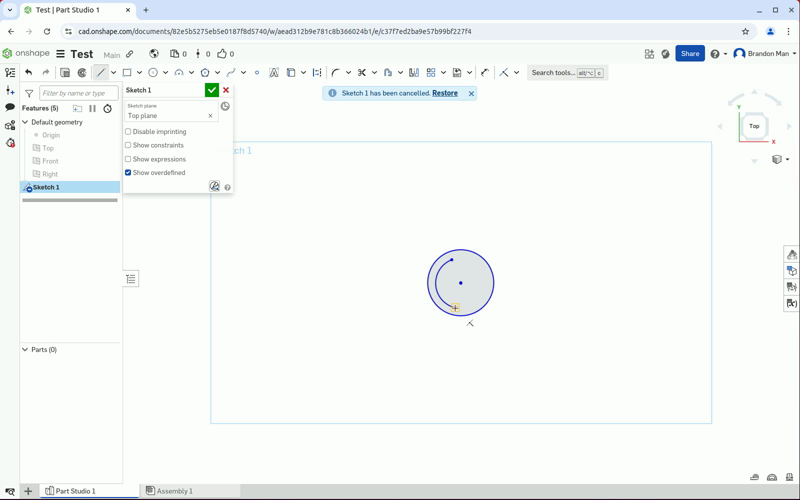
mouse_move(485, 307)
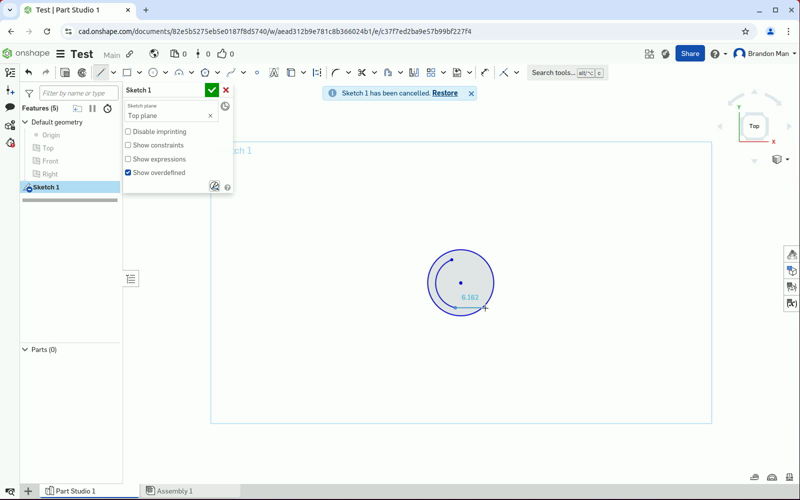
mouse_move(457, 304)
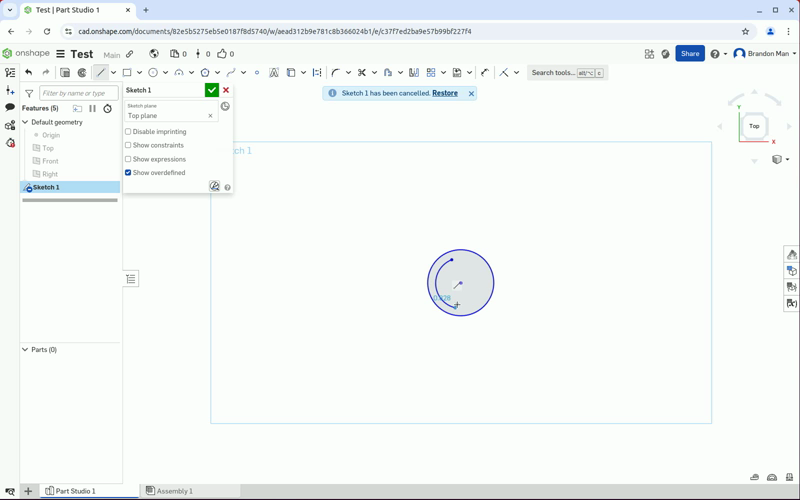
scroll(6)
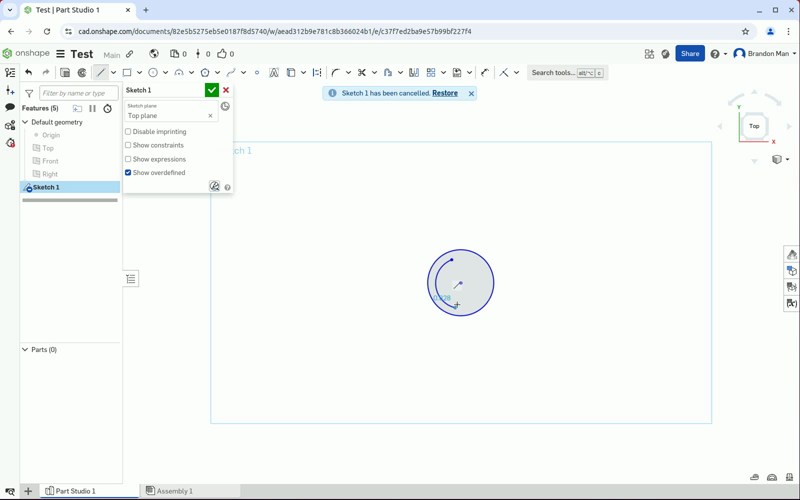
scroll(6)
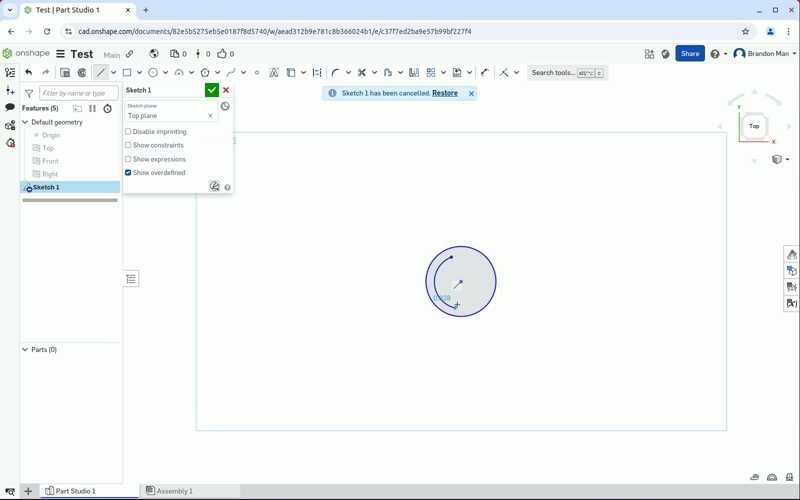
scroll(6)
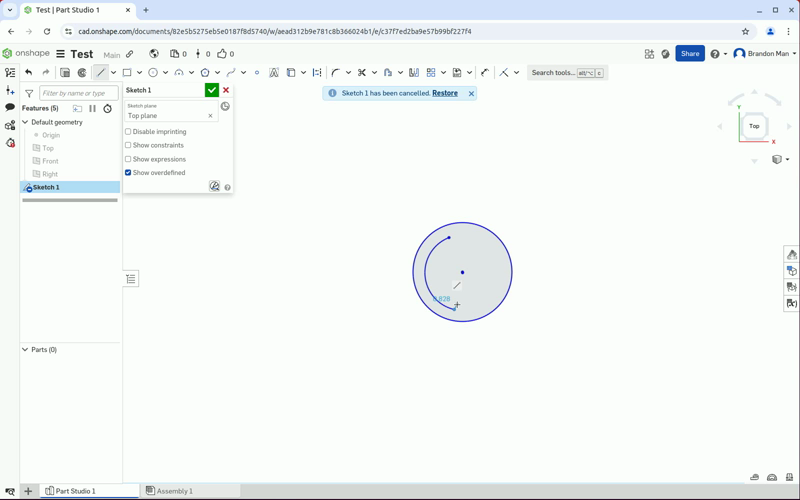
scroll(6)
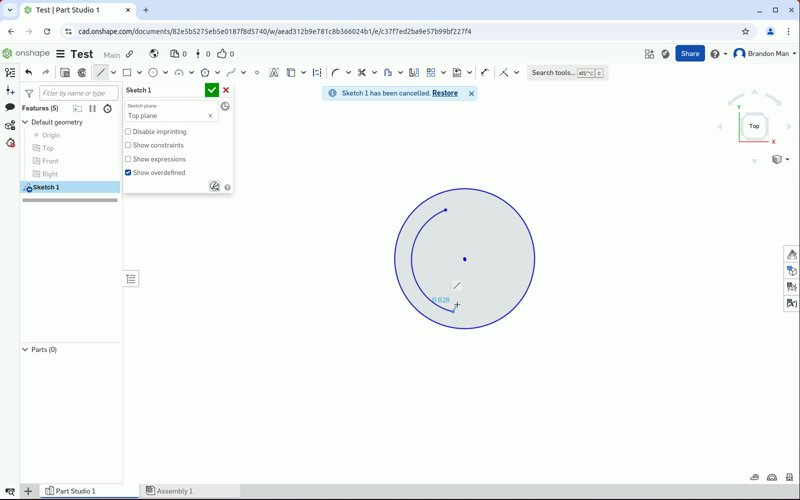
scroll(6)
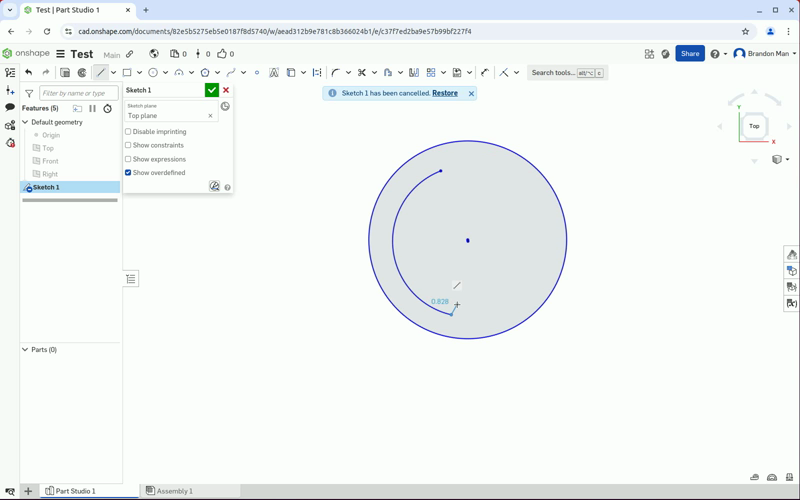
scroll(6)
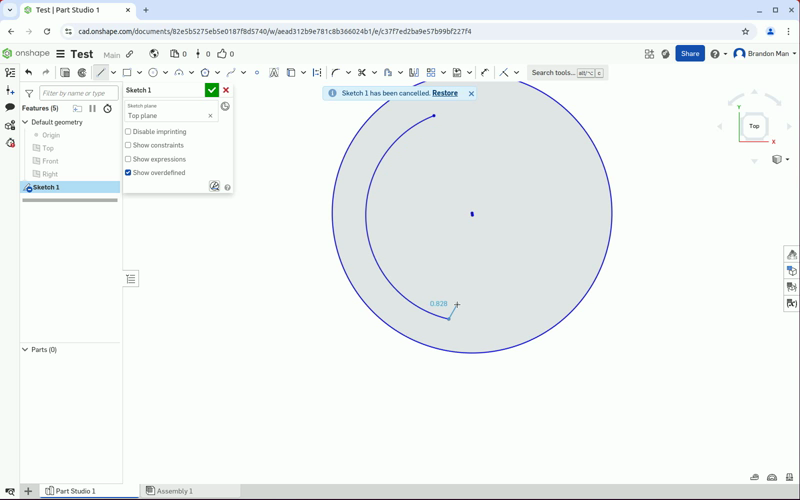
scroll(6)
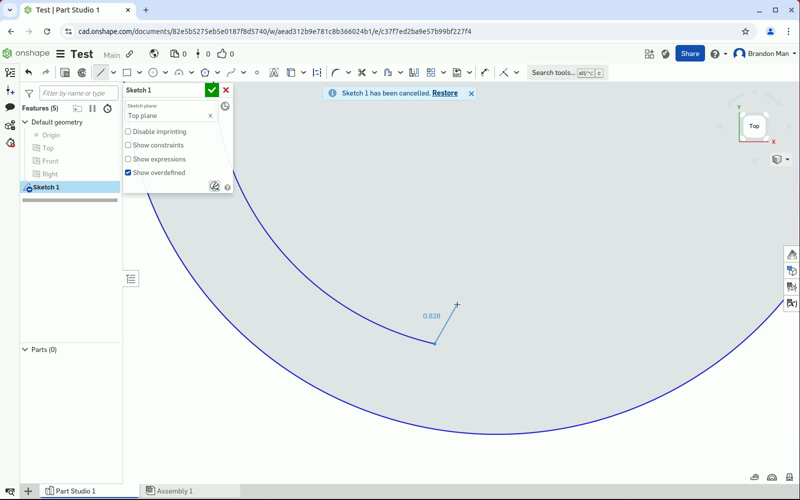
click(457, 304)
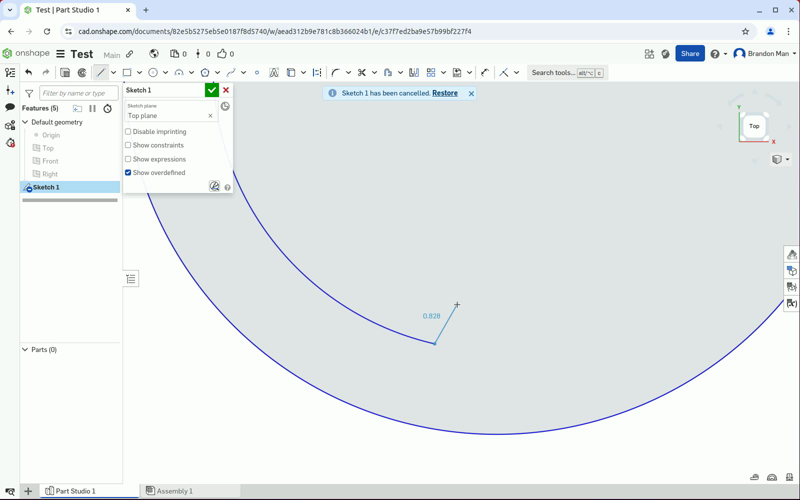
scroll(-6)
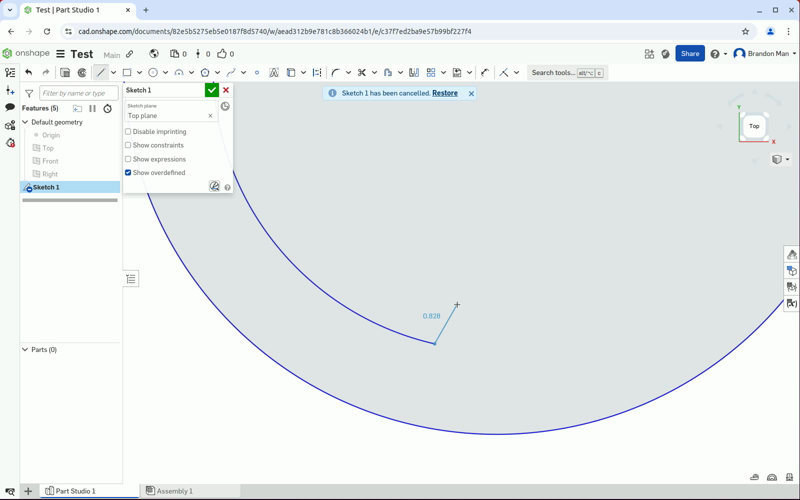
scroll(-6)
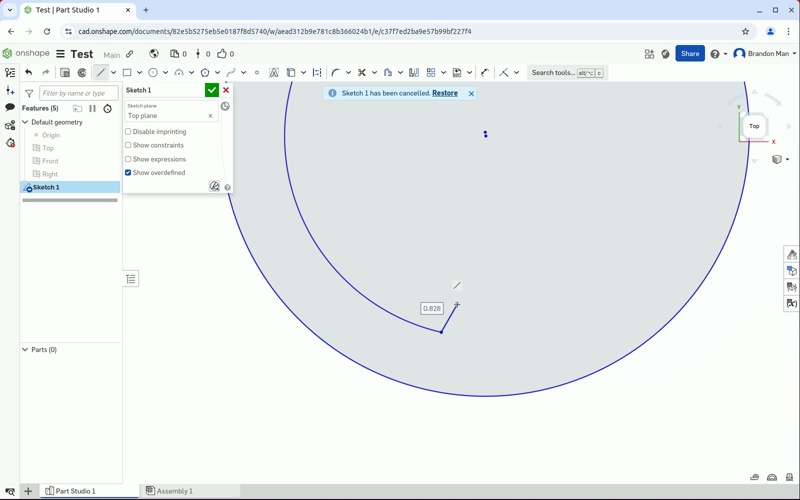
scroll(-6)
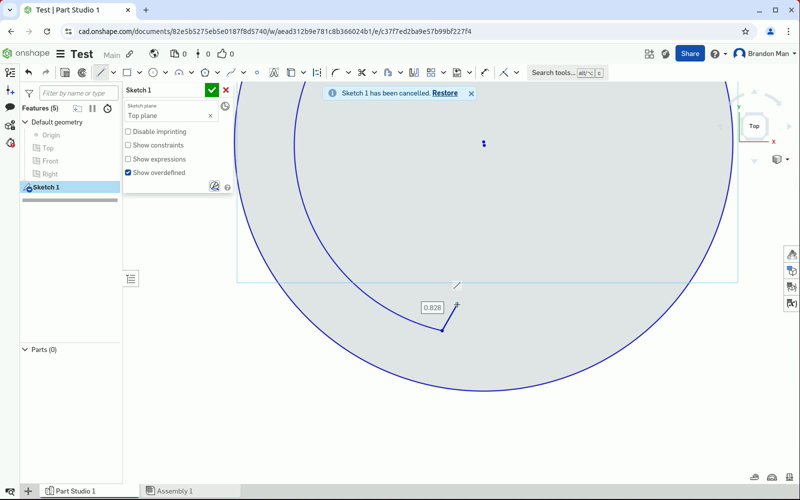
scroll(-6)
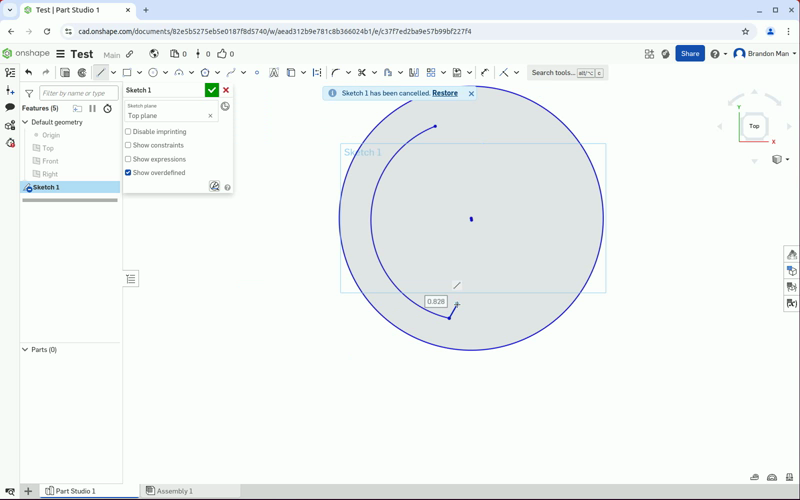
scroll(-6)
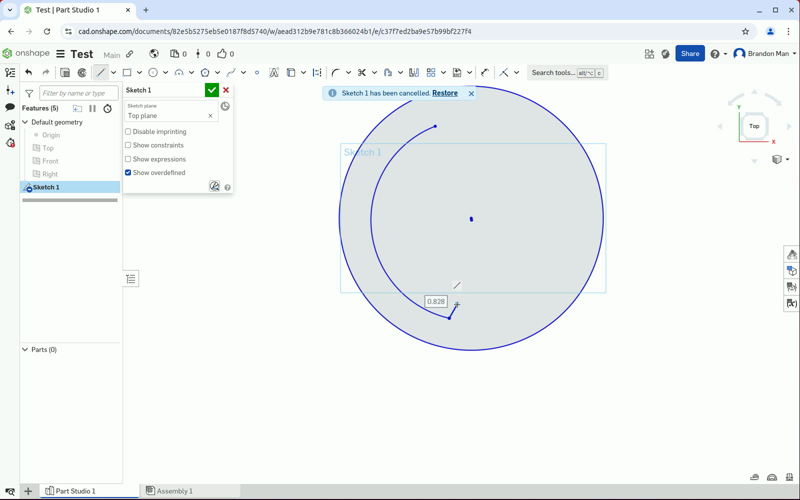
scroll(-6)
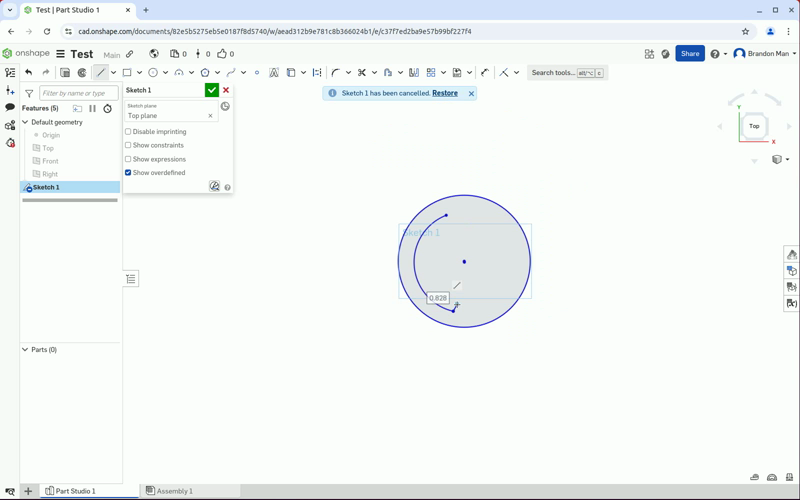
scroll(-6)
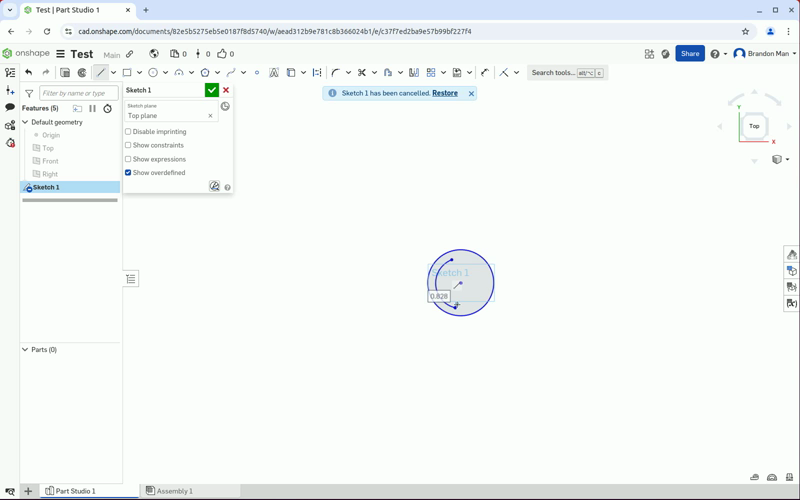
key_up(shift)
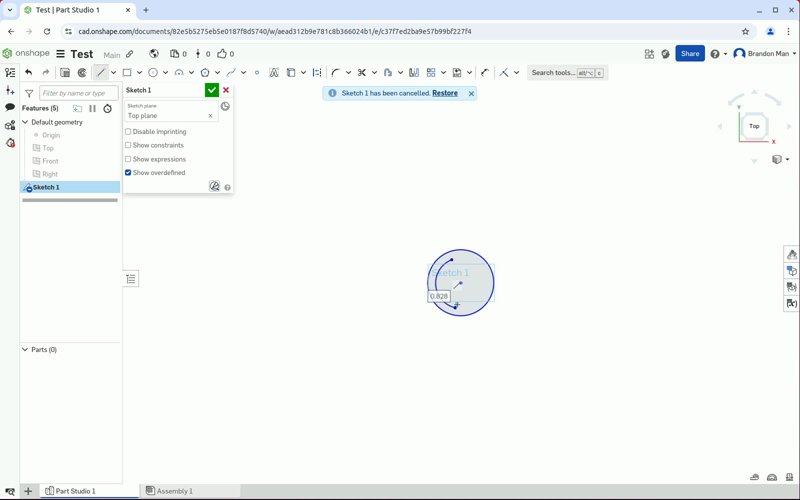
key(esc)
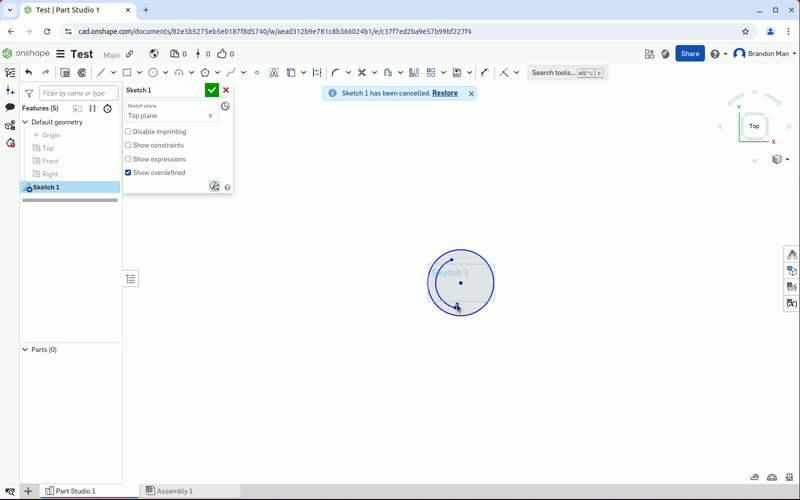
key(a)
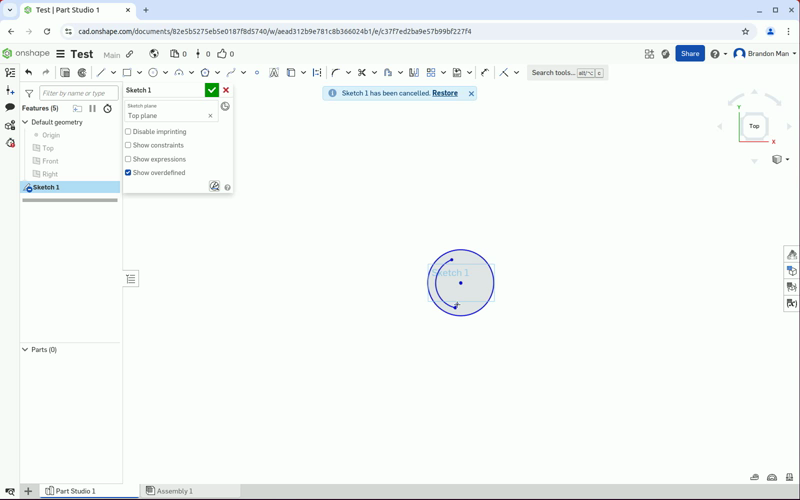
mouse_move(457, 304)
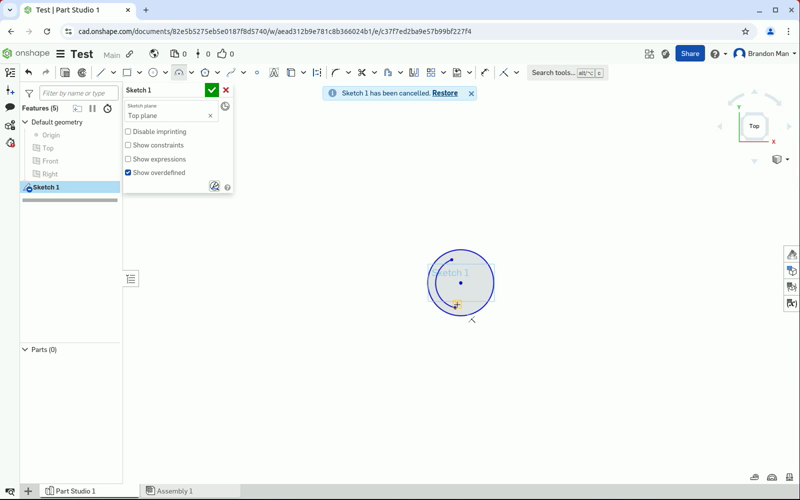
scroll(6)
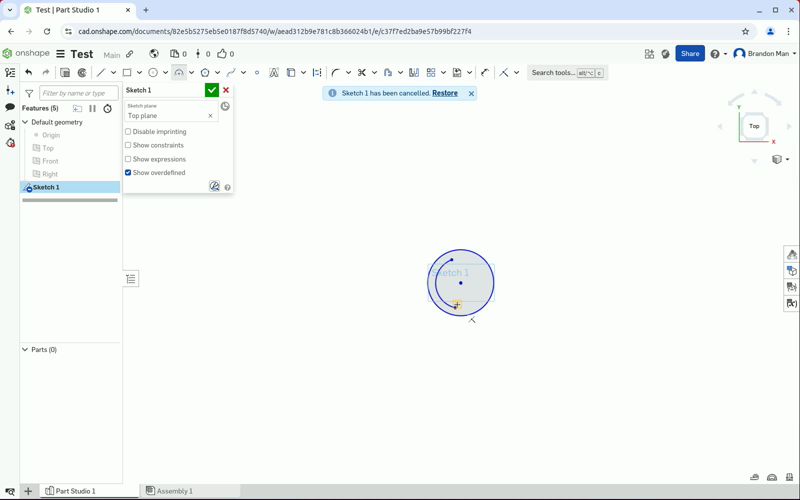
scroll(6)
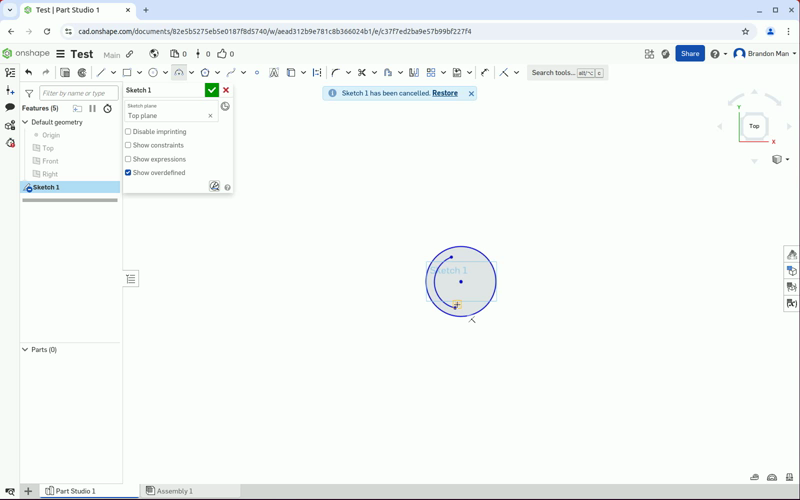
scroll(6)
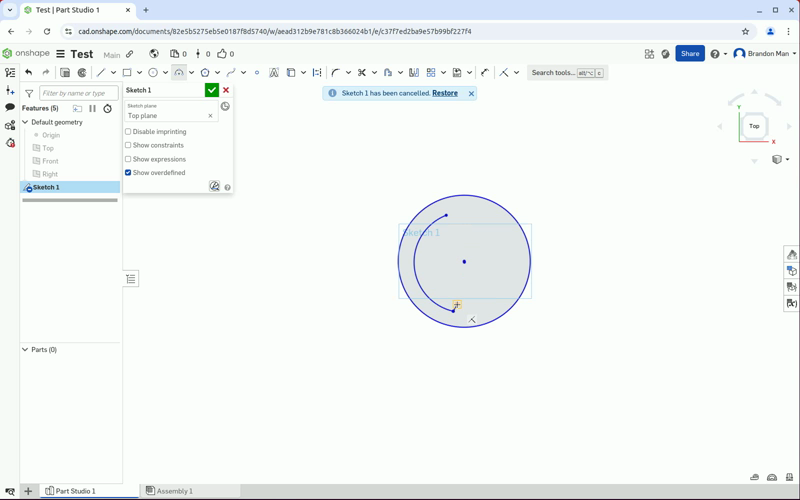
scroll(6)
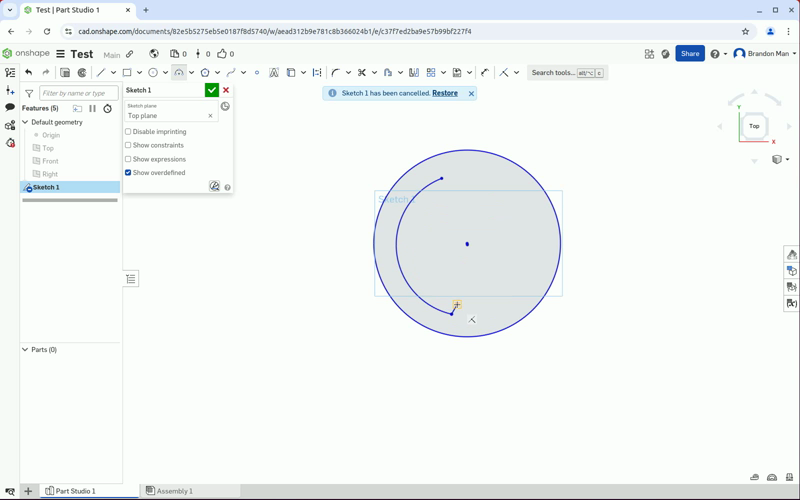
scroll(6)
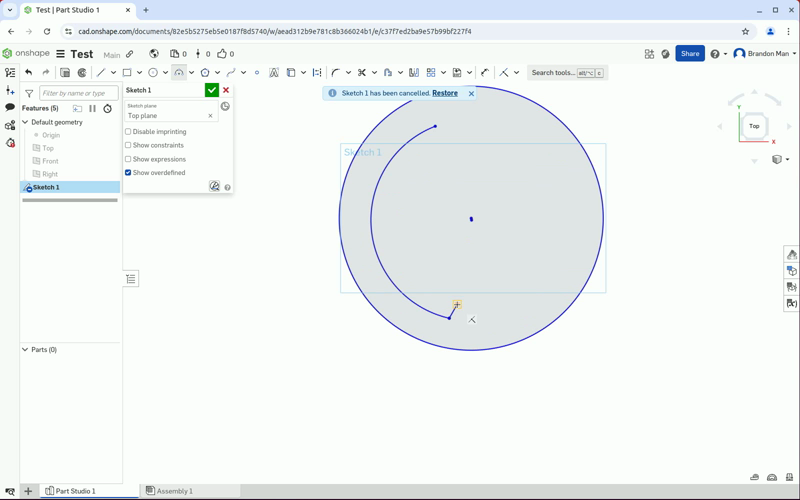
scroll(6)
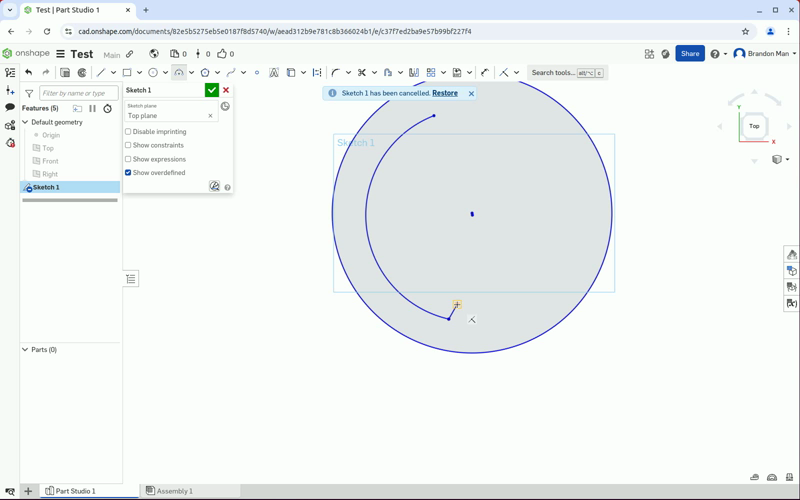
scroll(6)
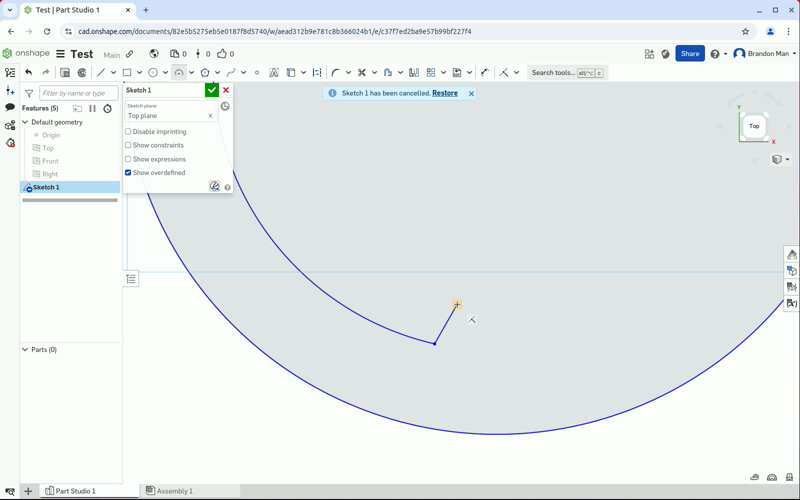
click(457, 304)
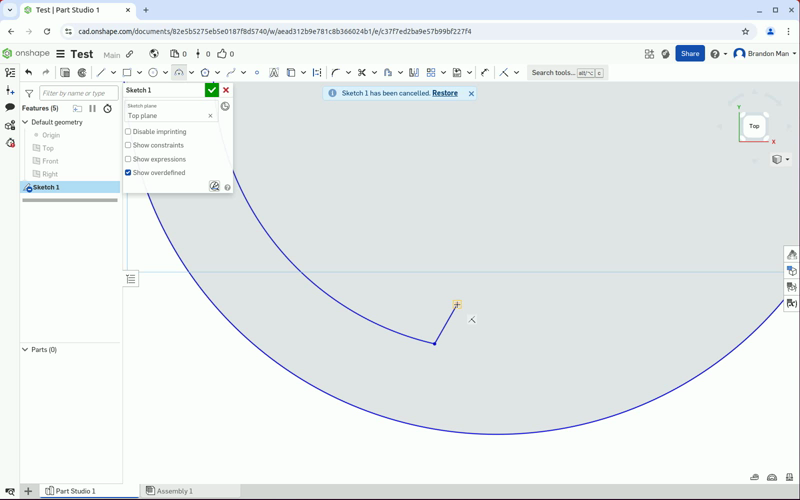
scroll(-6)
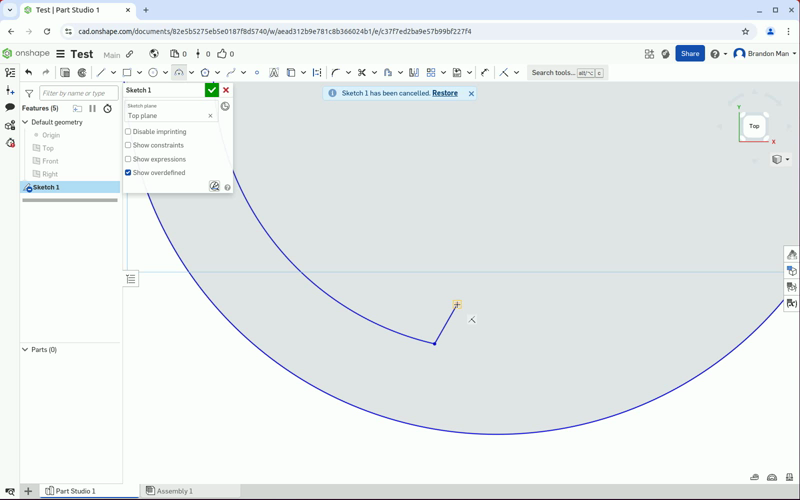
scroll(-6)
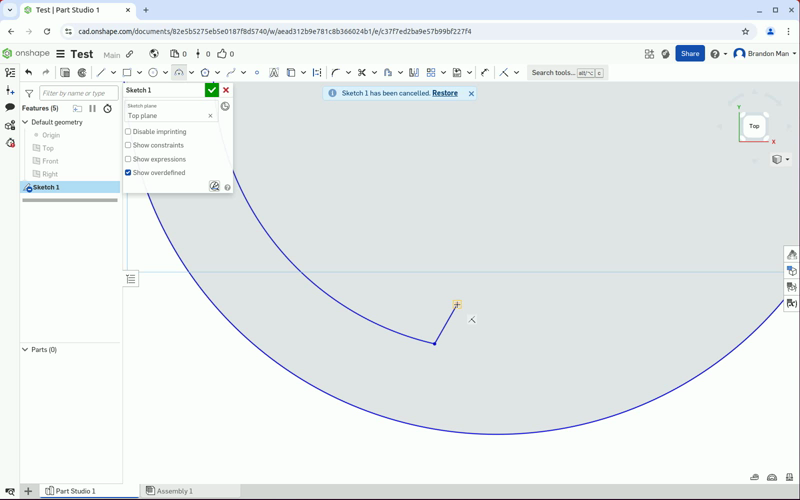
scroll(-6)
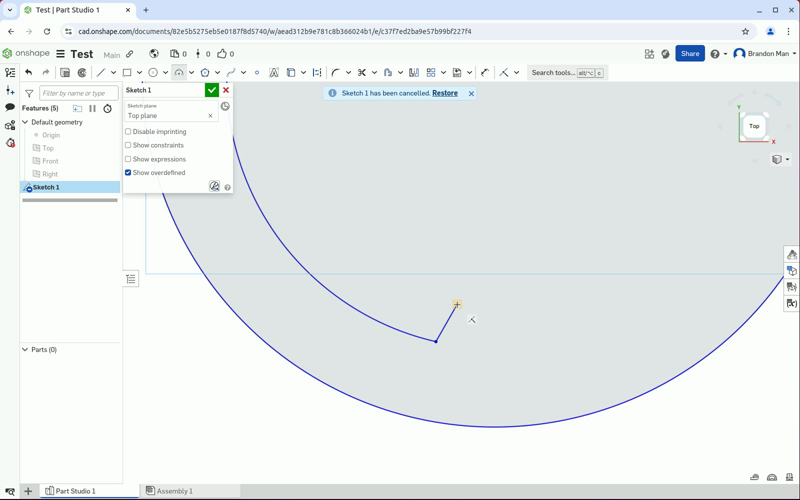
scroll(-6)
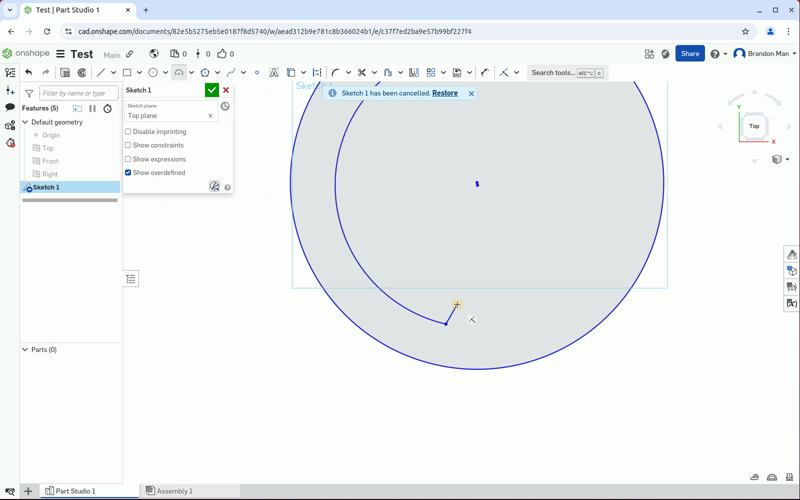
scroll(-6)
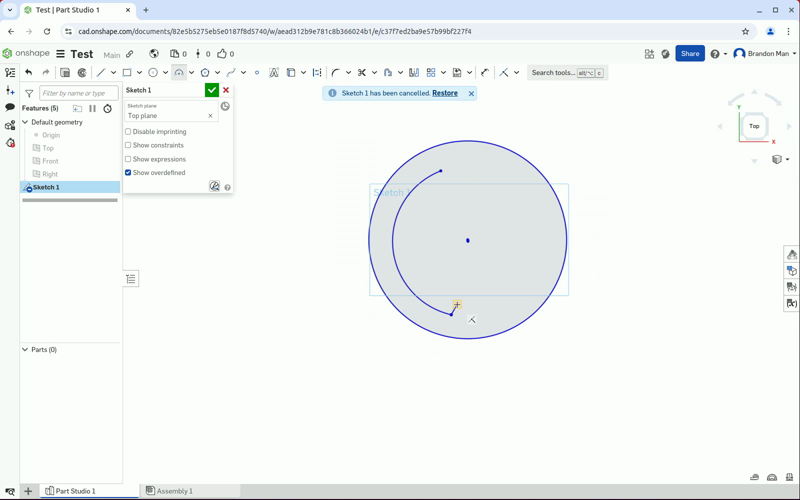
scroll(-6)
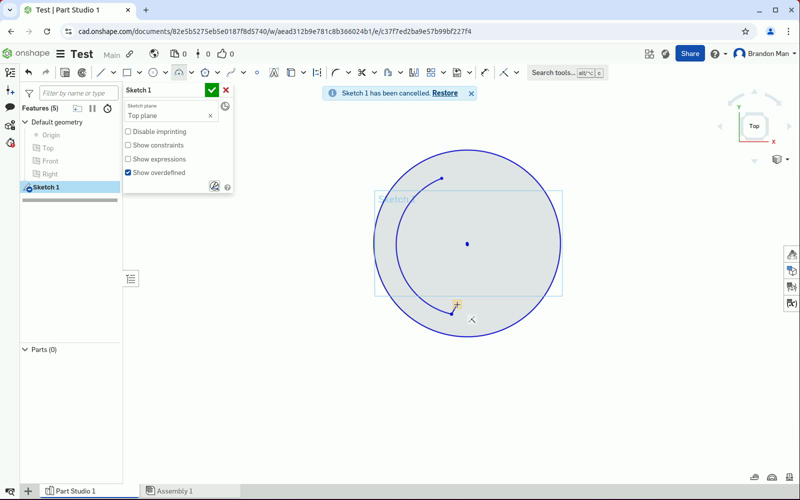
scroll(-6)
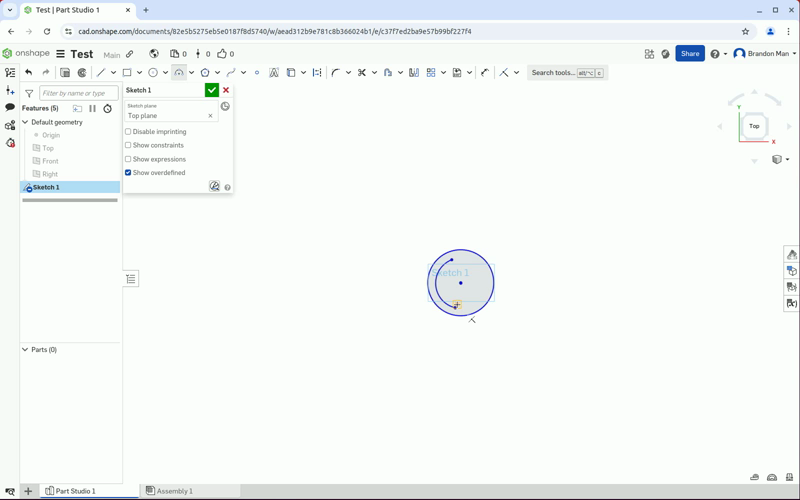
key_down(shift)
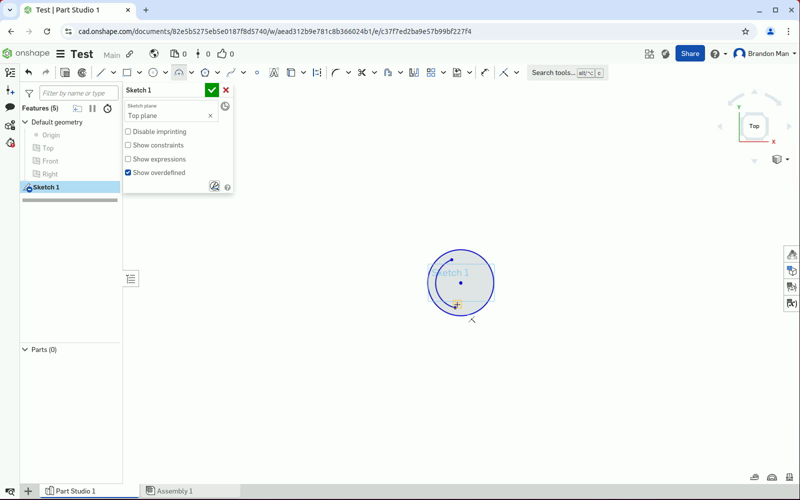
mouse_move(463, 304)
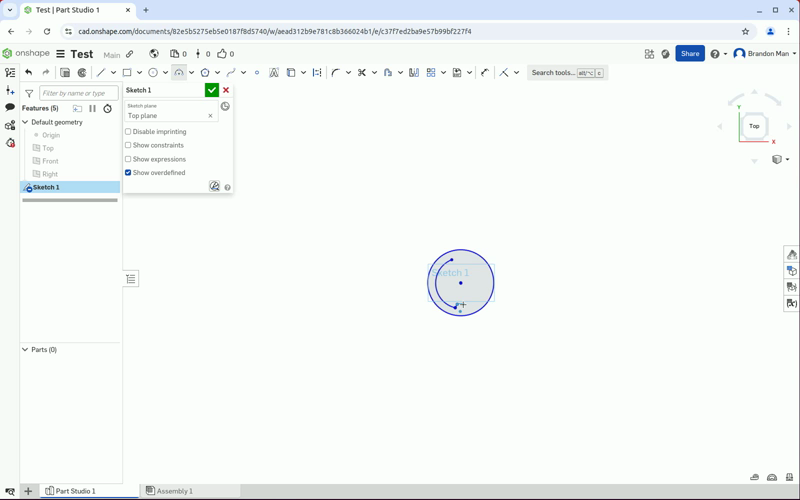
scroll(6)
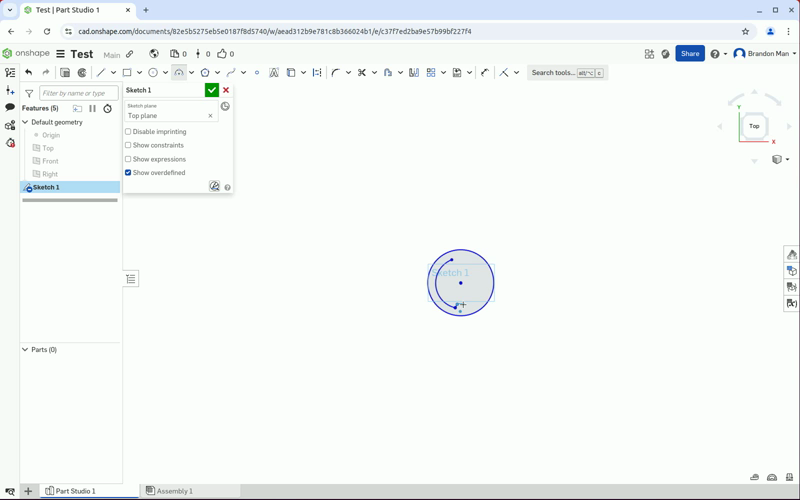
scroll(6)
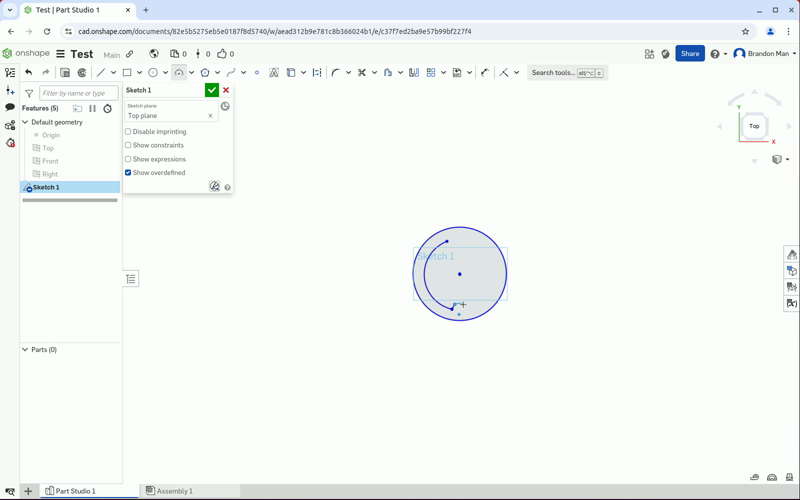
scroll(6)
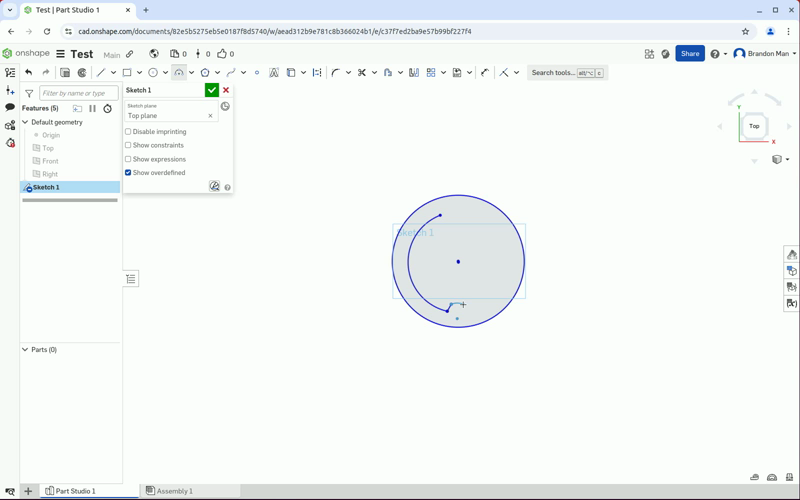
scroll(6)
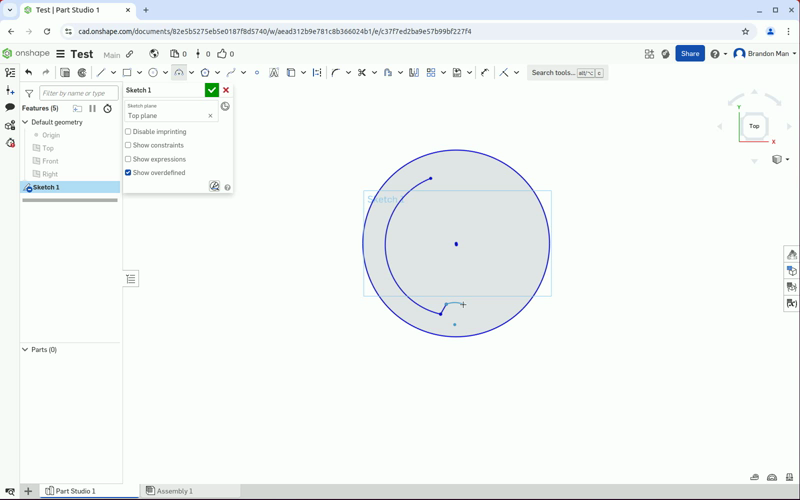
scroll(6)
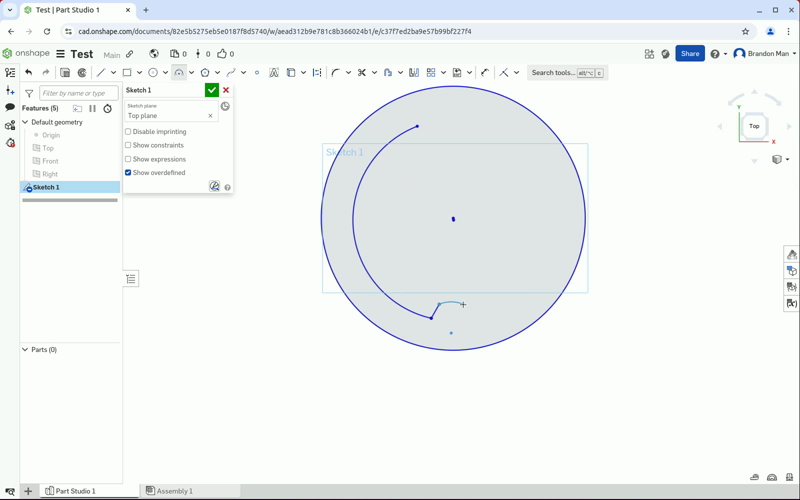
scroll(6)
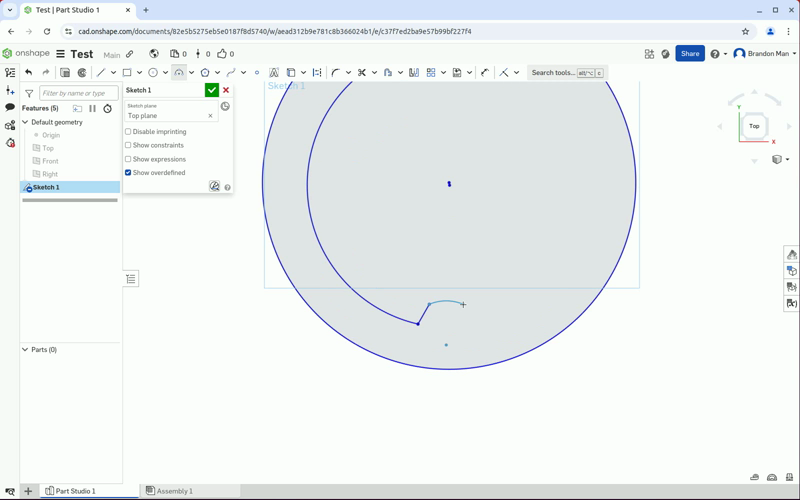
scroll(6)
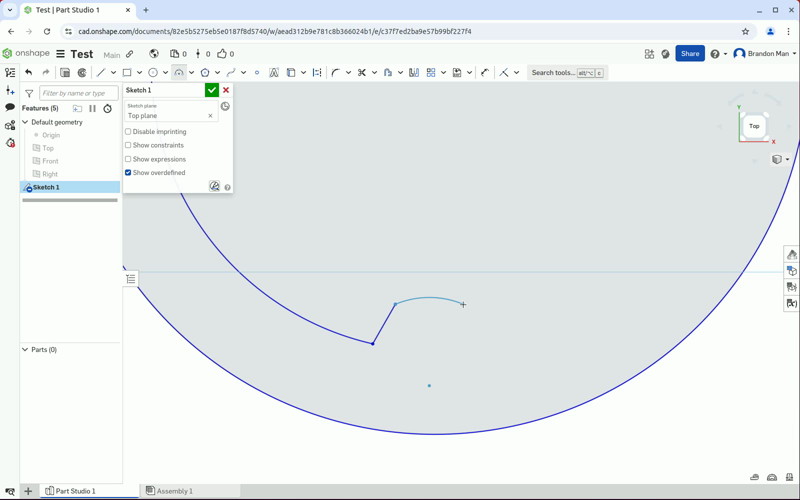
click(463, 304)
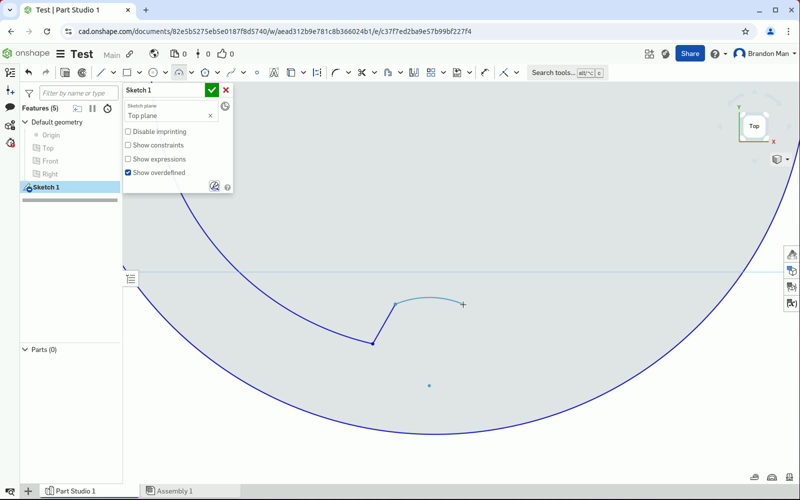
scroll(-6)
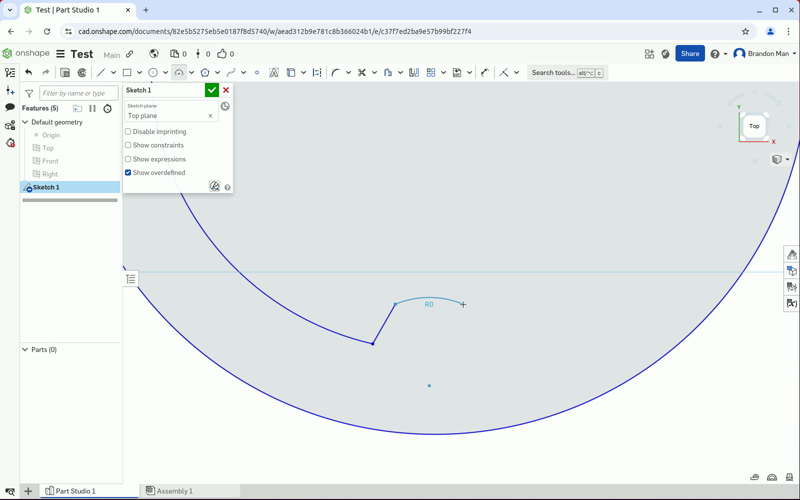
scroll(-6)
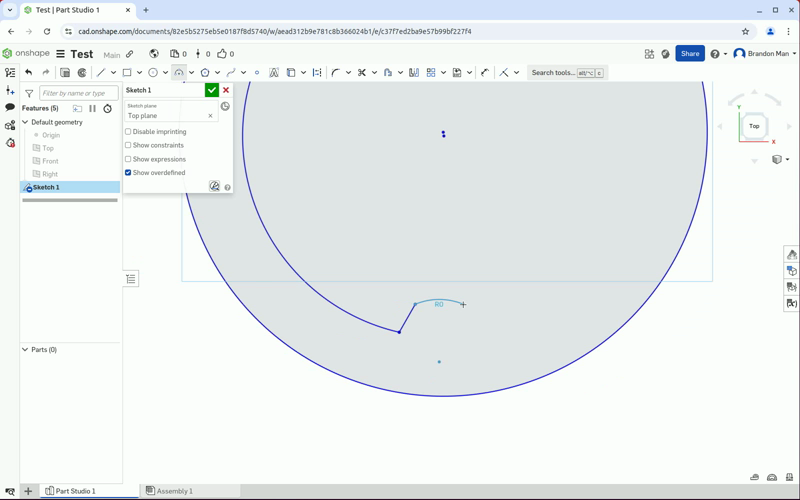
scroll(-6)
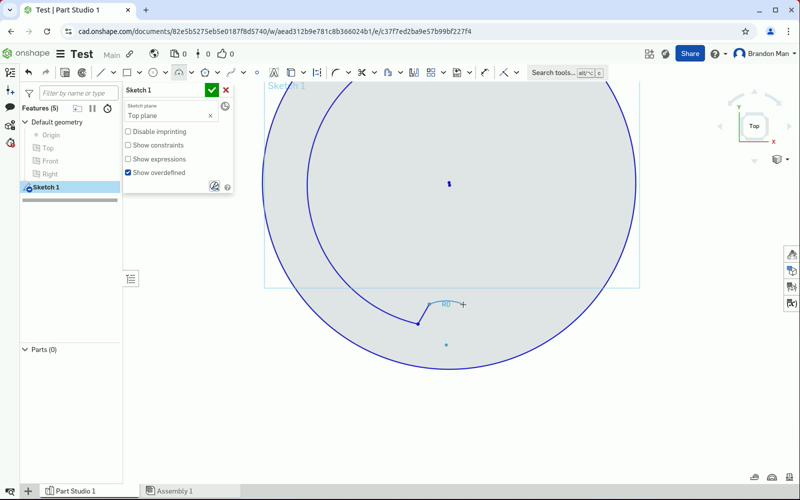
scroll(-6)
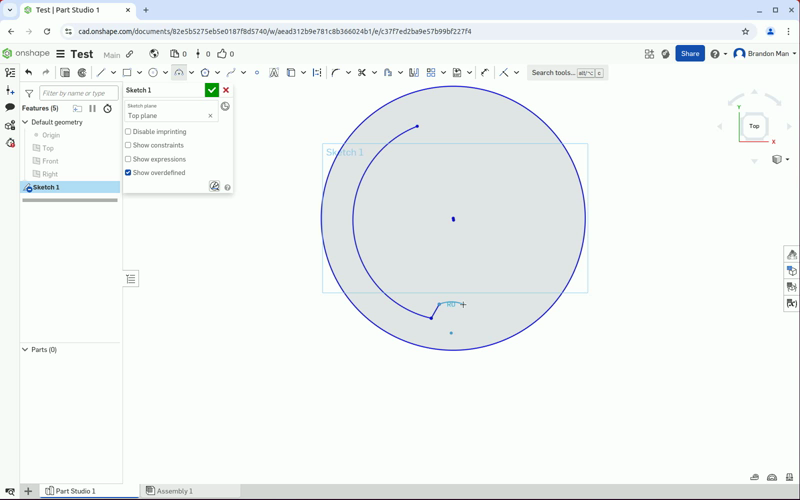
scroll(-6)
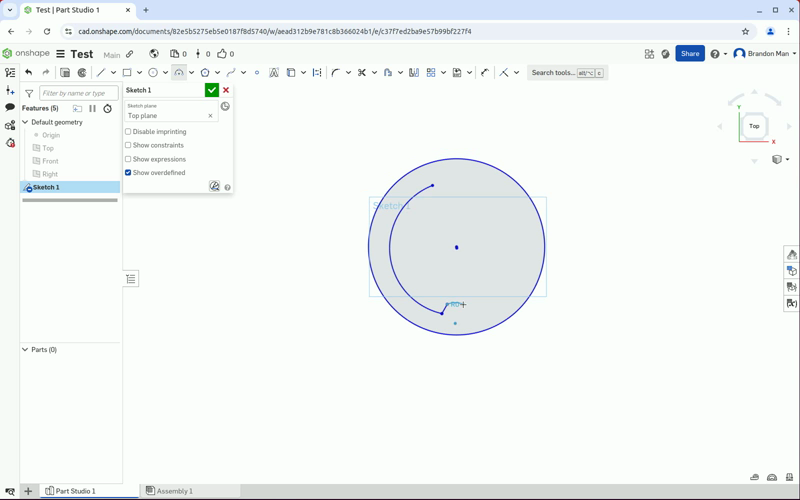
scroll(-6)
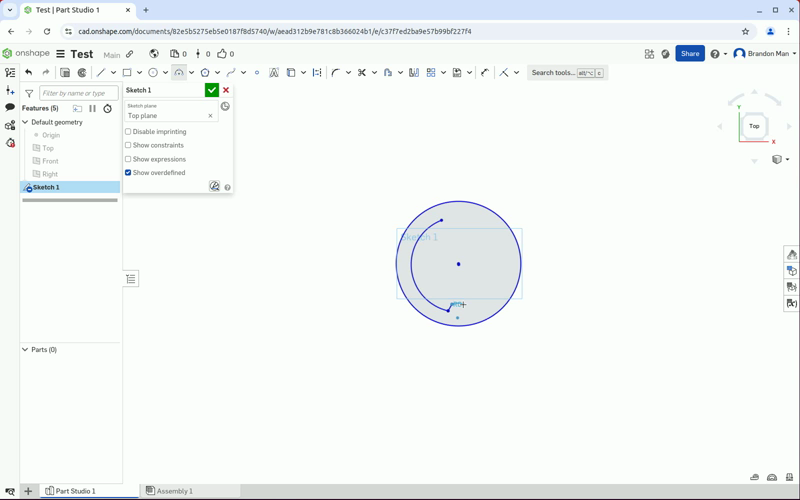
scroll(-6)
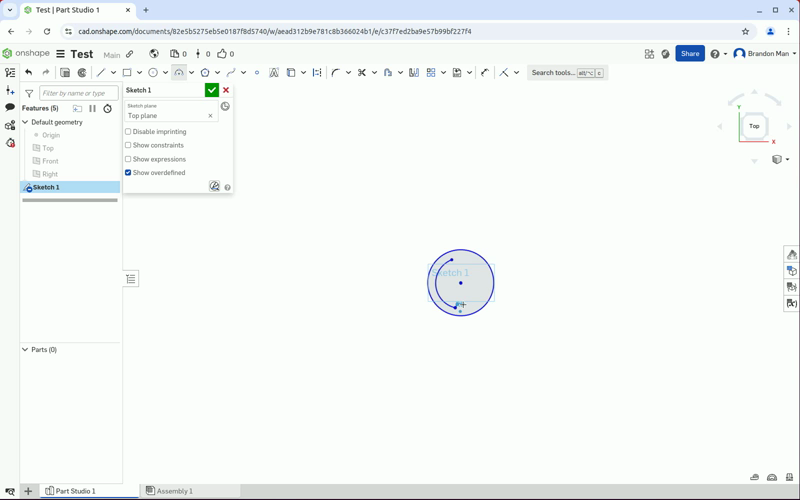
mouse_move(460, 304)
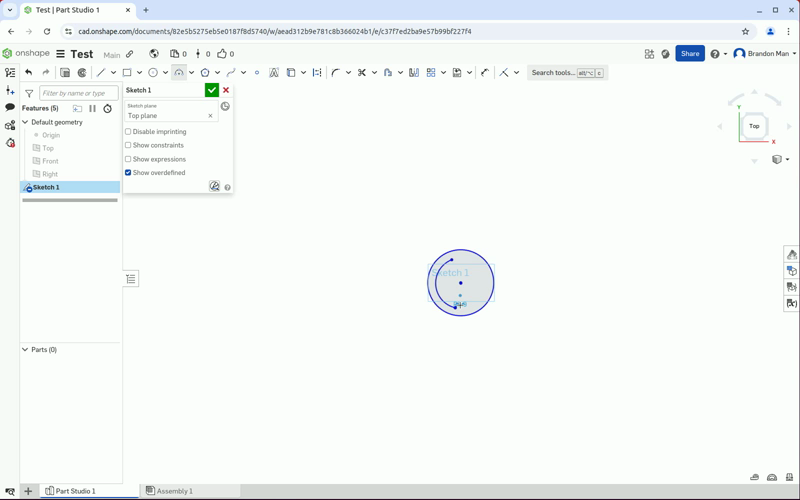
scroll(6)
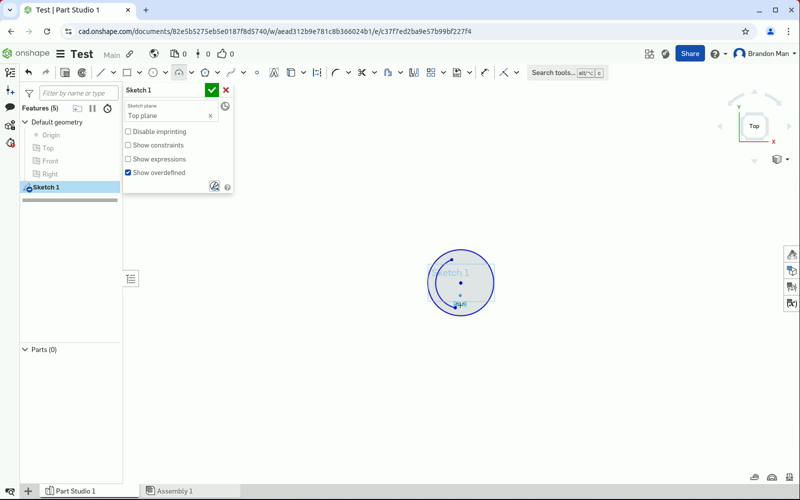
scroll(6)
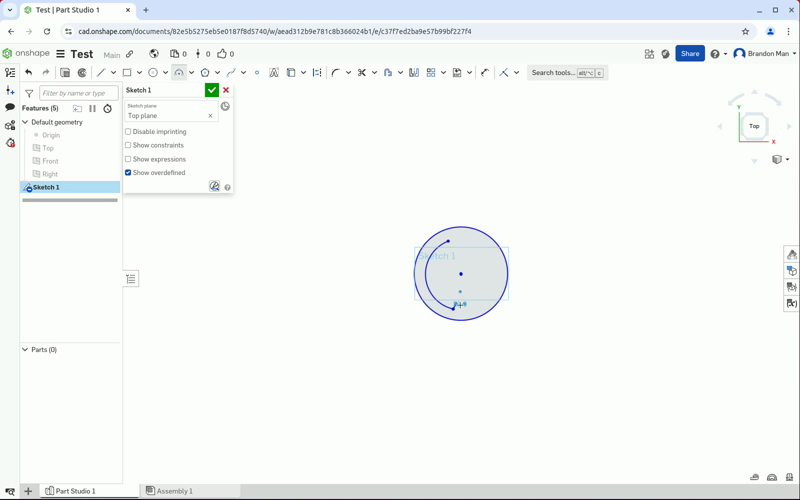
scroll(6)
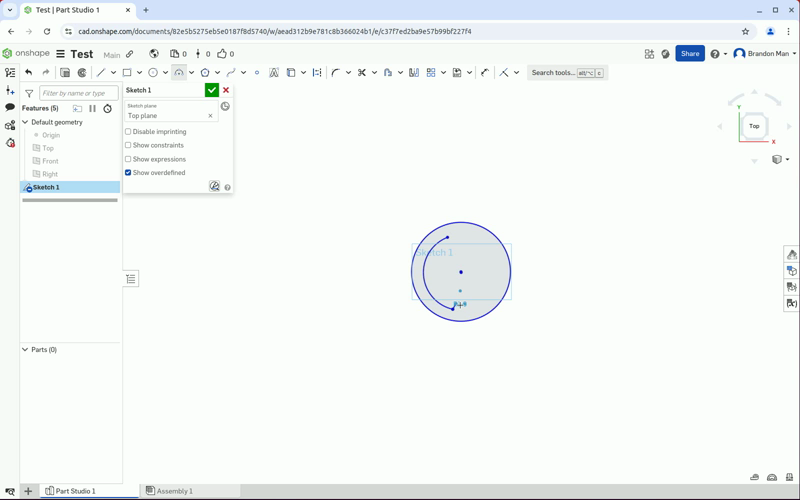
scroll(6)
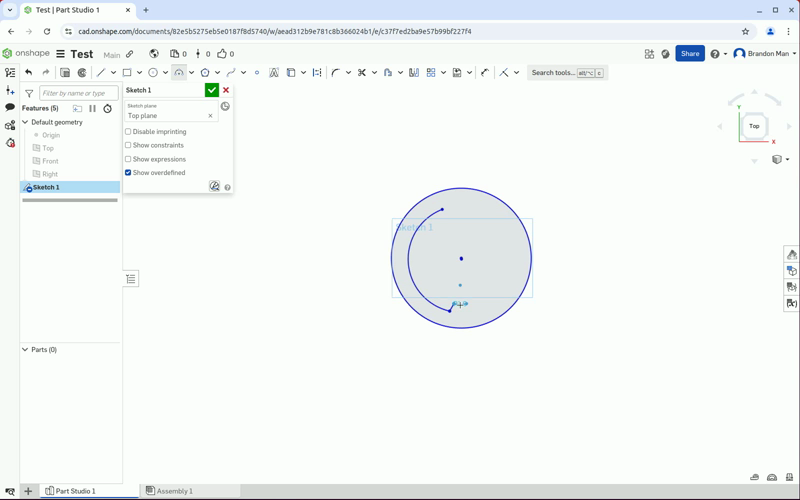
scroll(6)
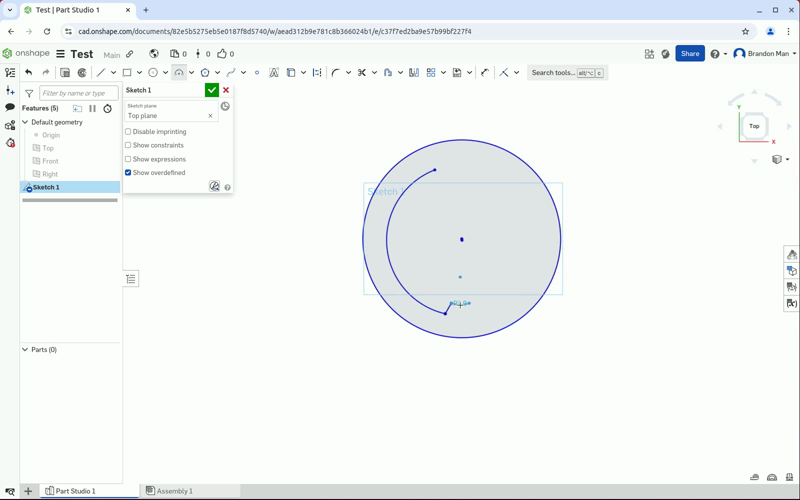
scroll(6)
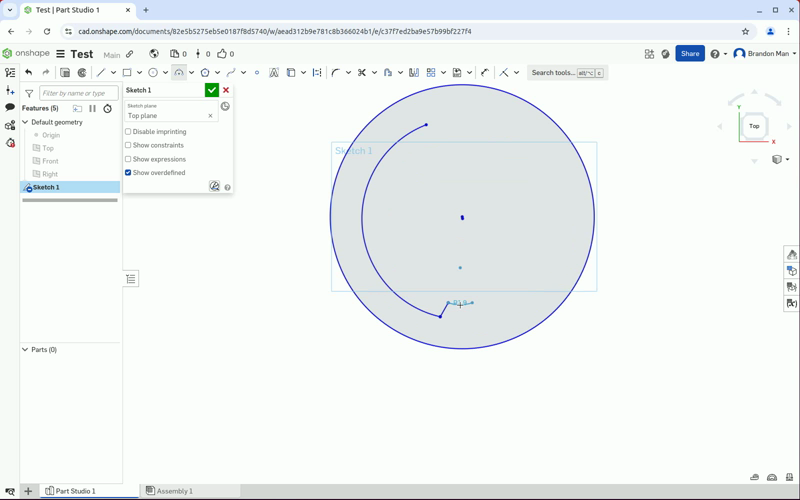
scroll(6)
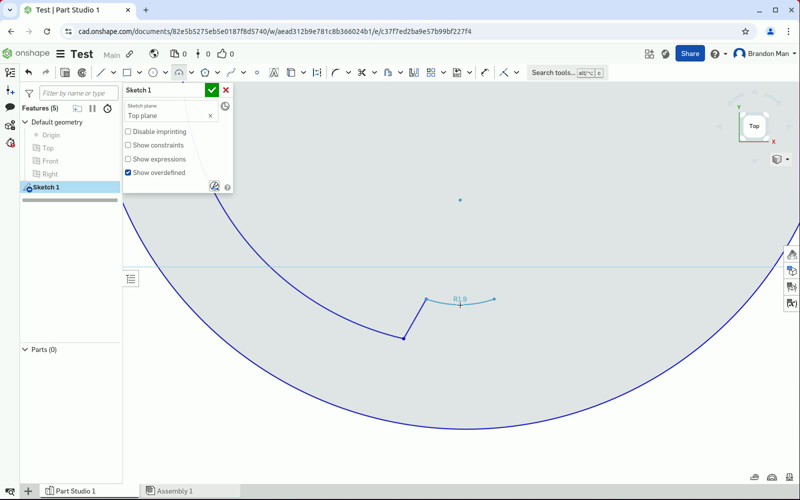
click(460, 304)
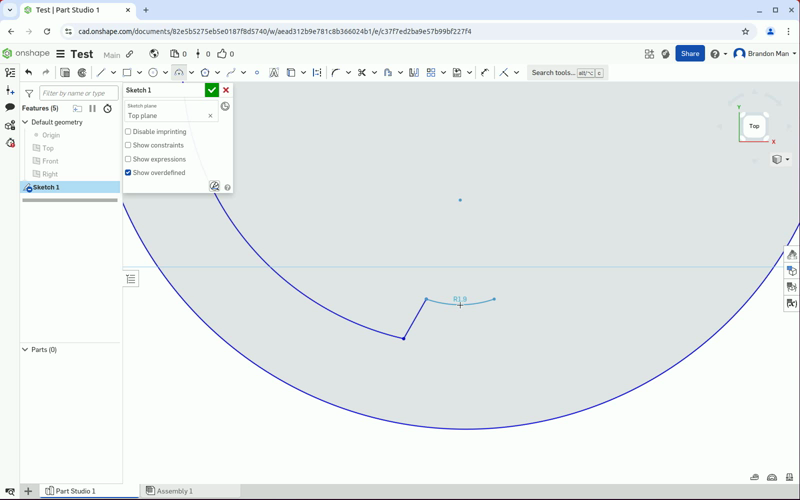
scroll(-6)
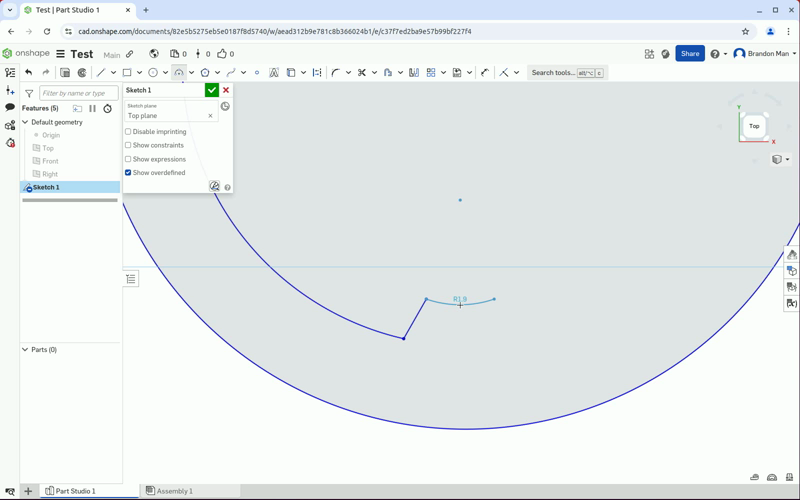
scroll(-6)
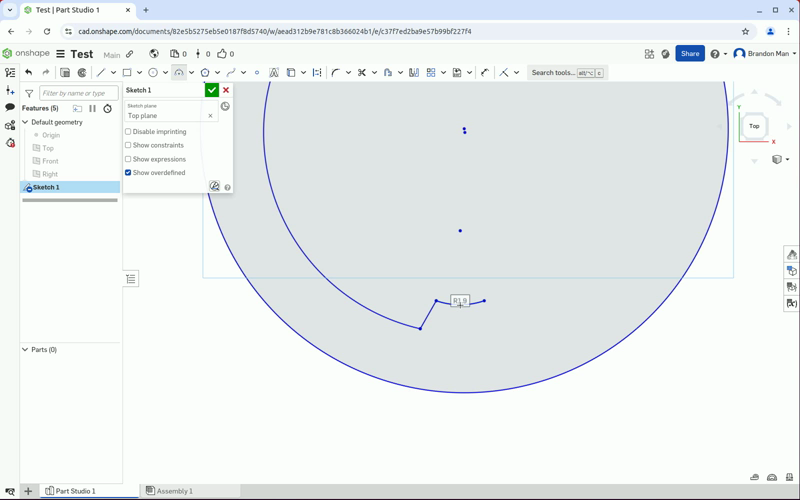
scroll(-6)
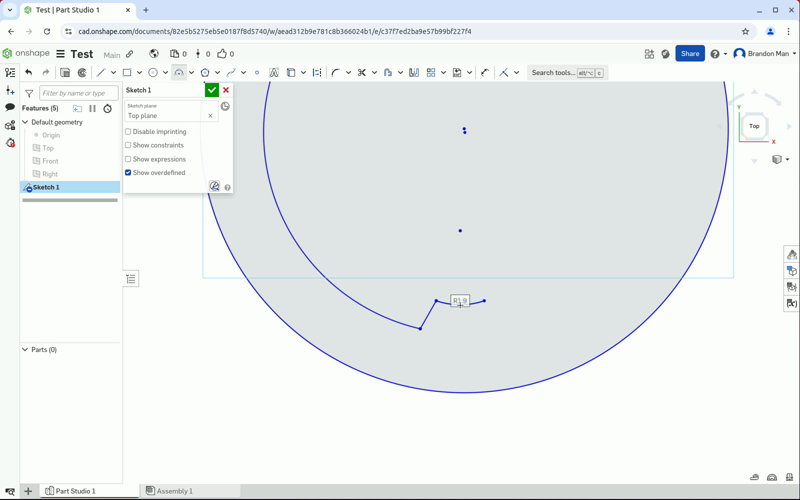
scroll(-6)
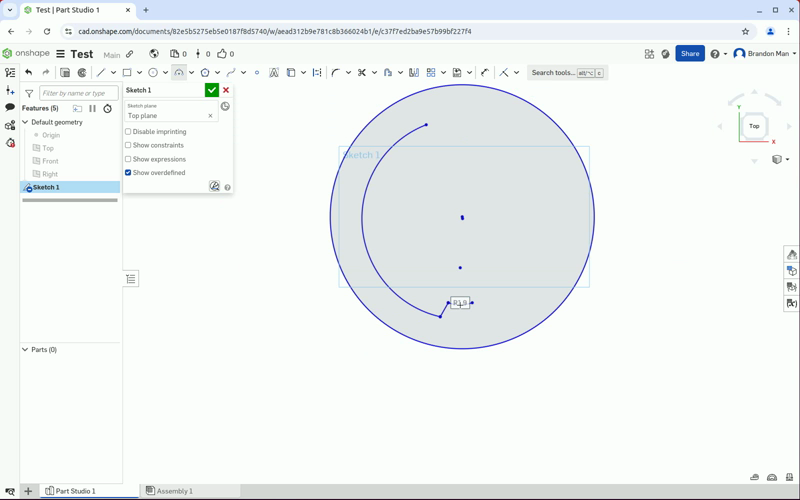
scroll(-6)
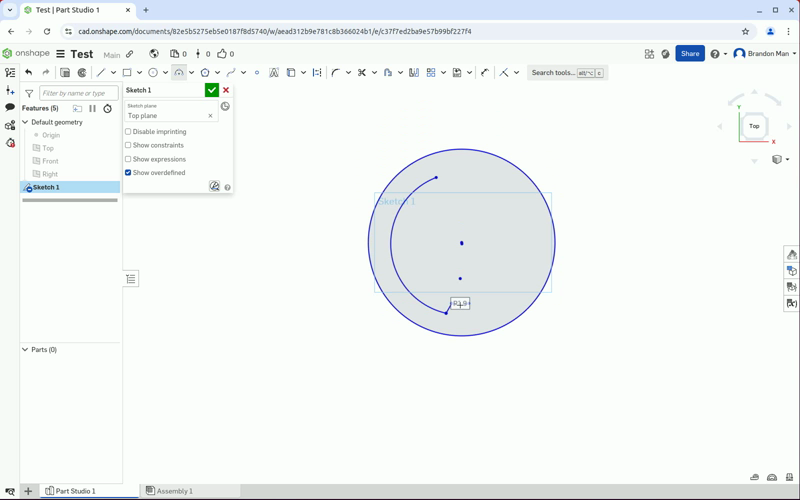
scroll(-6)
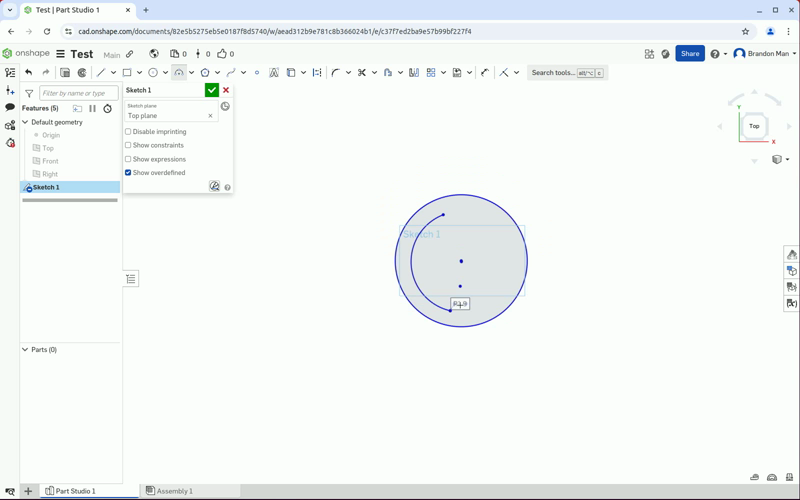
scroll(-6)
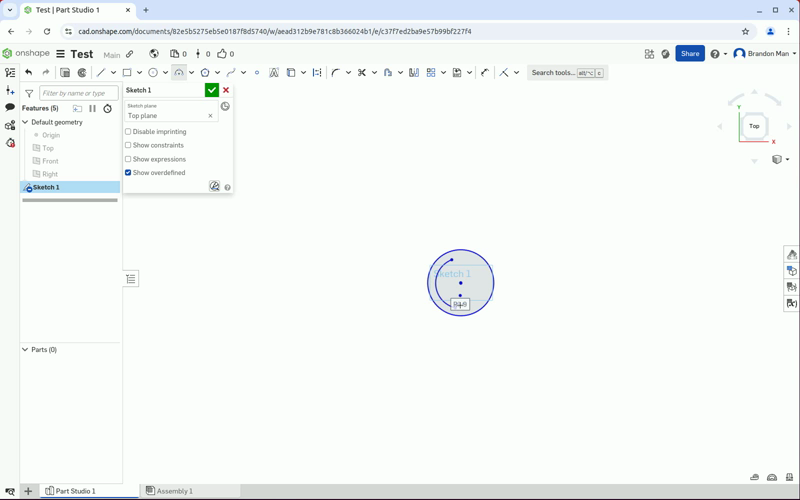
key_up(shift)
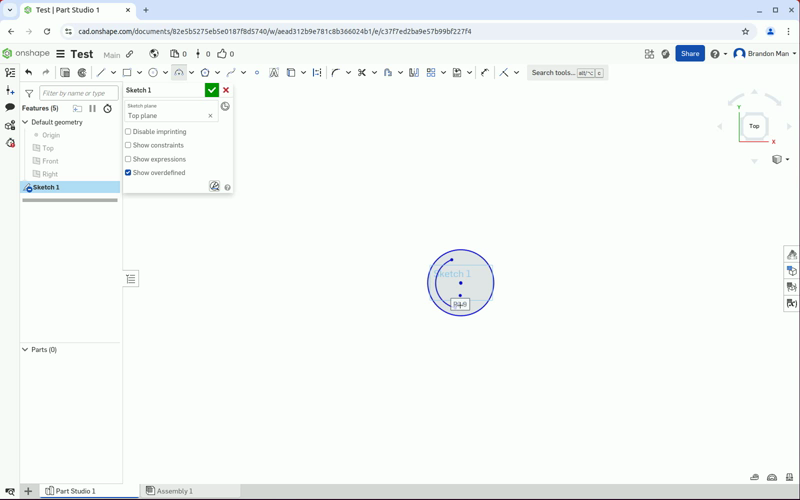
key(esc)
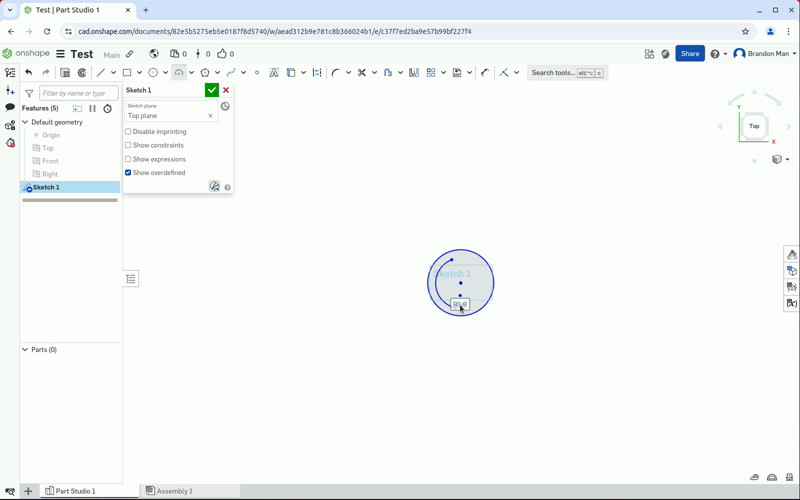
key(l)
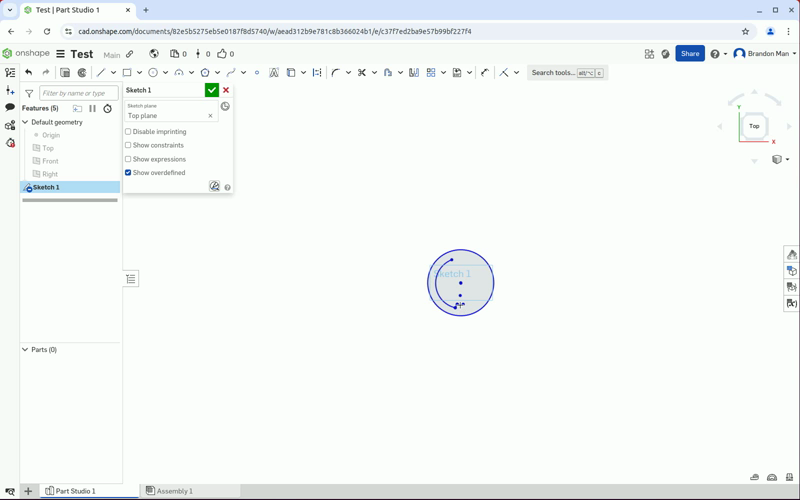
mouse_move(463, 304)
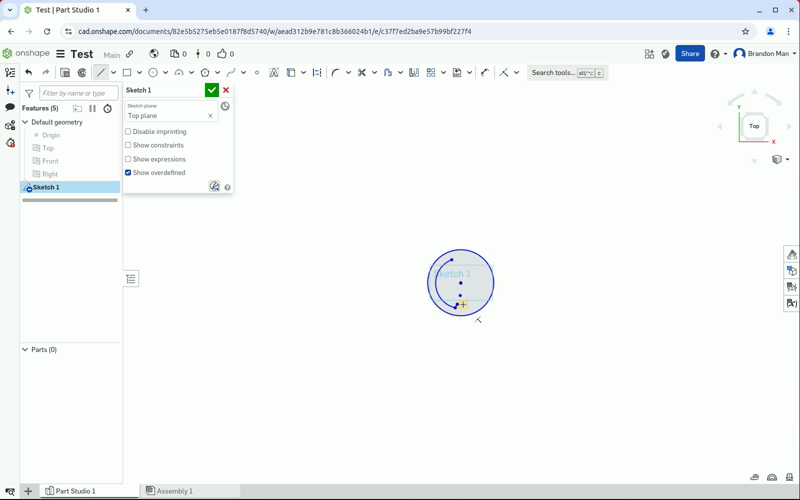
scroll(6)
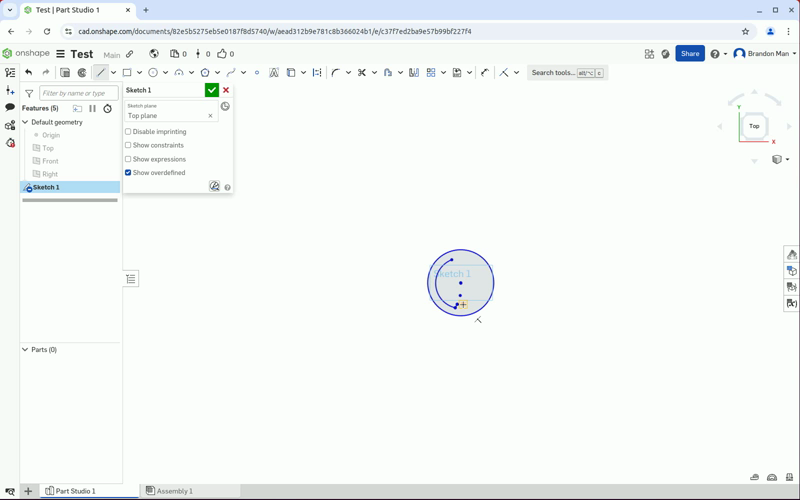
scroll(6)
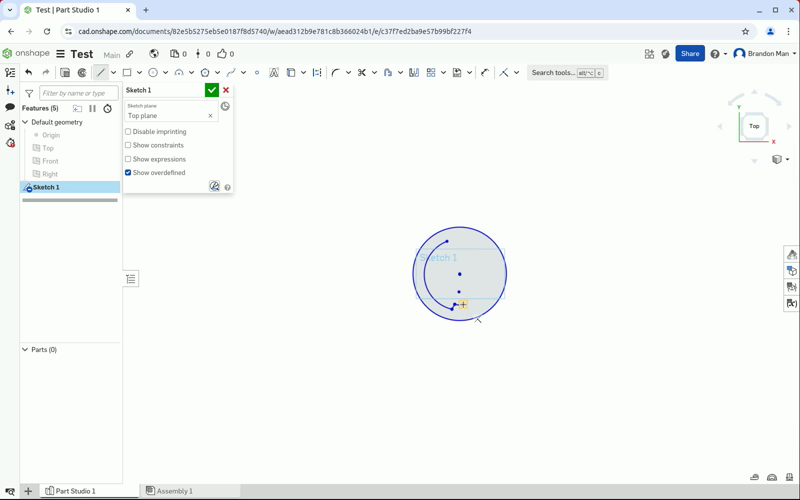
scroll(6)
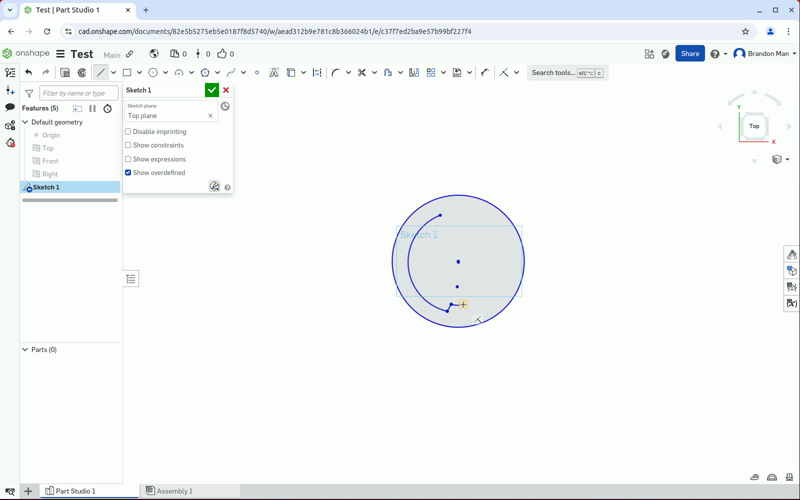
scroll(6)
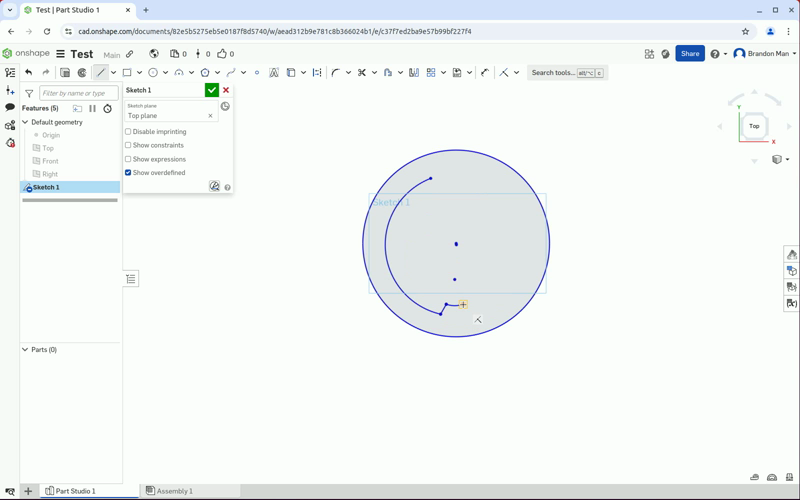
scroll(6)
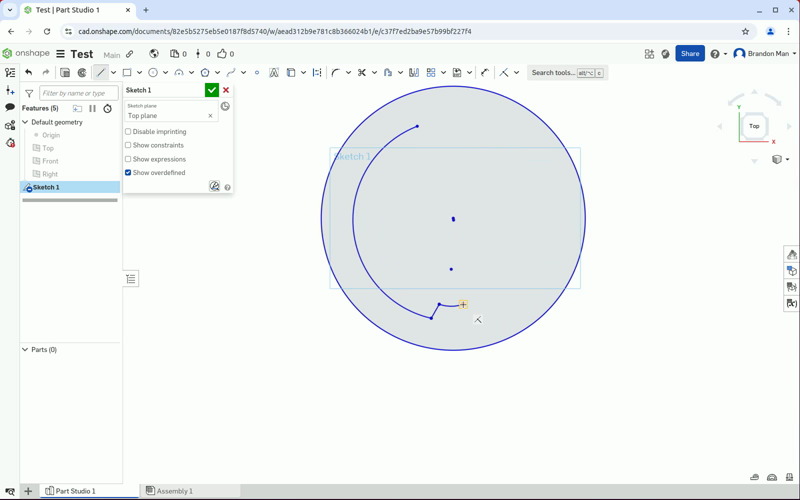
scroll(6)
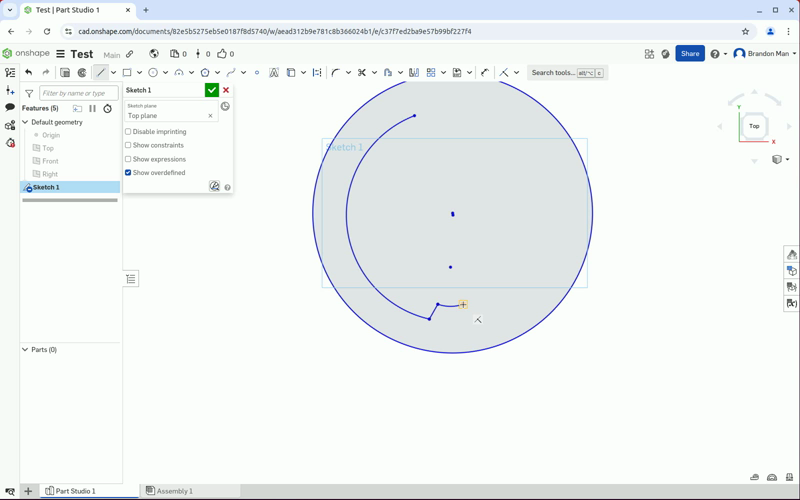
scroll(6)
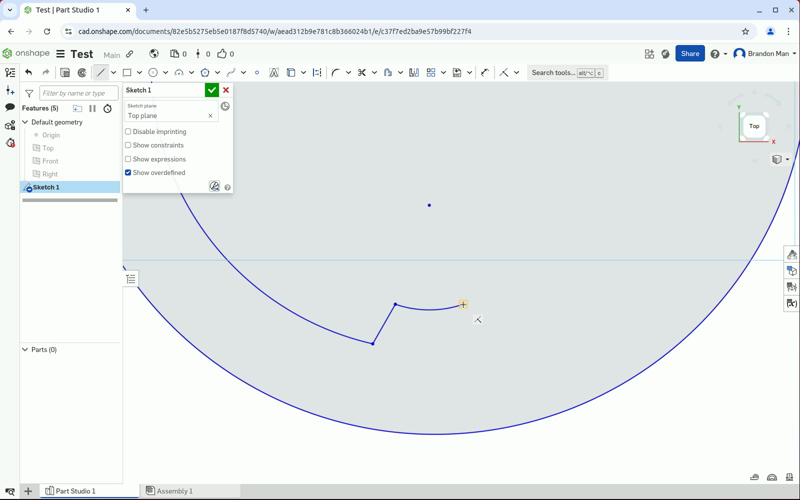
click(463, 304)
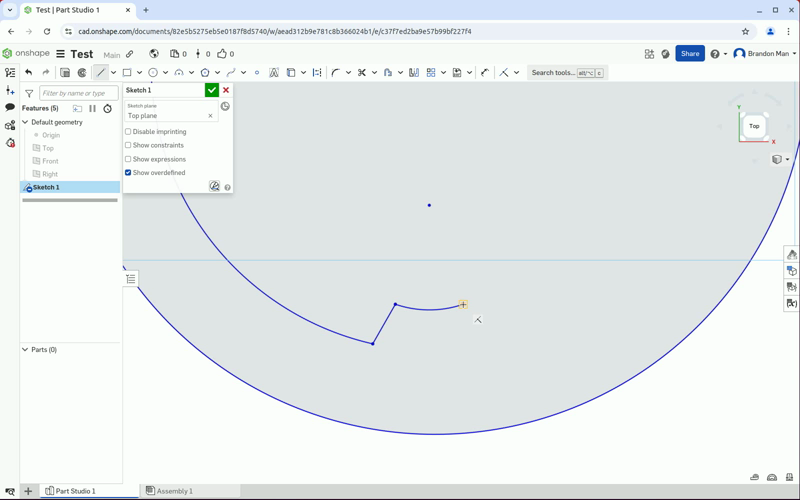
scroll(-6)
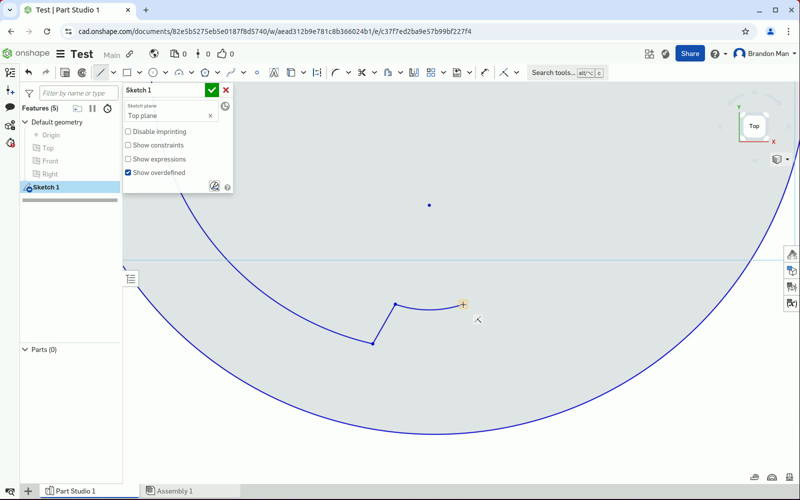
scroll(-6)
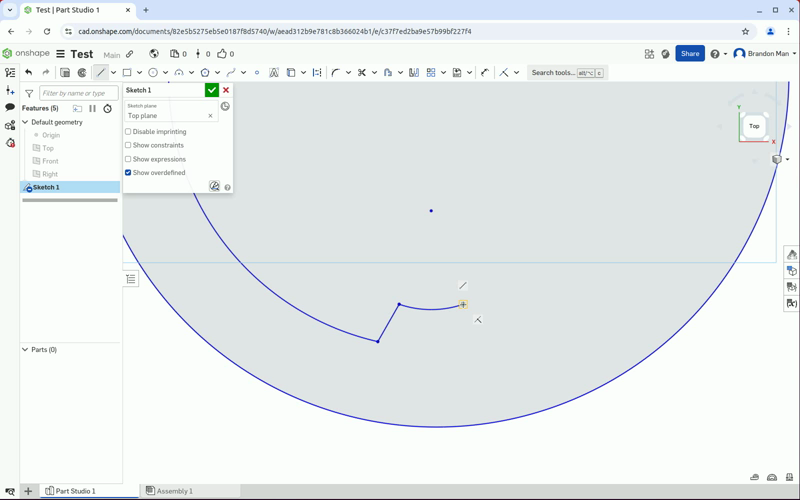
scroll(-6)
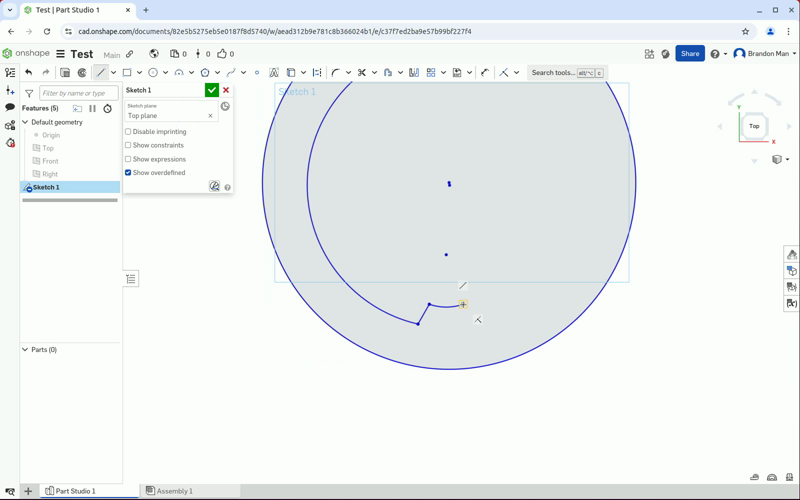
scroll(-6)
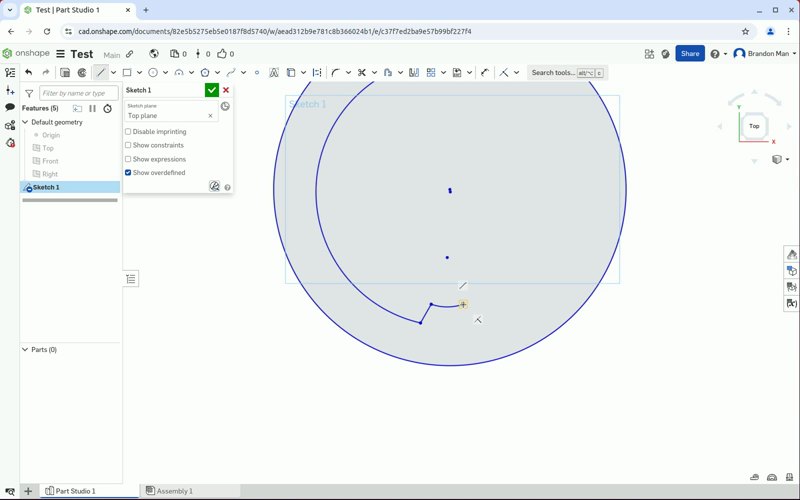
scroll(-6)
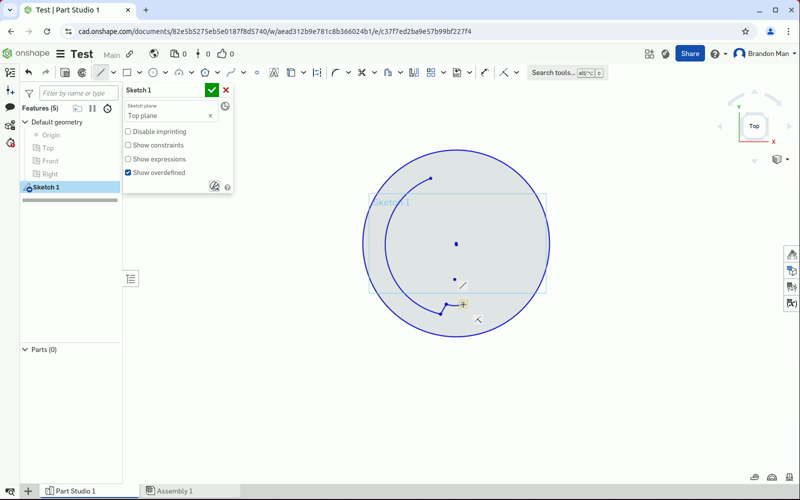
scroll(-6)
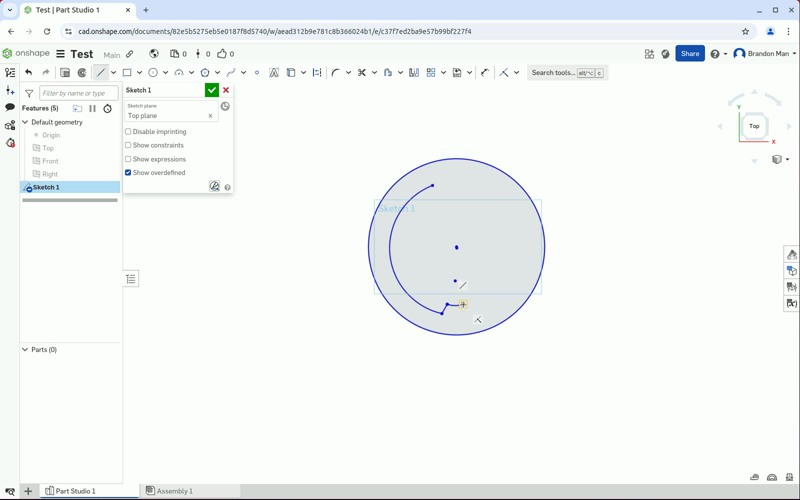
scroll(-6)
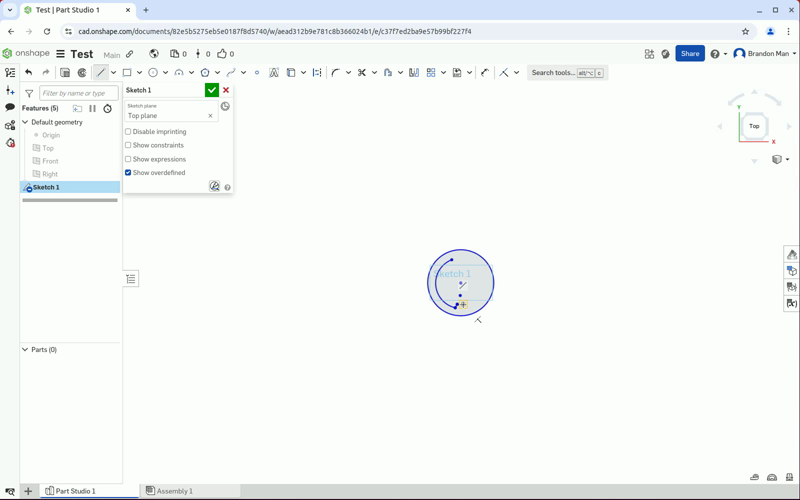
key_down(shift)
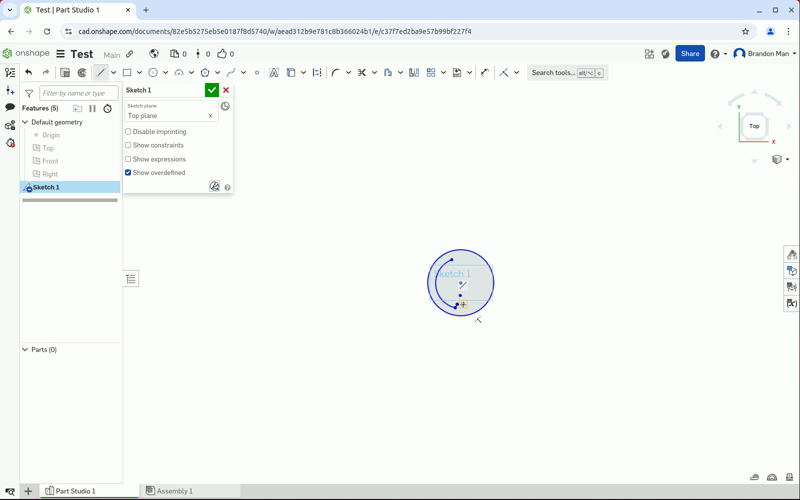
mouse_move(493, 304)
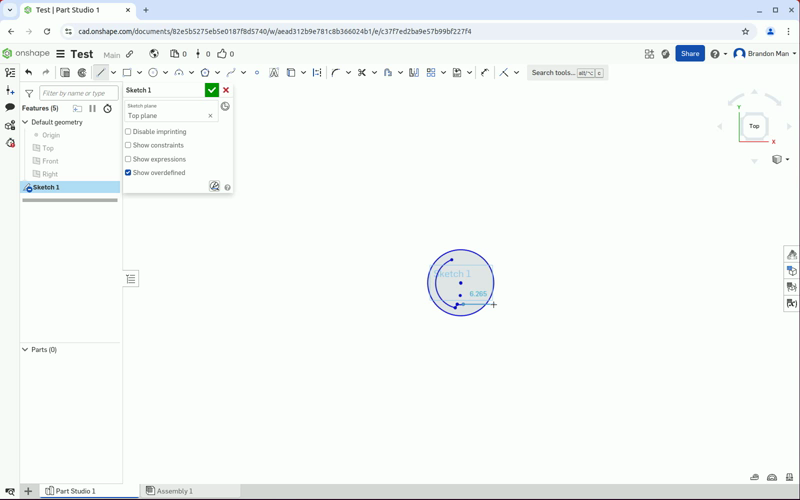
mouse_move(465, 307)
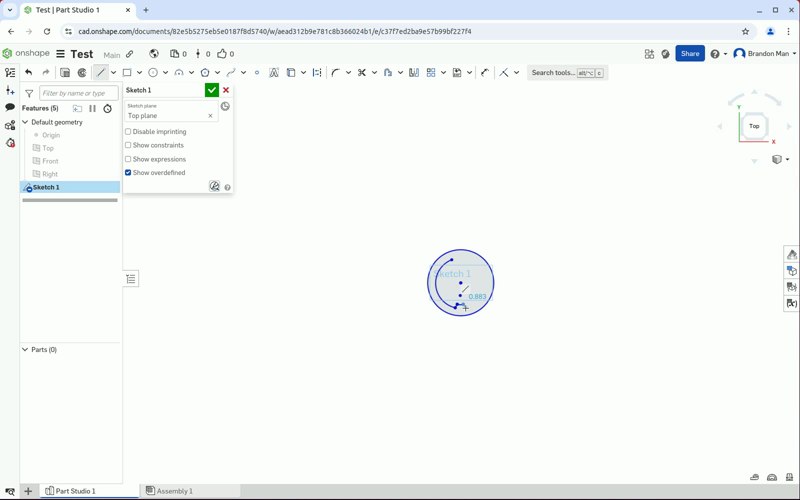
scroll(6)
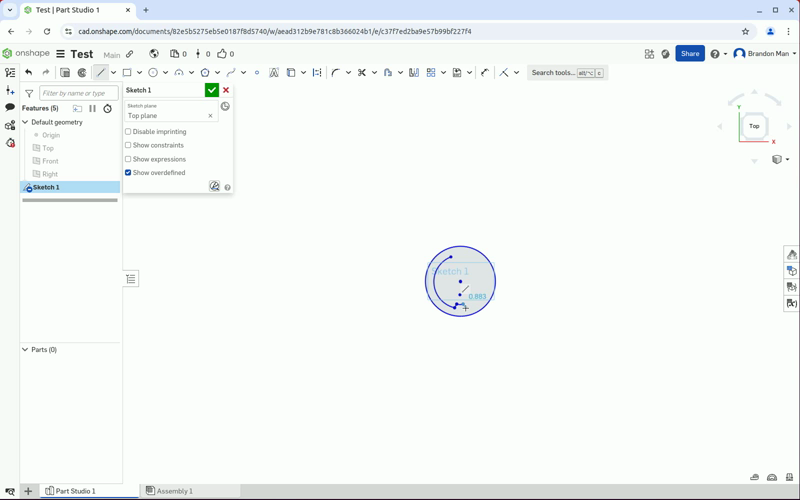
scroll(6)
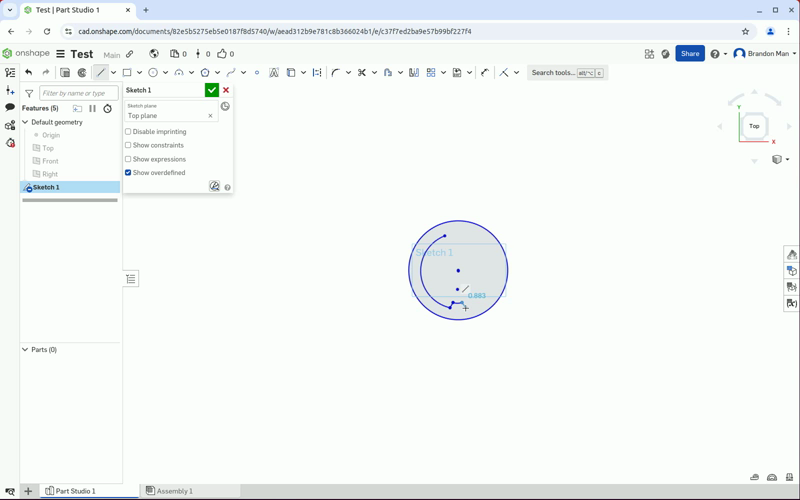
scroll(6)
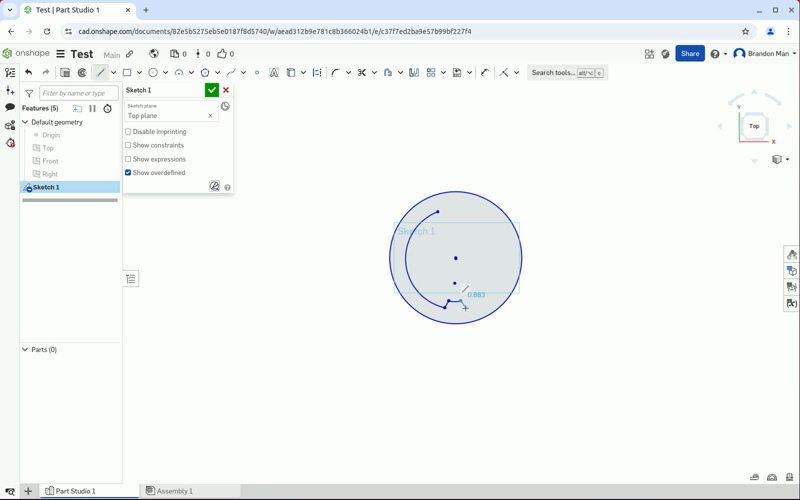
scroll(6)
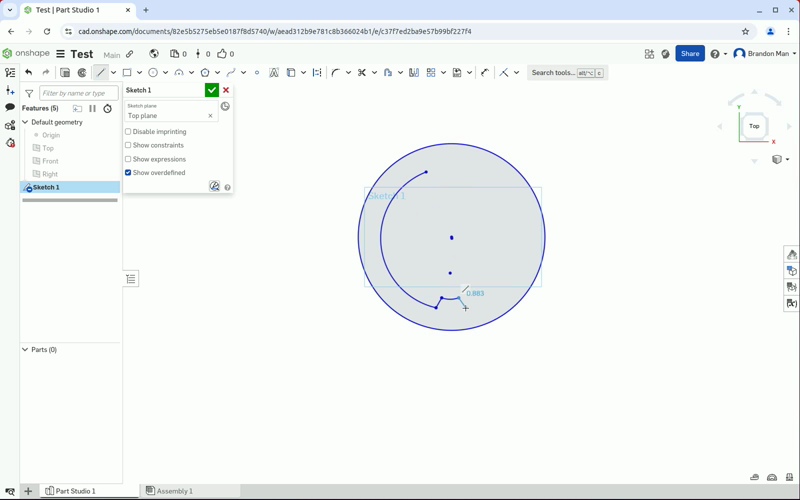
scroll(6)
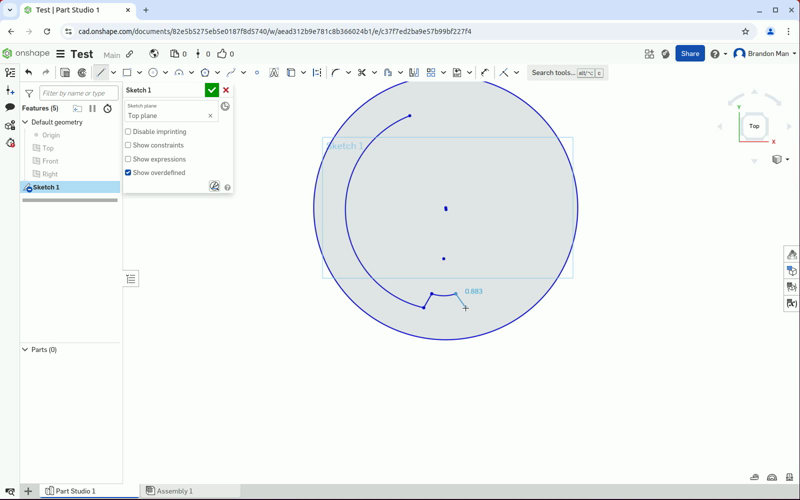
scroll(6)
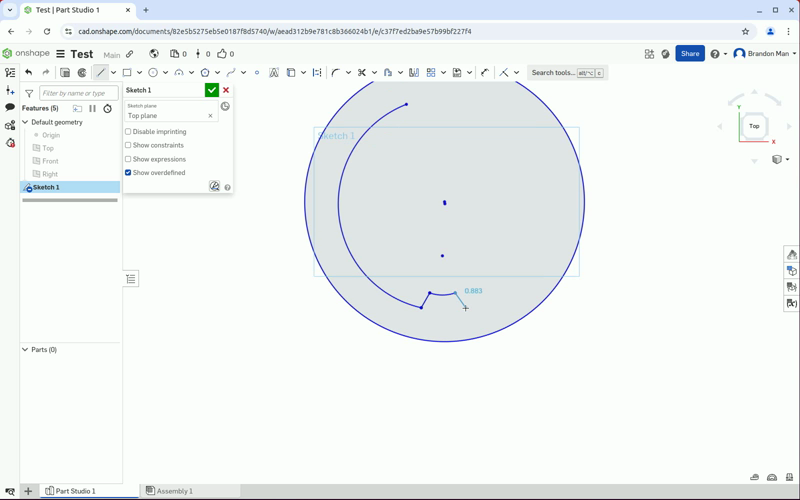
scroll(6)
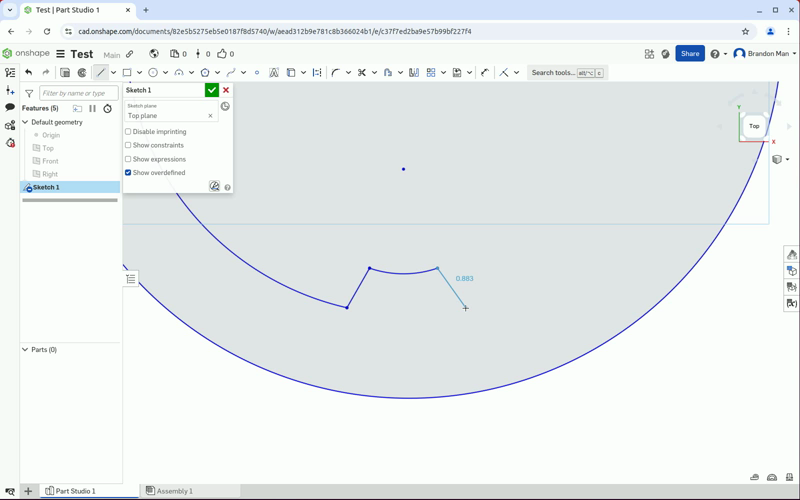
click(465, 307)
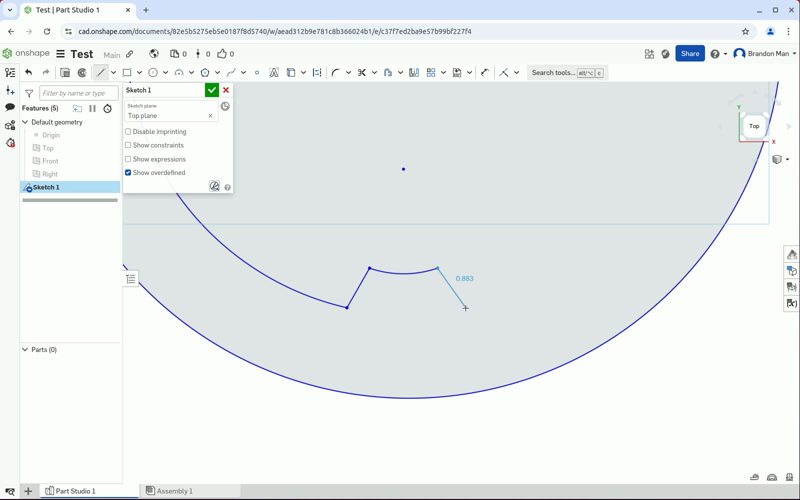
scroll(-6)
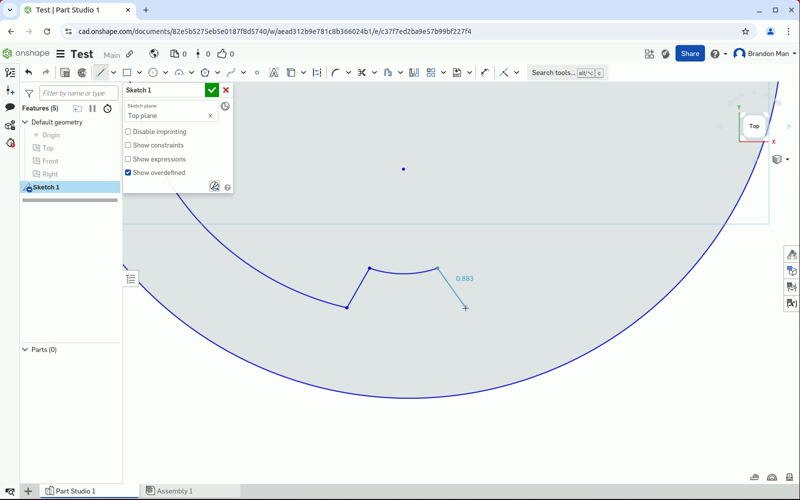
scroll(-6)
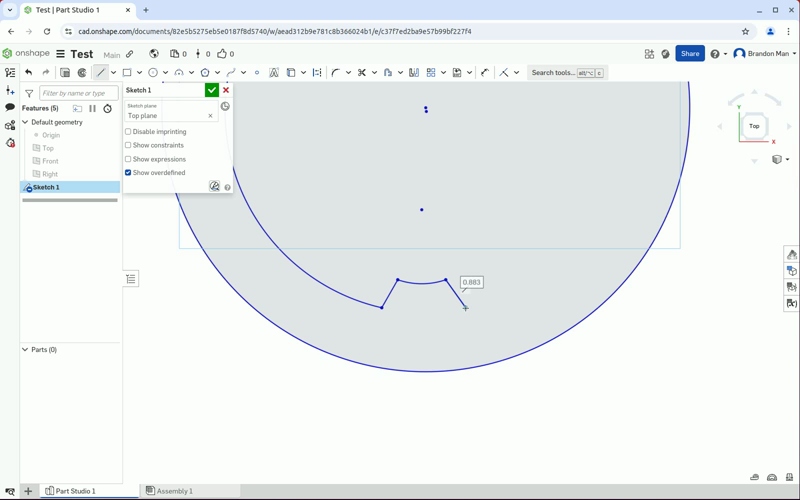
scroll(-6)
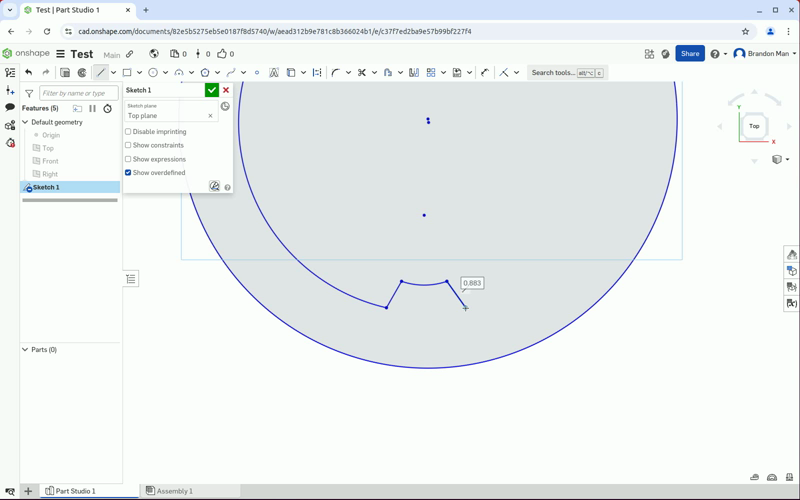
scroll(-6)
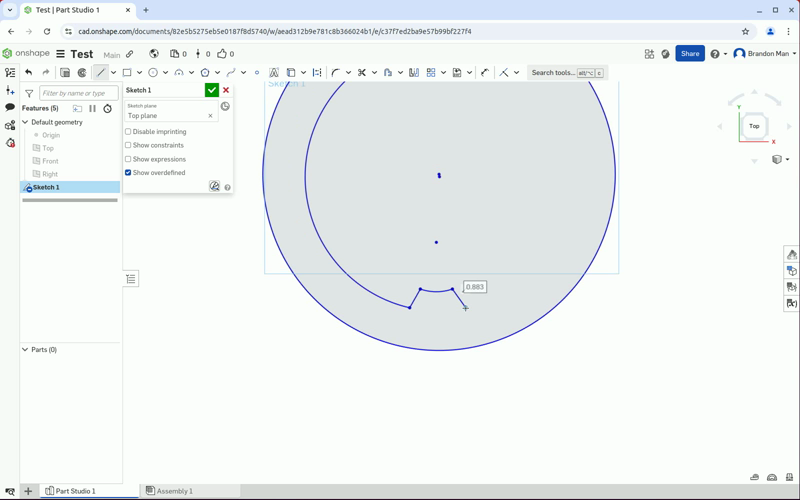
scroll(-6)
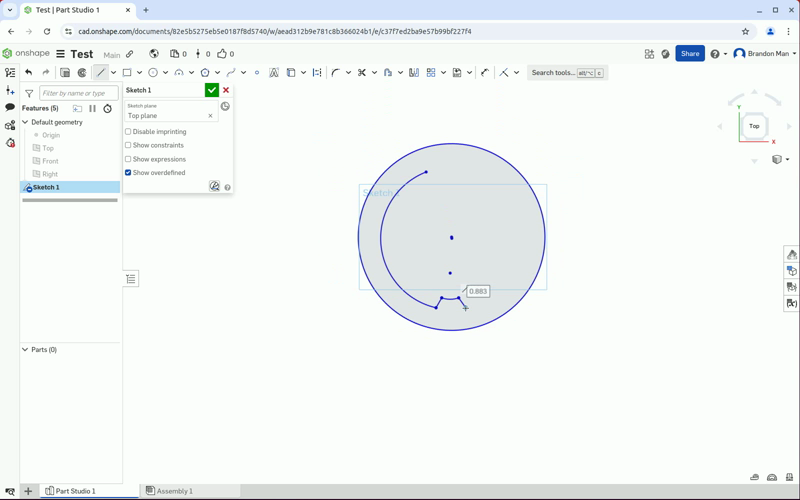
scroll(-6)
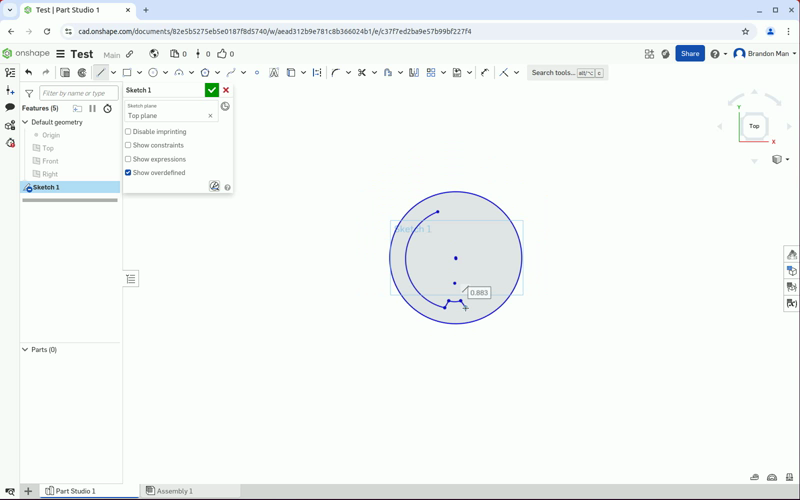
scroll(-6)
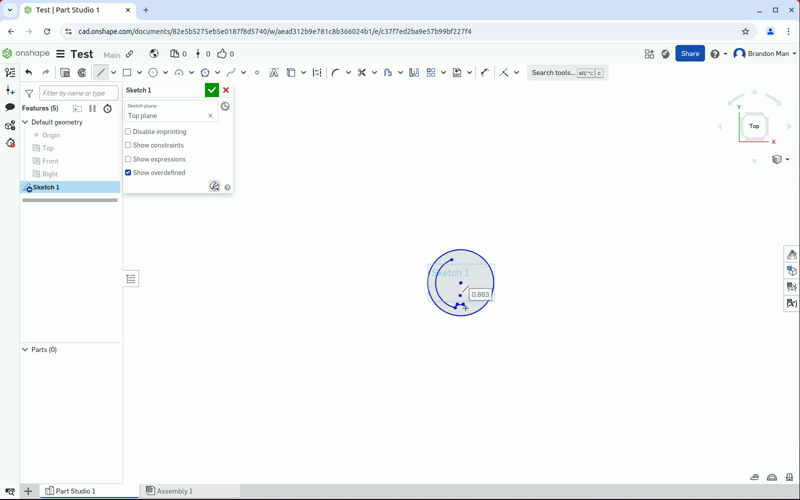
key_up(shift)
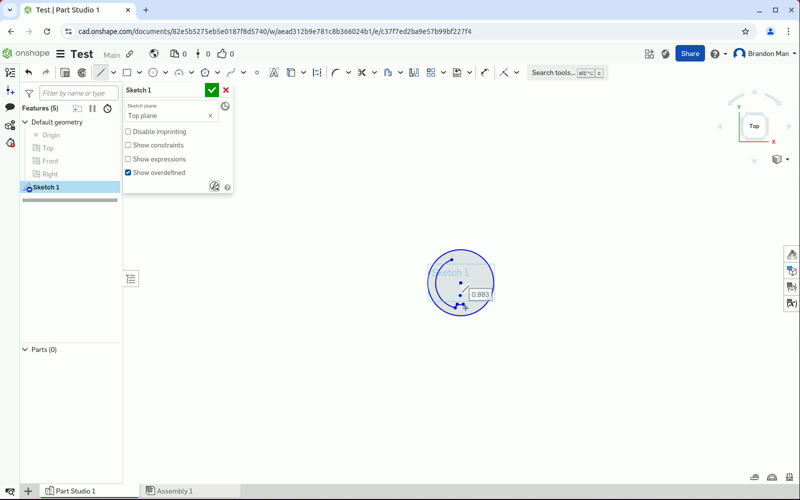
key(esc)
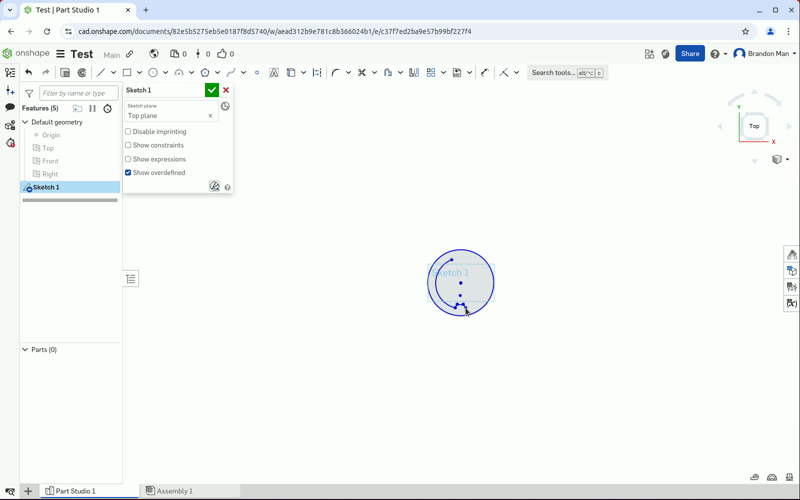
key(a)
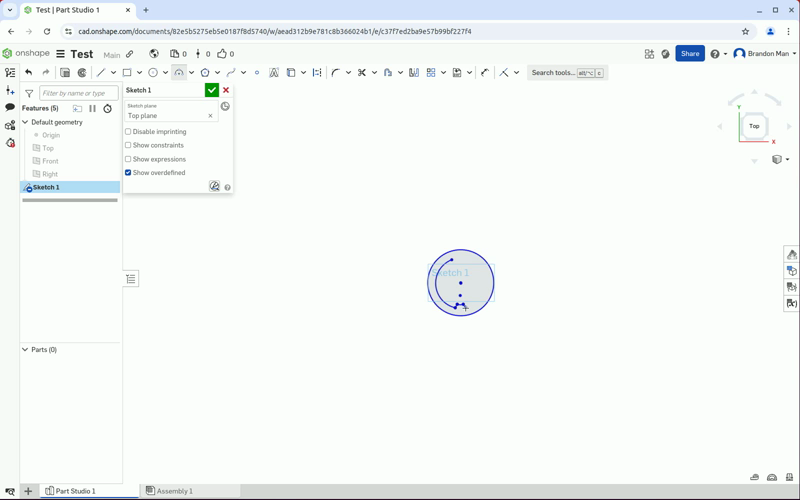
mouse_move(465, 307)
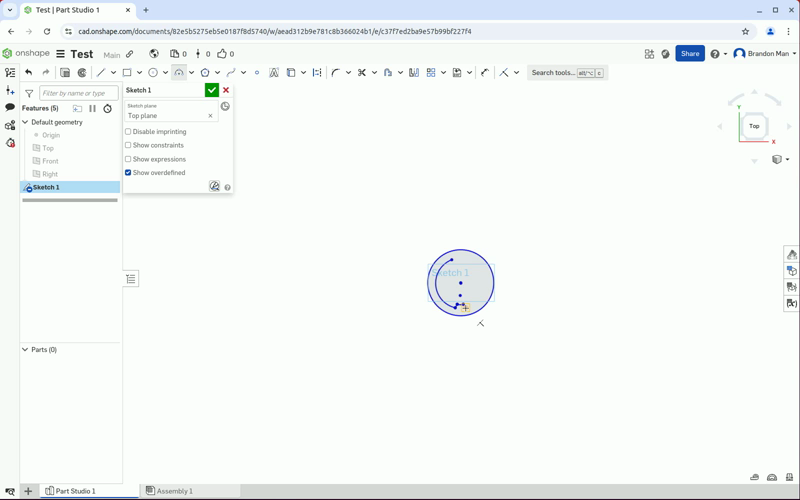
scroll(6)
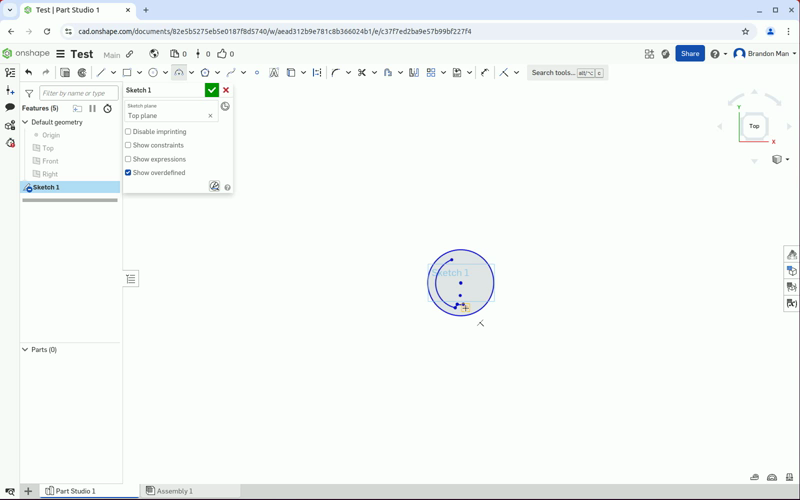
scroll(6)
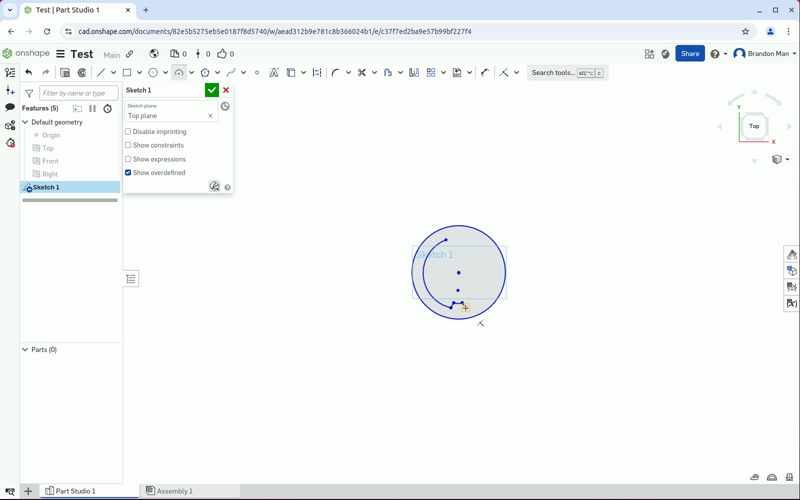
scroll(6)
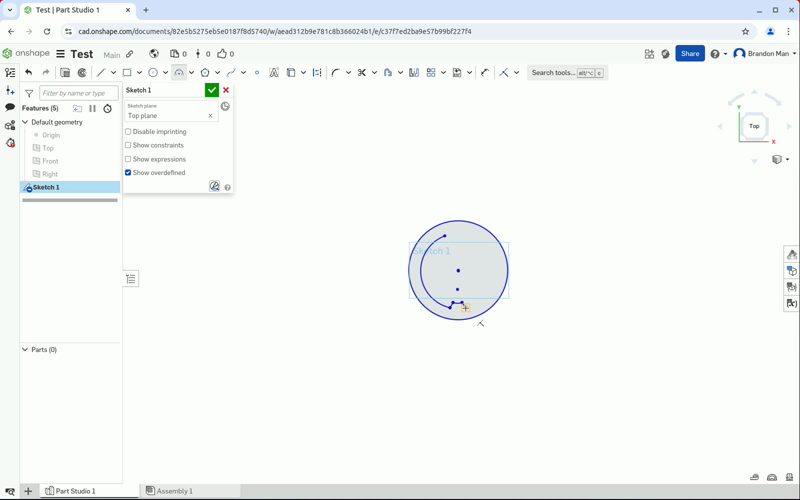
scroll(6)
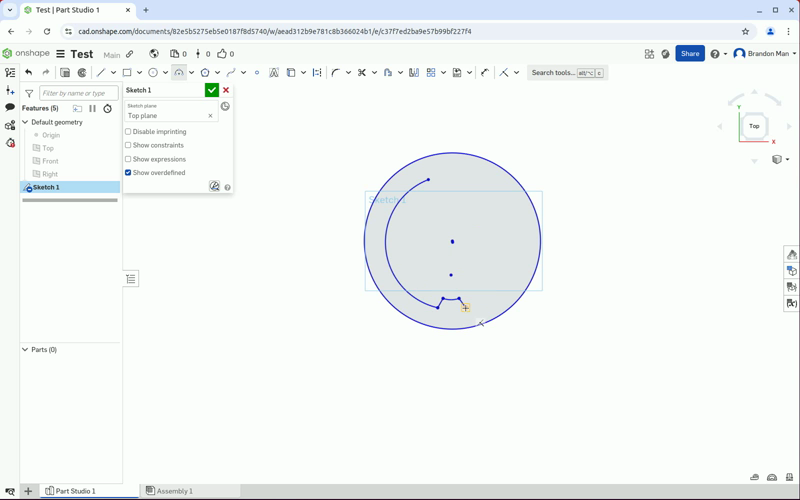
scroll(6)
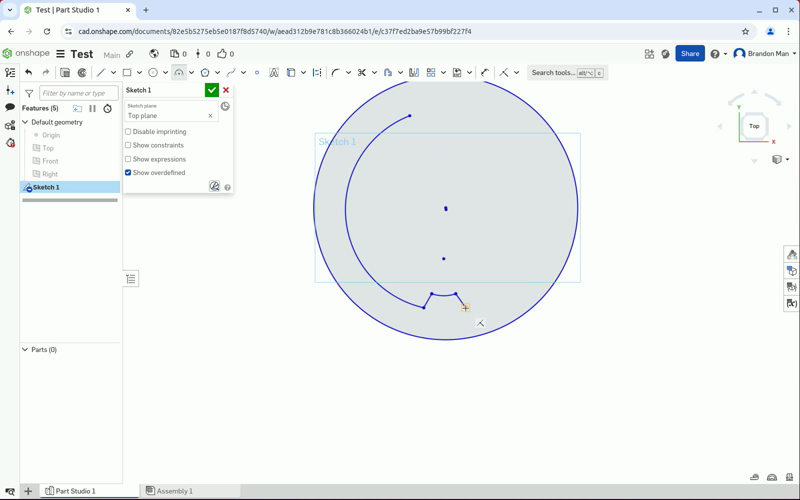
scroll(6)
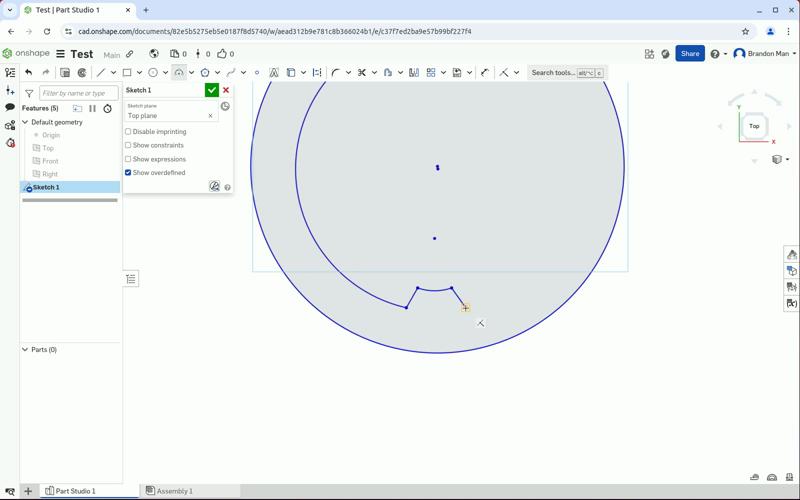
scroll(6)
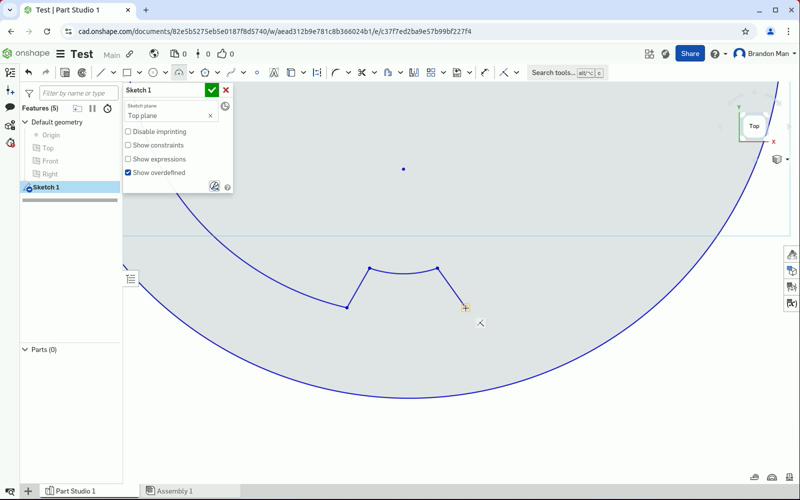
click(465, 307)
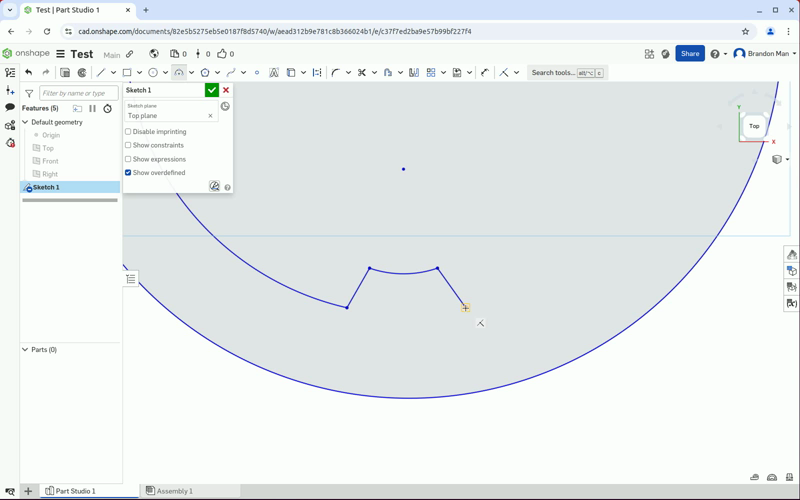
scroll(-6)
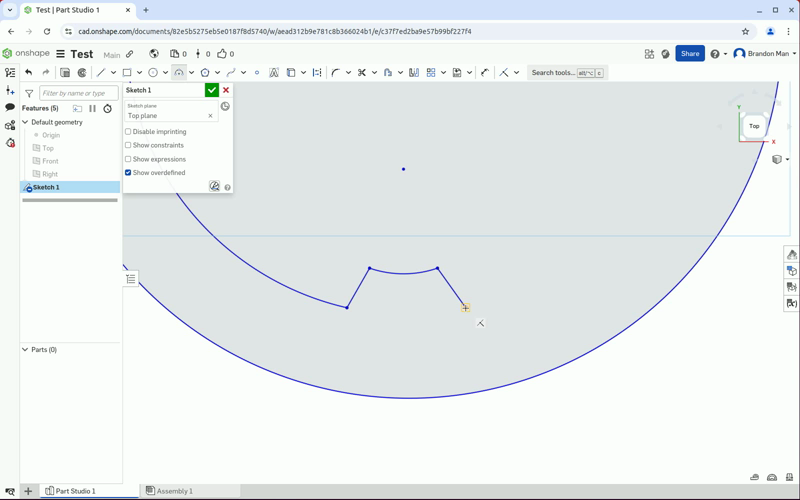
scroll(-6)
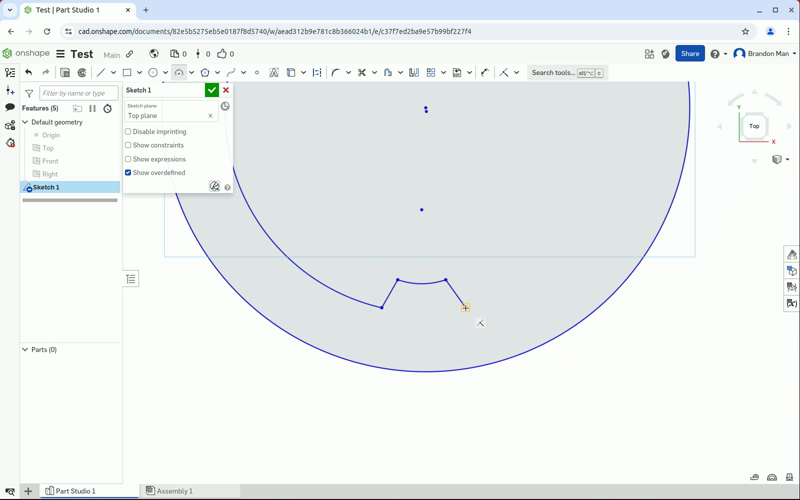
scroll(-6)
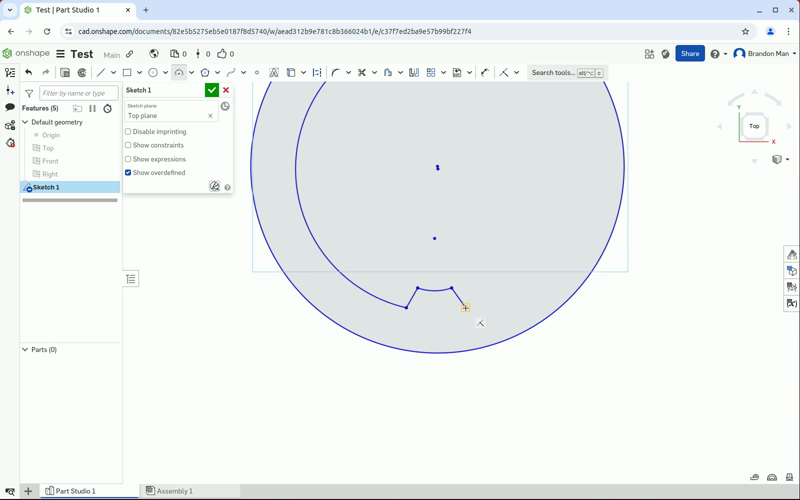
scroll(-6)
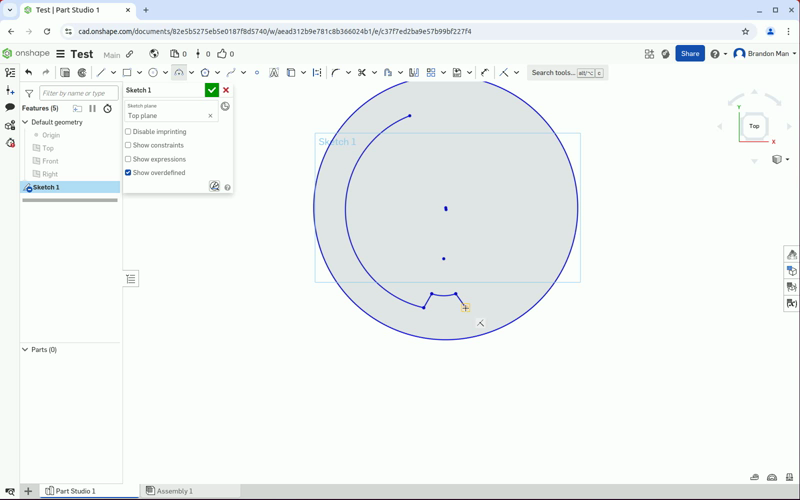
scroll(-6)
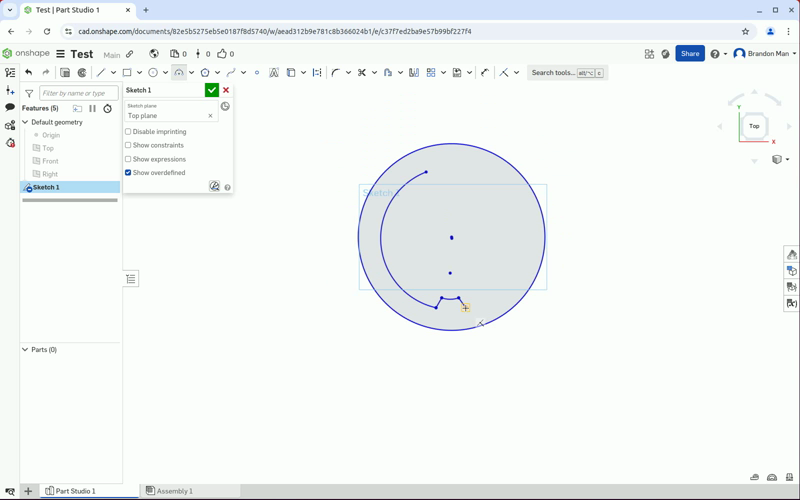
scroll(-6)
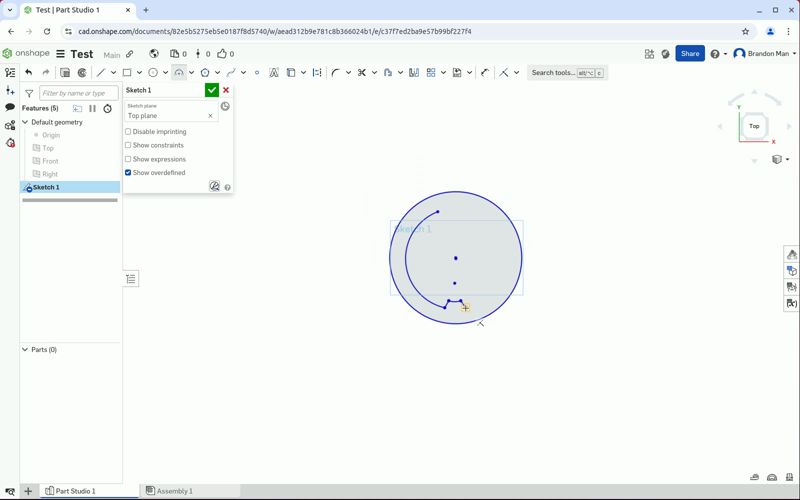
scroll(-6)
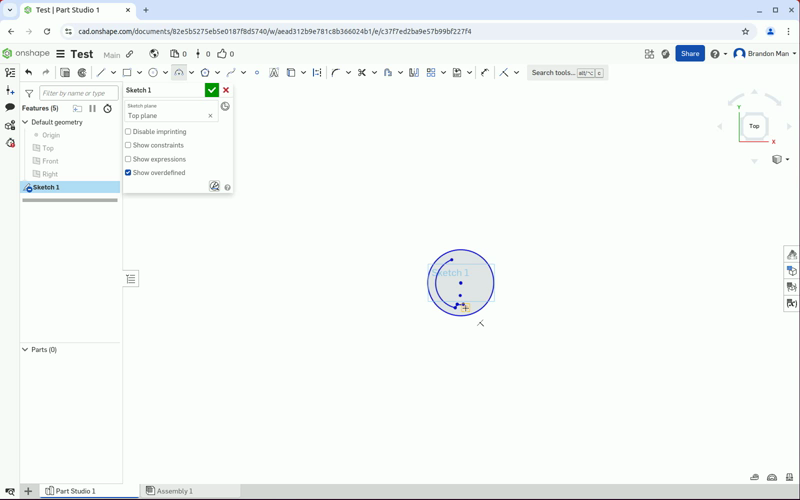
key_down(shift)
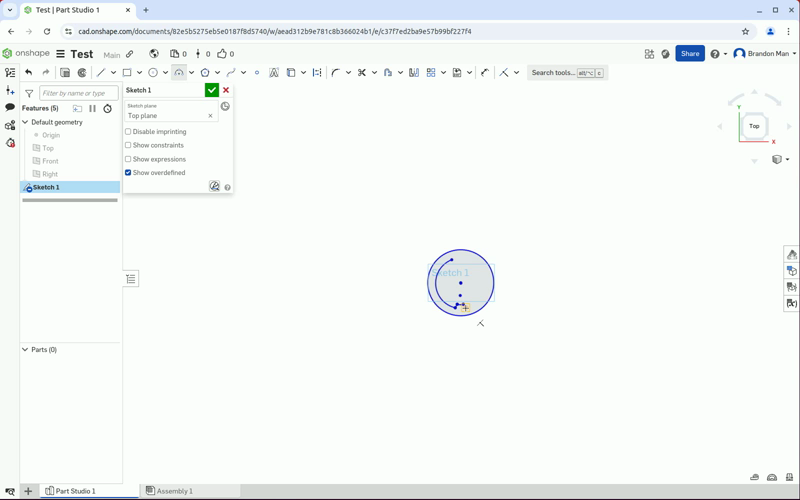
mouse_move(468, 259)
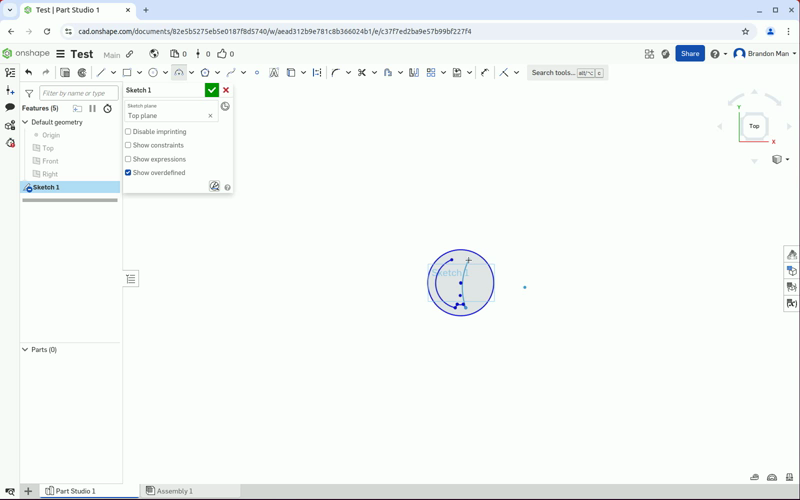
click(468, 259)
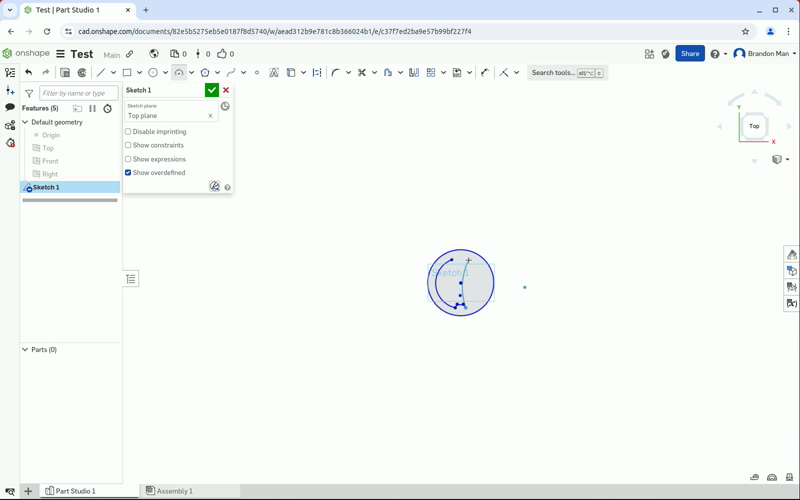
mouse_move(485, 285)
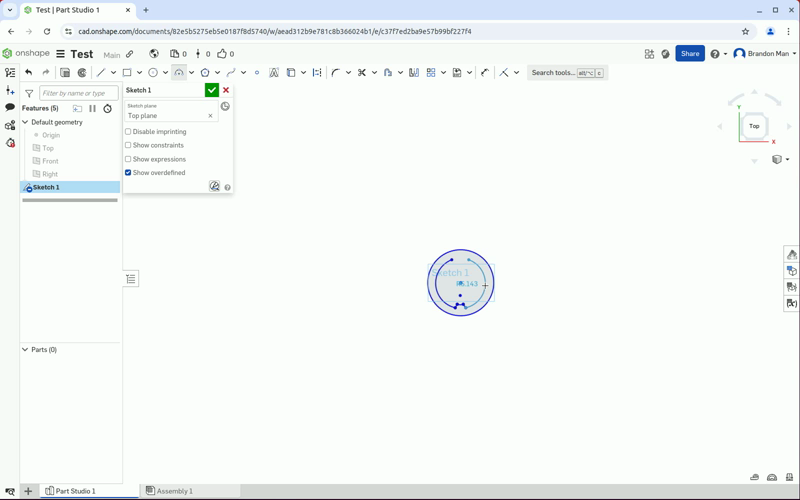
click(485, 285)
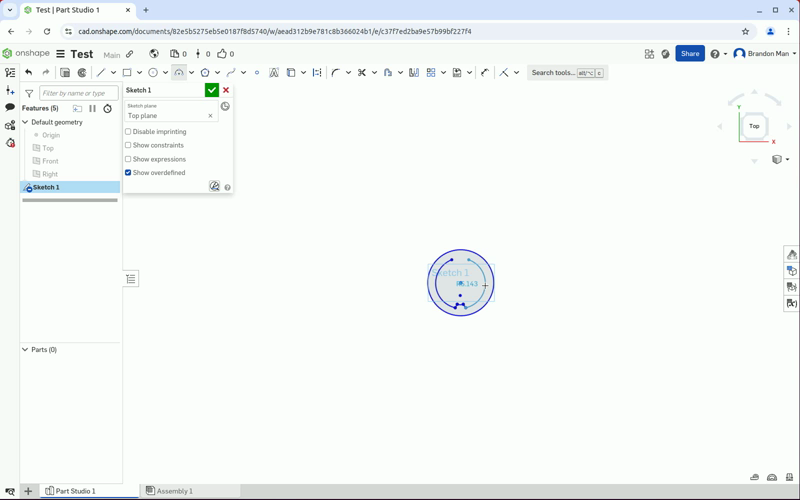
key_up(shift)
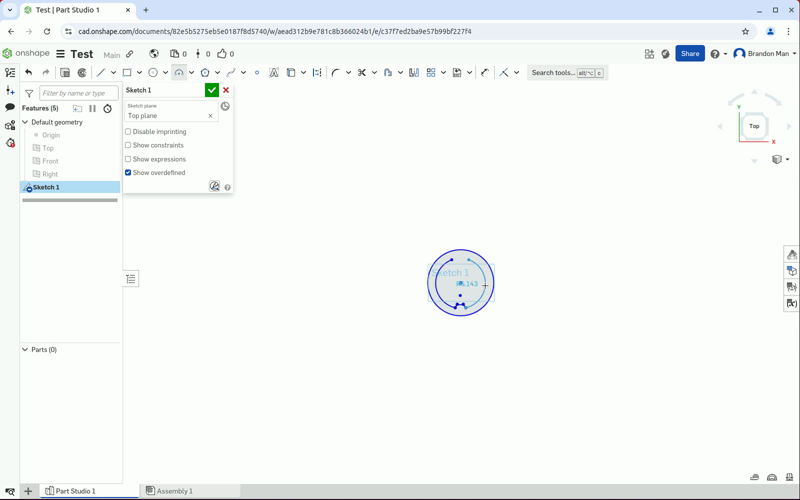
key(esc)
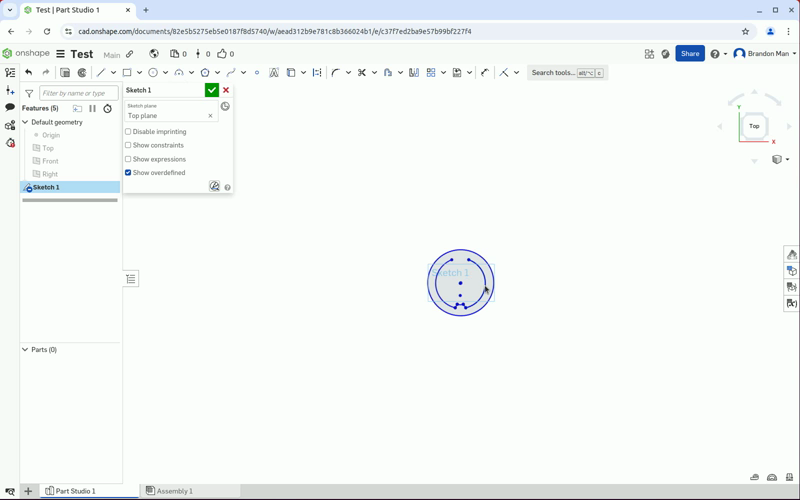
key(l)
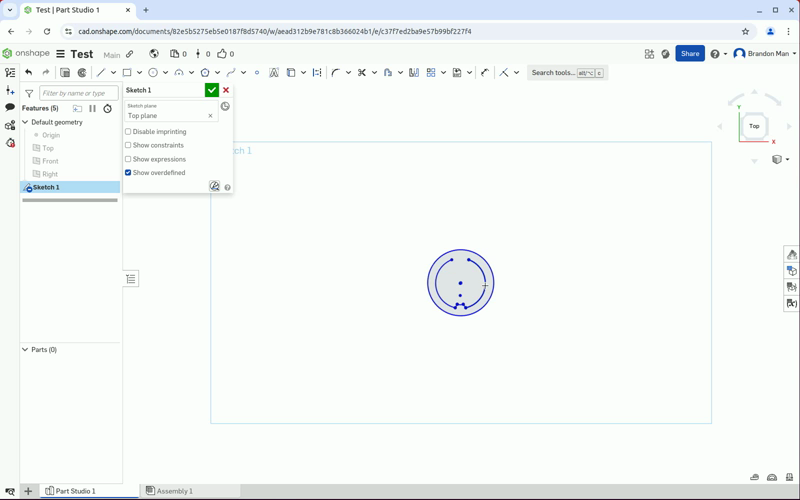
mouse_move(468, 259)
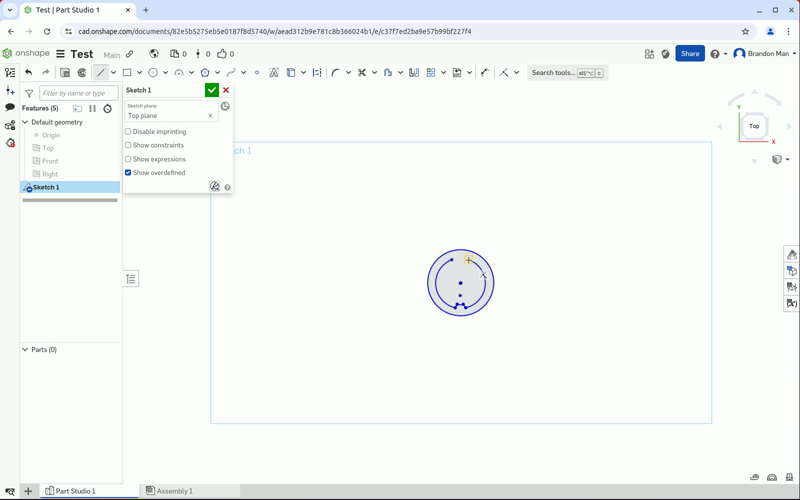
click(468, 259)
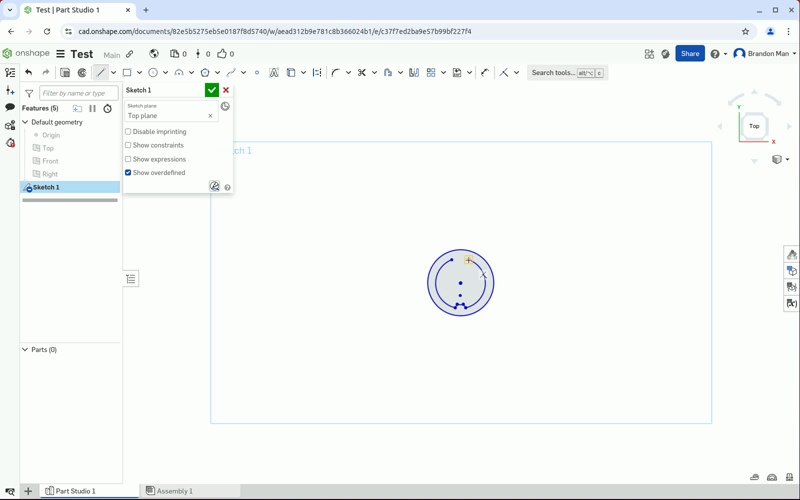
key_down(shift)
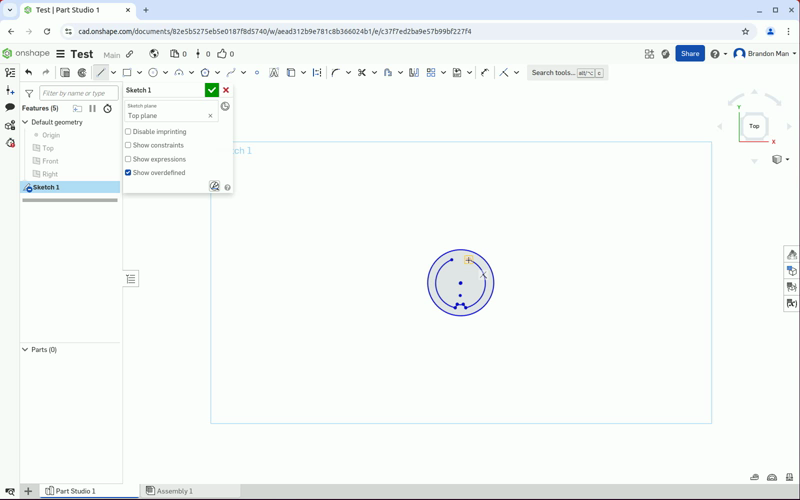
mouse_move(498, 259)
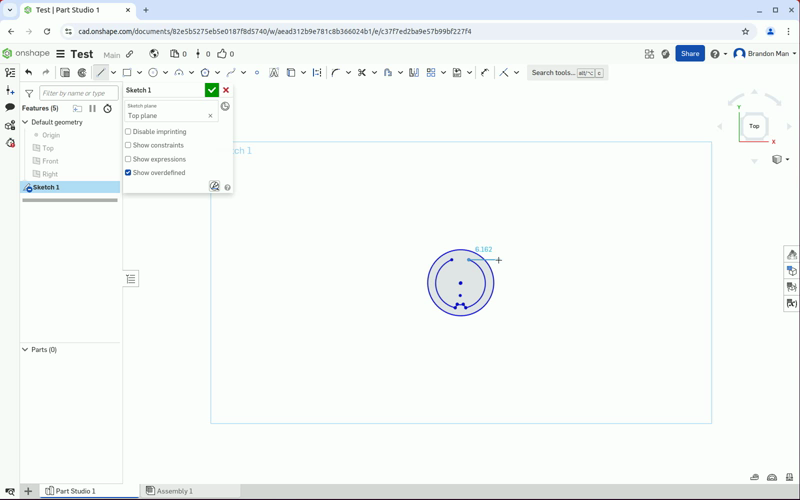
mouse_move(466, 262)
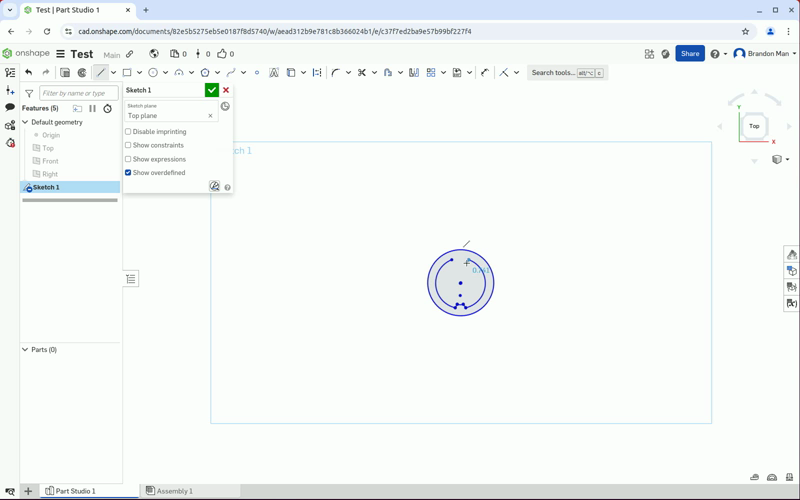
scroll(6)
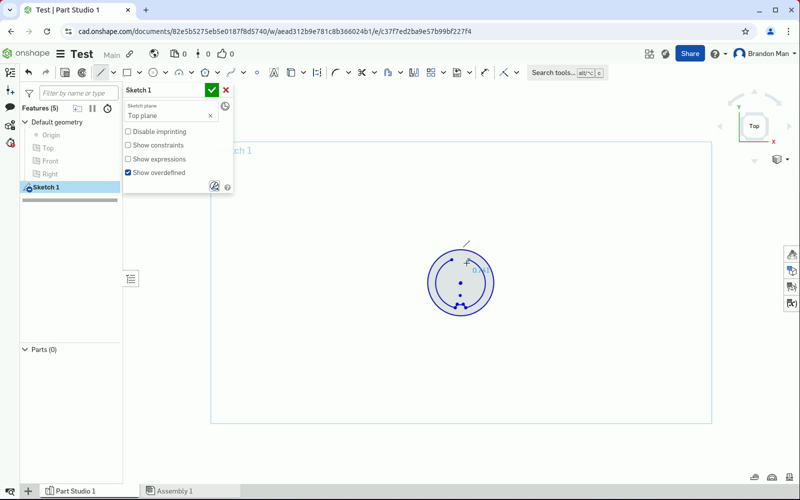
scroll(6)
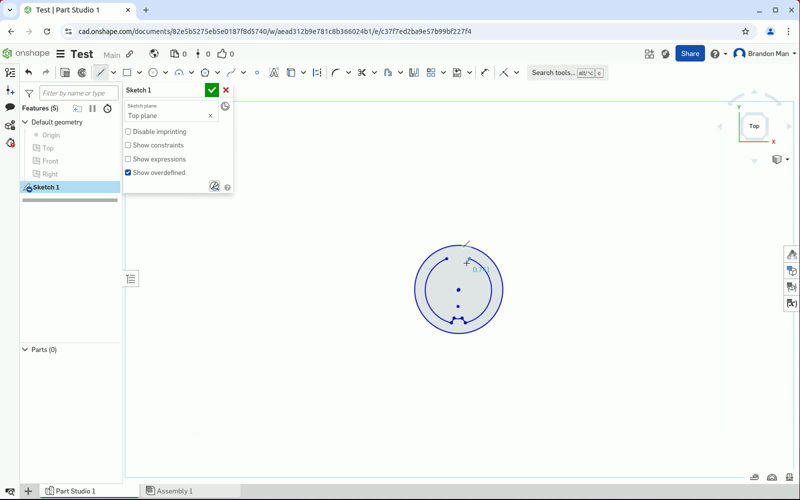
scroll(6)
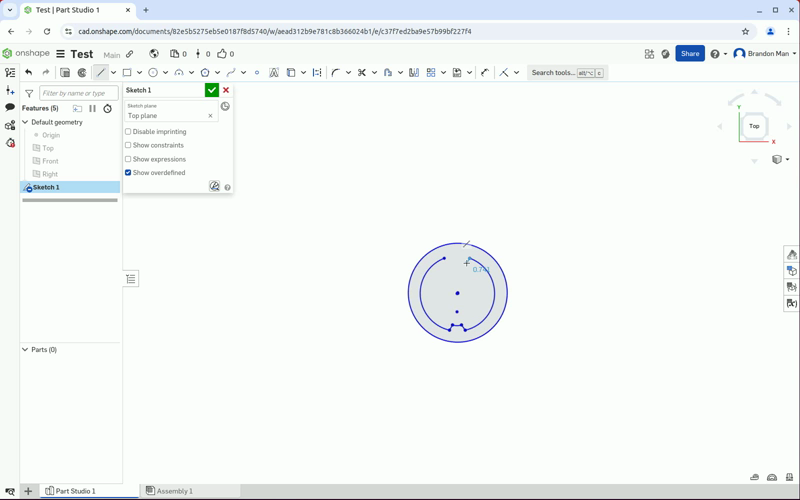
scroll(6)
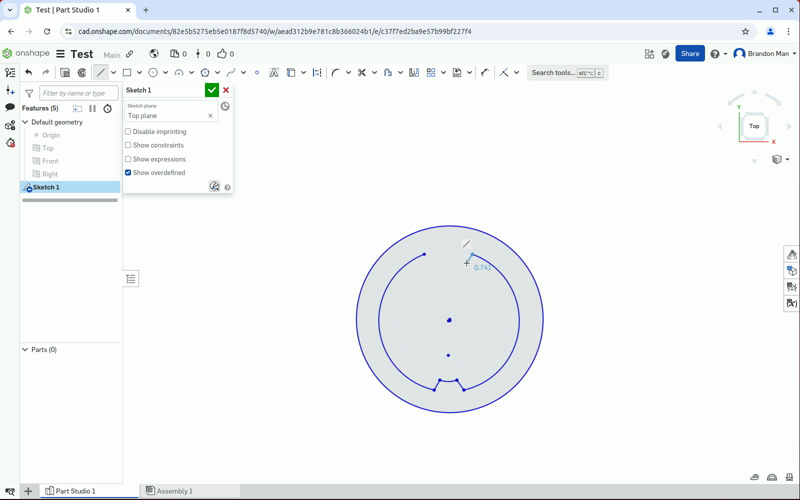
scroll(6)
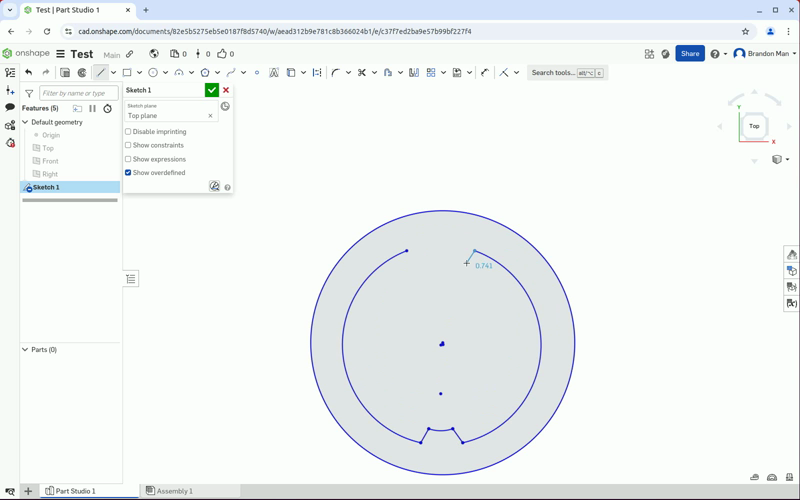
scroll(6)
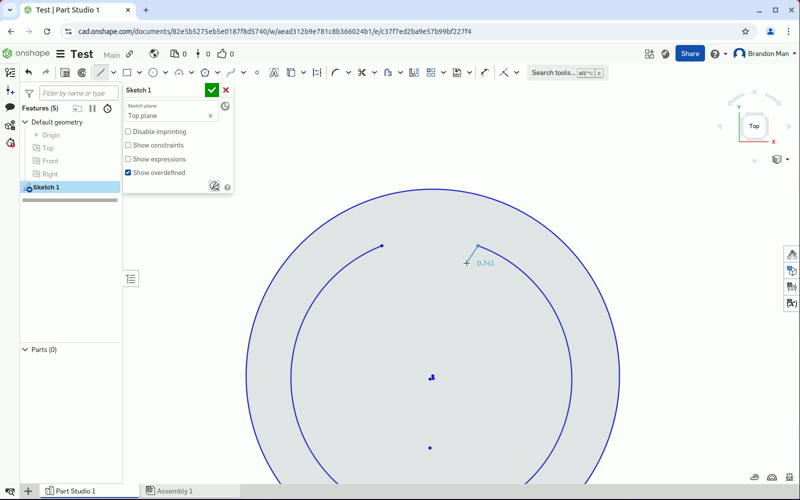
scroll(6)
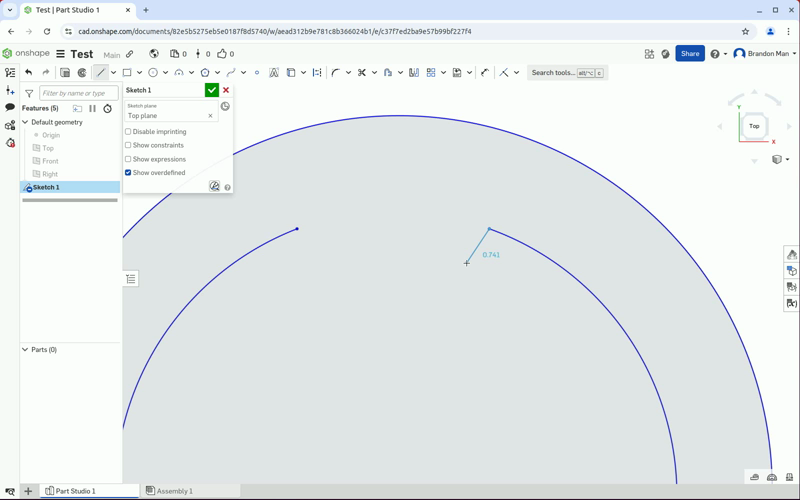
click(466, 262)
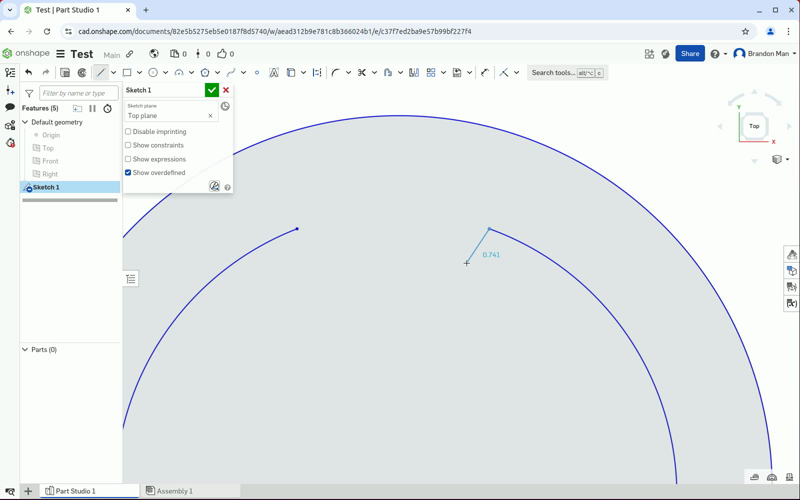
scroll(-6)
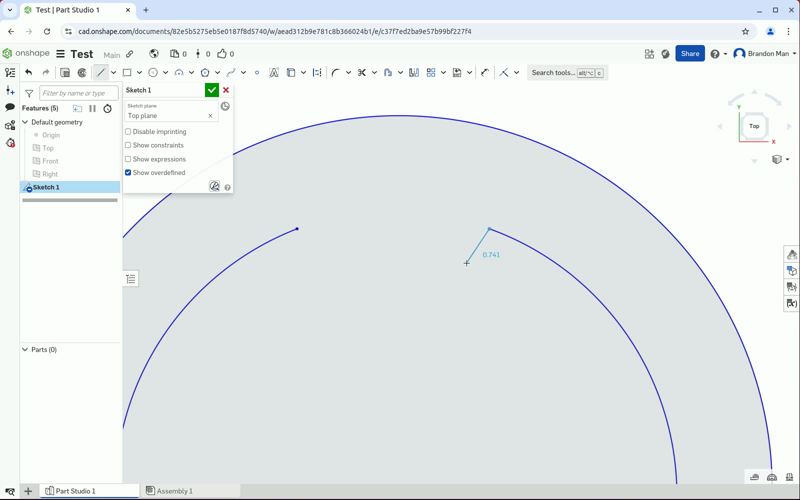
scroll(-6)
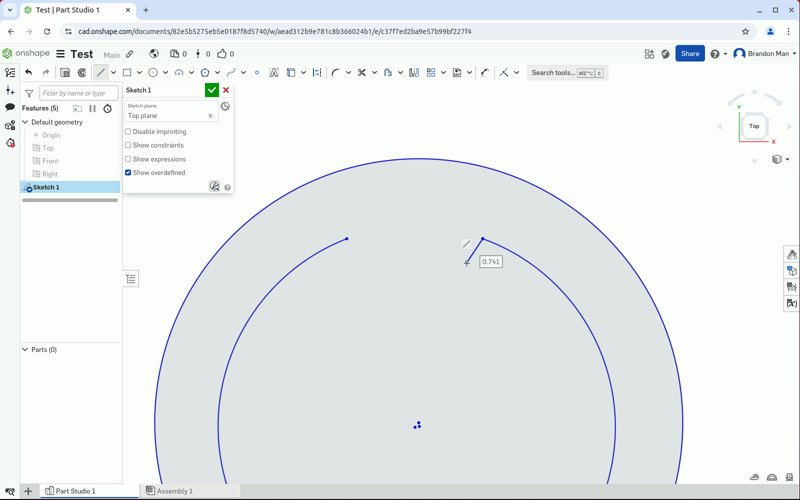
scroll(-6)
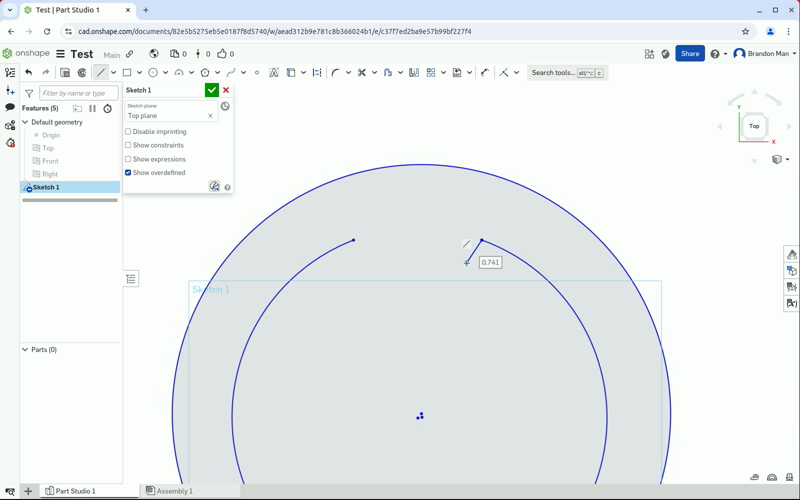
scroll(-6)
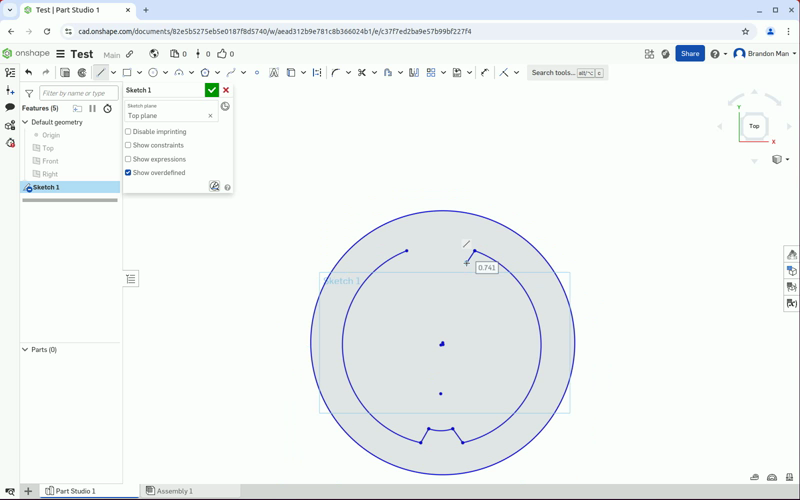
scroll(-6)
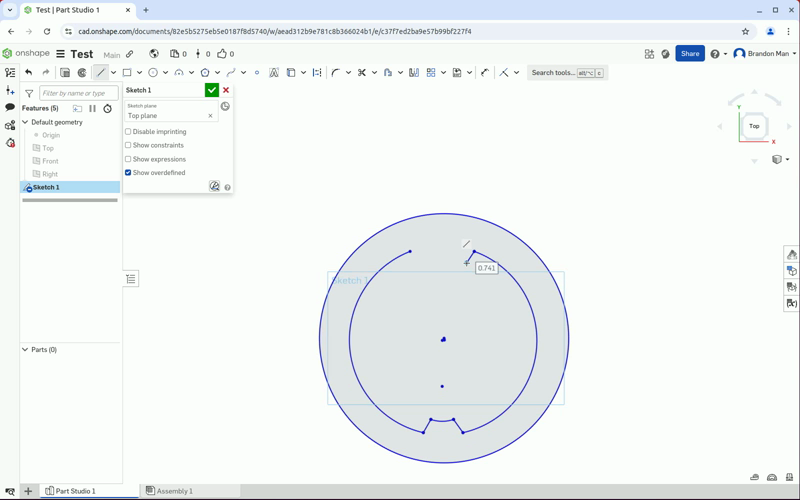
scroll(-6)
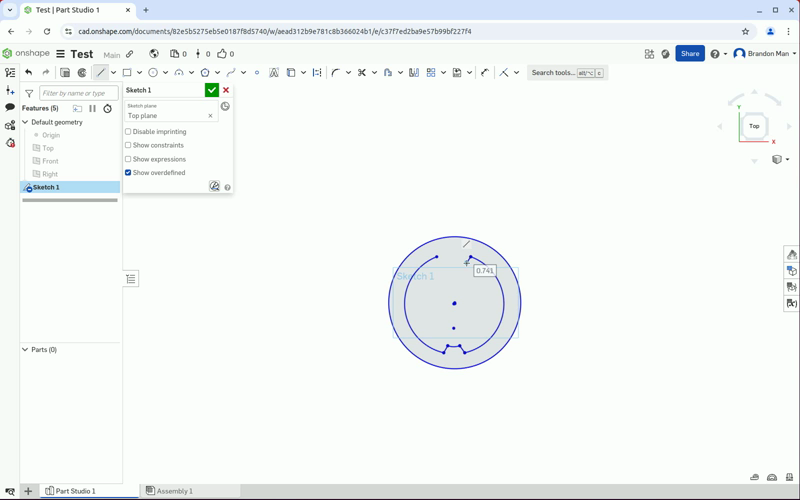
scroll(-6)
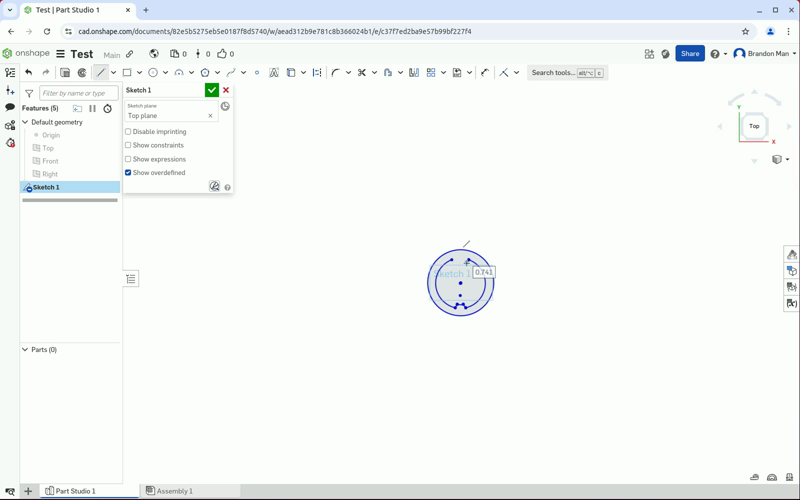
key_up(shift)
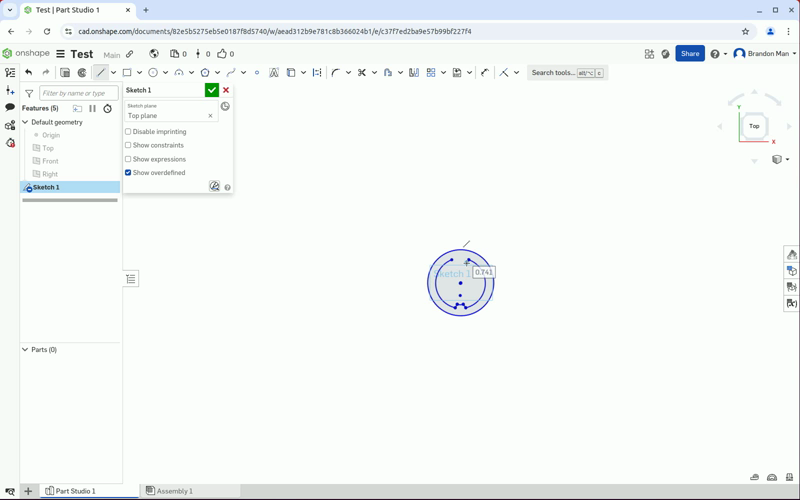
key(esc)
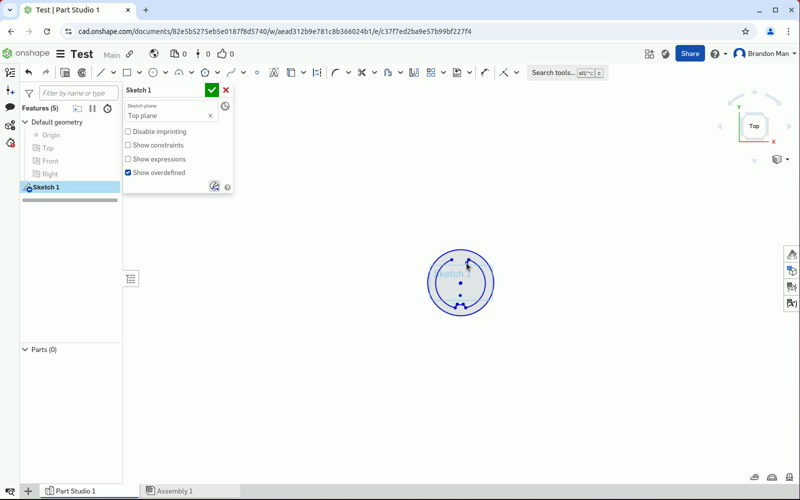
key(a)
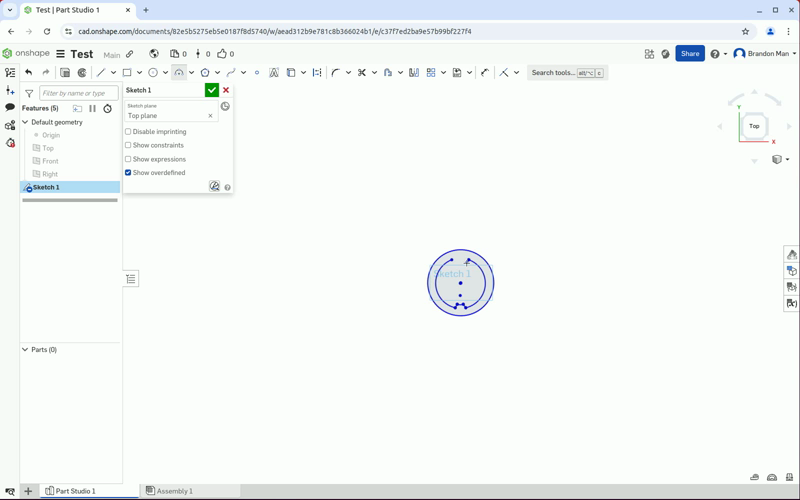
mouse_move(466, 262)
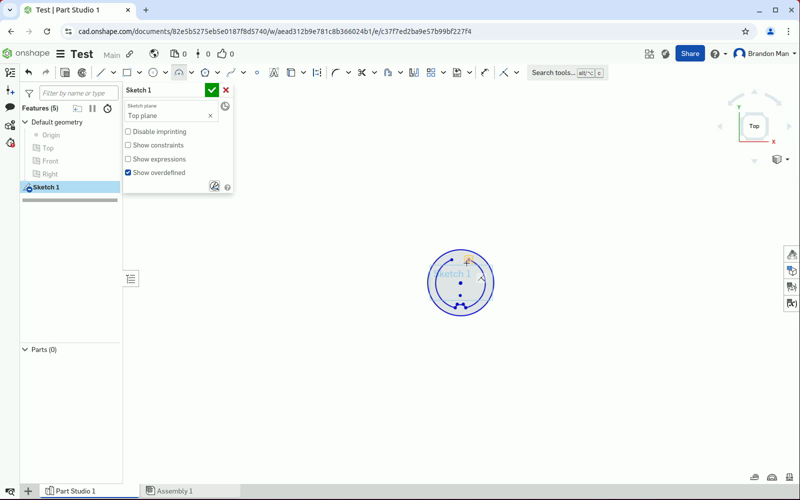
scroll(6)
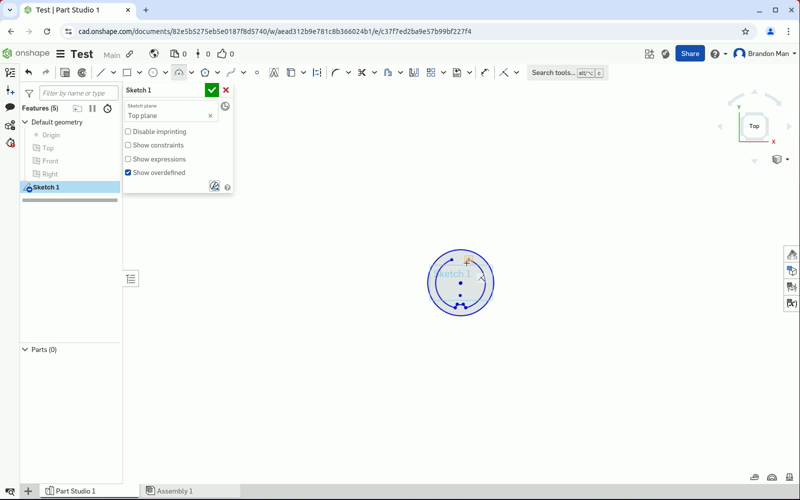
scroll(6)
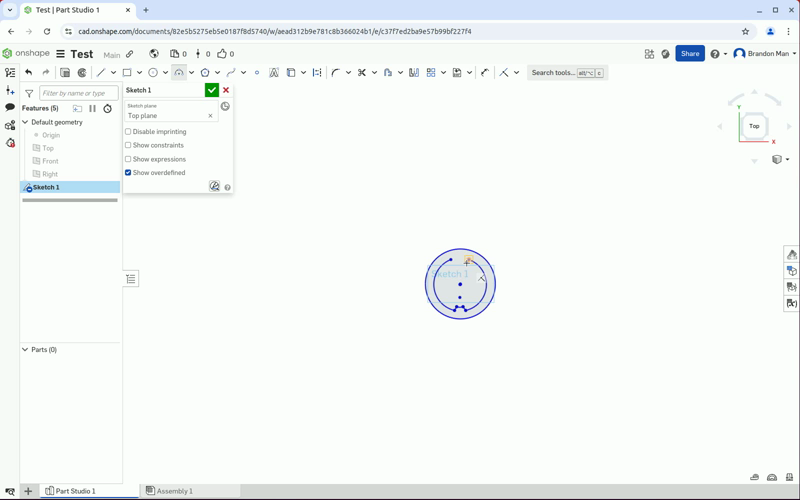
scroll(6)
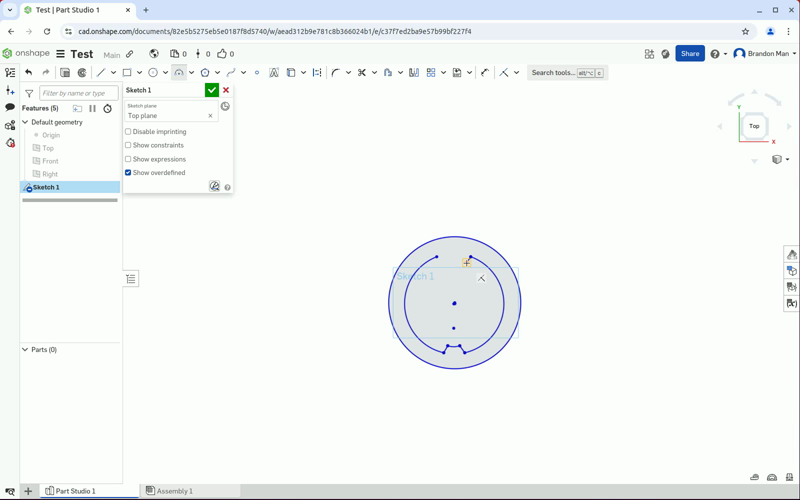
scroll(6)
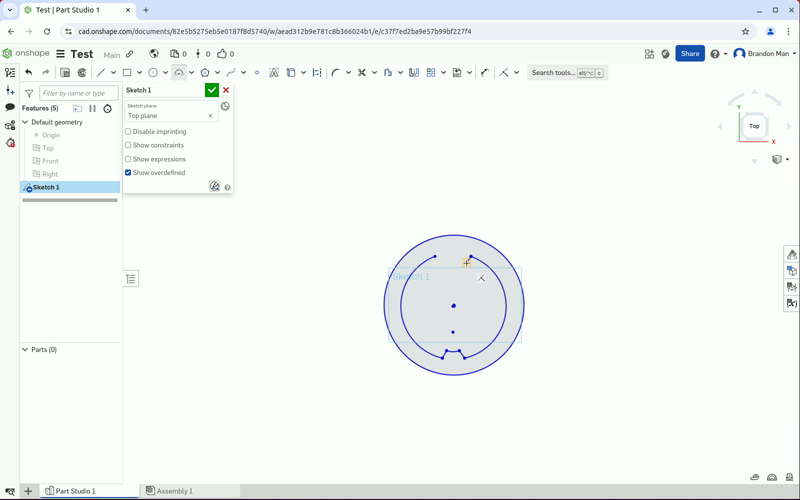
scroll(6)
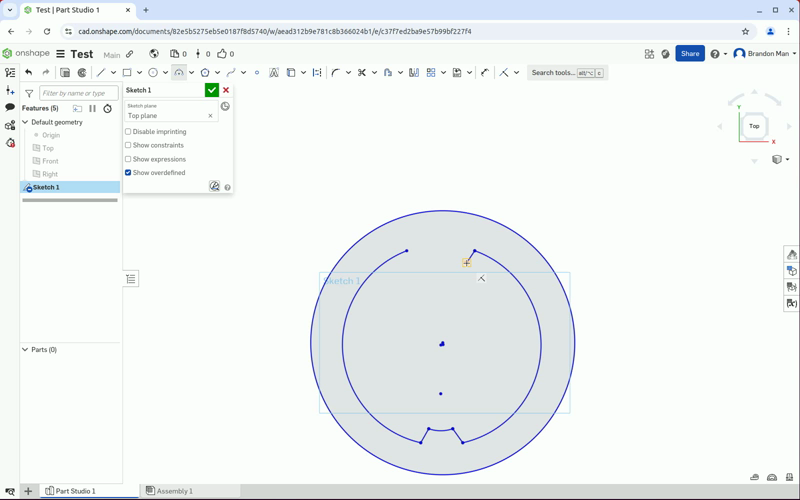
scroll(6)
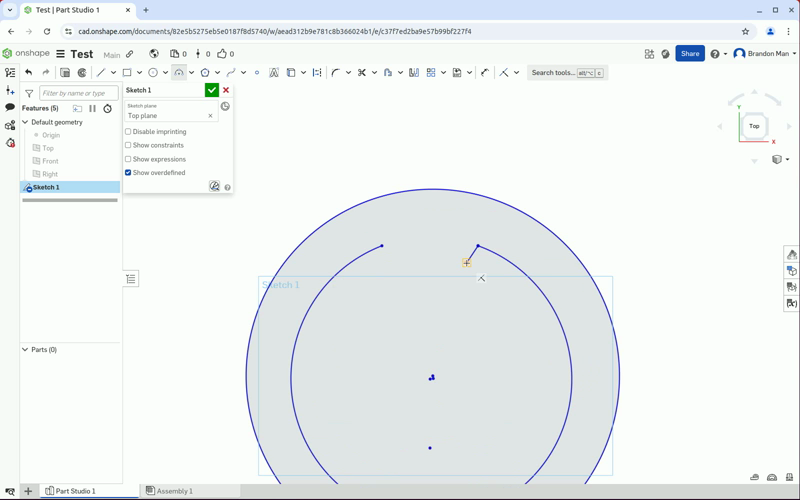
scroll(6)
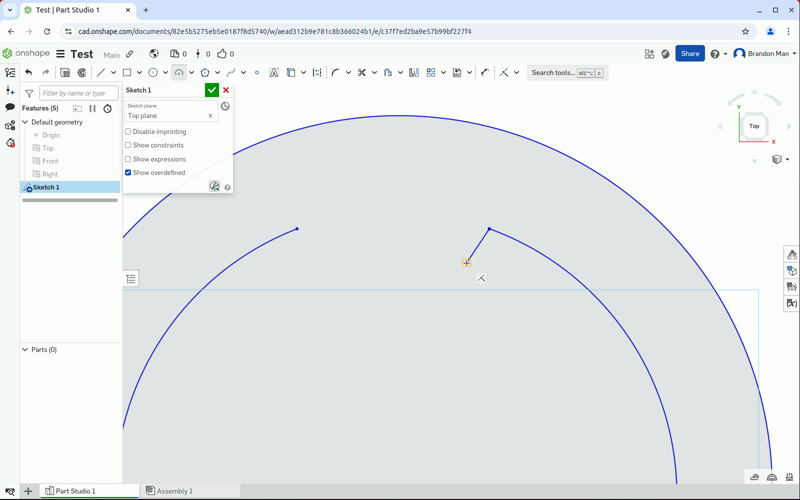
click(466, 262)
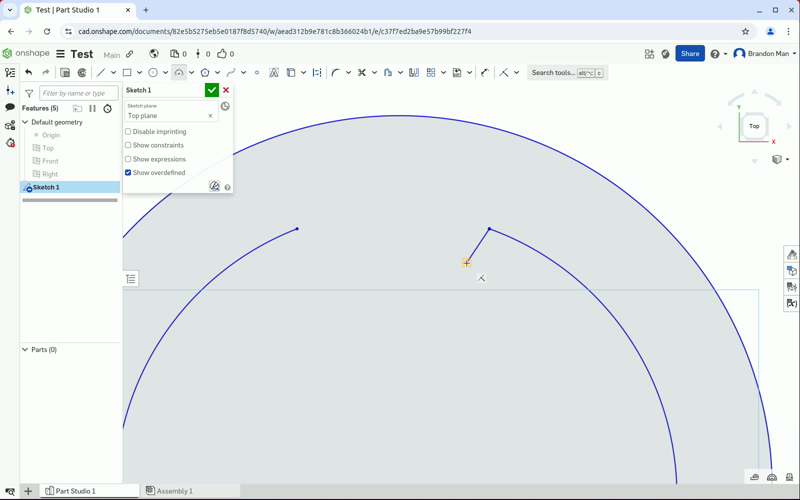
scroll(-6)
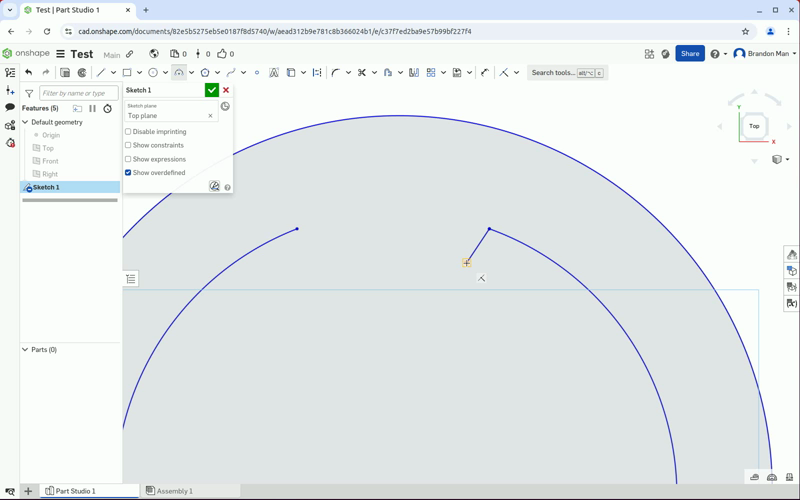
scroll(-6)
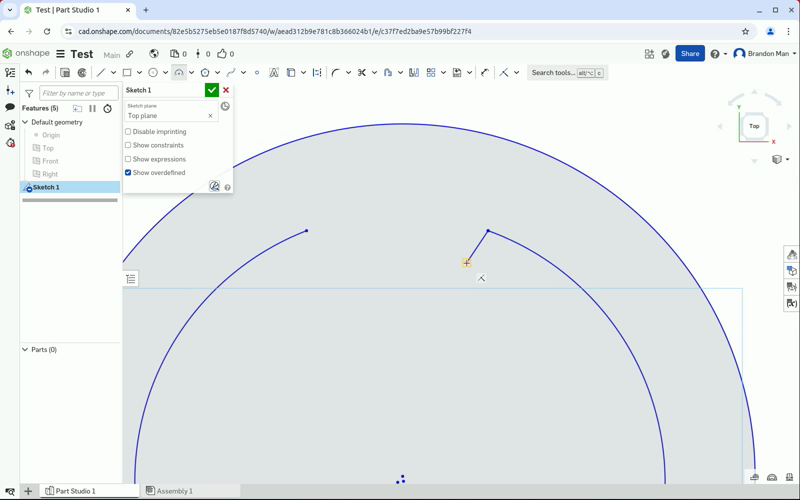
scroll(-6)
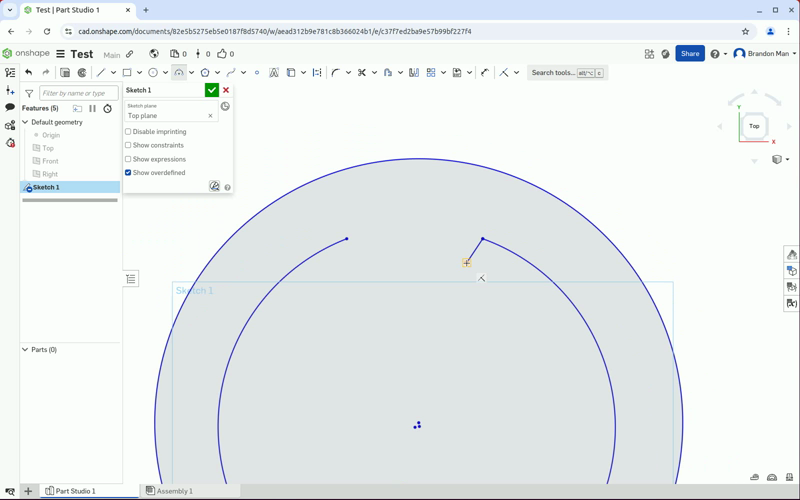
scroll(-6)
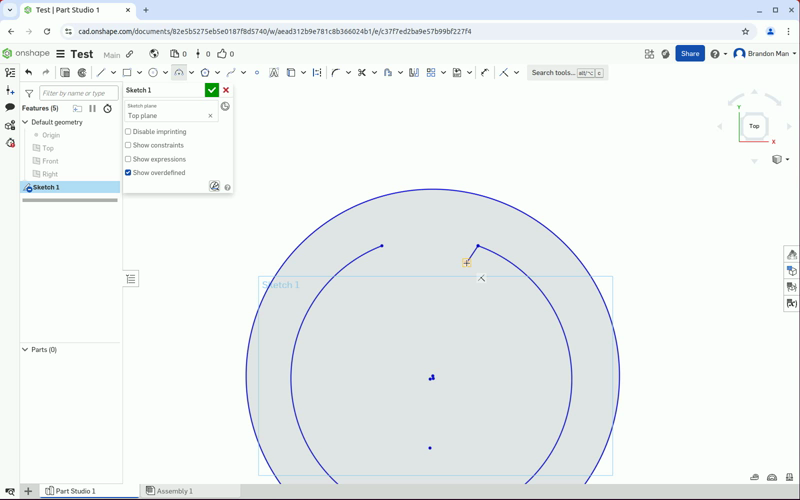
scroll(-6)
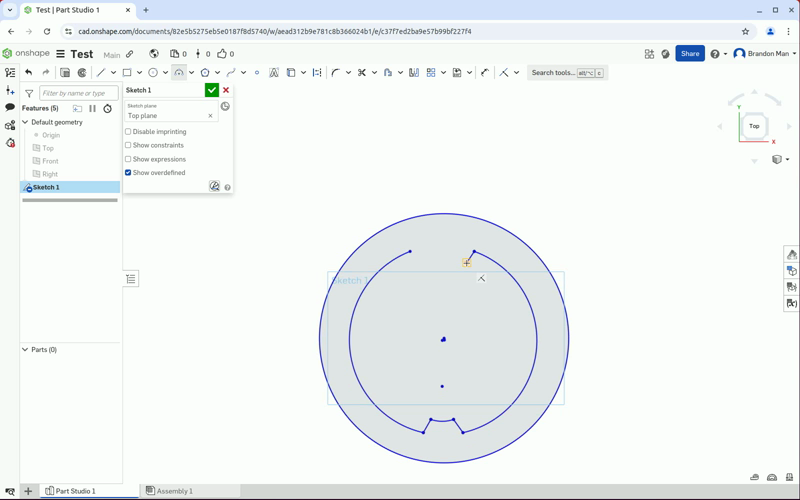
scroll(-6)
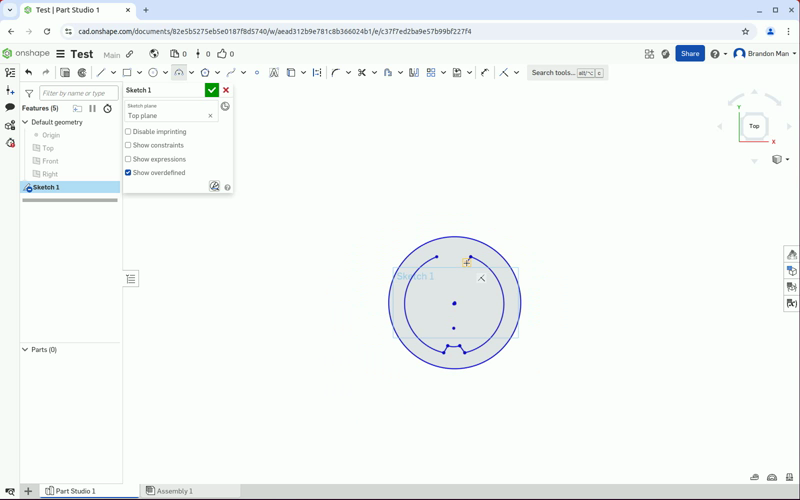
scroll(-6)
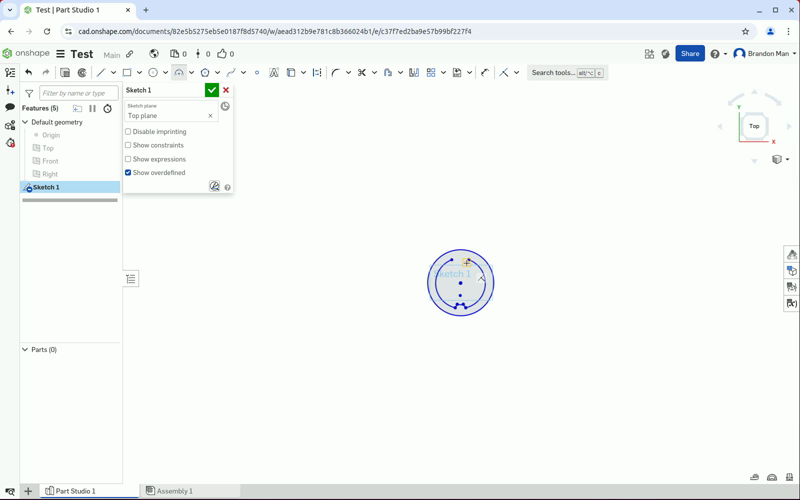
key_down(shift)
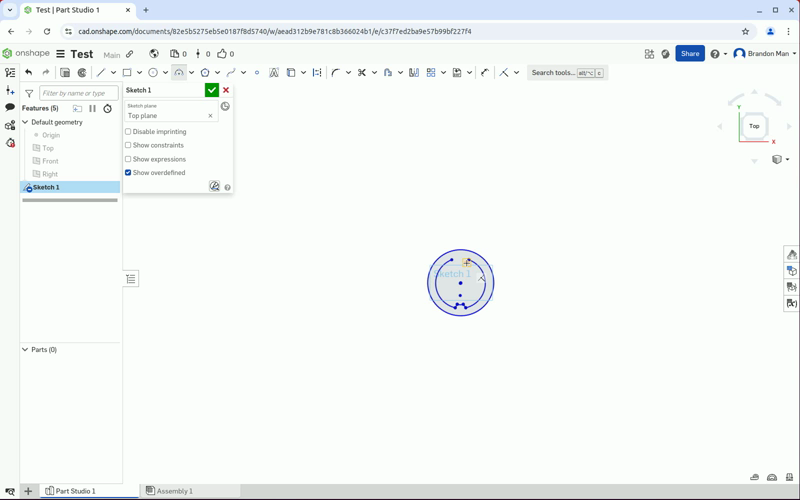
mouse_move(453, 262)
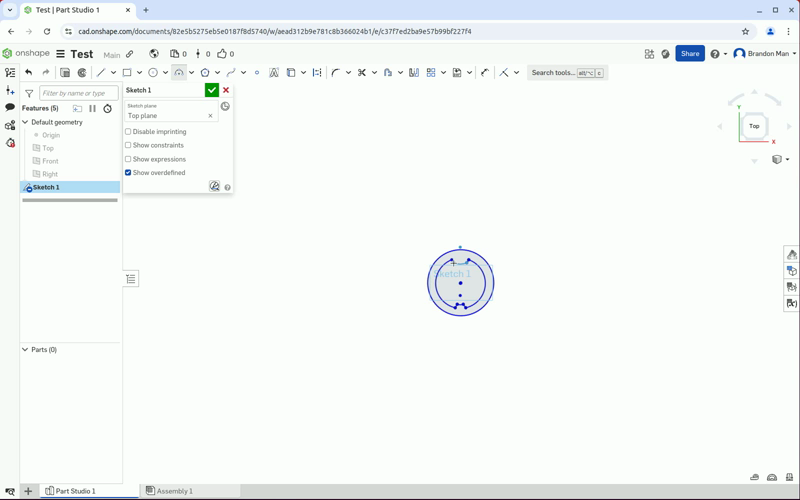
scroll(6)
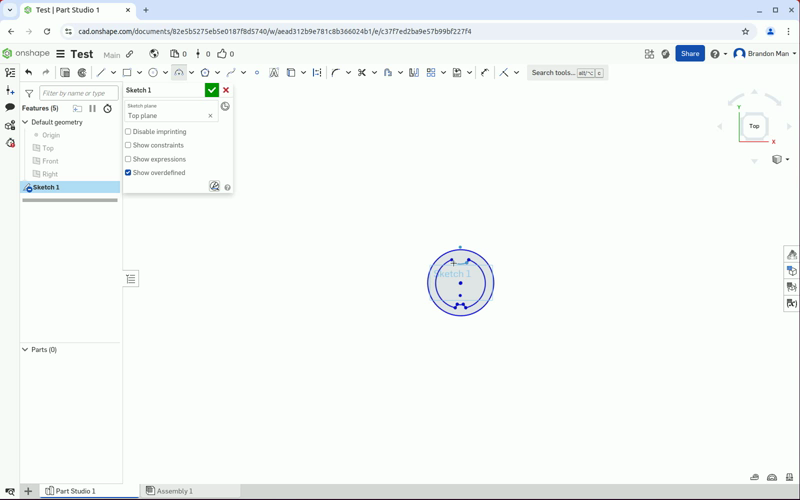
scroll(6)
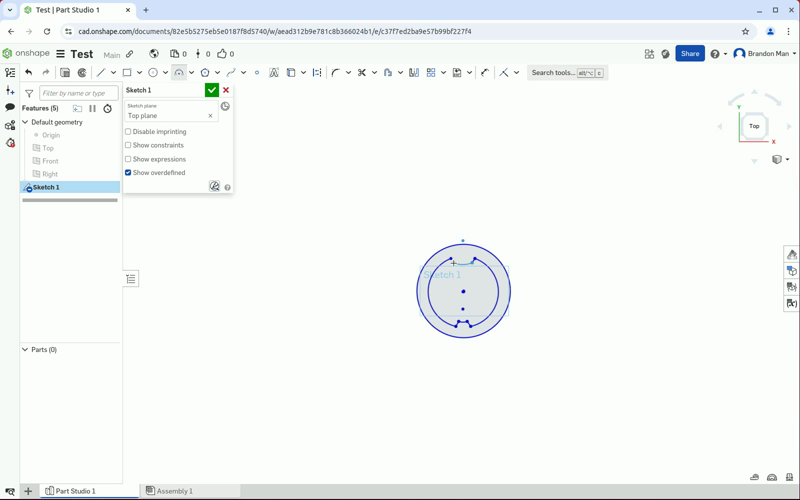
scroll(6)
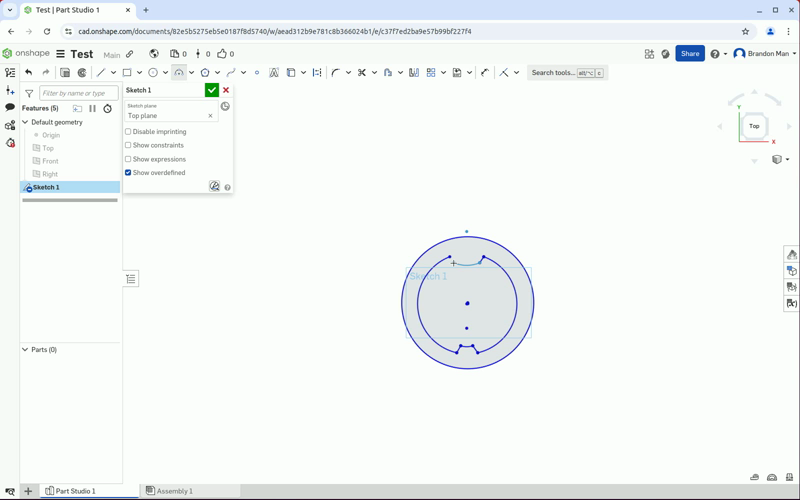
scroll(6)
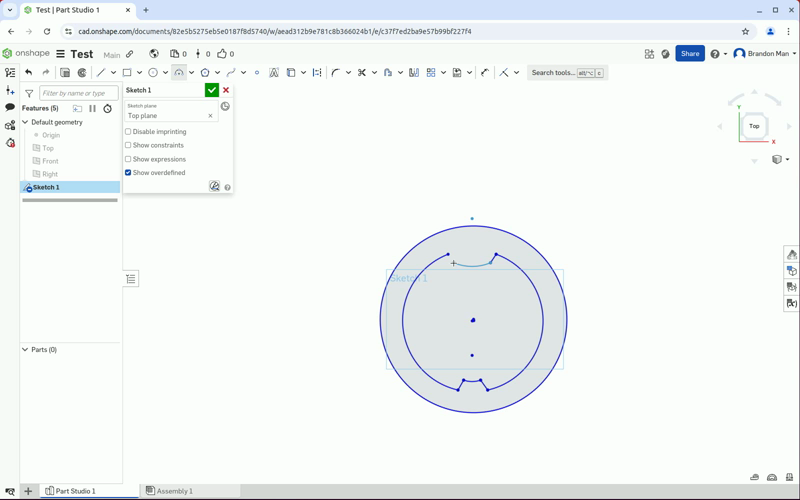
scroll(6)
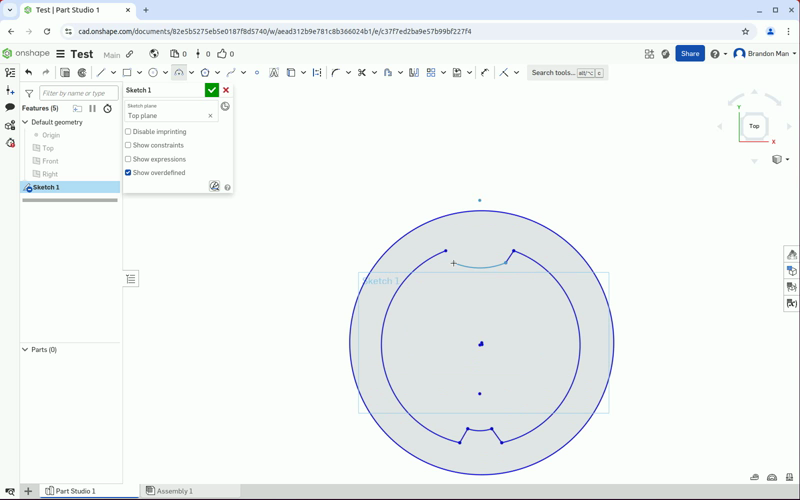
scroll(6)
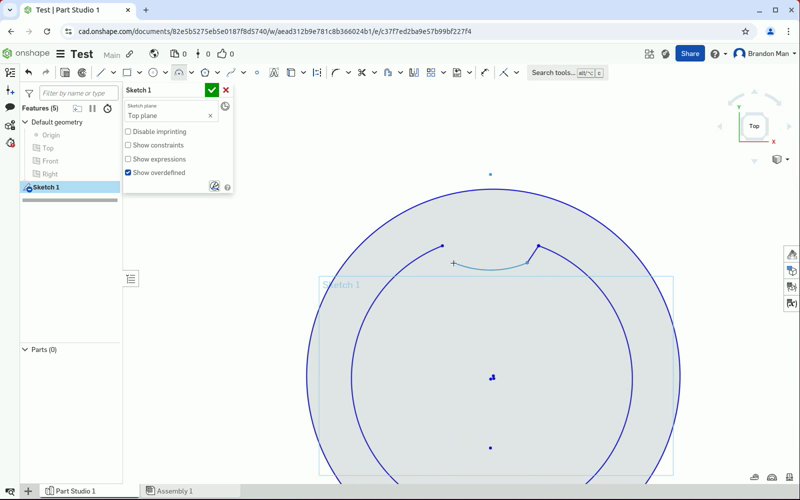
scroll(6)
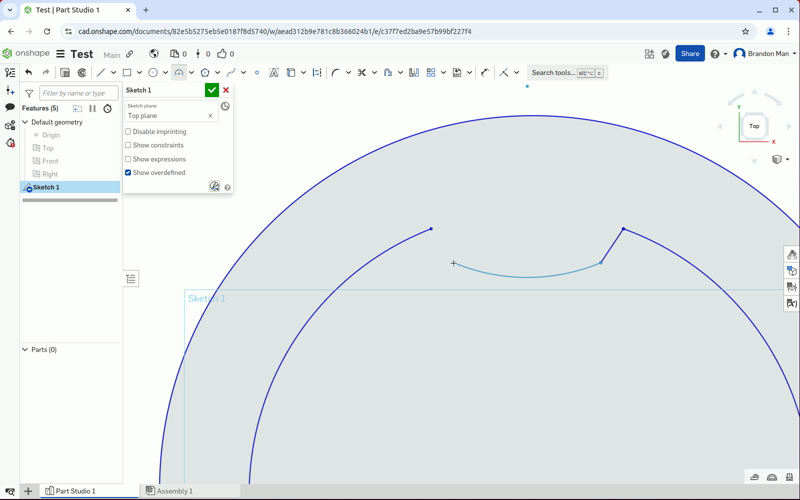
click(453, 262)
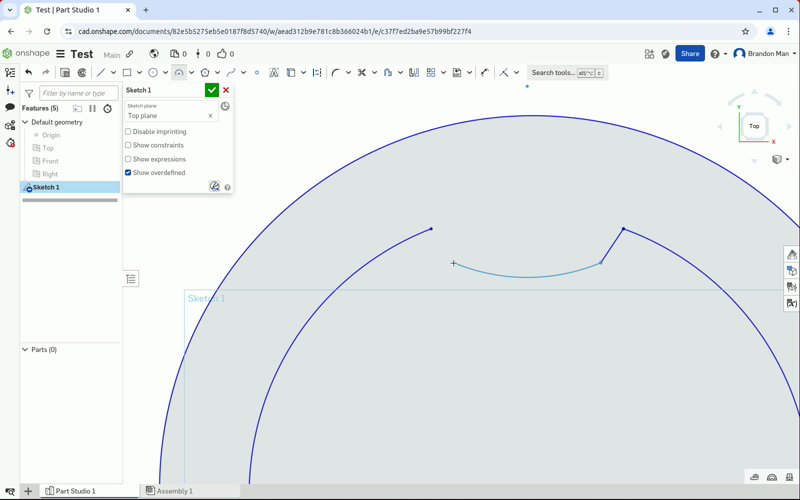
scroll(-6)
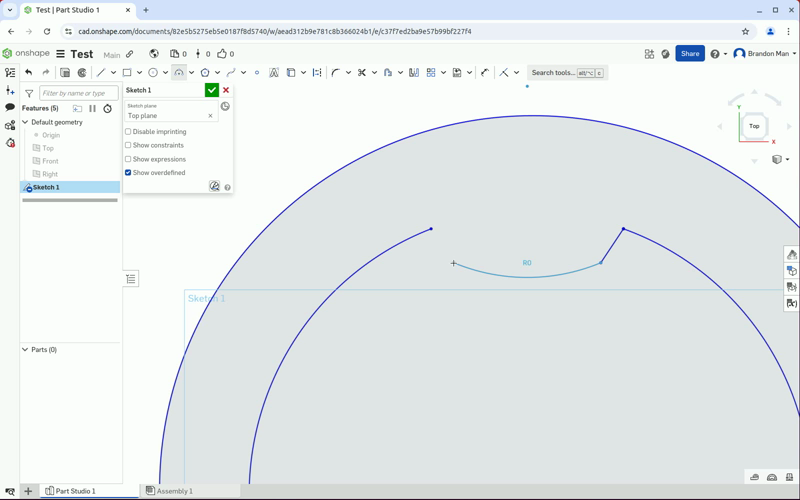
scroll(-6)
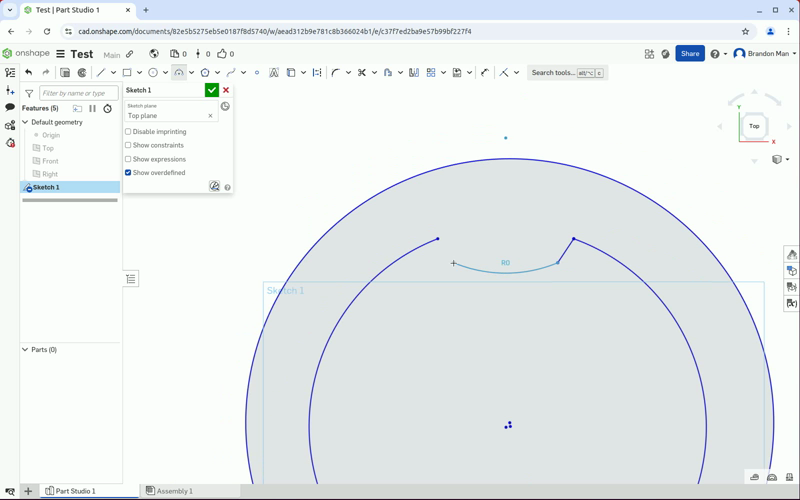
scroll(-6)
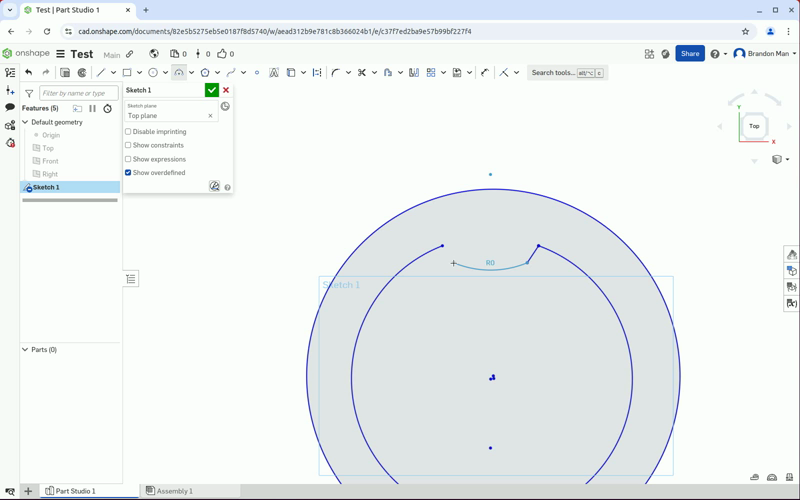
scroll(-6)
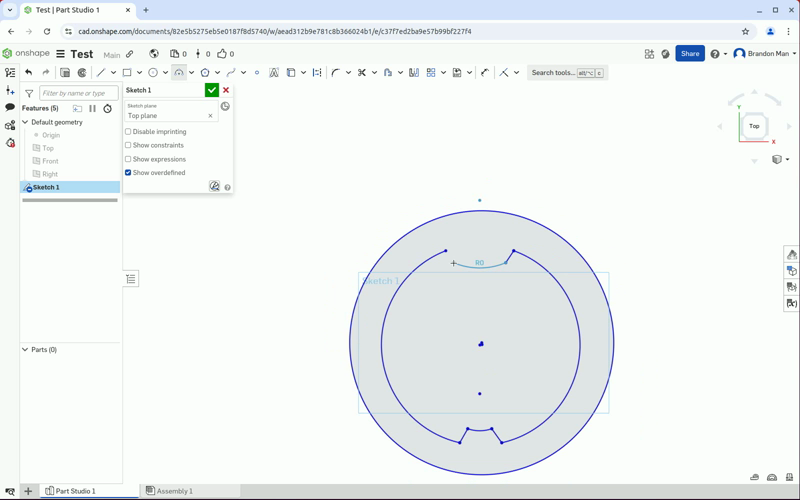
scroll(-6)
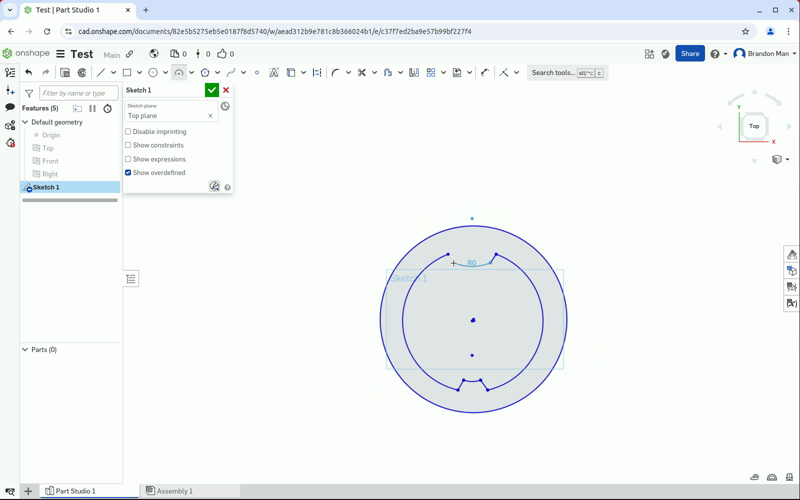
scroll(-6)
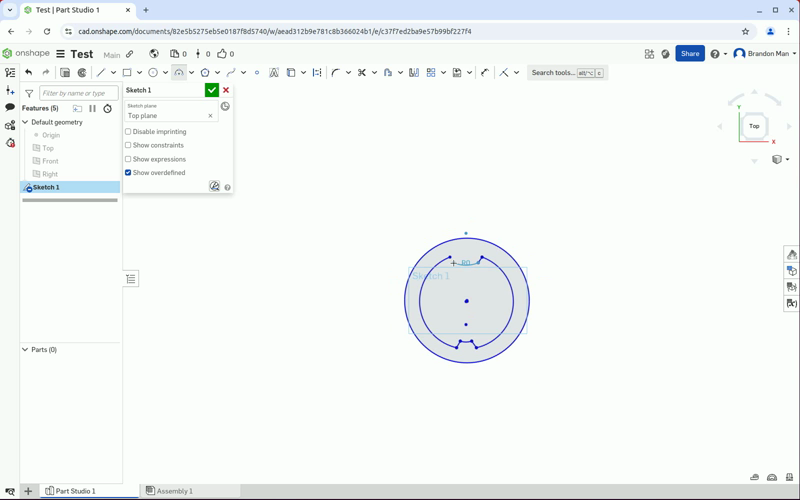
scroll(-6)
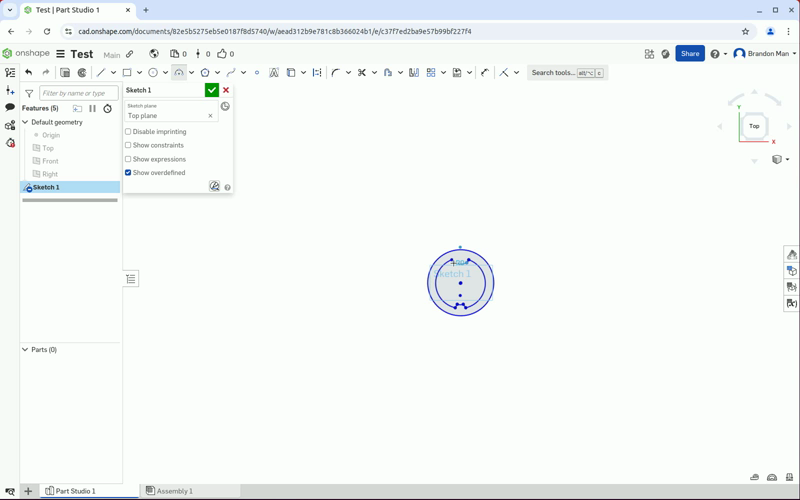
mouse_move(460, 261)
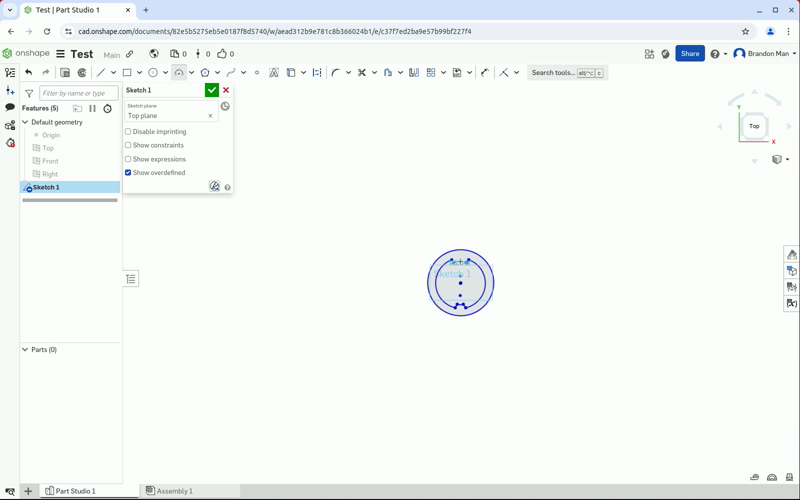
click(460, 261)
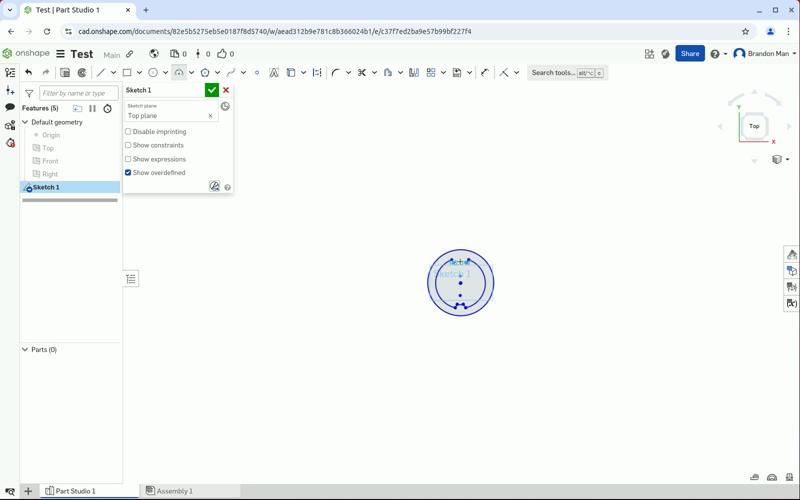
key_up(shift)
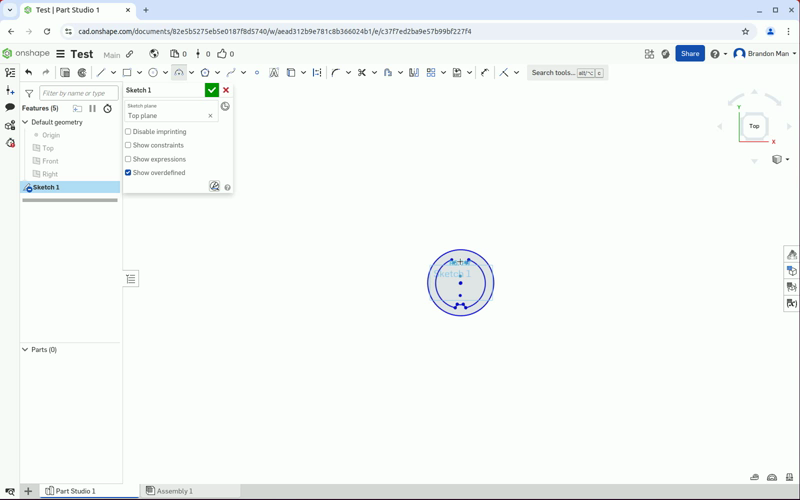
key(esc)
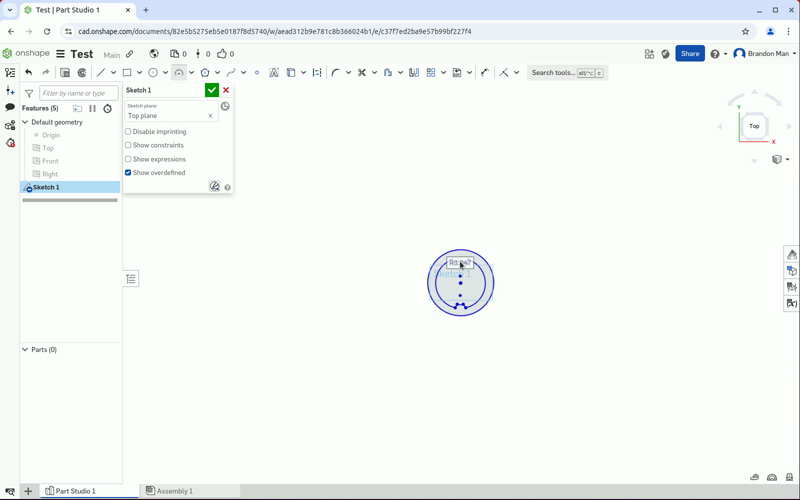
key(l)
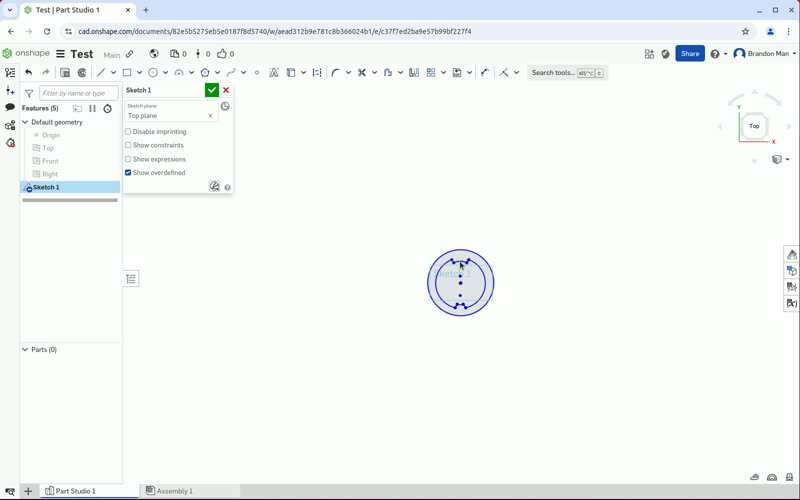
mouse_move(453, 262)
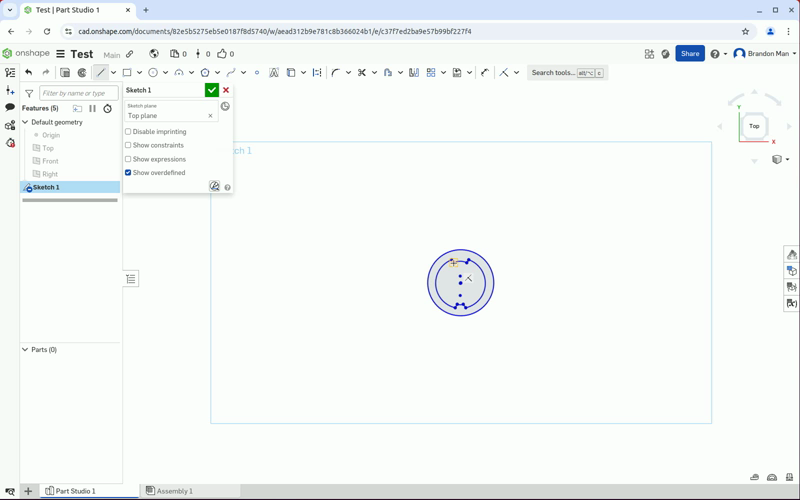
scroll(6)
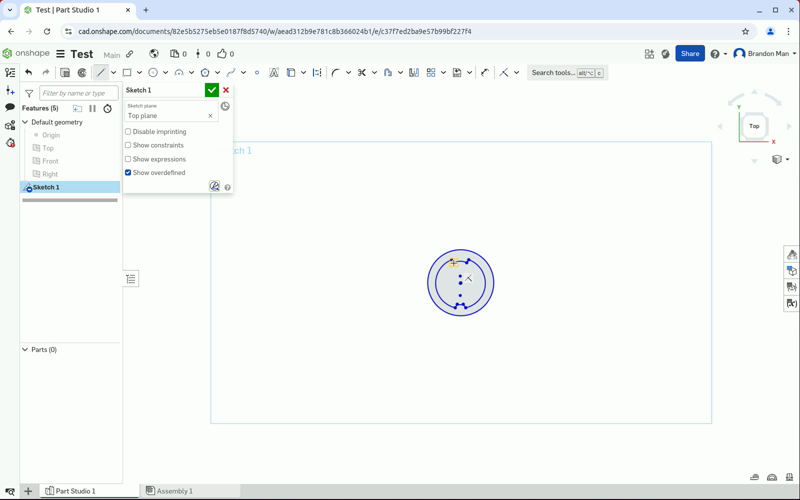
scroll(6)
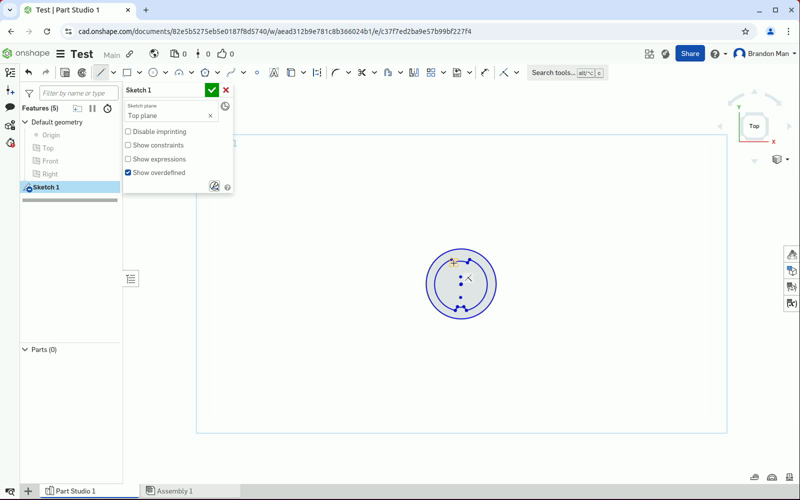
scroll(6)
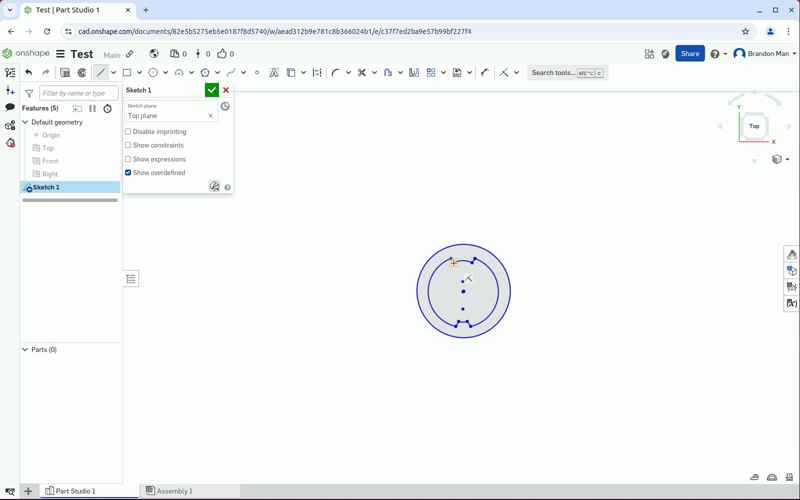
scroll(6)
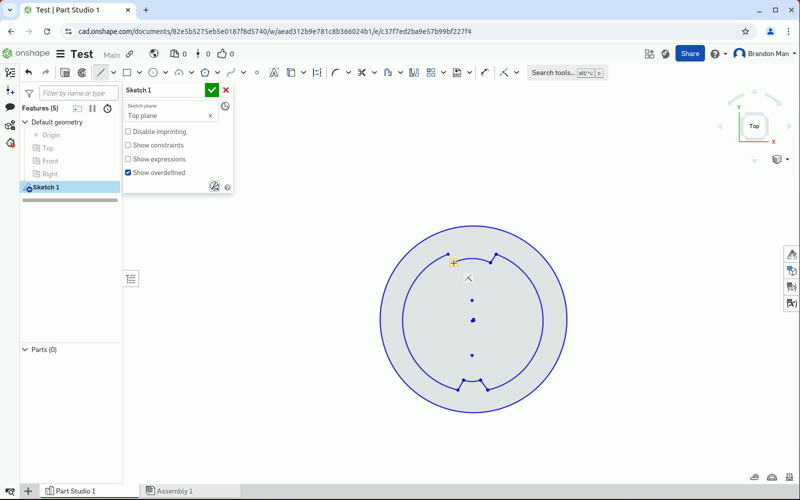
scroll(6)
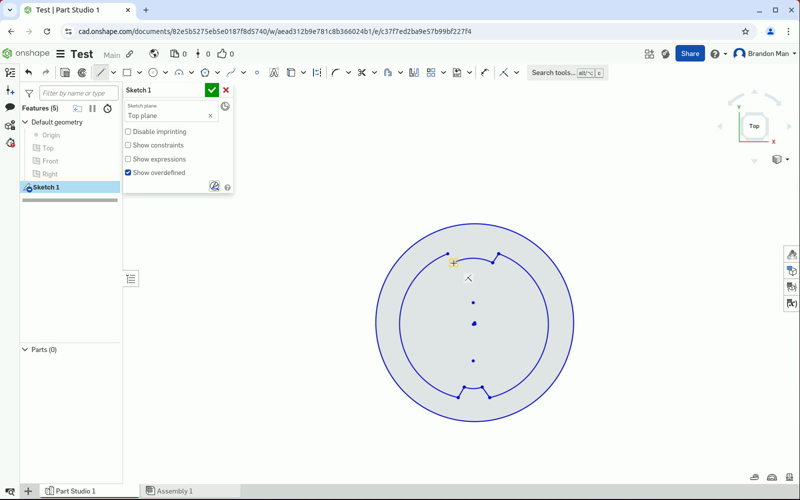
scroll(6)
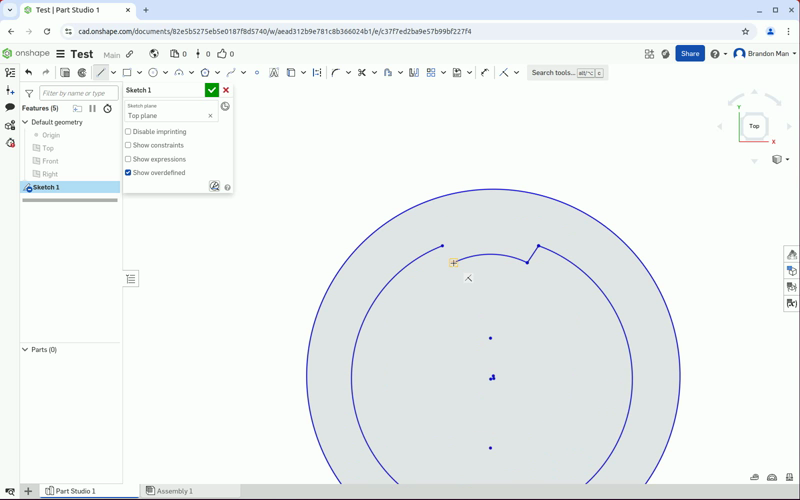
scroll(6)
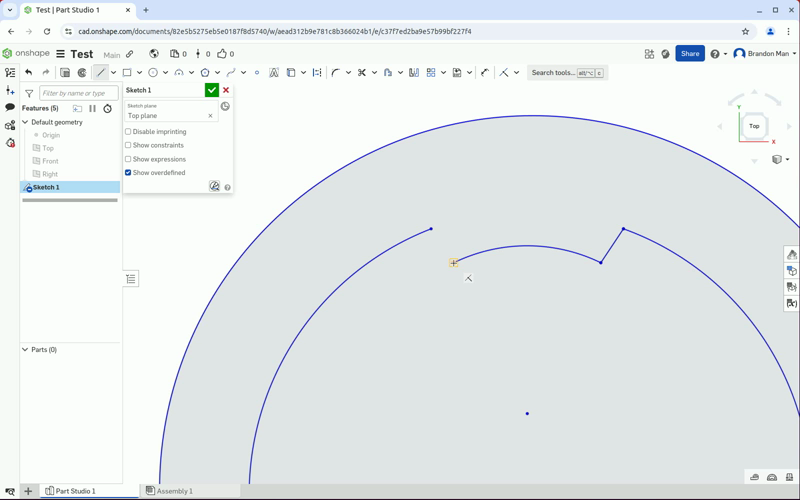
click(453, 262)
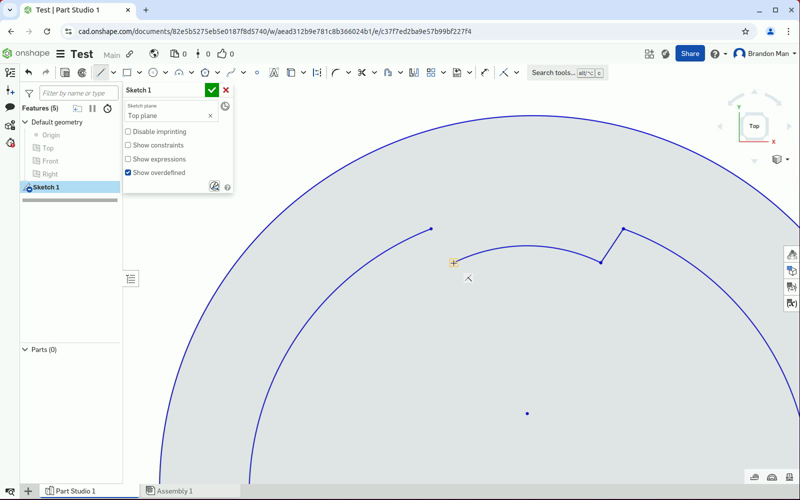
scroll(-6)
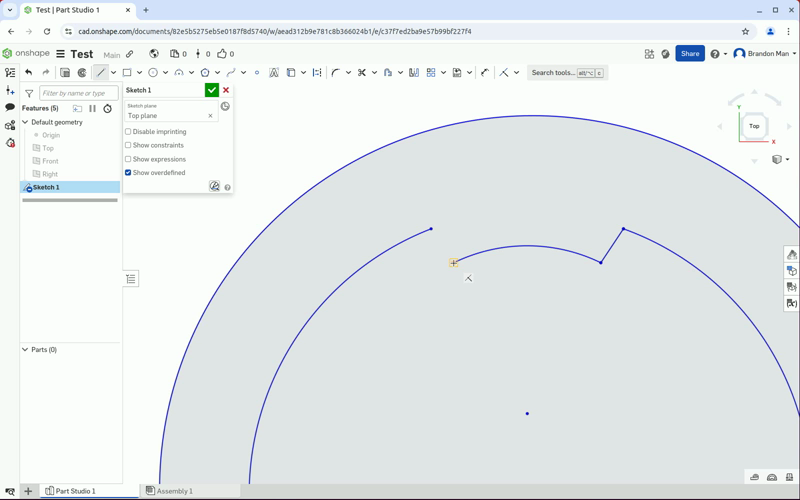
scroll(-6)
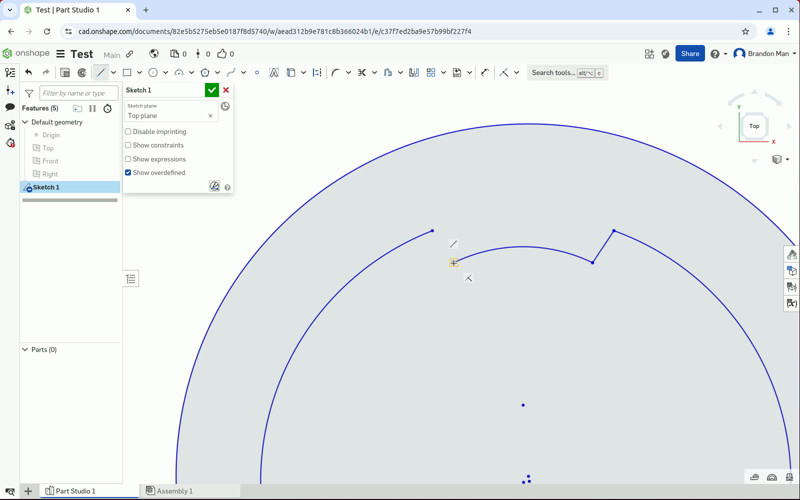
scroll(-6)
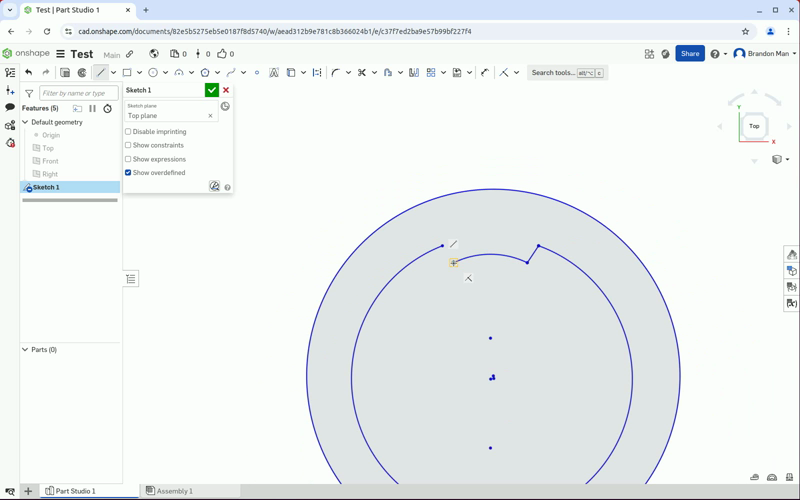
scroll(-6)
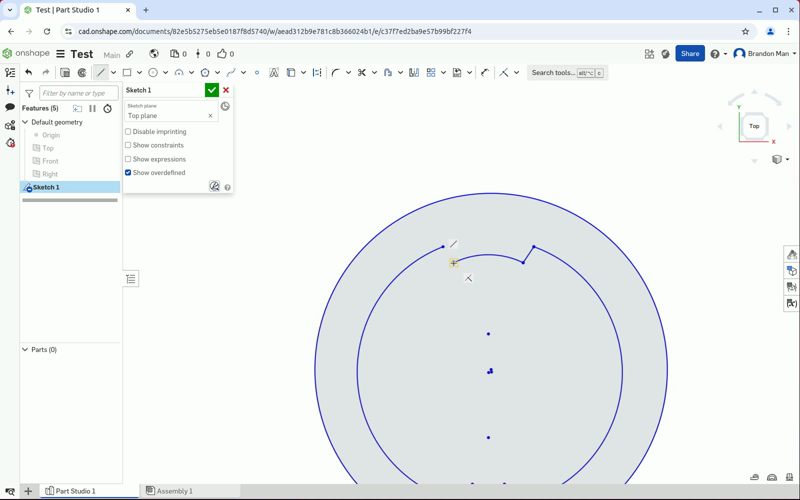
scroll(-6)
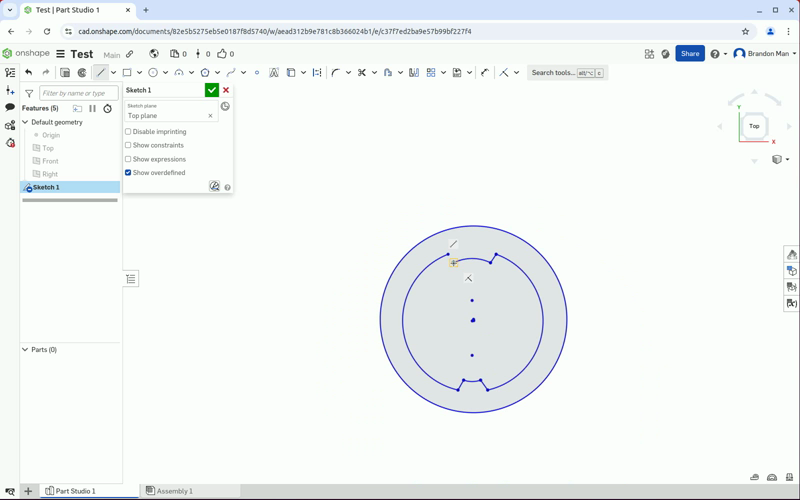
scroll(-6)
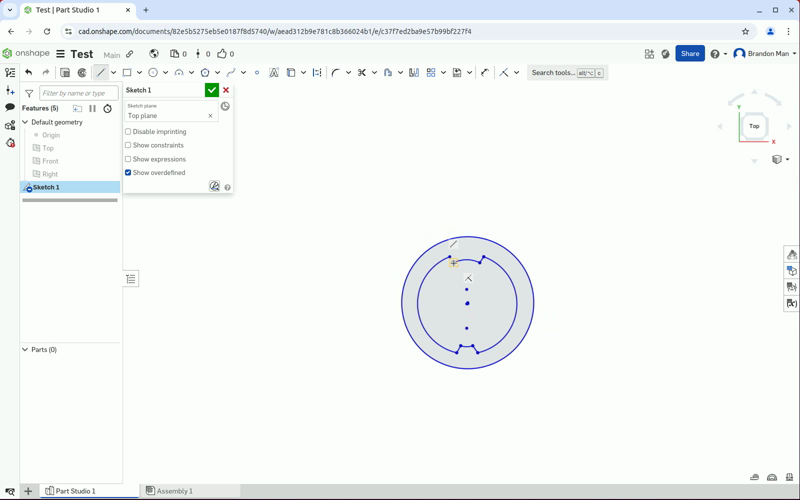
scroll(-6)
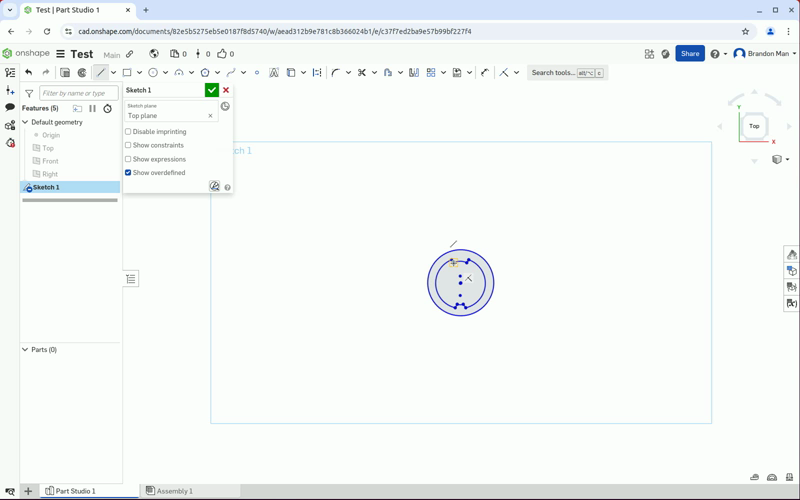
mouse_move(483, 262)
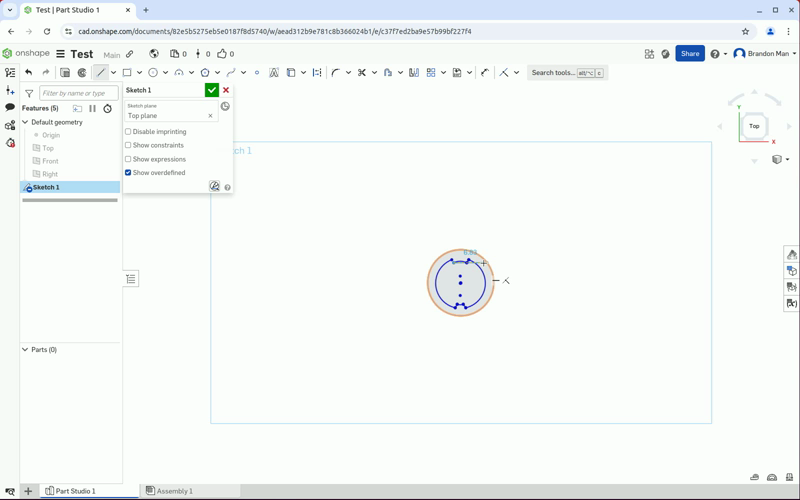
key_down(shift)
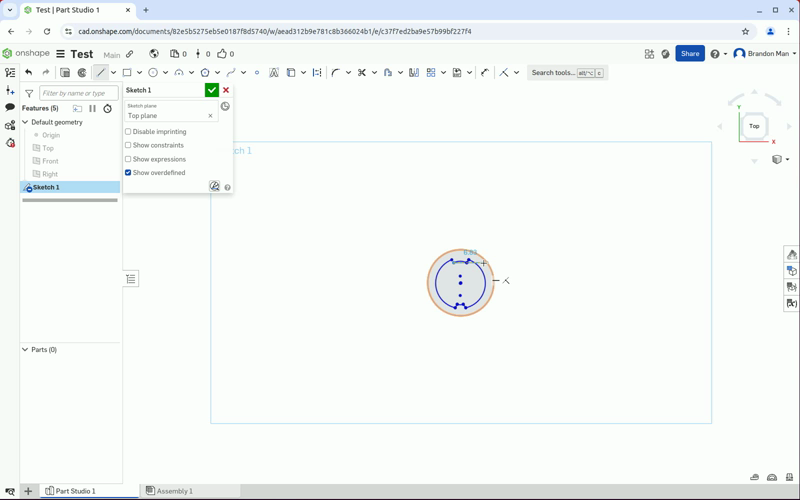
mouse_move(451, 259)
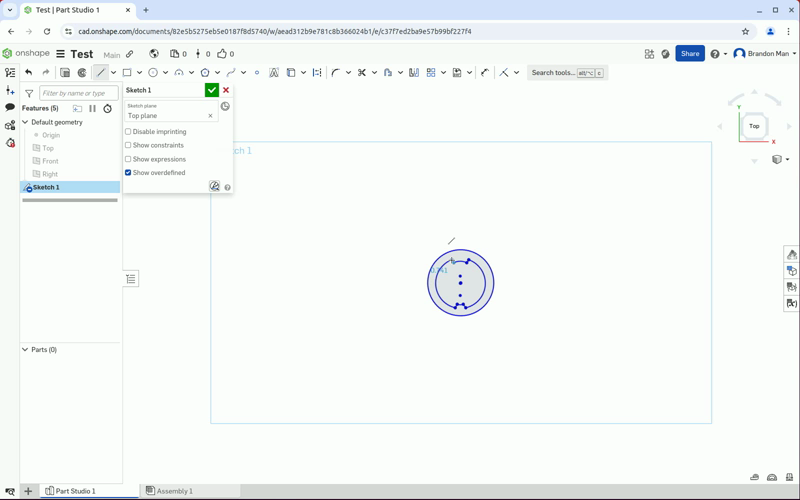
scroll(6)
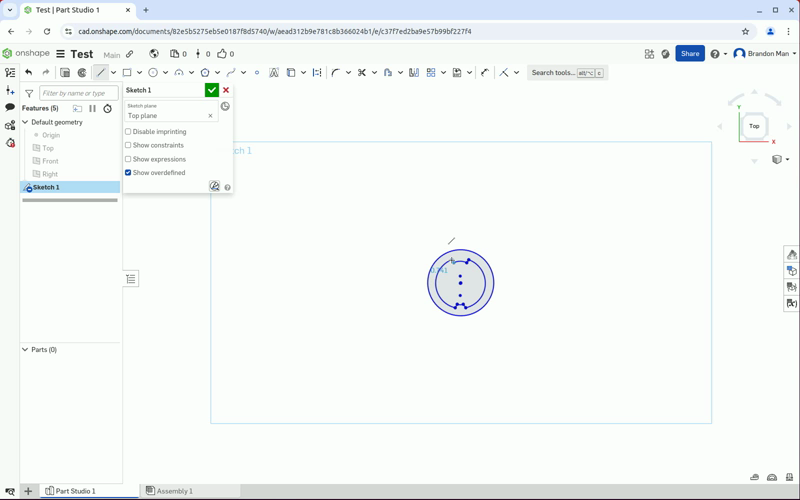
scroll(6)
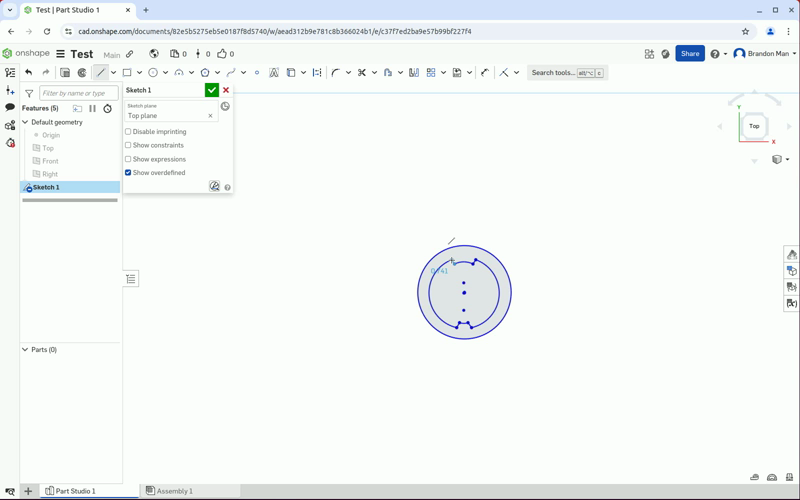
scroll(6)
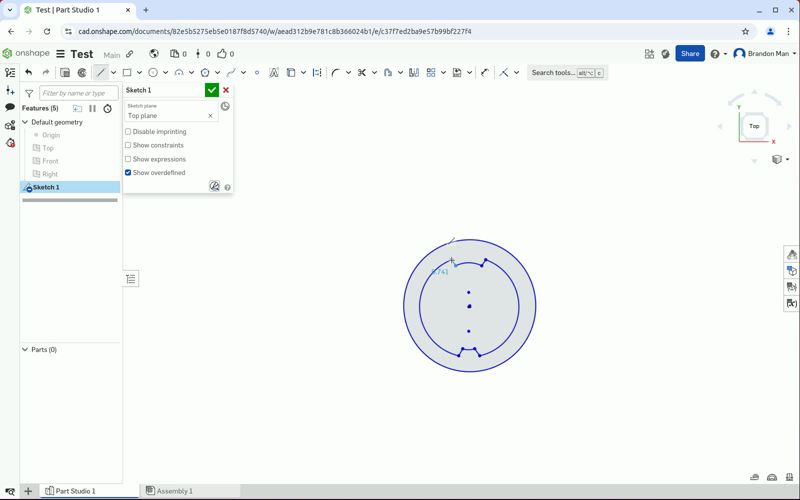
scroll(6)
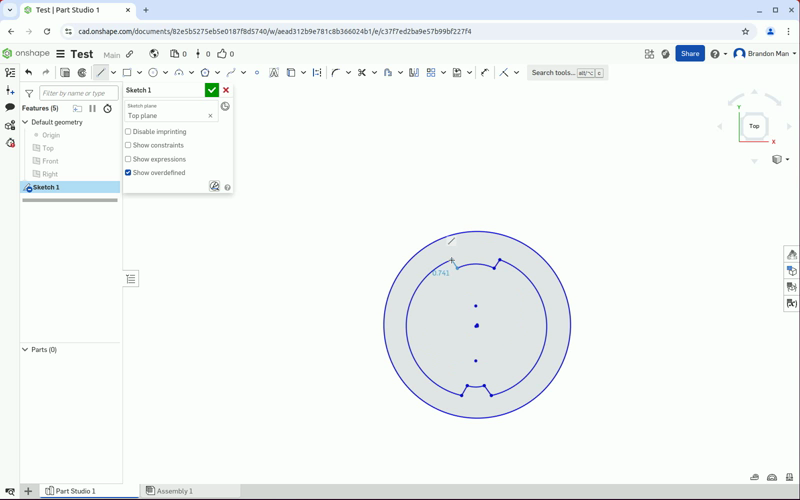
scroll(6)
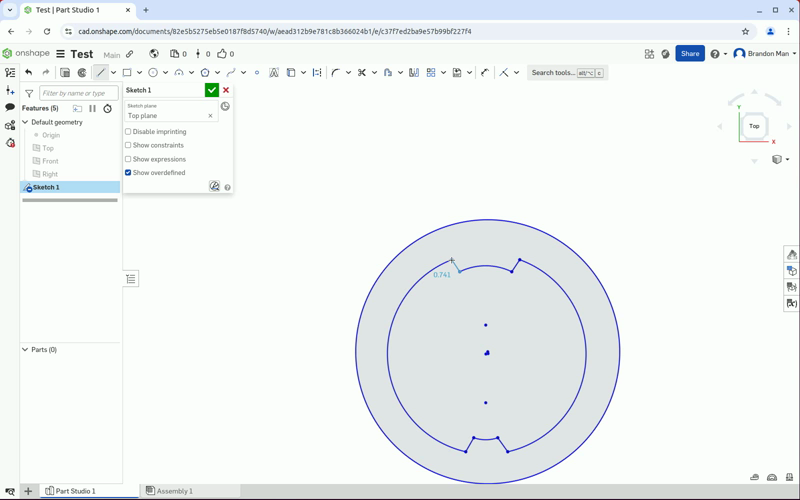
scroll(6)
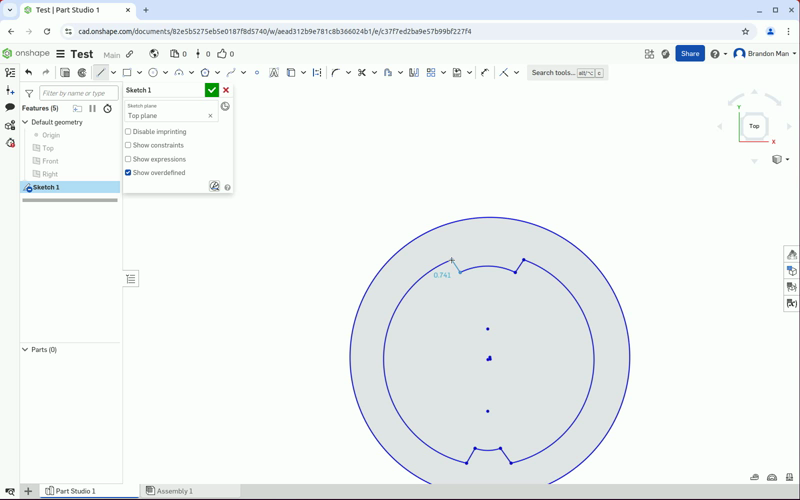
scroll(6)
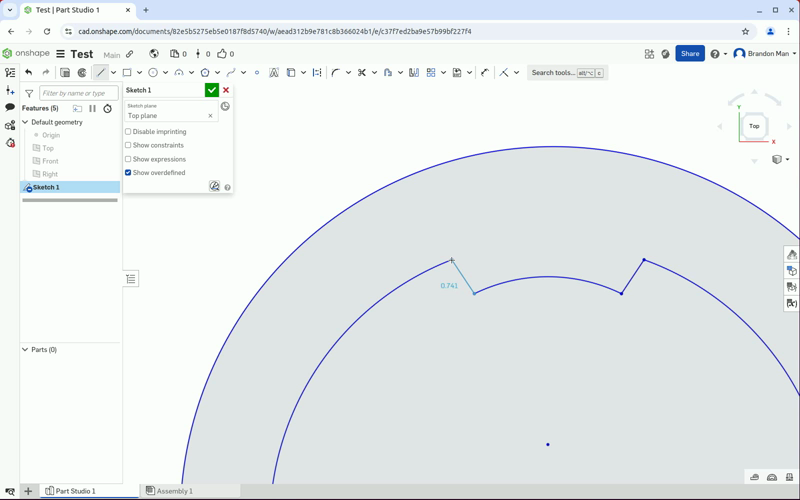
key_up(shift)
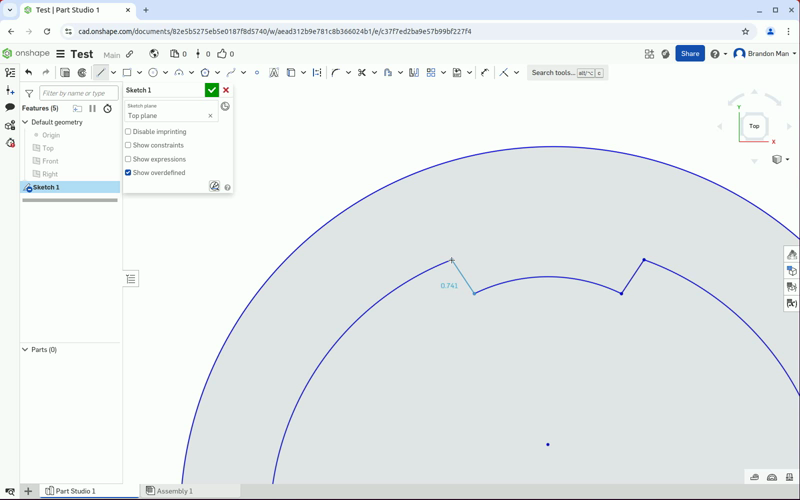
click(451, 259)
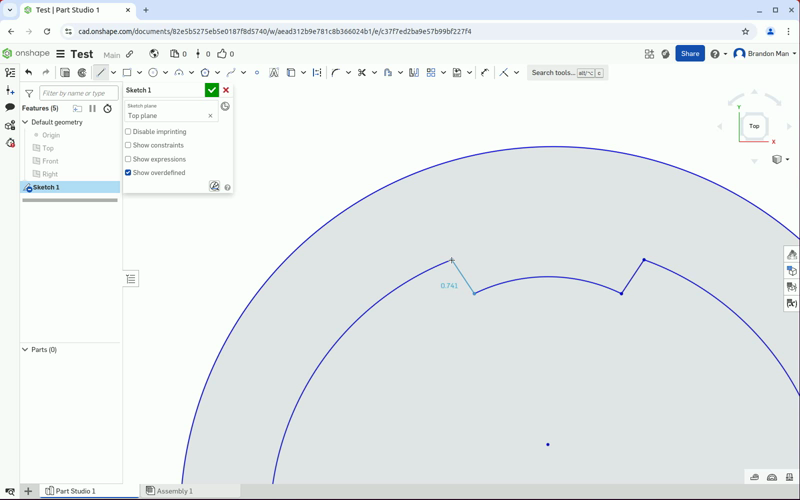
scroll(-6)
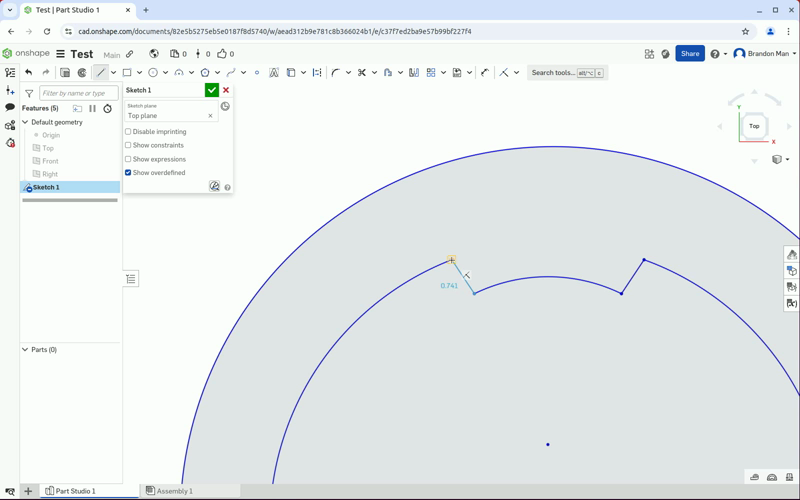
scroll(-6)
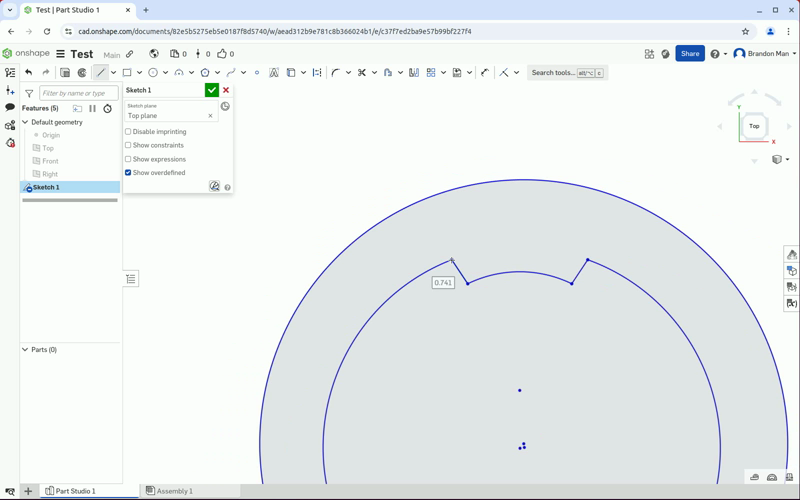
scroll(-6)
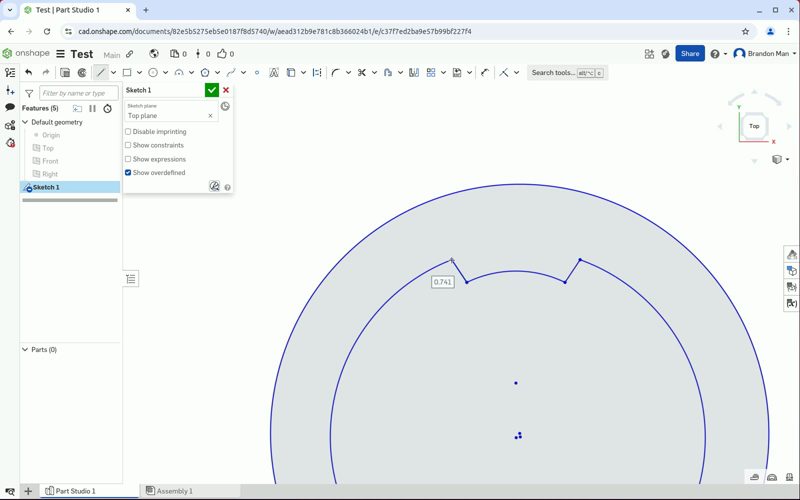
scroll(-6)
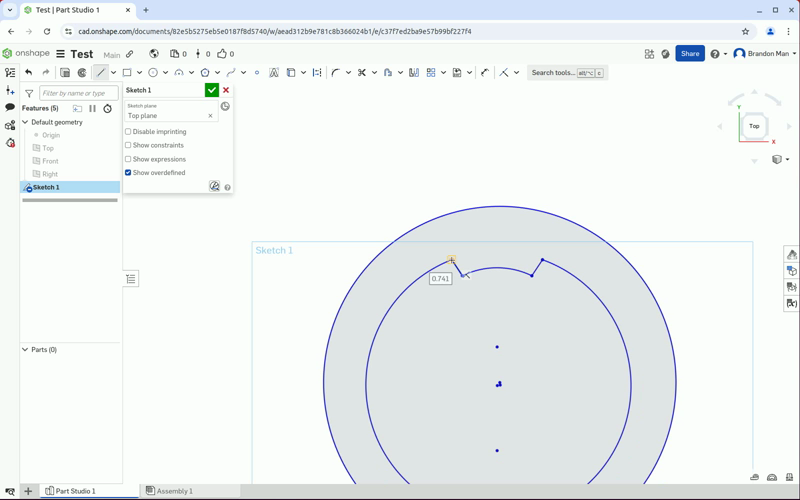
scroll(-6)
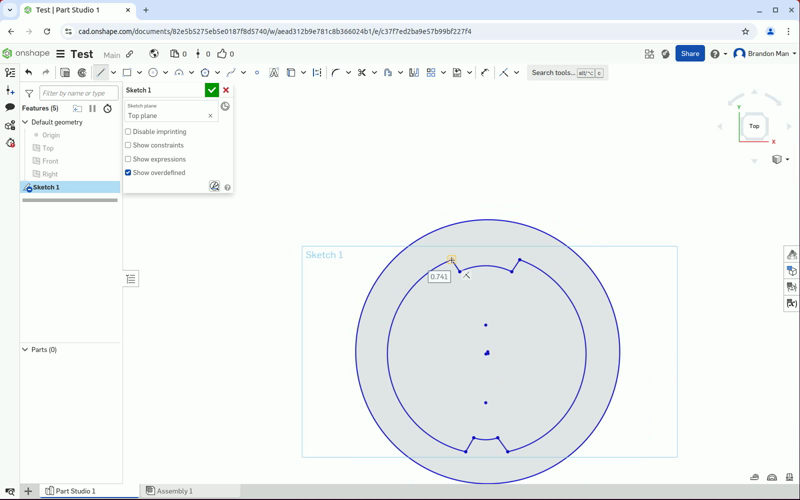
scroll(-6)
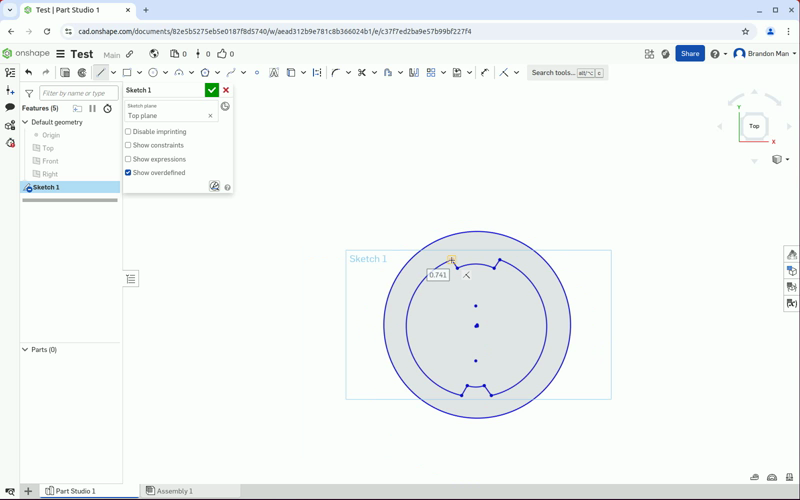
scroll(-6)
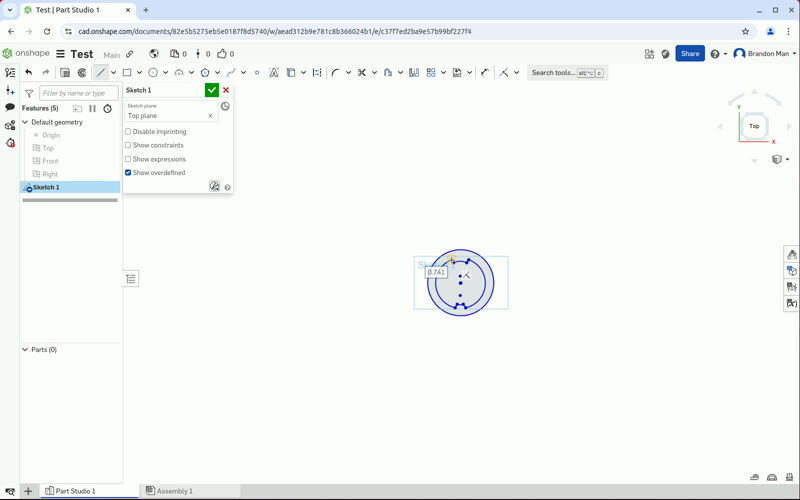
key(esc)
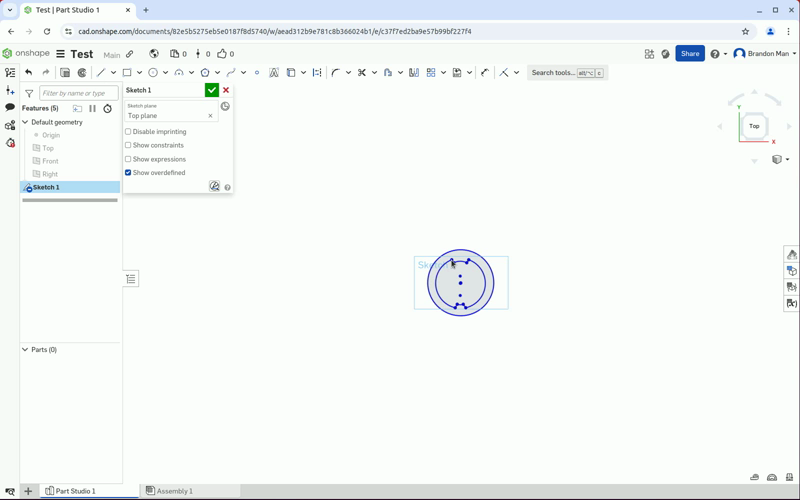
mouse_move(470, 310)
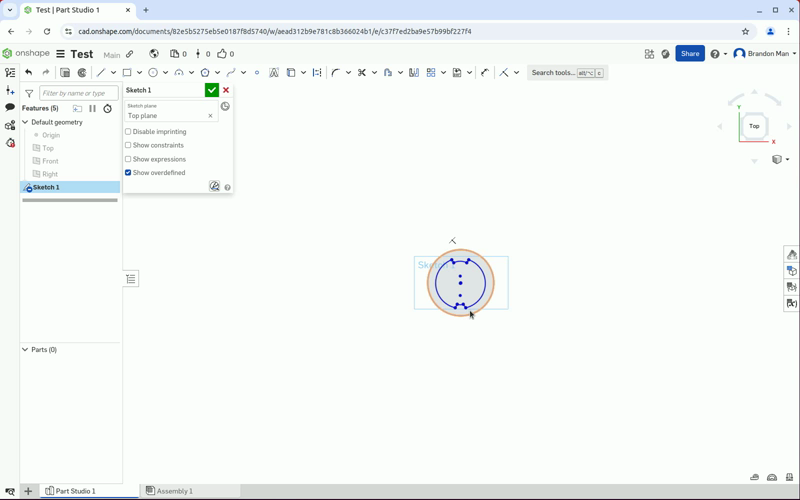
scroll(6)
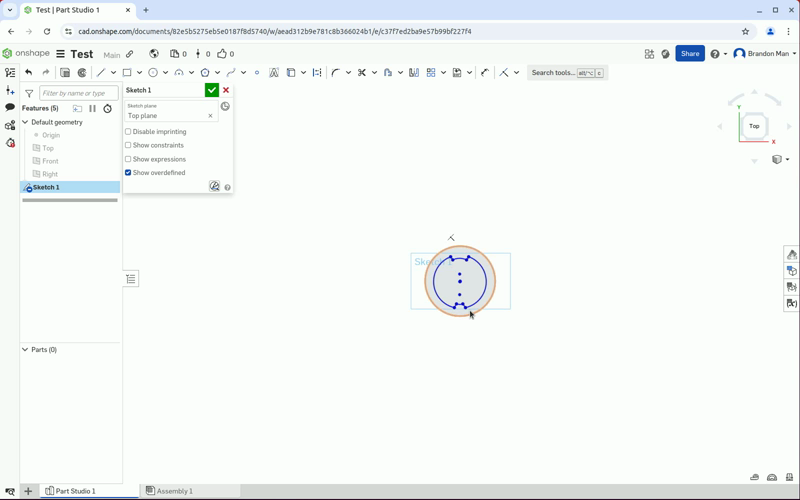
scroll(6)
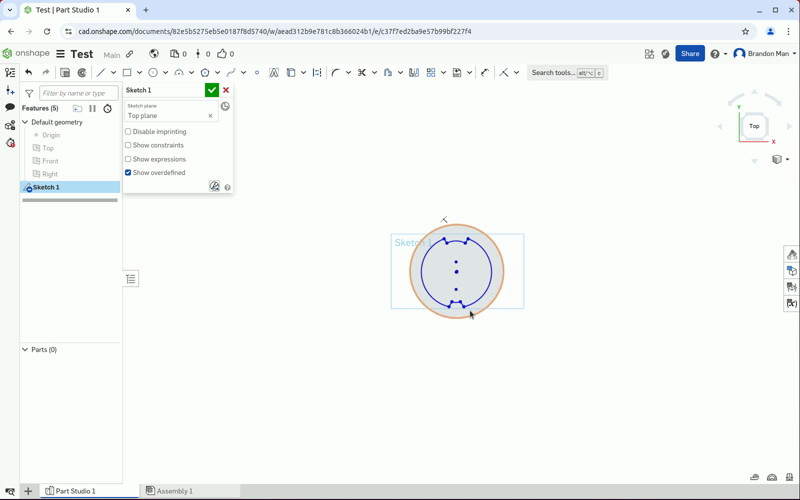
scroll(6)
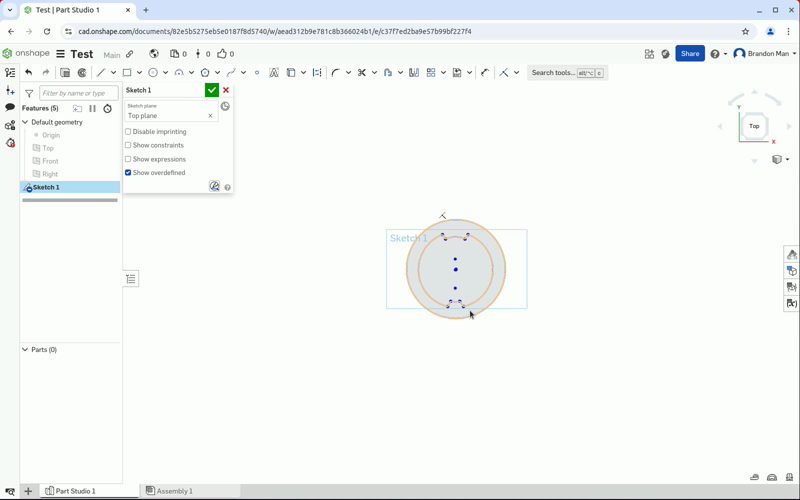
scroll(6)
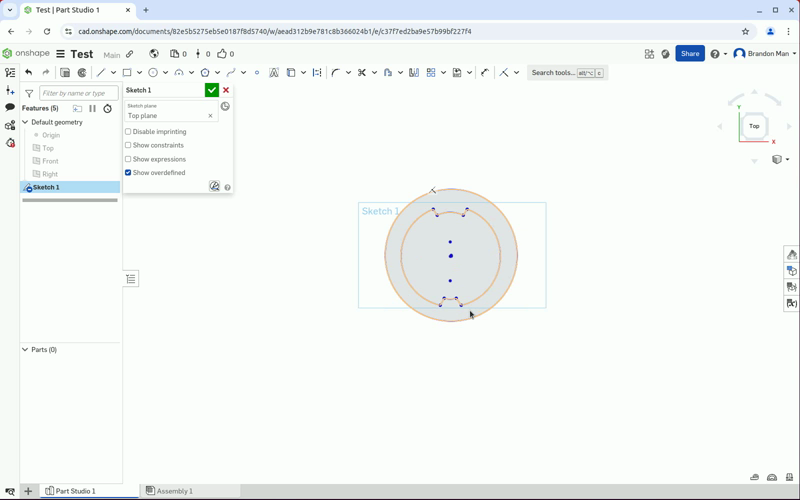
scroll(6)
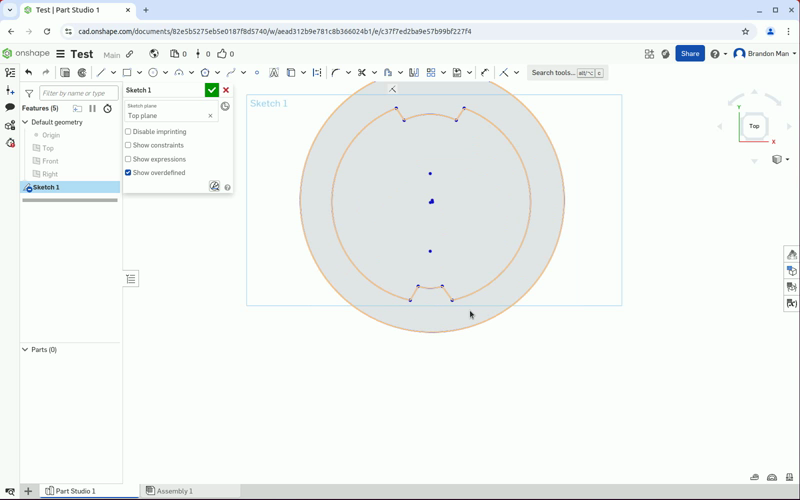
scroll(6)
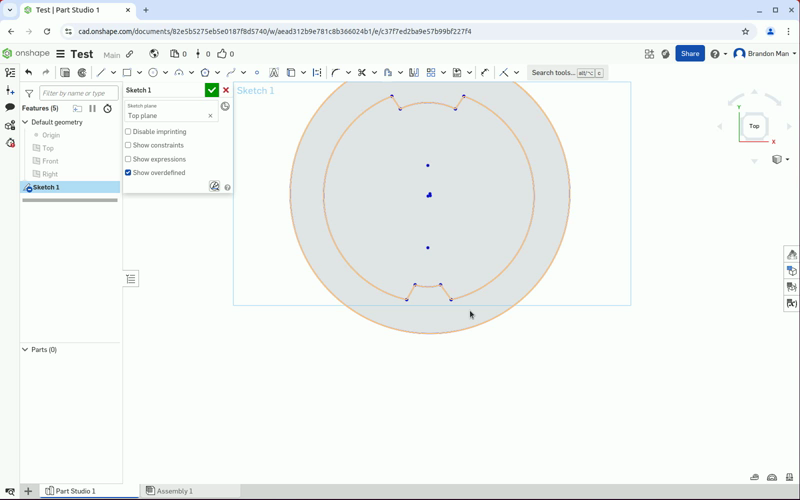
scroll(6)
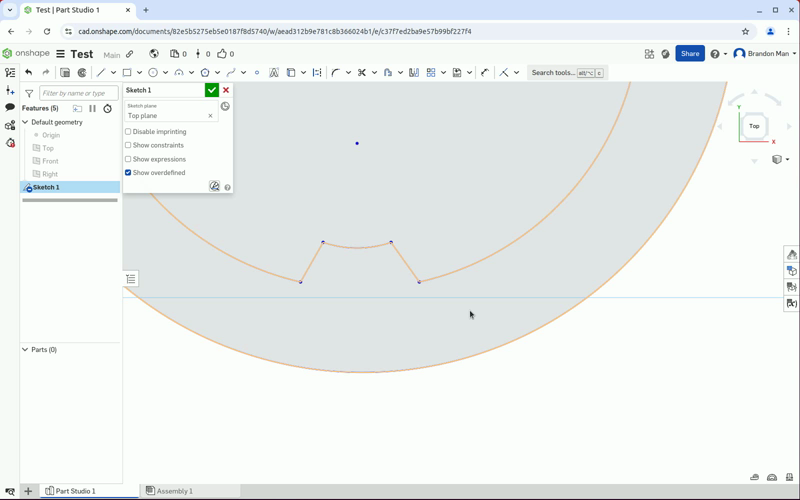
click(470, 310)
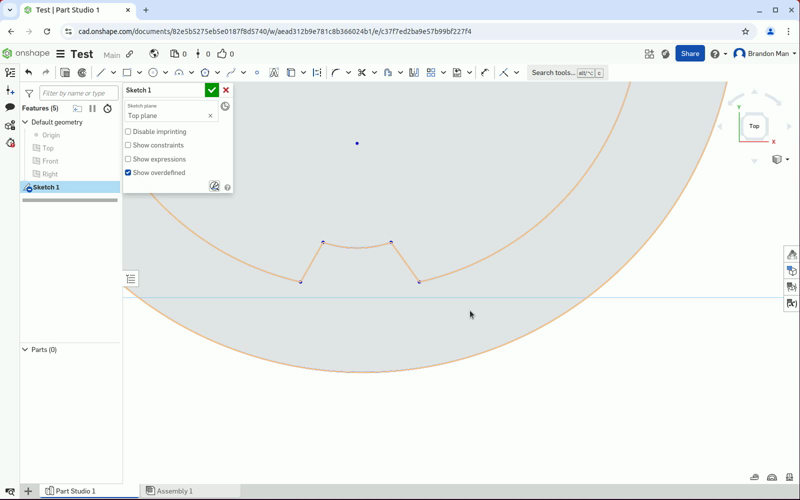
scroll(-6)
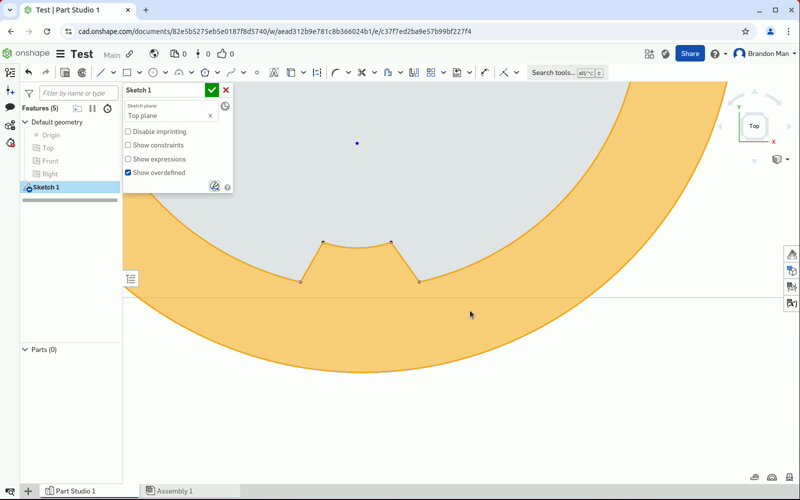
scroll(-6)
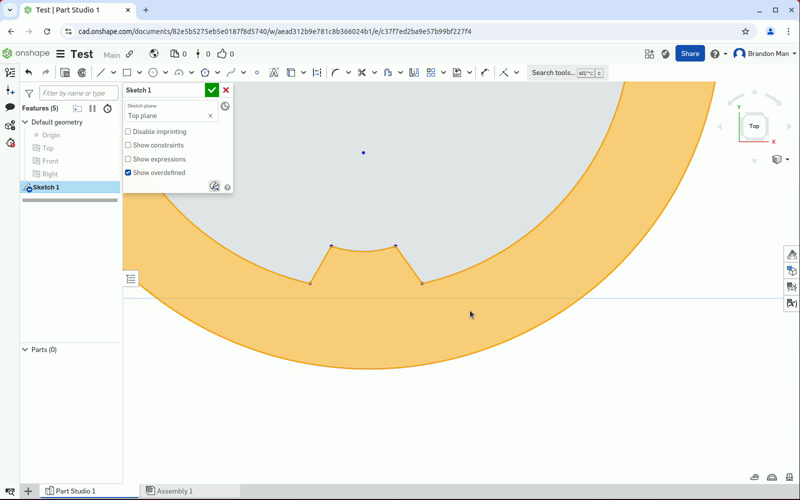
scroll(-6)
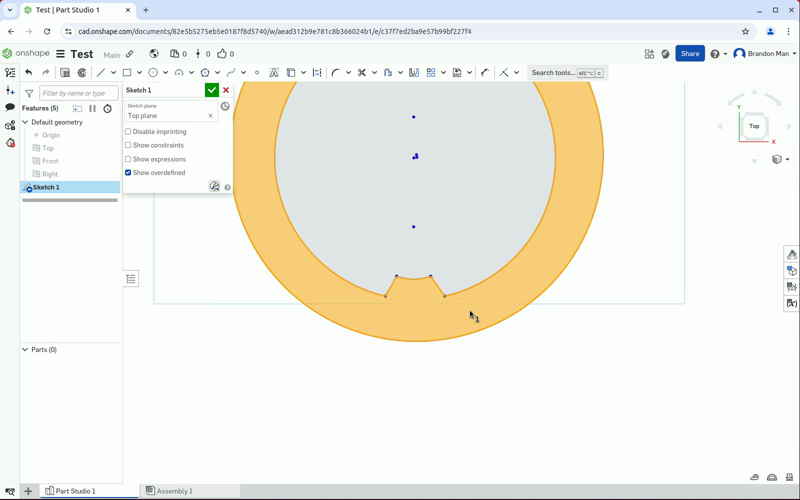
scroll(-6)
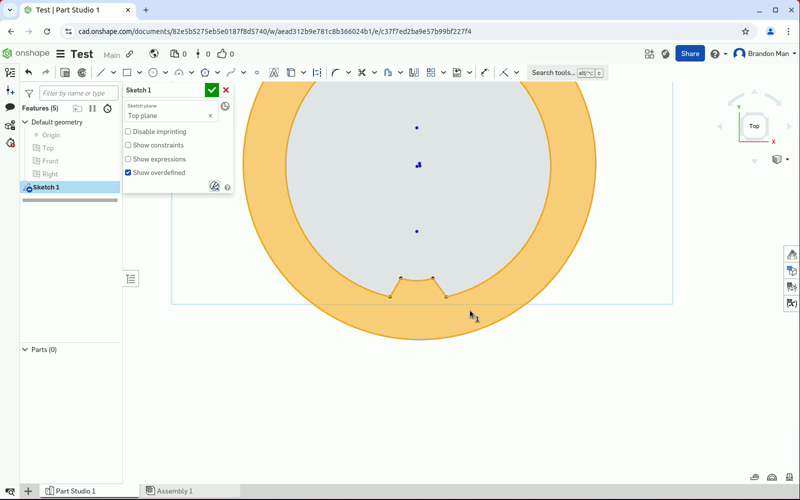
scroll(-6)
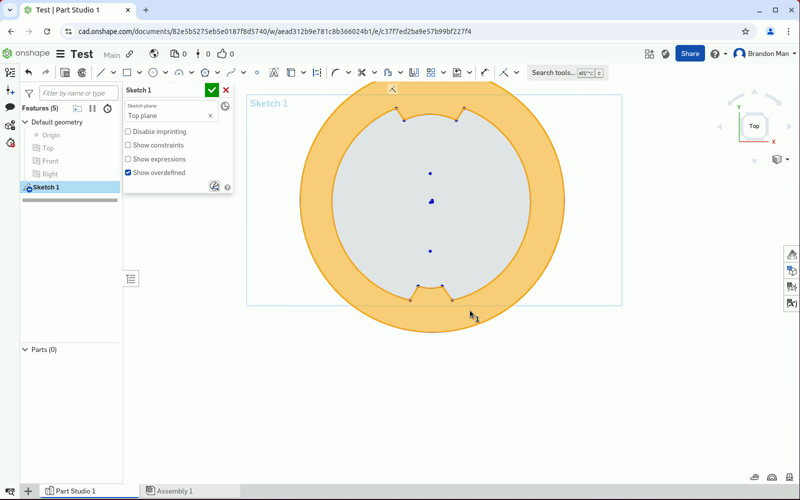
scroll(-6)
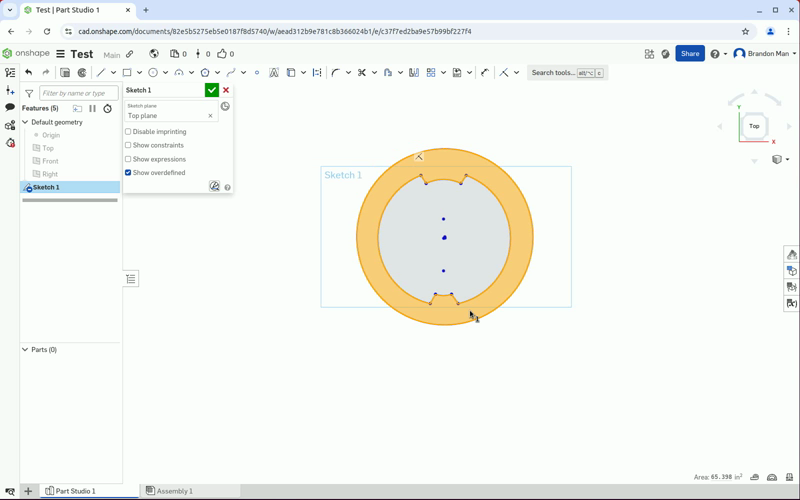
scroll(-6)
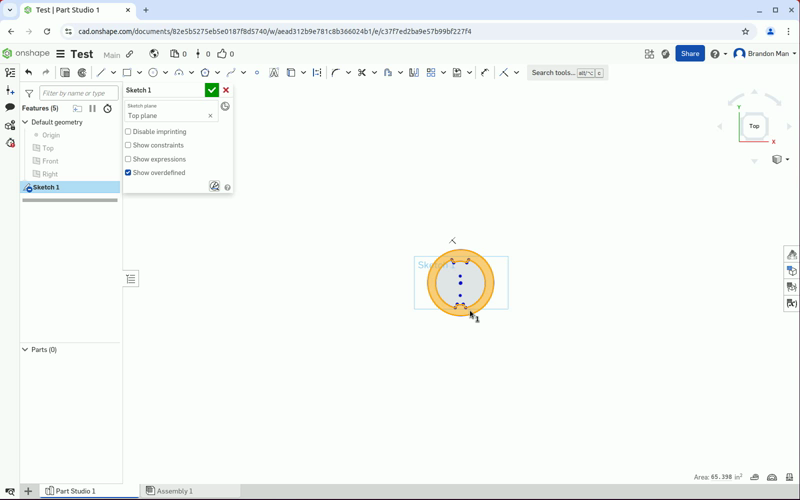
mouse_move(73, 352)
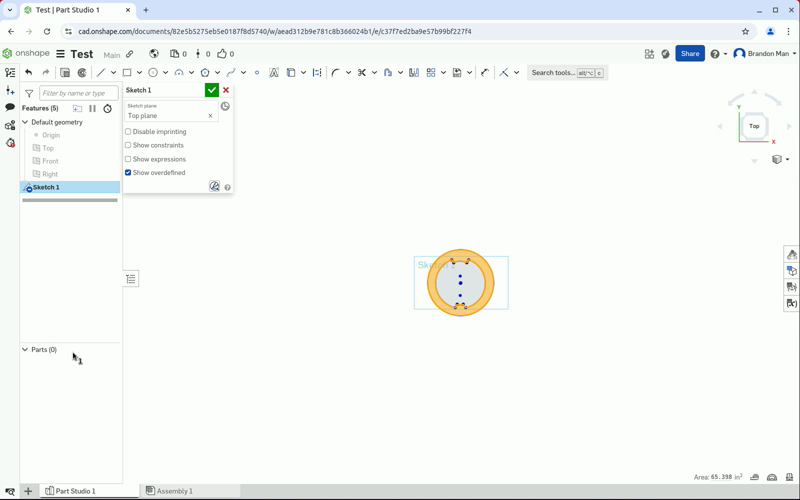
key(shift+y)
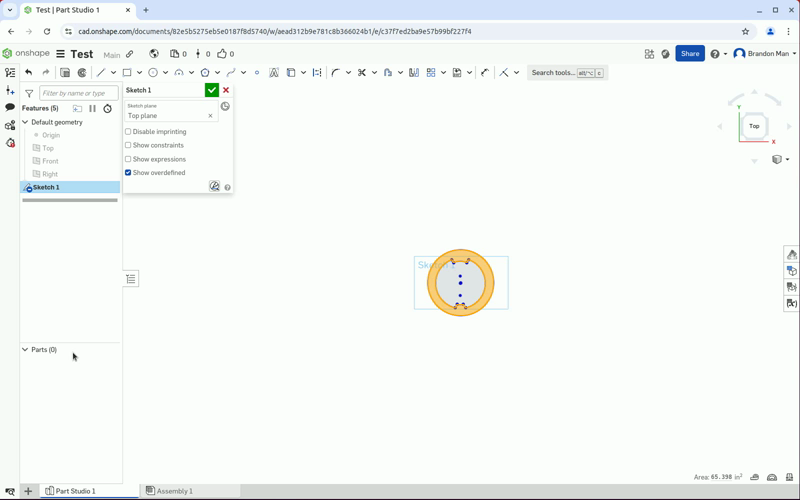
key(shift+e)
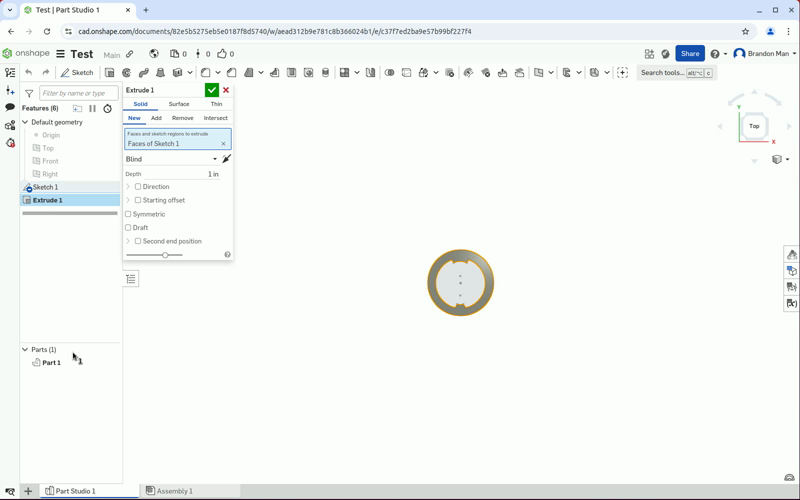
mouse_move(143, 106)
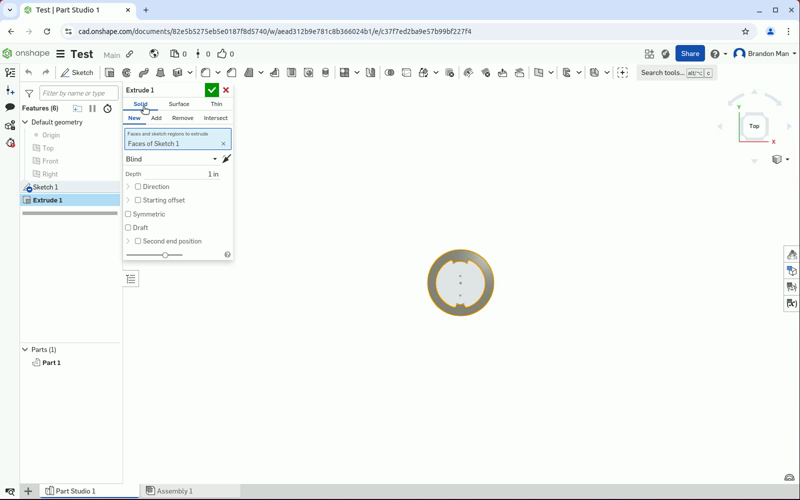
click(143, 106)
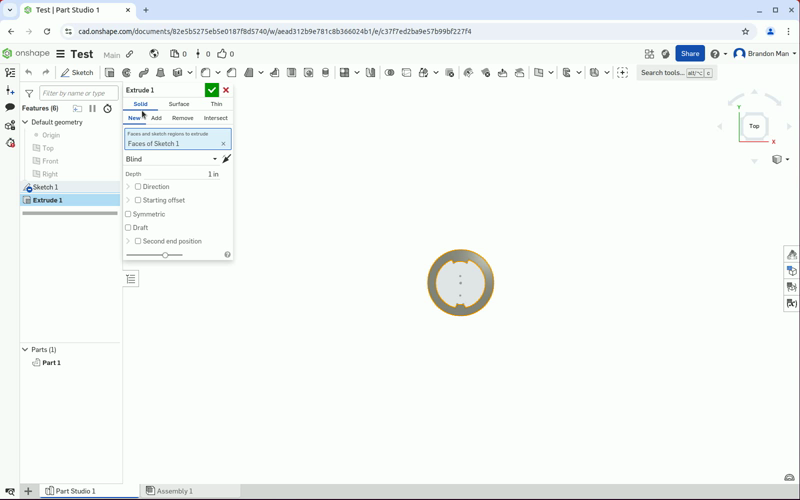
mouse_move(137, 120)
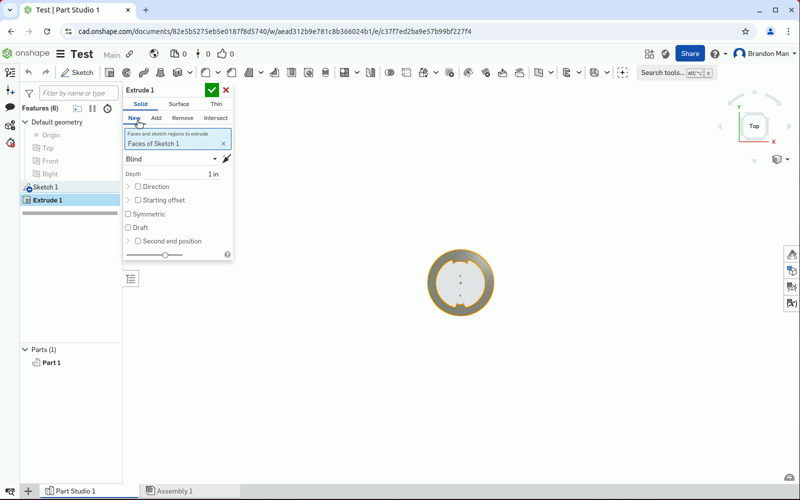
click(137, 120)
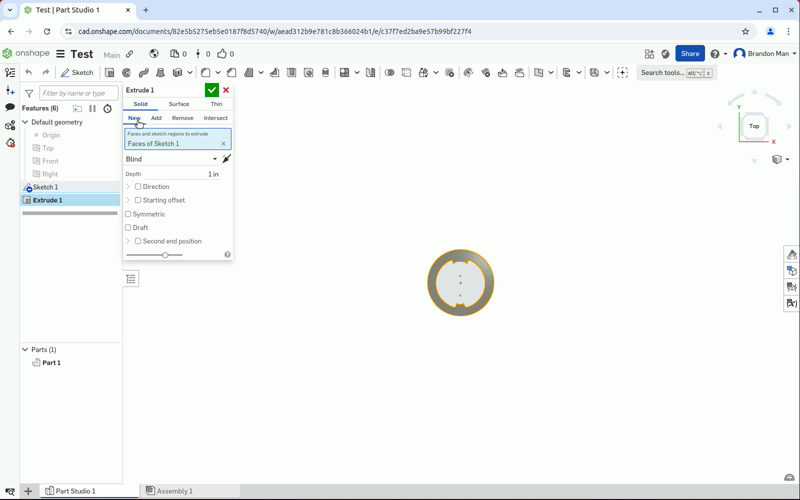
key(tab, 4)
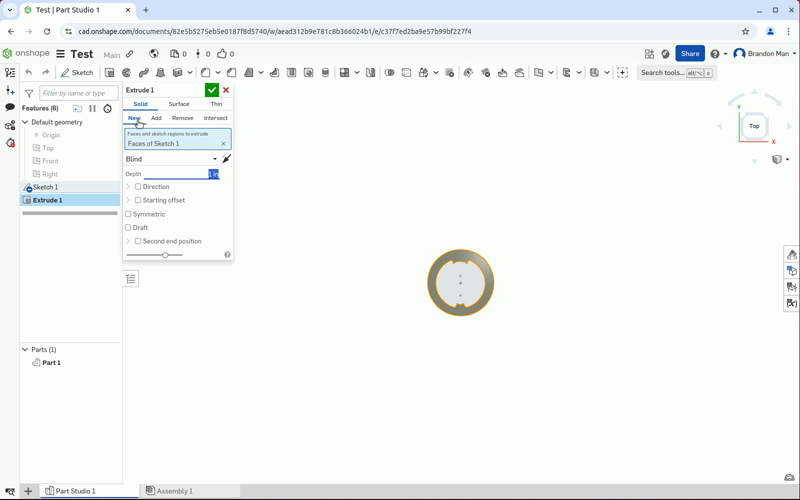
text(1.926)
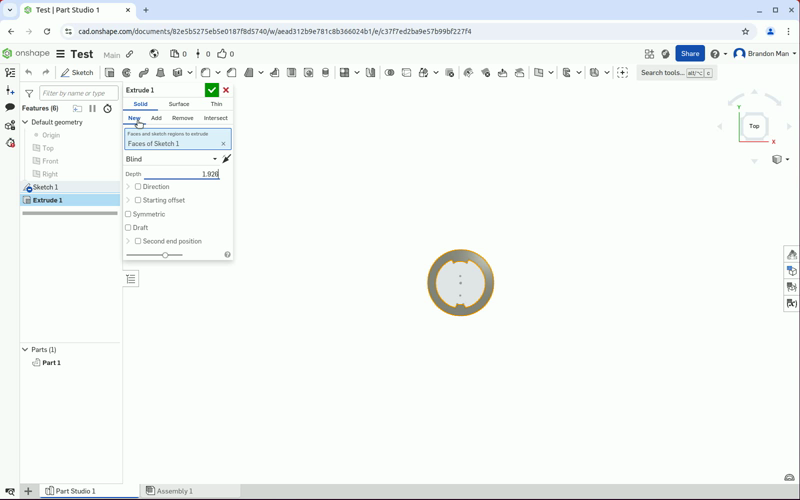
key(enter)
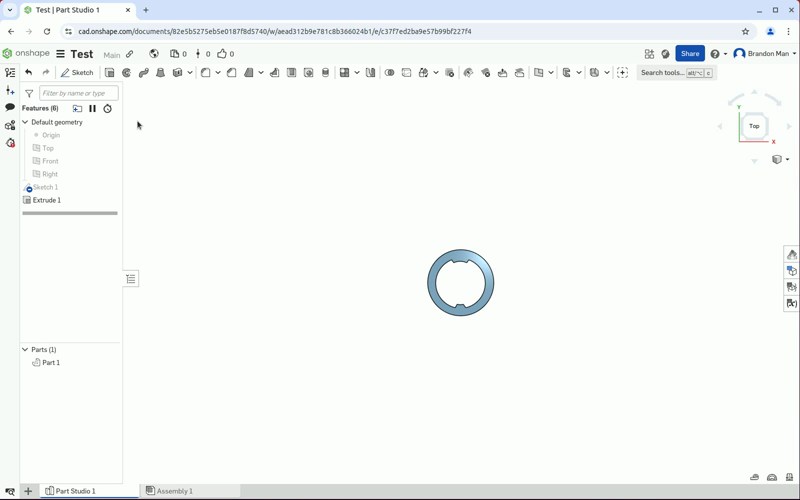
key(shift+h)
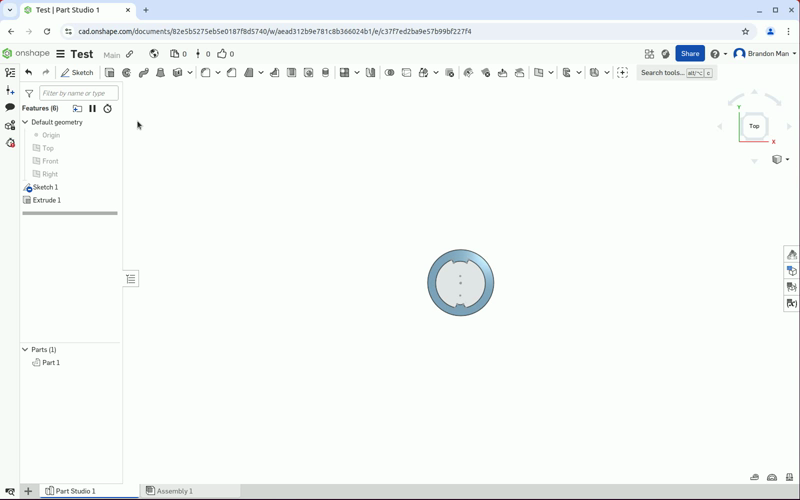
key(shift+h)
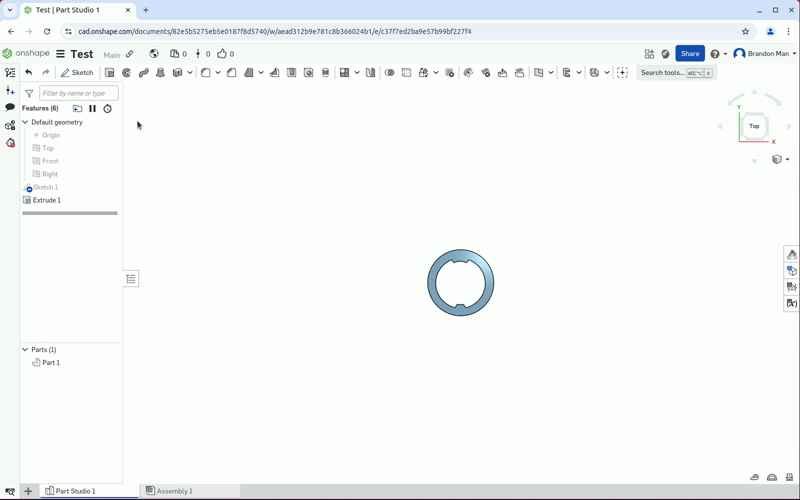
mouse_move(73, 189)
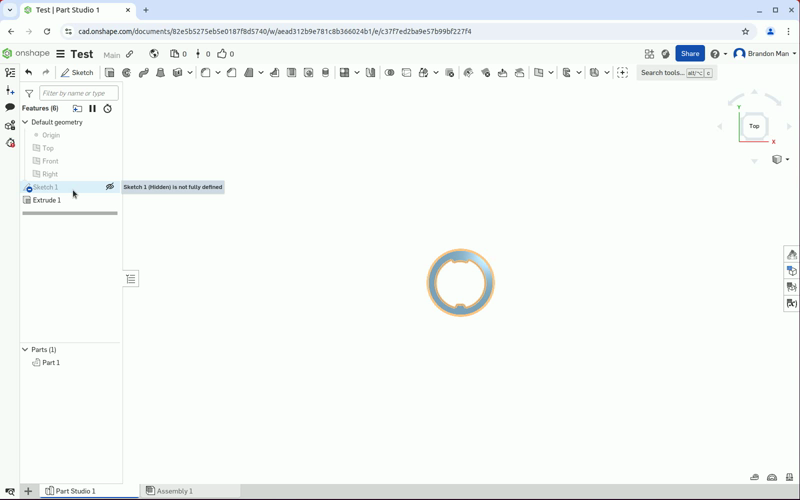
click(73, 189)
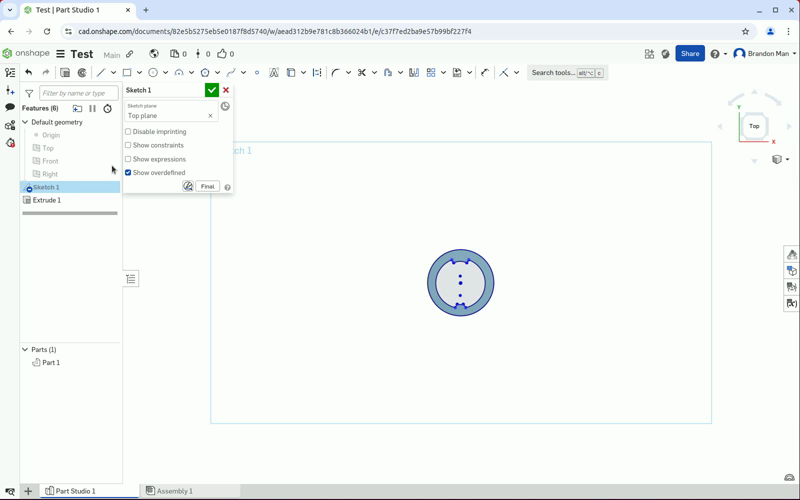
mouse_move(229, 92)
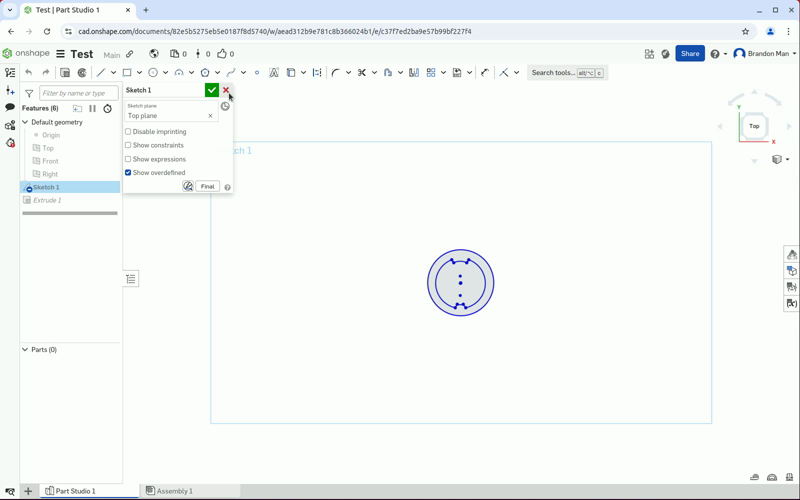
click(229, 92)
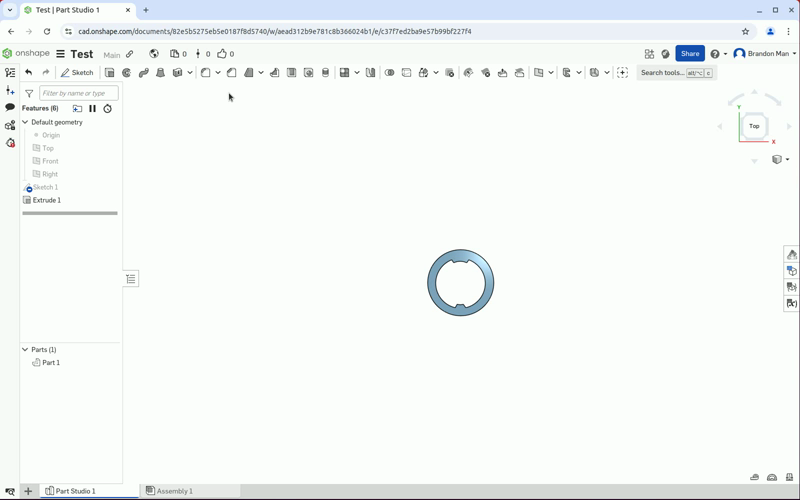
mouse_move(541, 75)
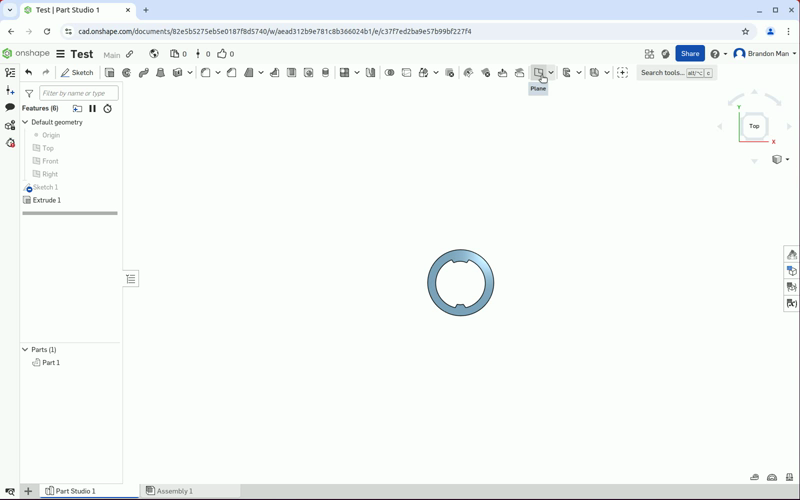
click(541, 75)
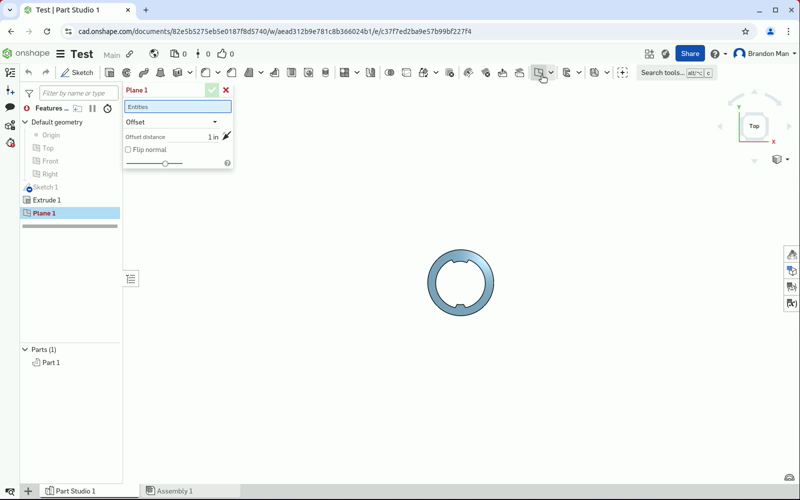
mouse_move(73, 150)
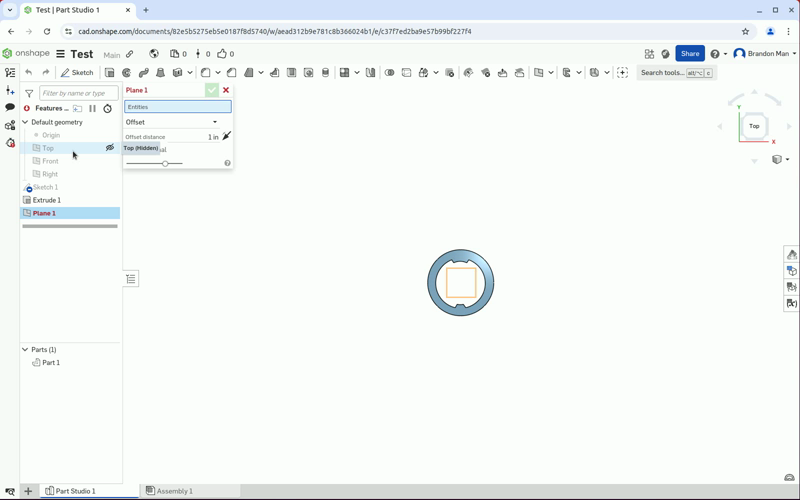
click(73, 150)
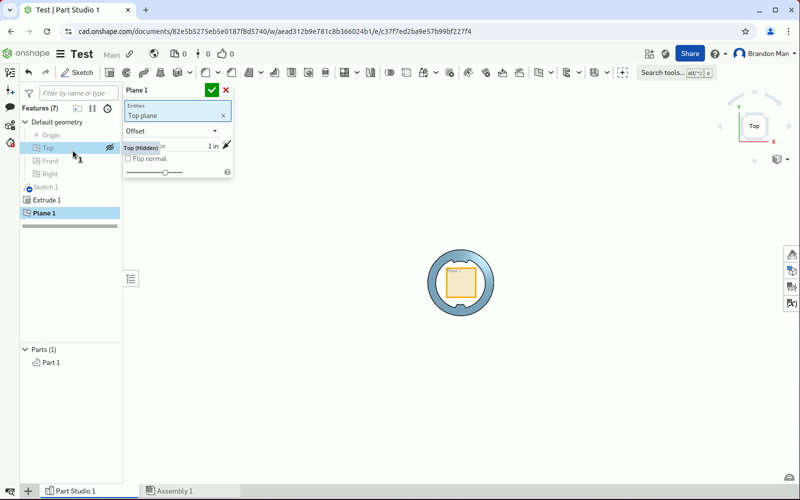
key(tab, 2)
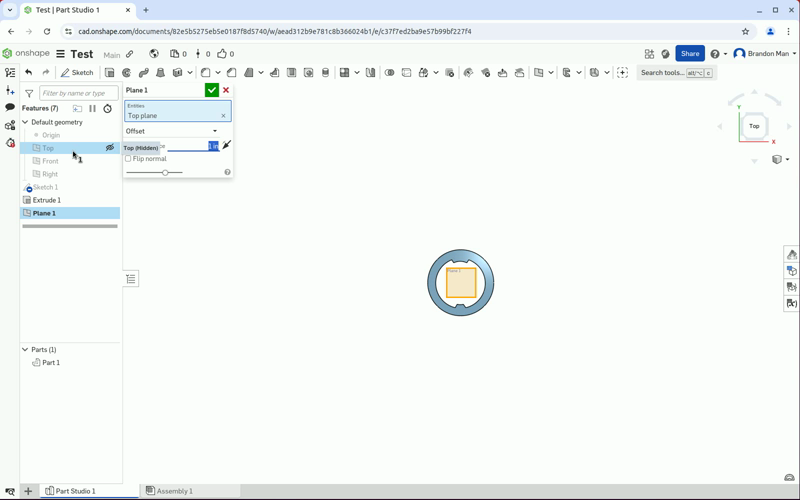
text(1.91)
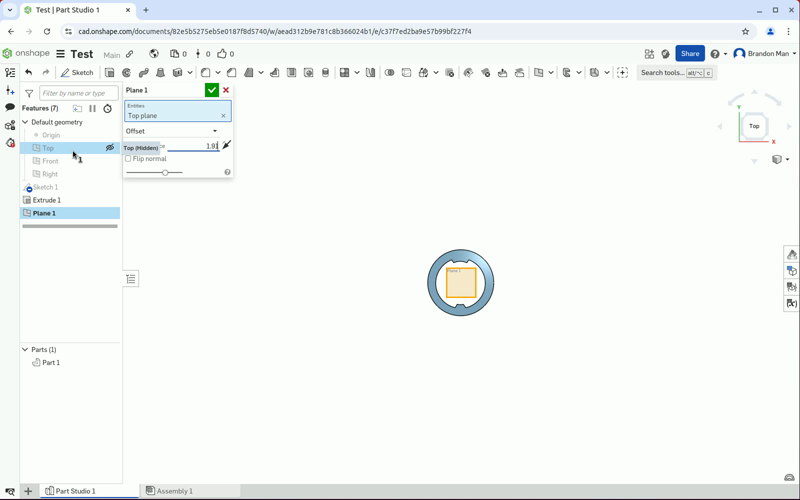
key(enter, 2)
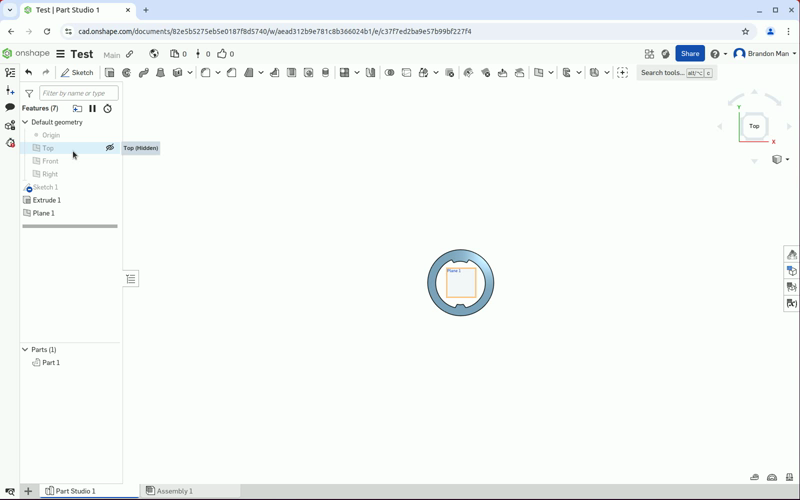
key(shift+s)
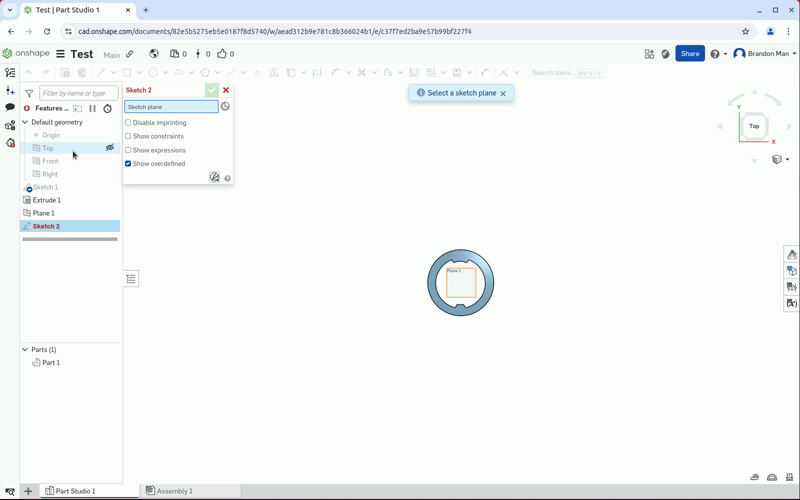
mouse_move(73, 215)
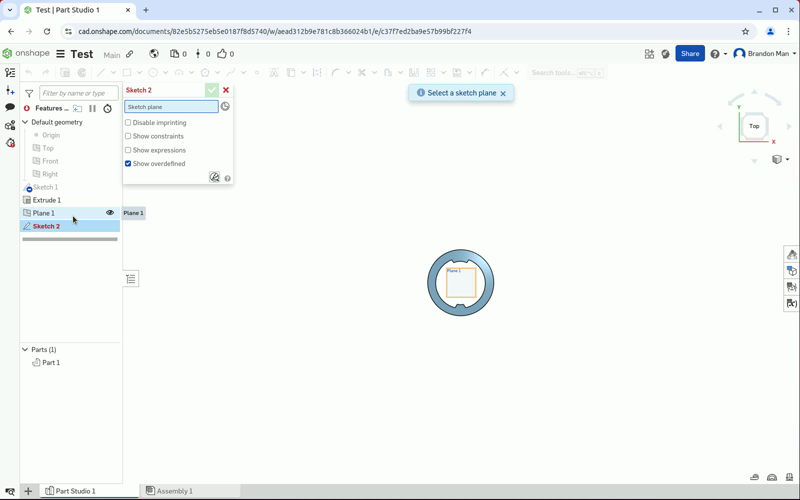
click(73, 215)
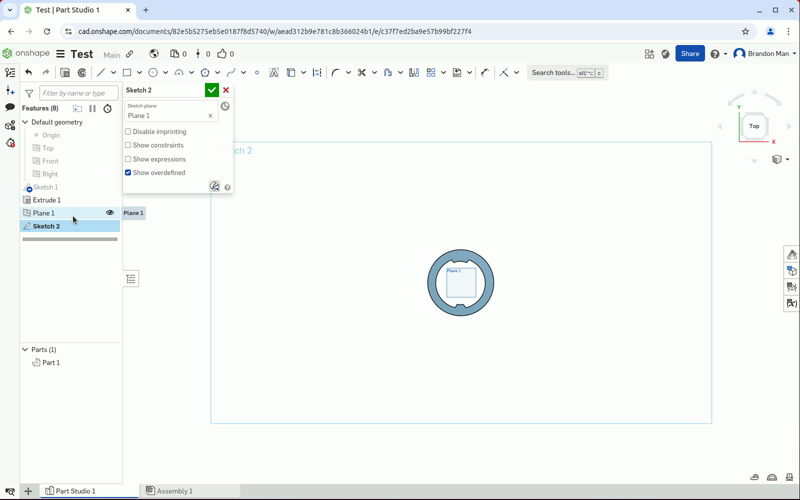
mouse_move(73, 352)
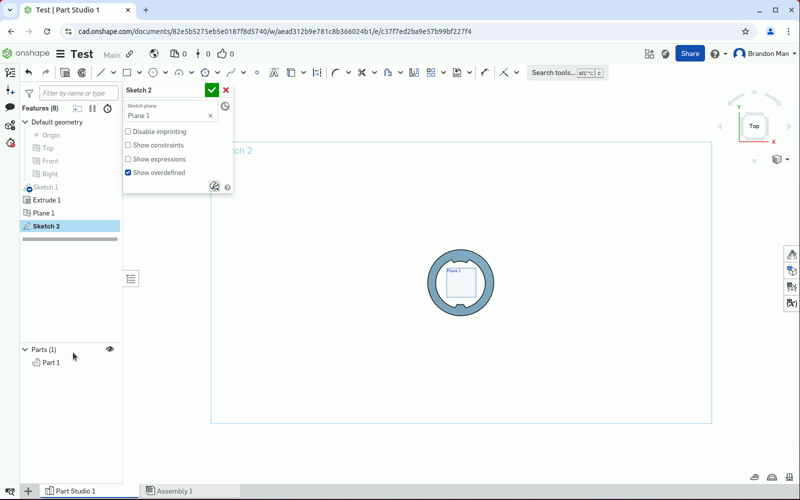
key(y)
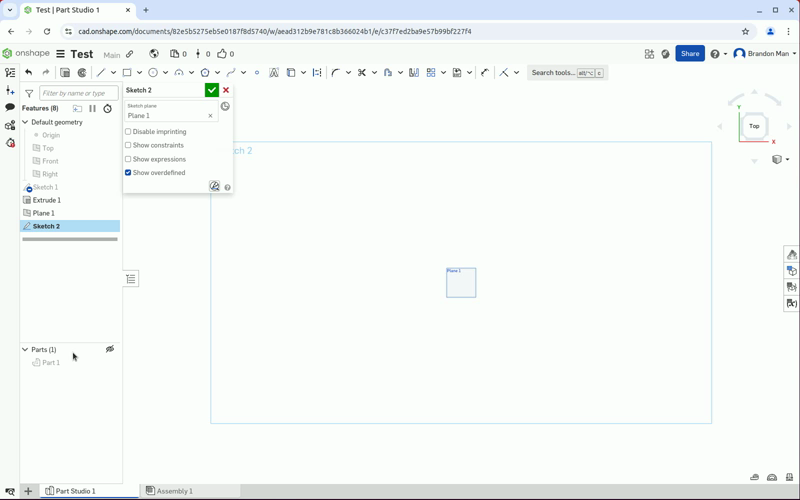
key(c)
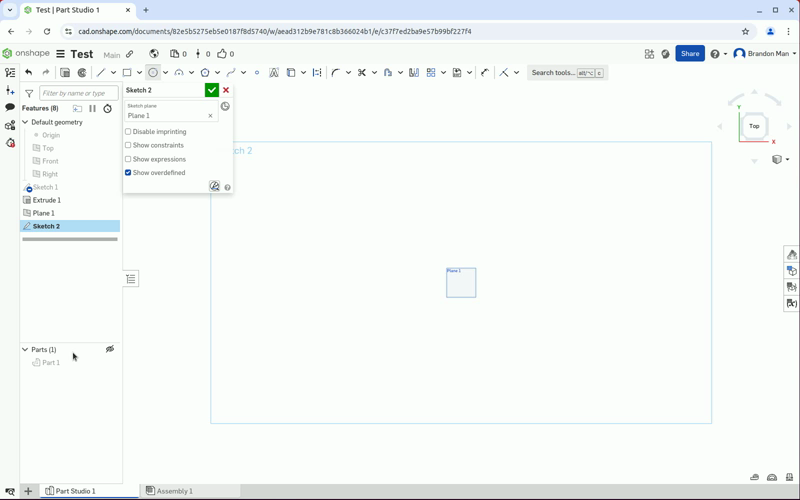
key_down(shift)
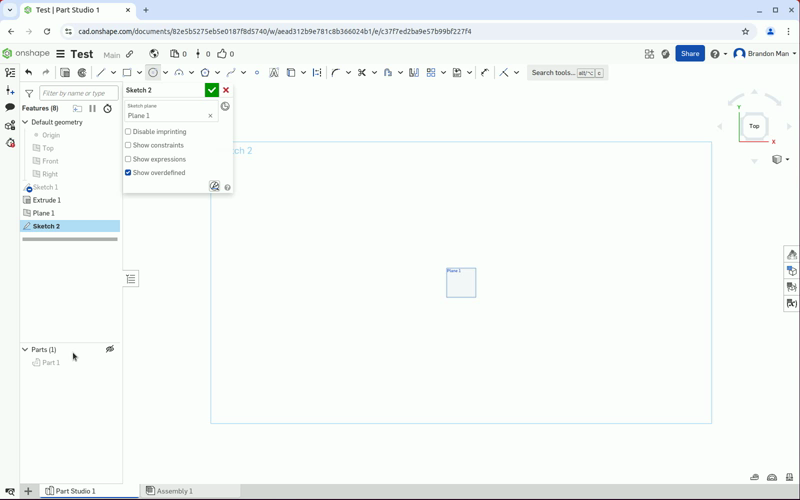
mouse_move(461, 282)
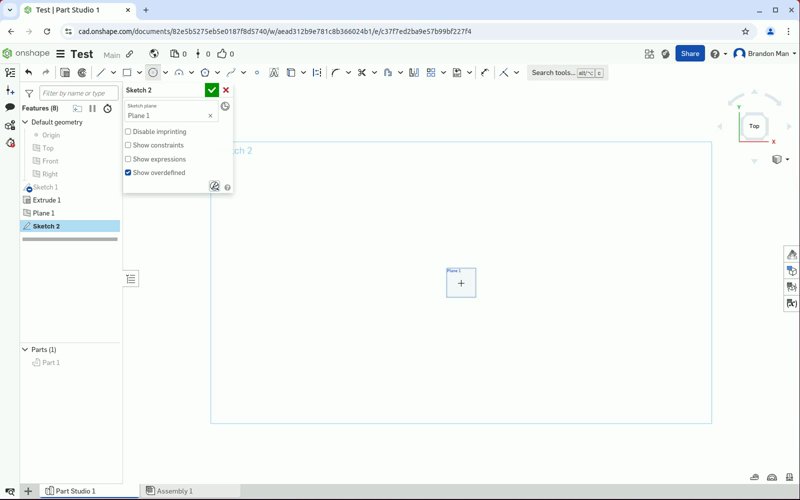
click(461, 282)
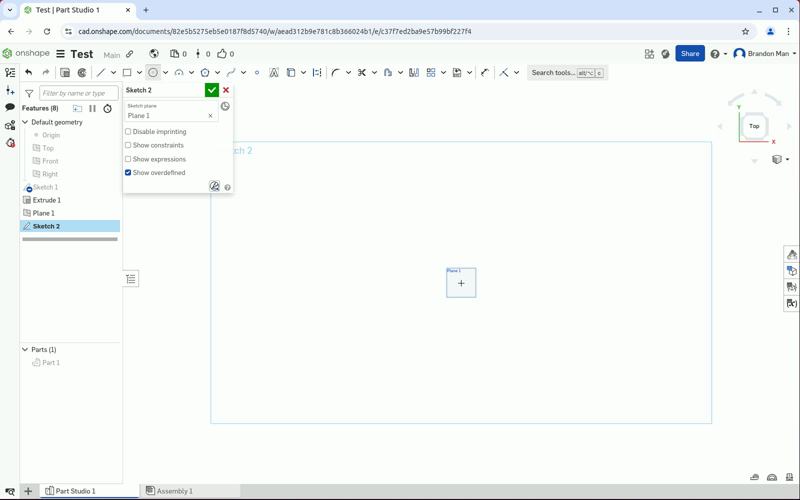
key_up(shift)
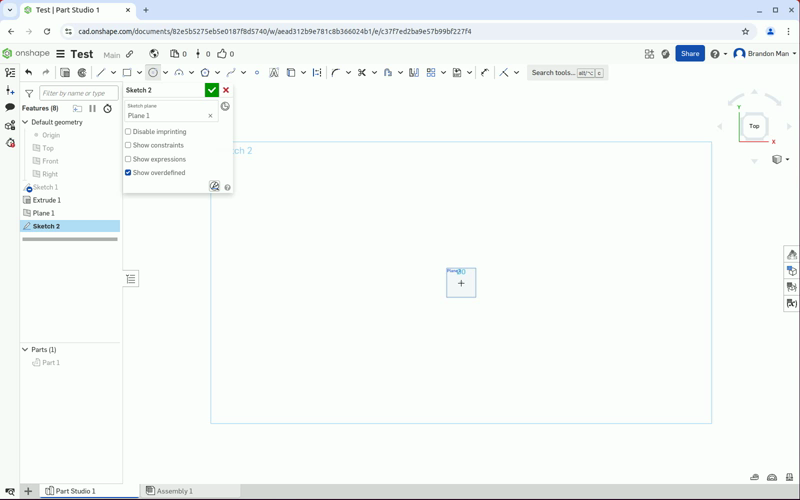
mouse_move(494, 282)
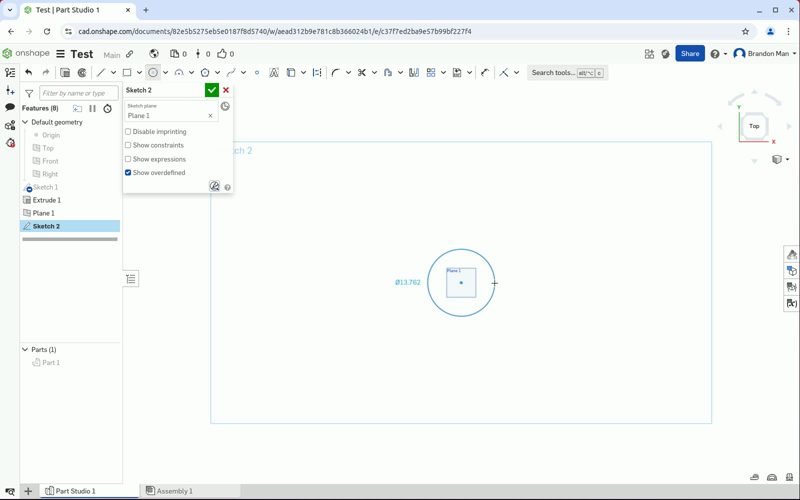
click(494, 282)
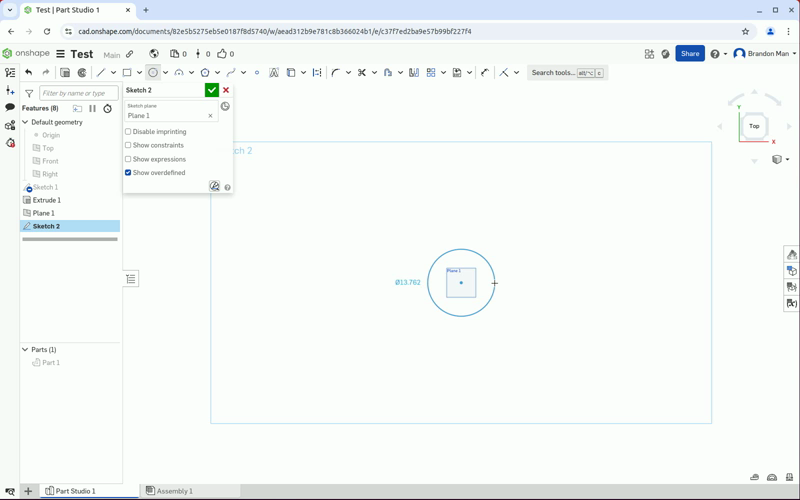
key(esc)
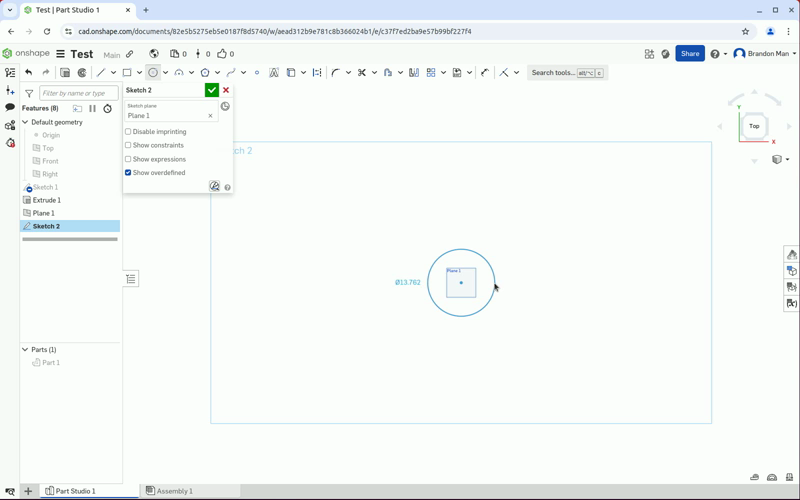
key(c)
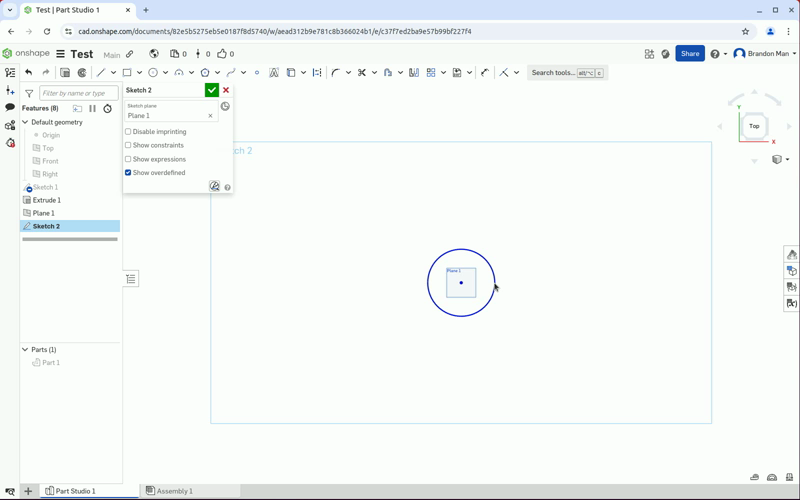
key_down(shift)
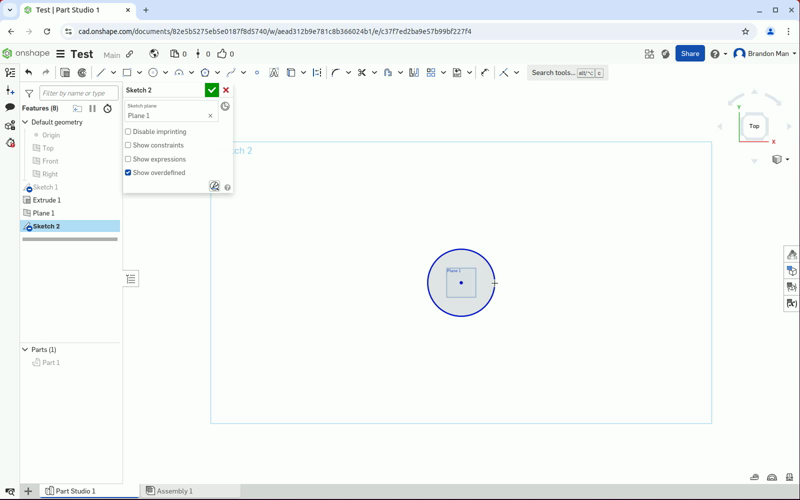
mouse_move(461, 282)
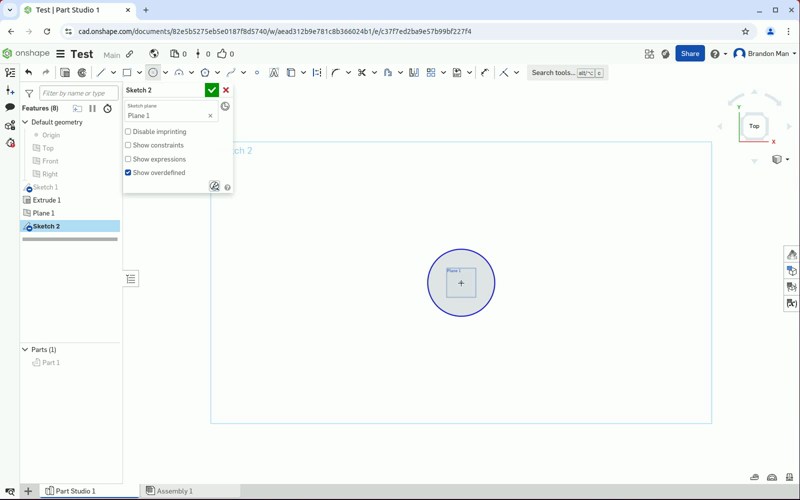
click(461, 282)
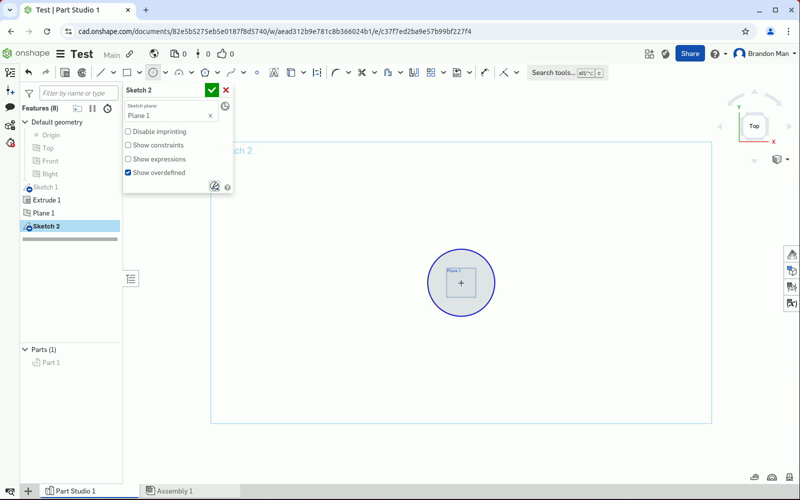
key_up(shift)
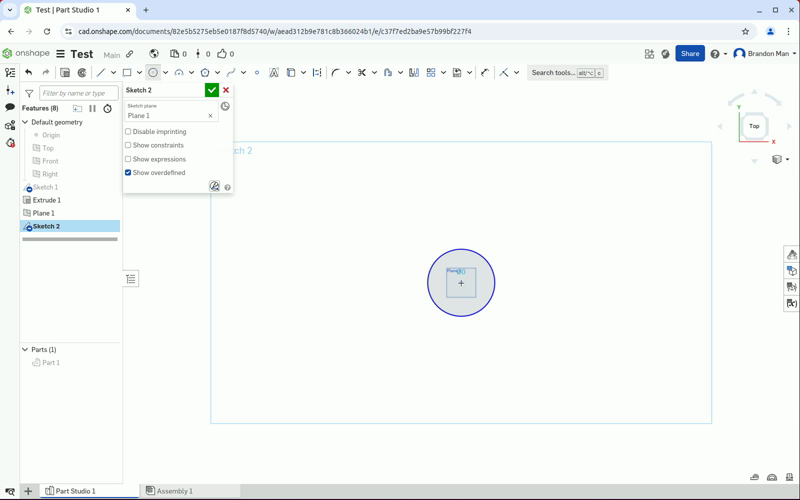
mouse_move(494, 282)
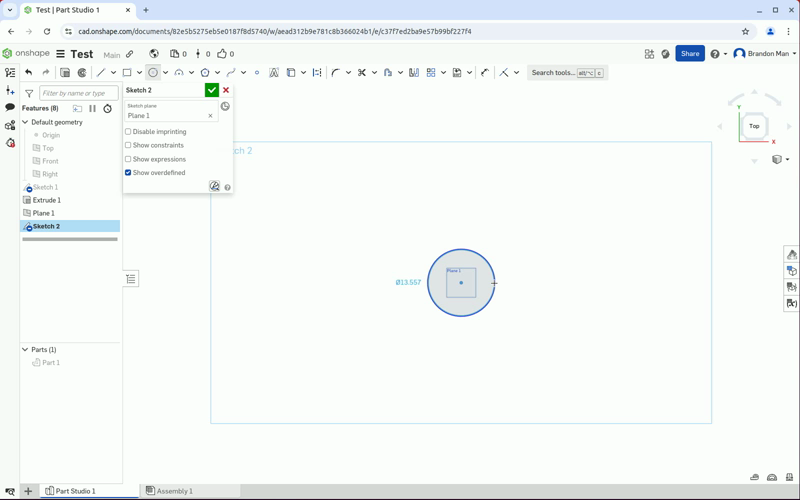
scroll(6)
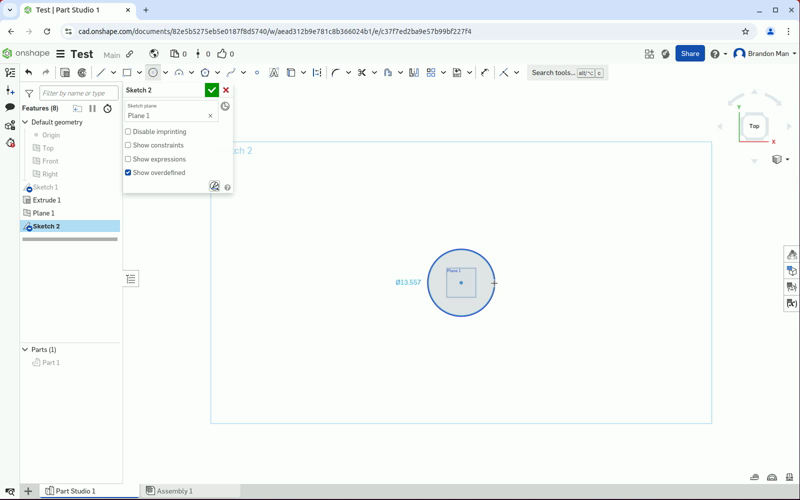
scroll(6)
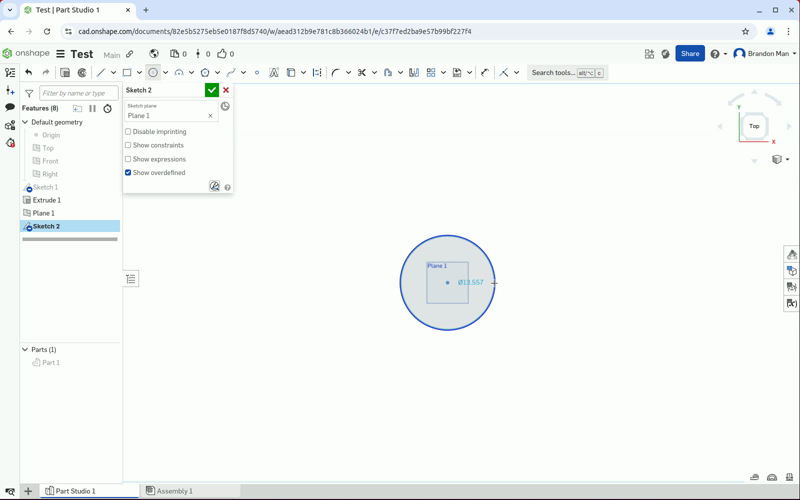
scroll(6)
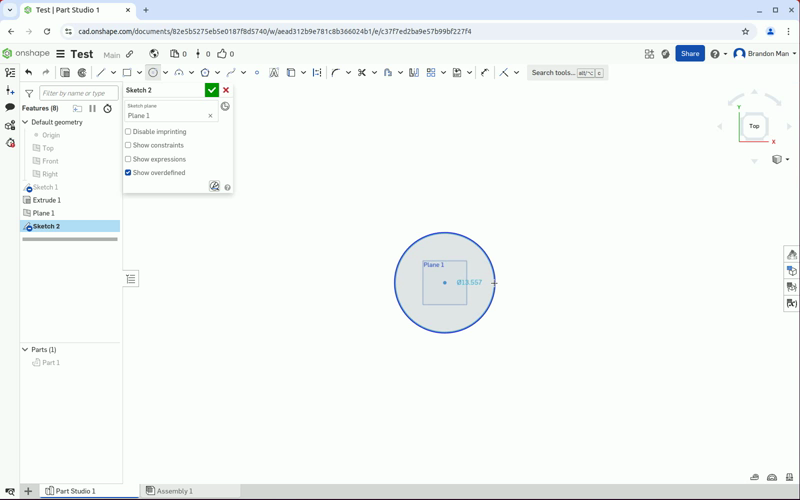
scroll(6)
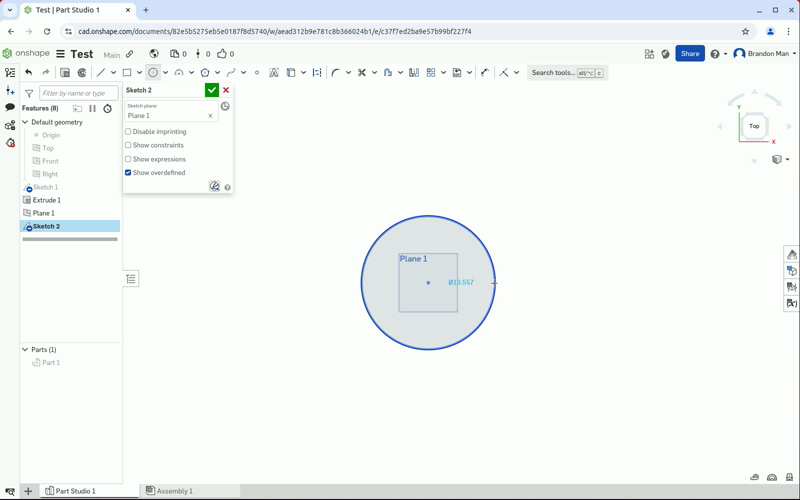
scroll(6)
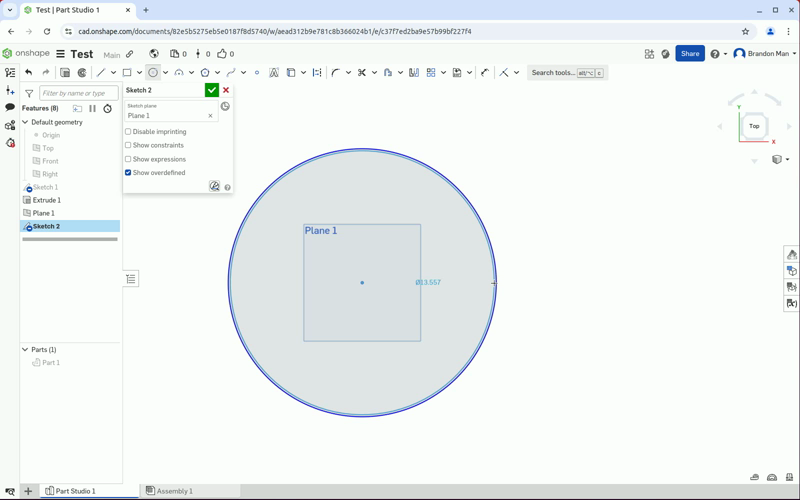
scroll(6)
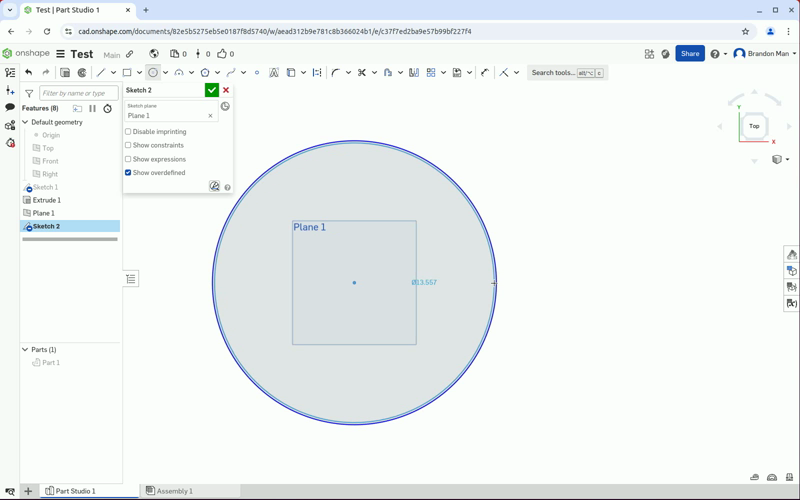
scroll(6)
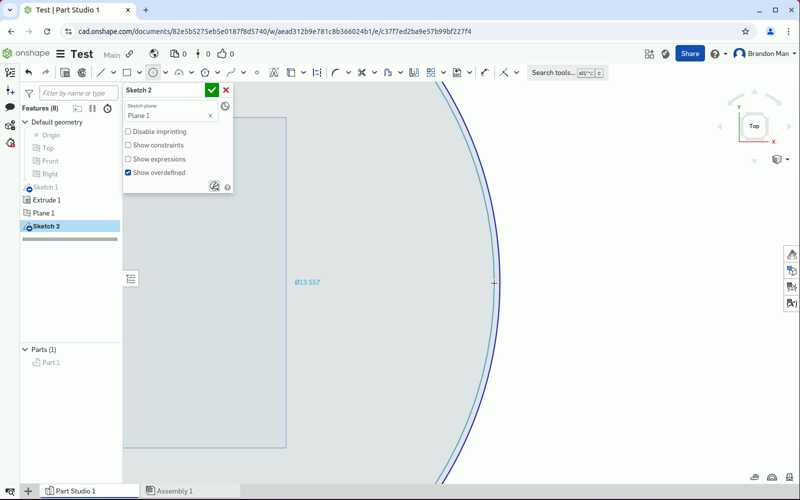
click(494, 282)
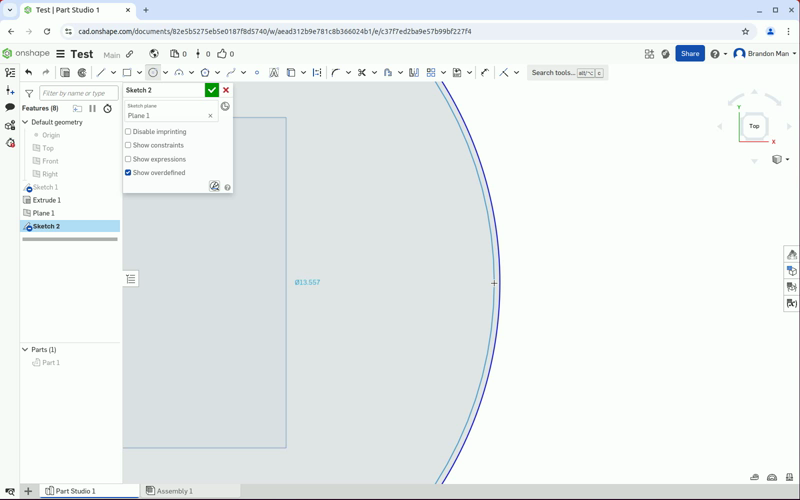
scroll(-6)
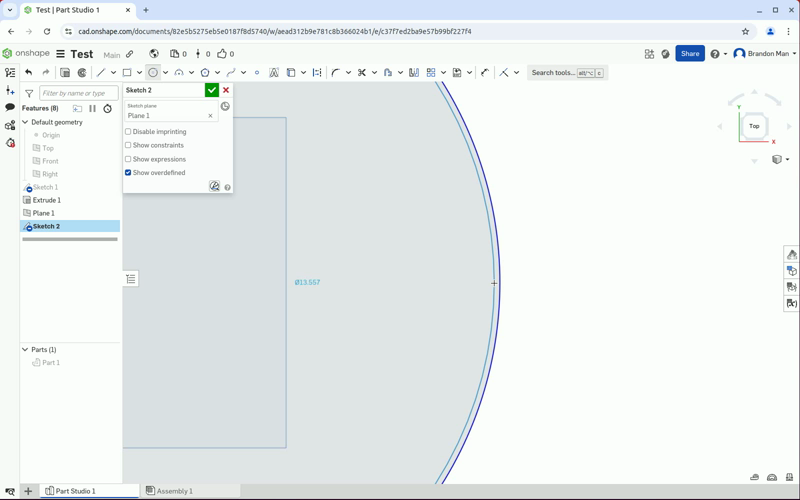
scroll(-6)
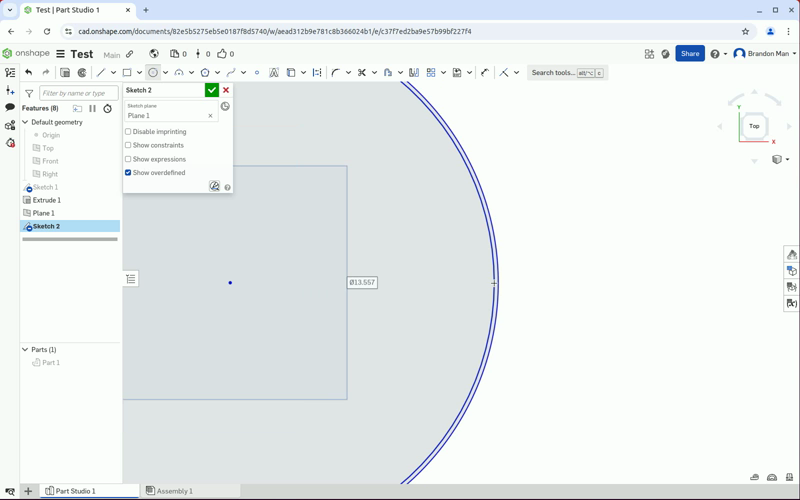
scroll(-6)
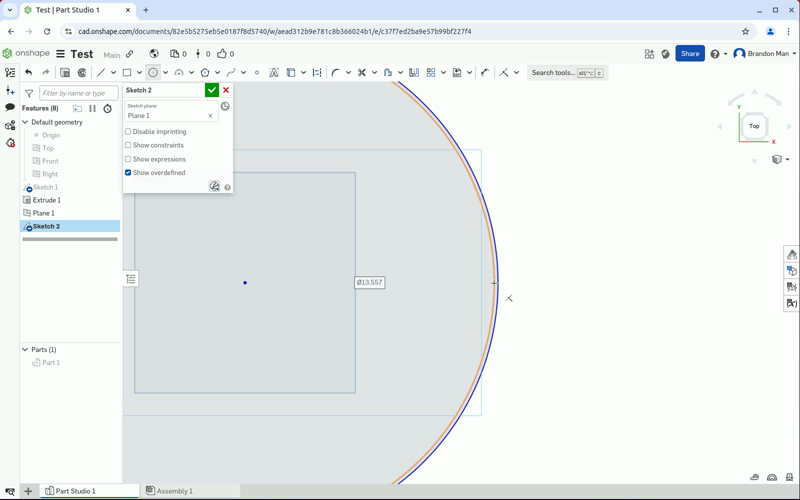
scroll(-6)
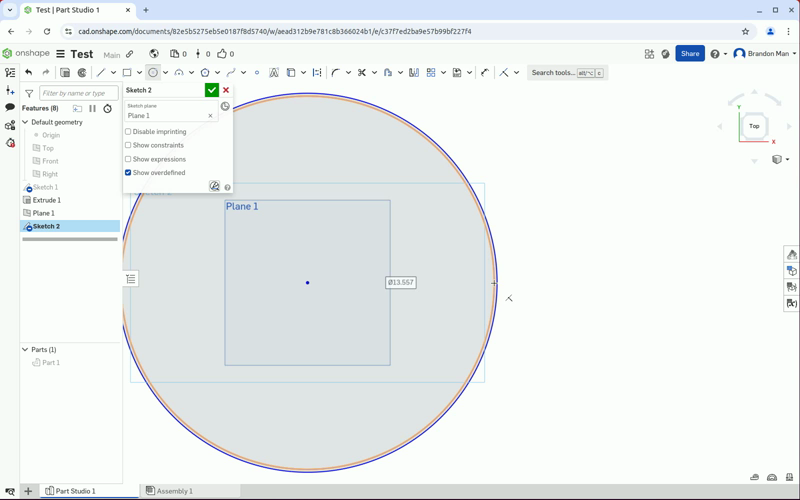
scroll(-6)
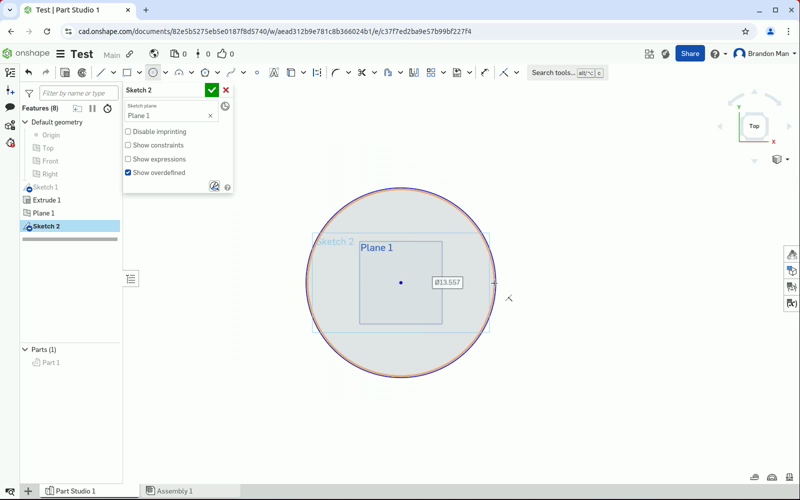
scroll(-6)
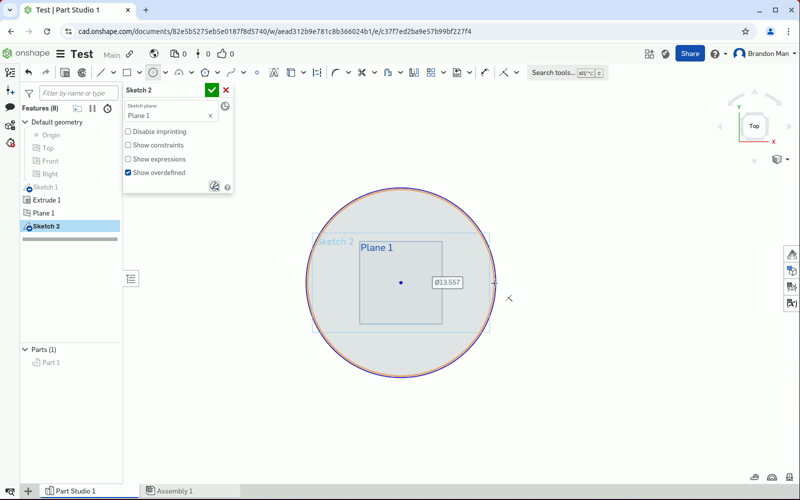
scroll(-6)
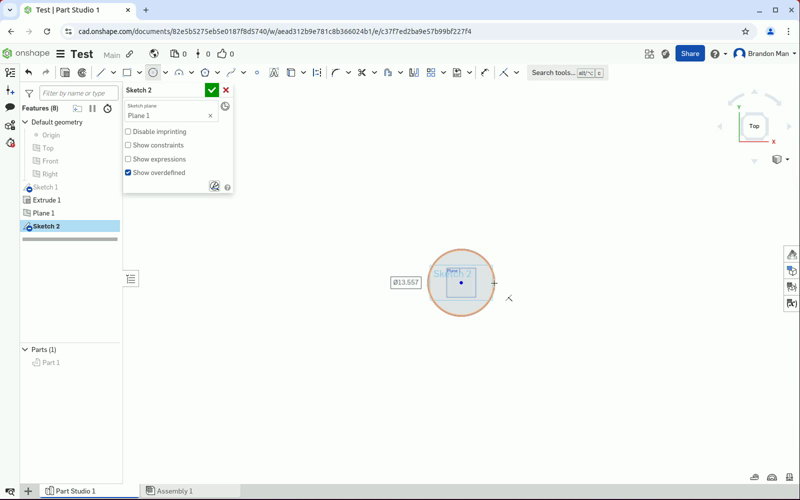
key(esc)
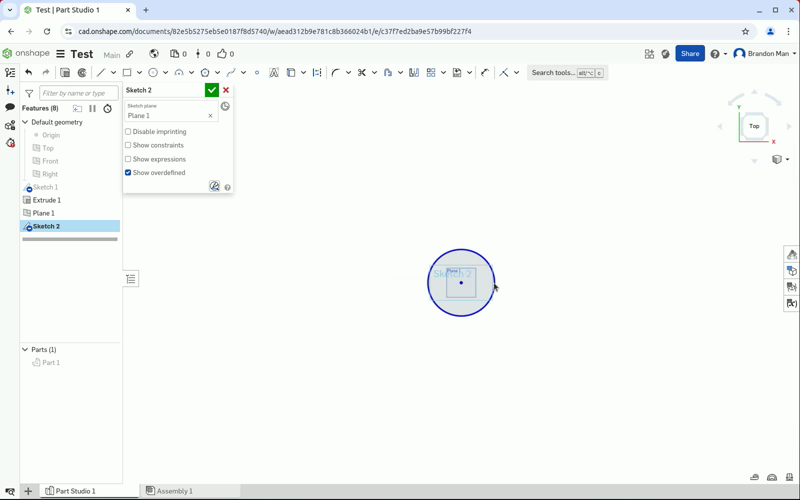
mouse_move(466, 250)
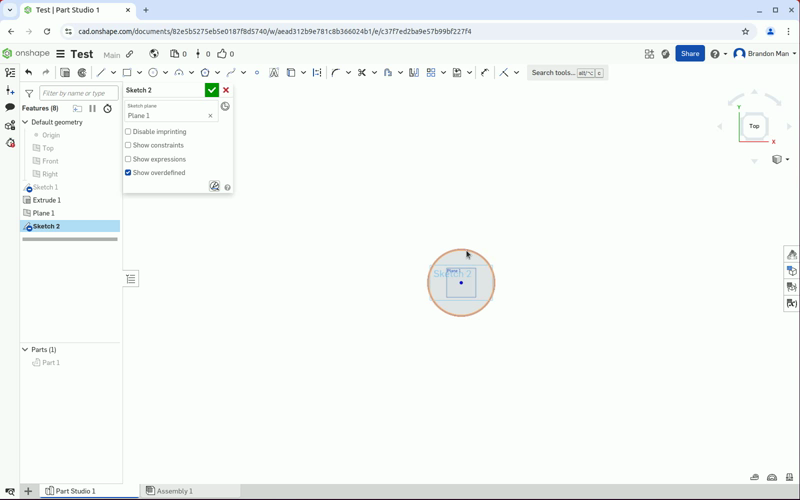
scroll(6)
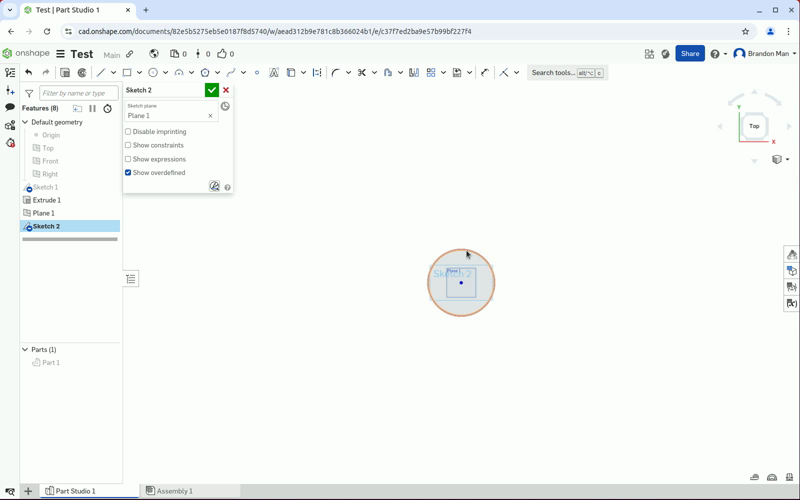
scroll(6)
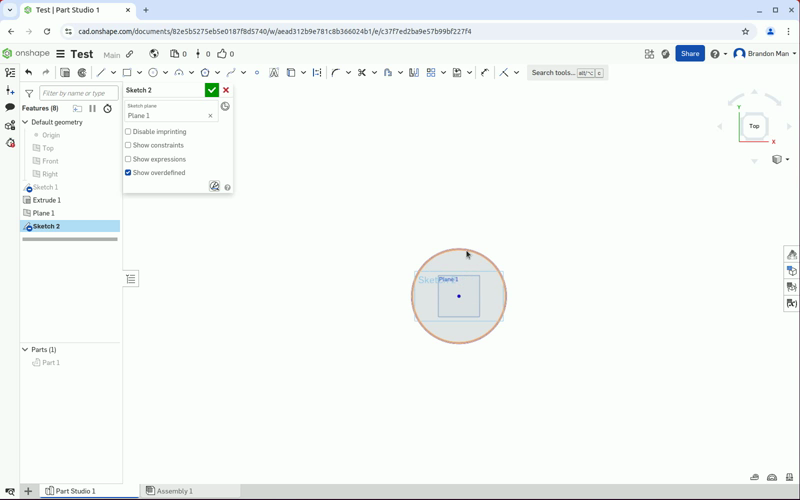
scroll(6)
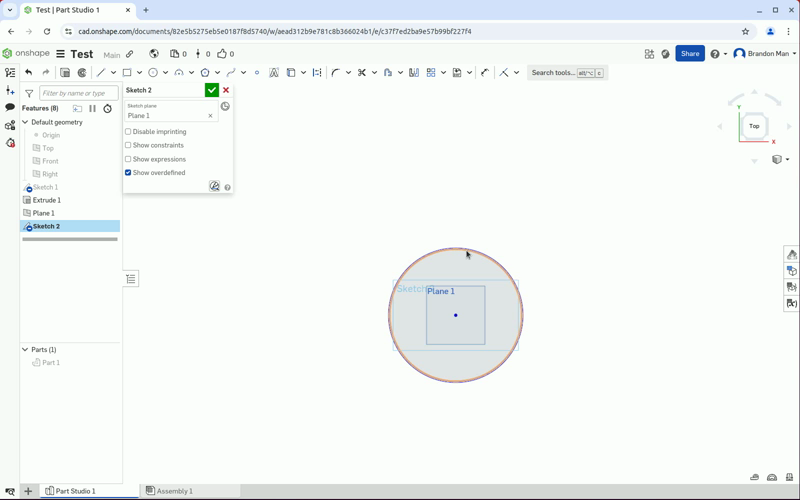
scroll(6)
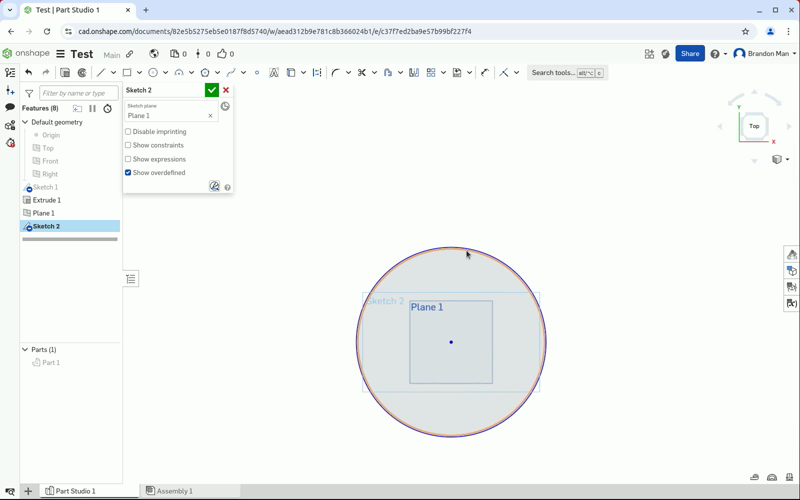
scroll(6)
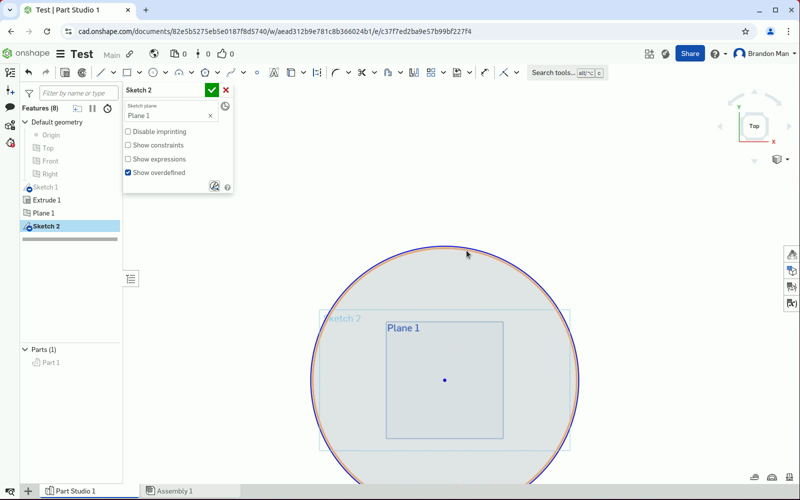
scroll(6)
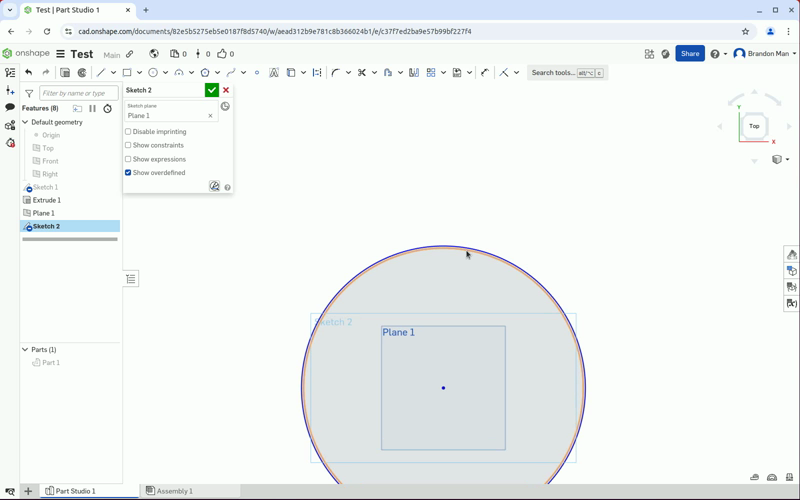
scroll(6)
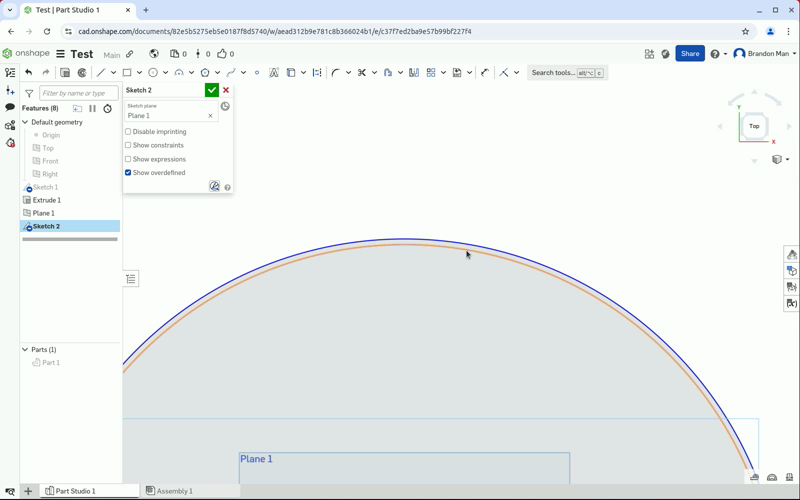
click(466, 250)
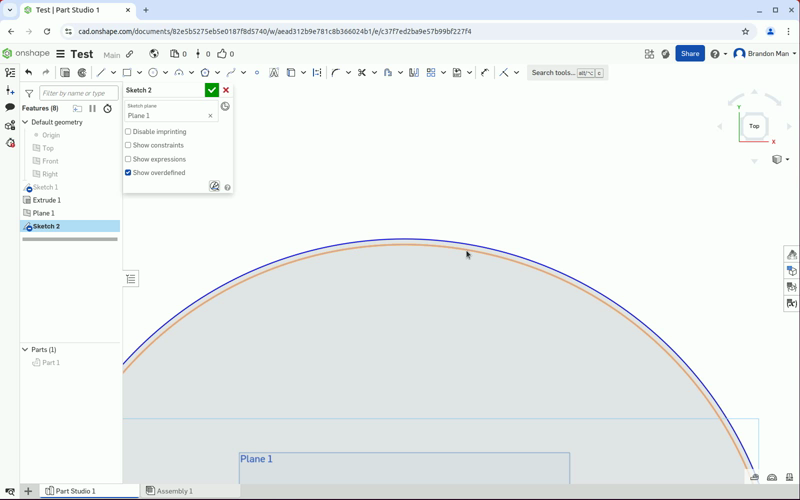
scroll(-6)
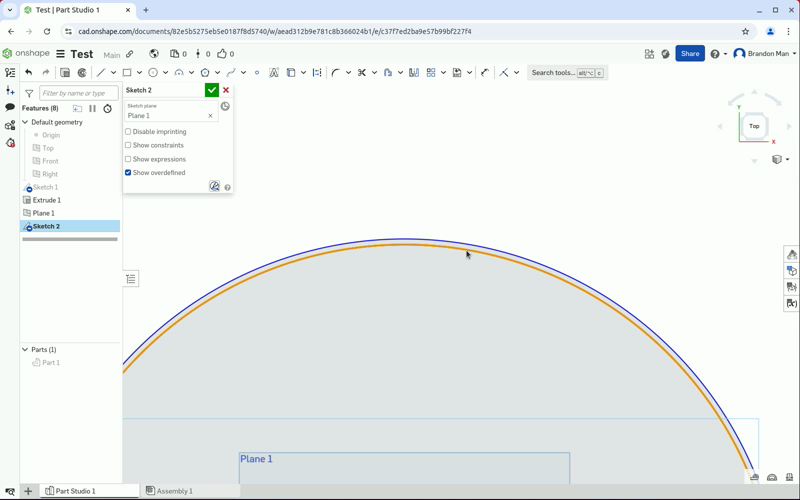
scroll(-6)
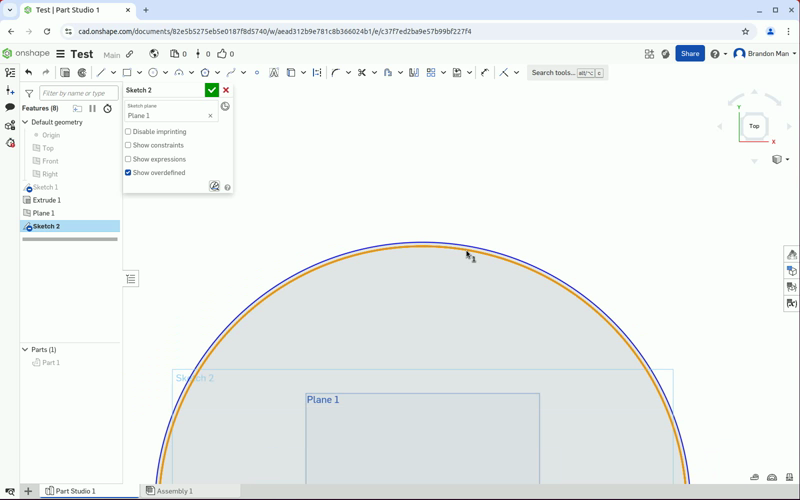
scroll(-6)
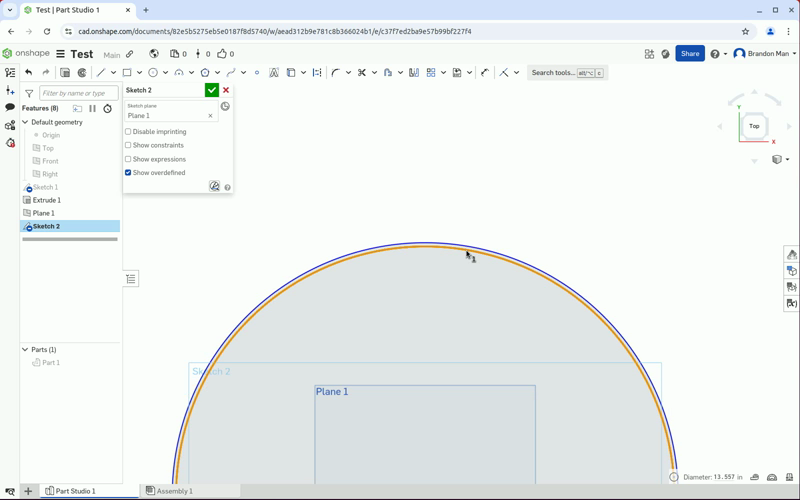
scroll(-6)
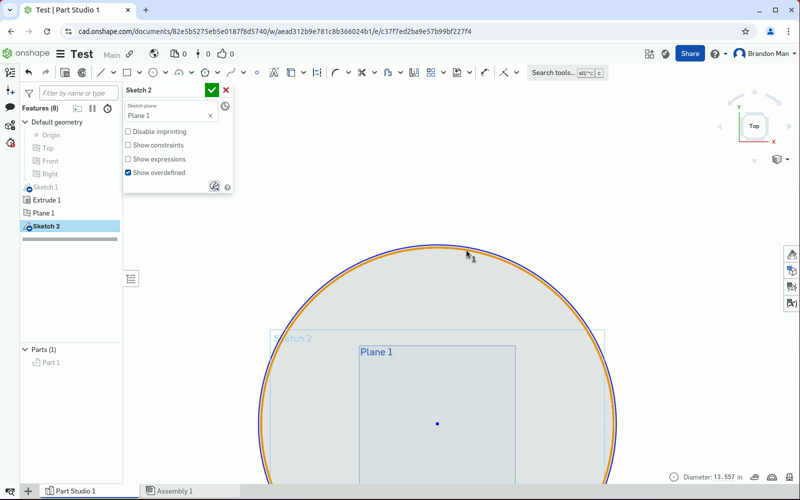
scroll(-6)
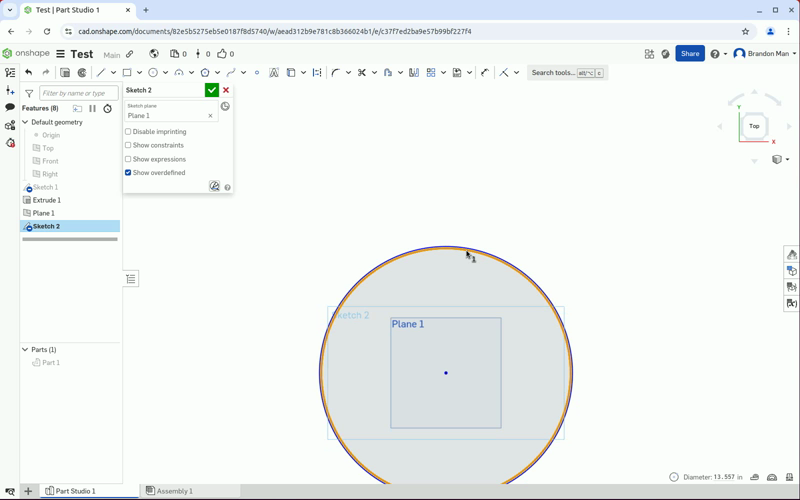
scroll(-6)
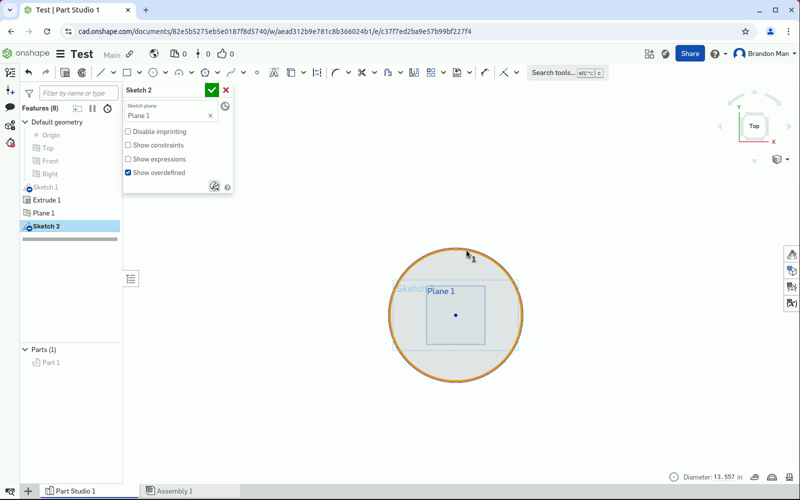
scroll(-6)
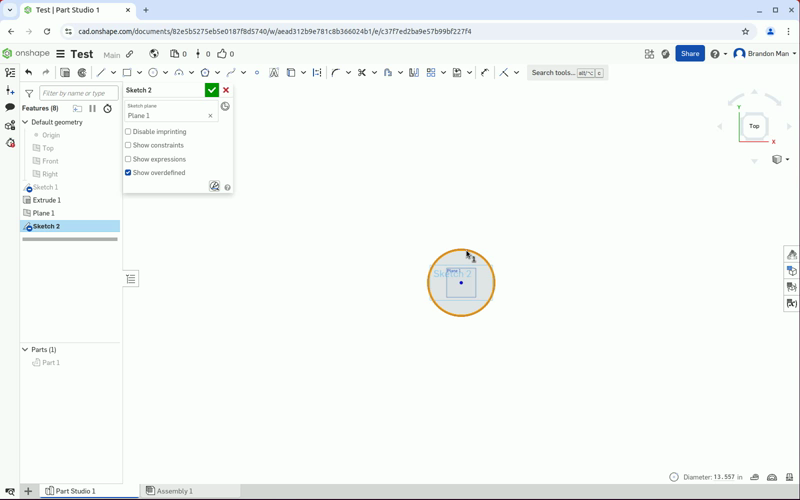
mouse_move(73, 352)
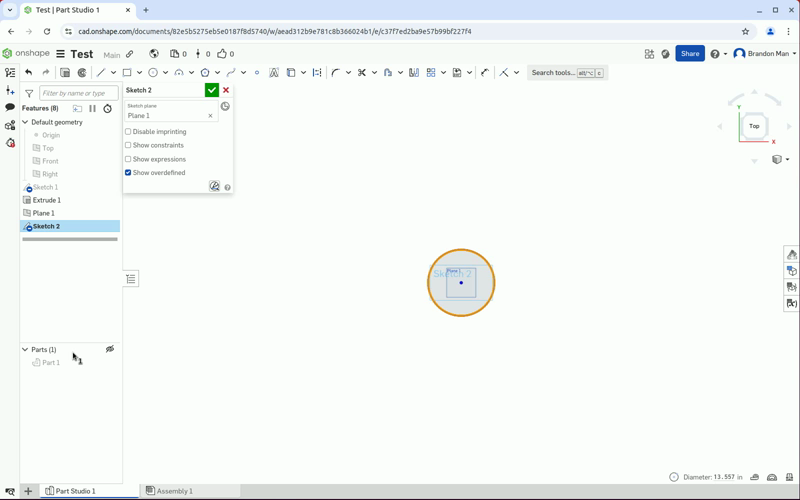
key(shift+y)
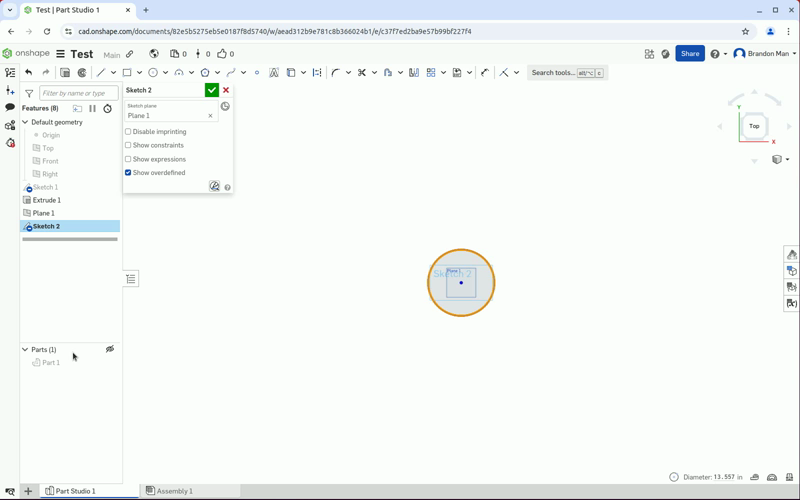
key(shift+e)
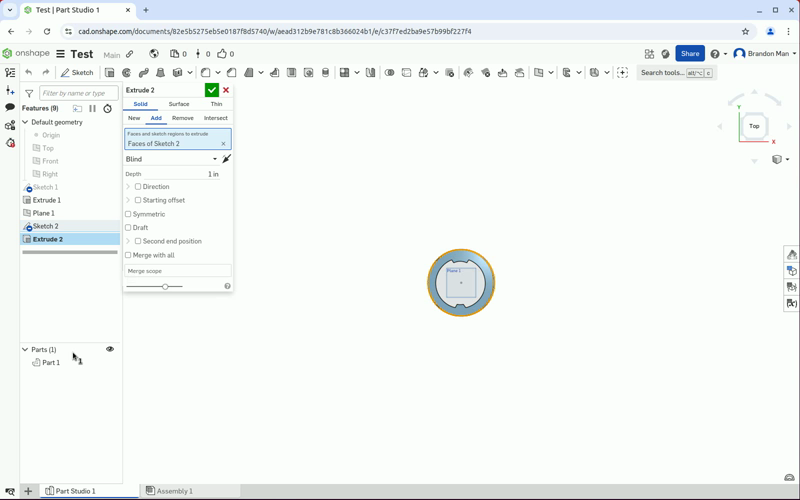
mouse_move(143, 106)
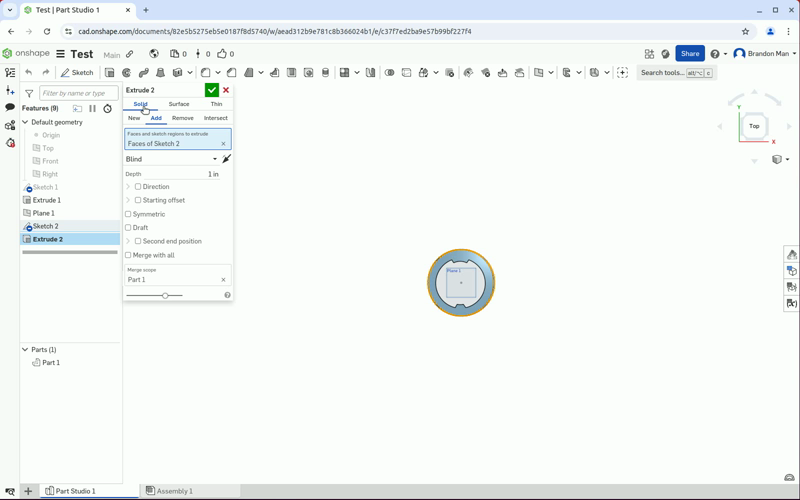
click(143, 106)
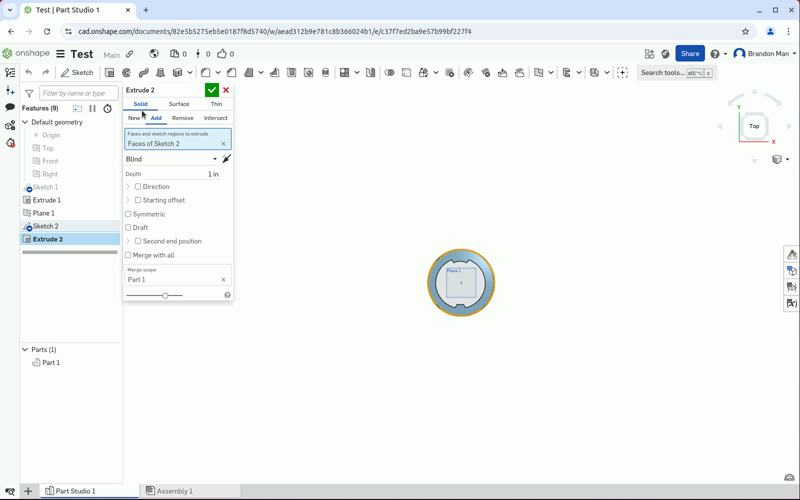
mouse_move(137, 120)
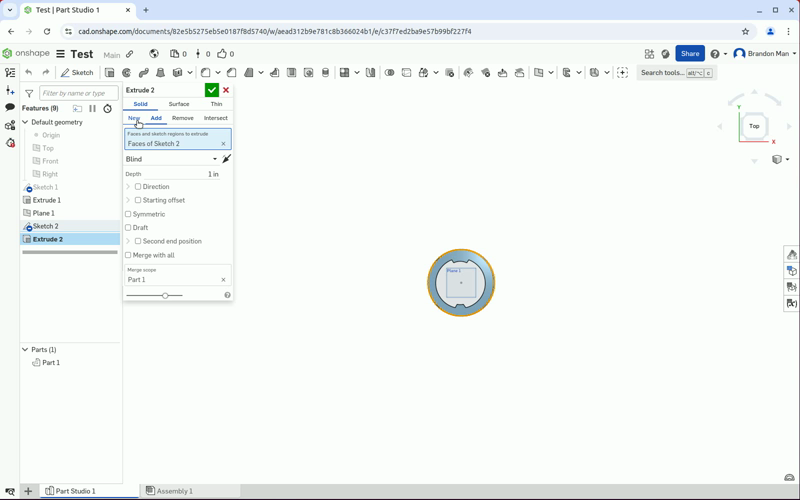
click(137, 120)
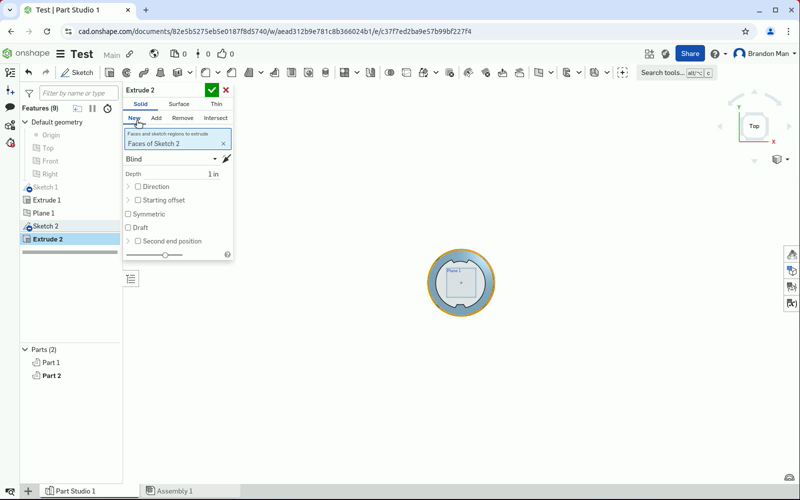
key(tab, 4)
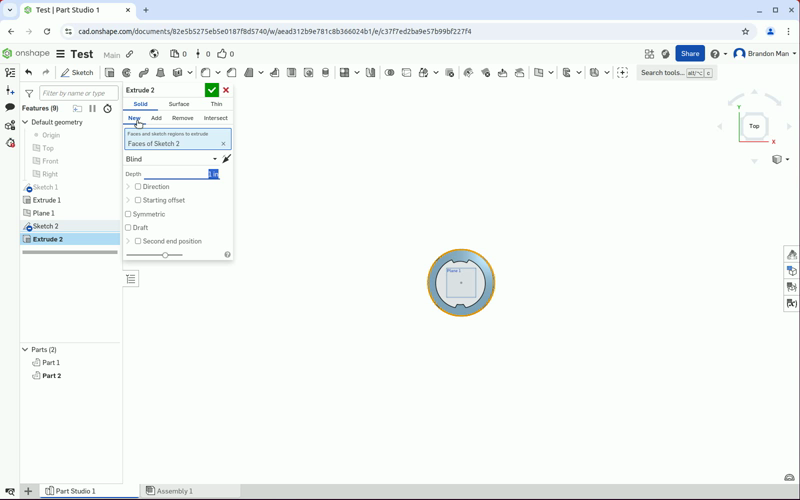
text(21.183)
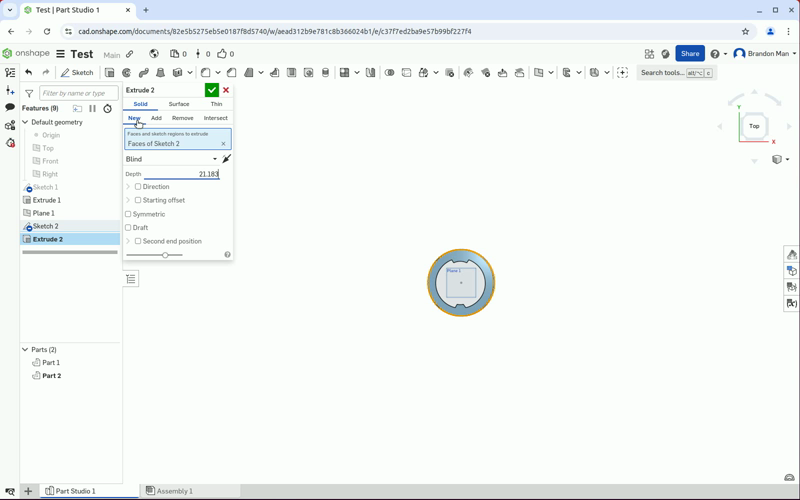
key(enter)
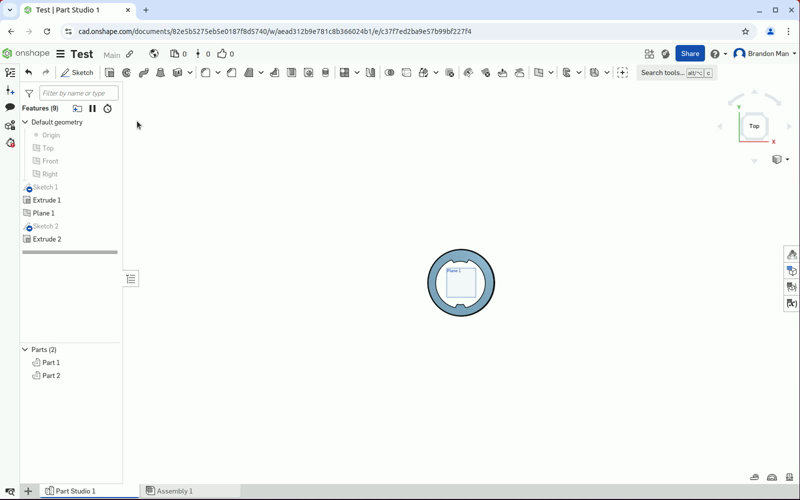
key(shift+h)
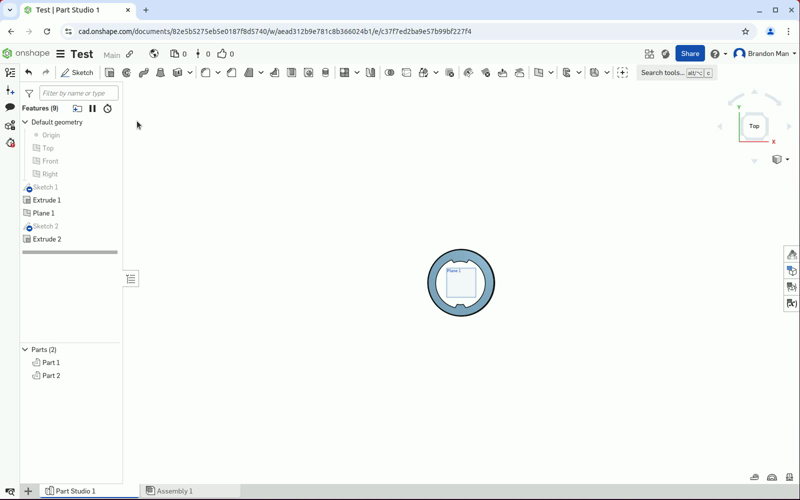
key(shift+h)
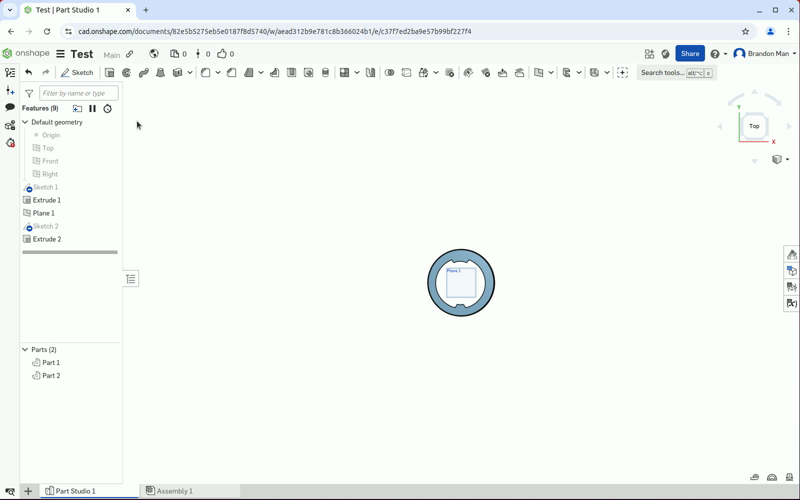
mouse_move(73, 189)
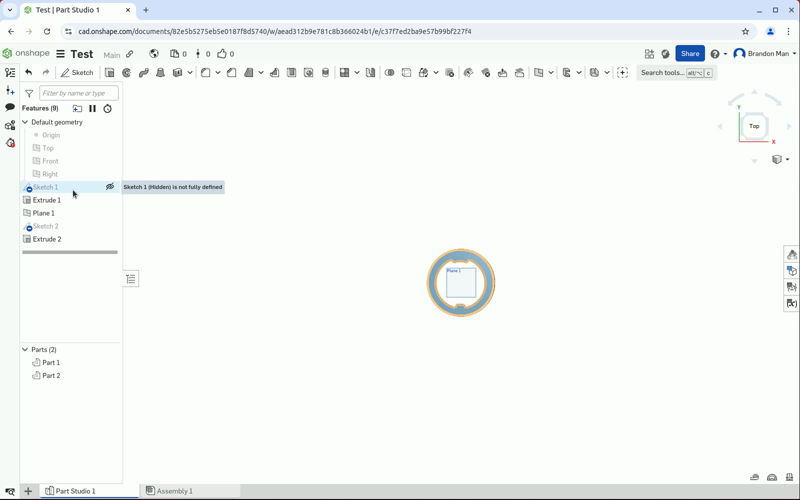
click(73, 189)
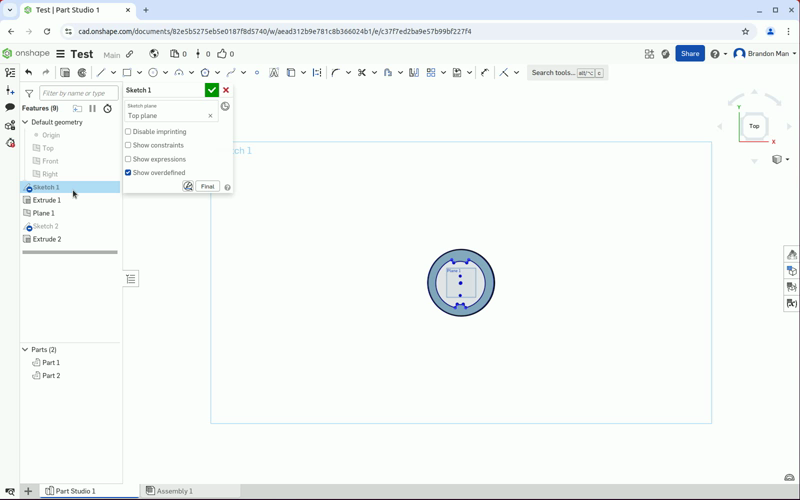
mouse_move(229, 92)
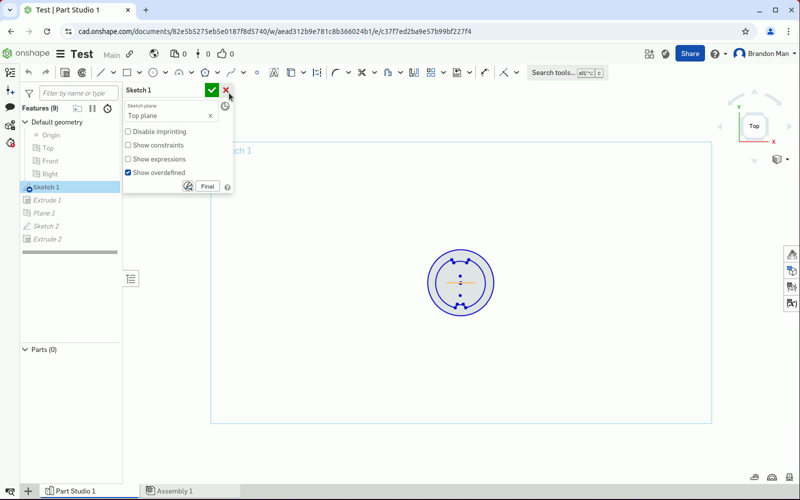
click(229, 92)
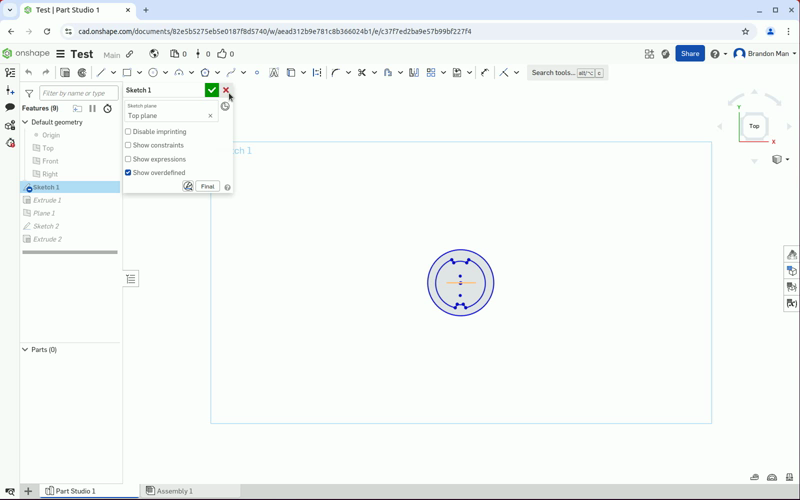
key(shift+s)
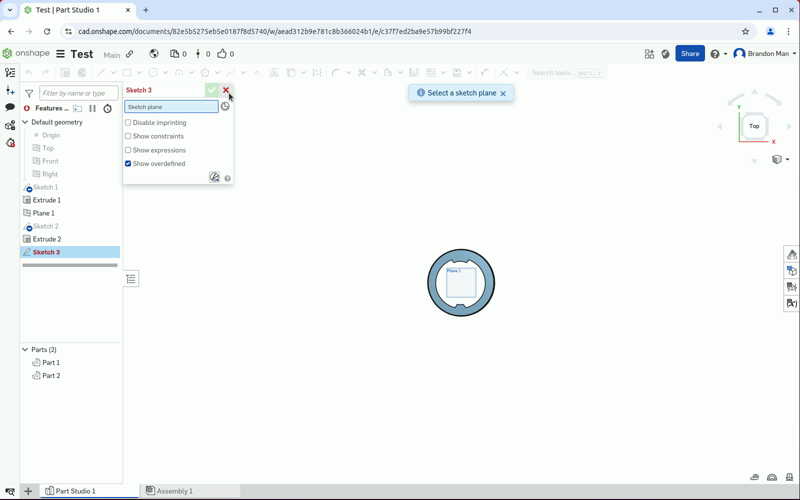
mouse_move(73, 215)
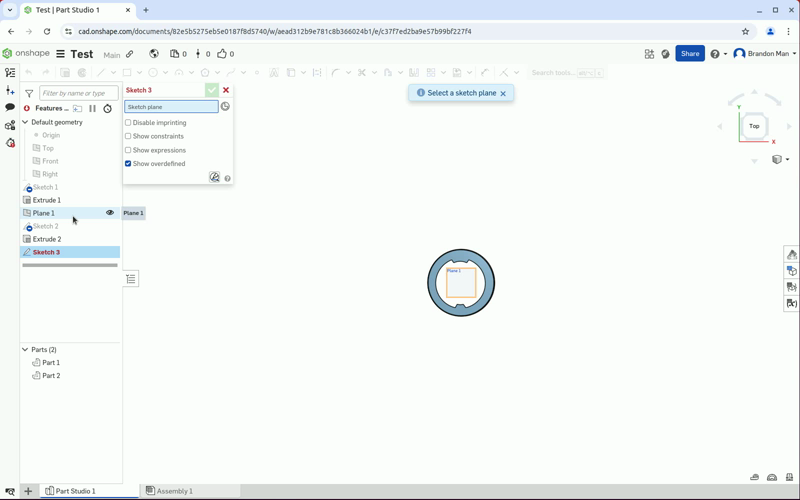
click(73, 215)
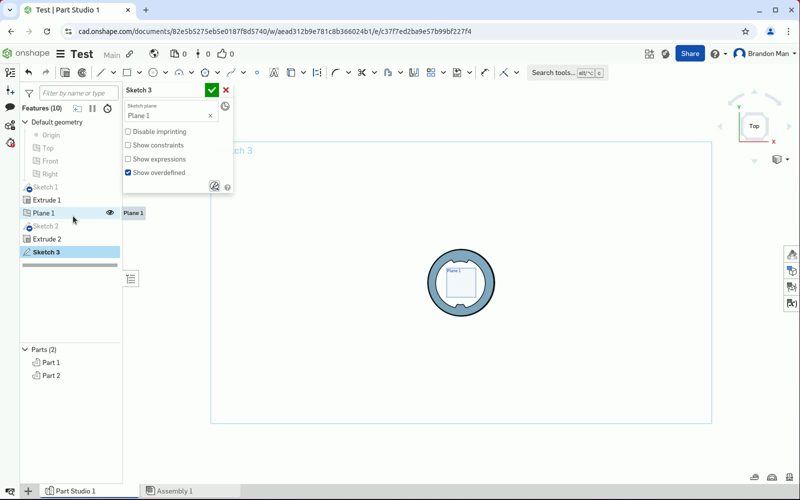
mouse_move(73, 352)
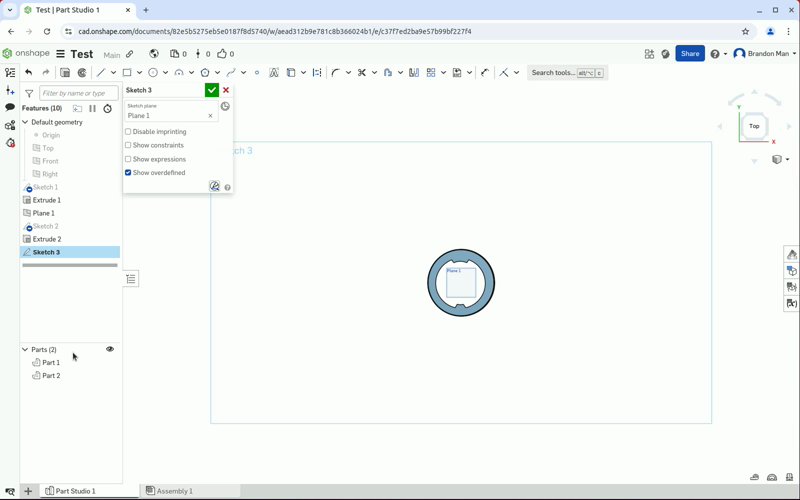
key(y)
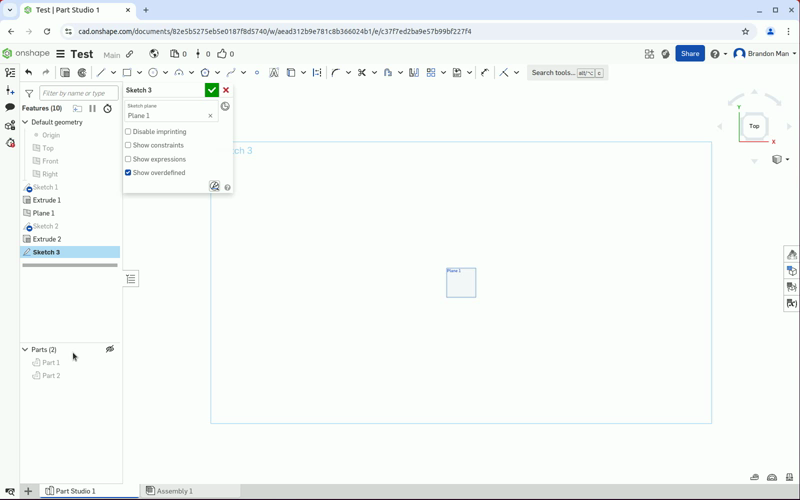
key(c)
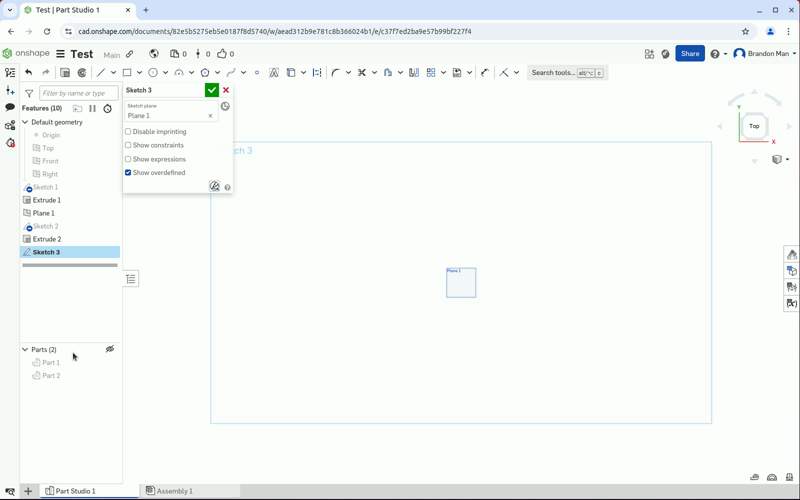
key_down(shift)
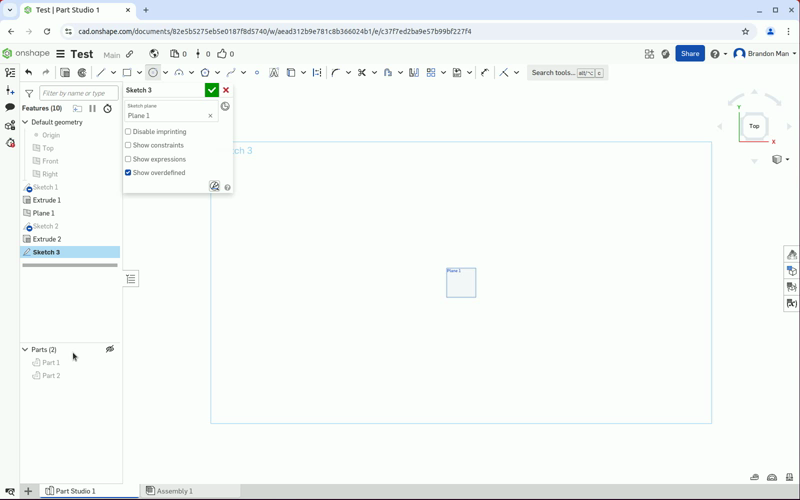
mouse_move(460, 282)
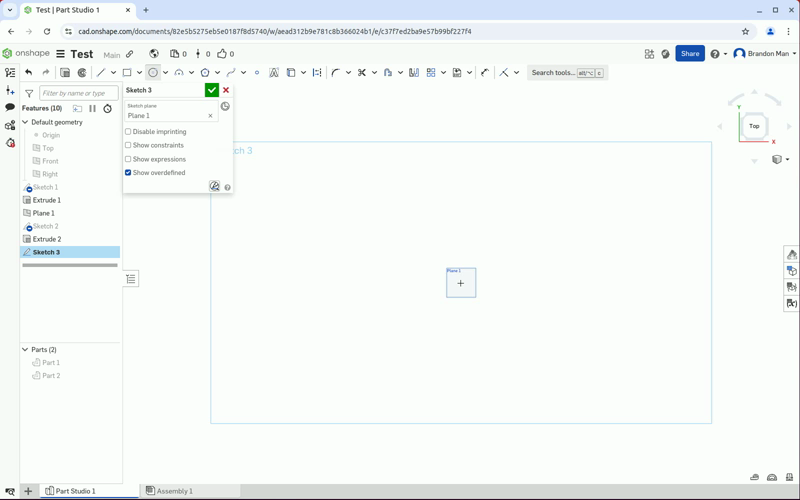
click(460, 282)
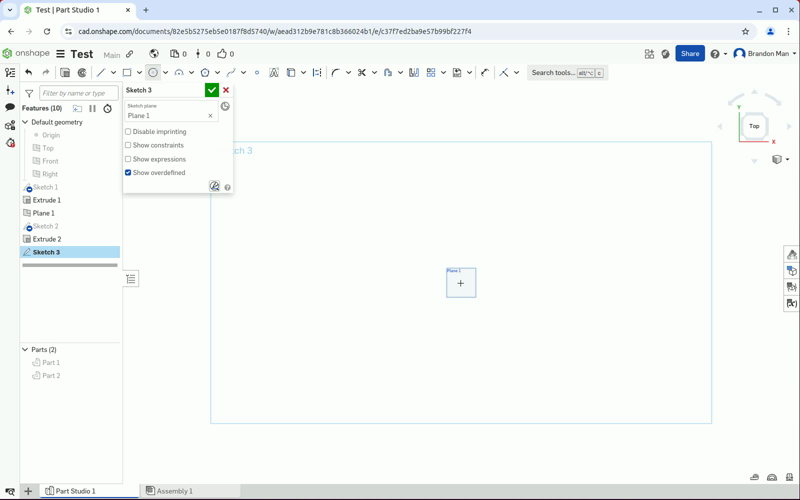
key_up(shift)
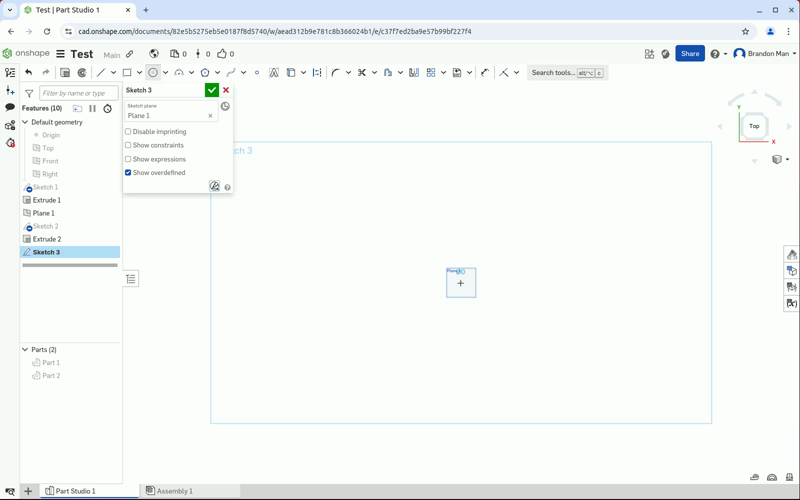
mouse_move(493, 282)
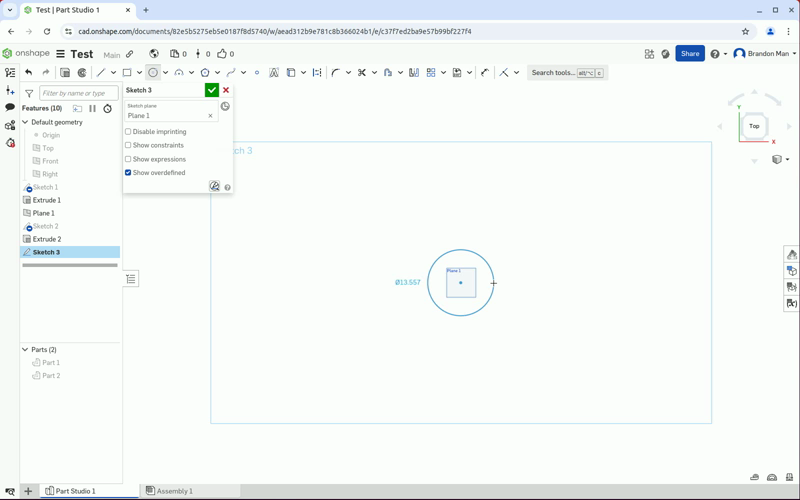
click(493, 282)
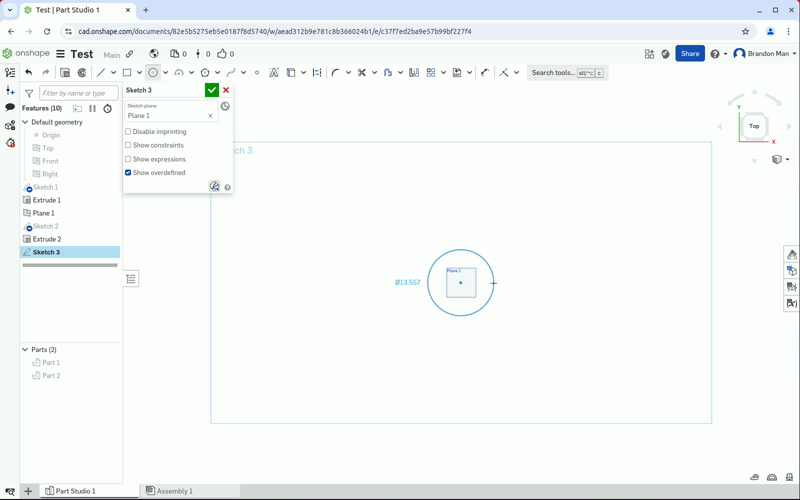
key(esc)
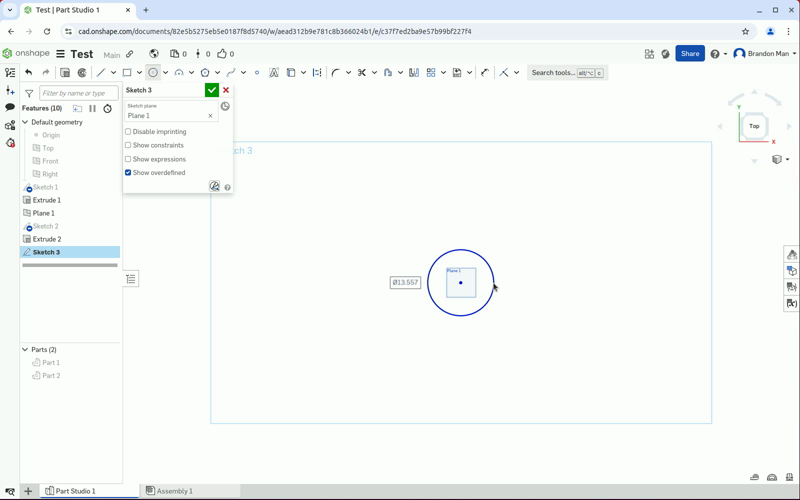
key(c)
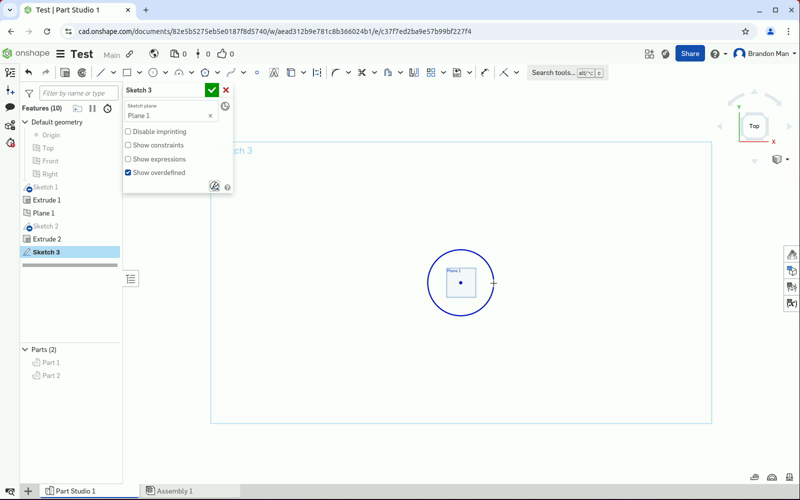
key_down(shift)
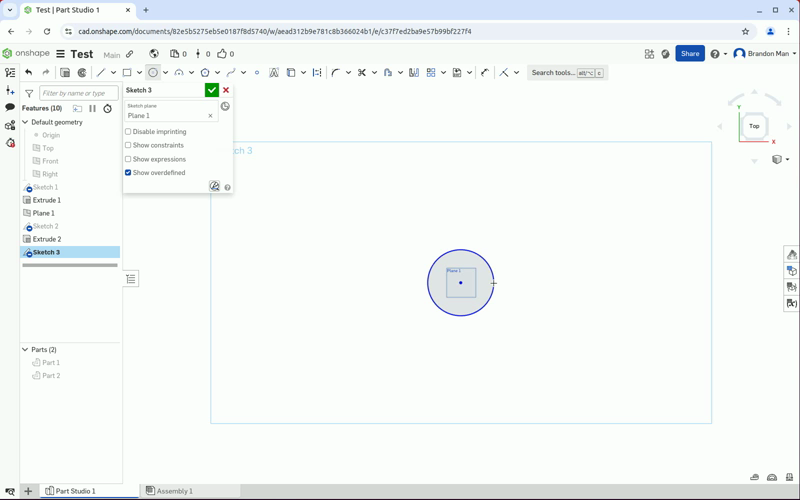
mouse_move(460, 282)
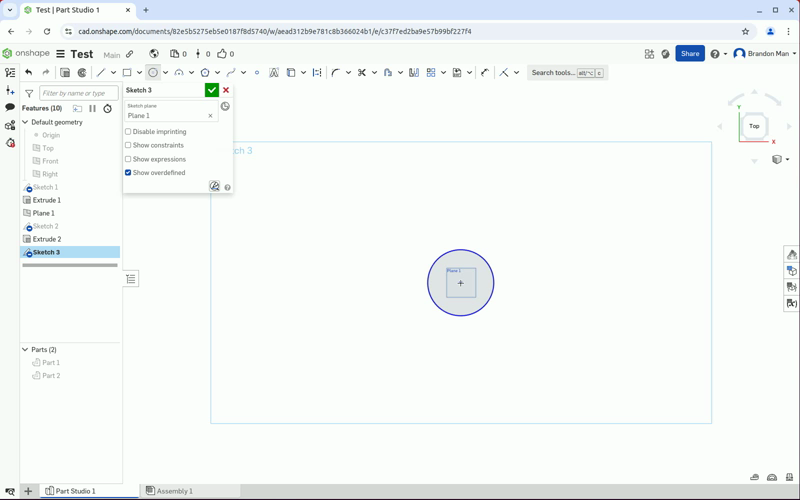
click(460, 282)
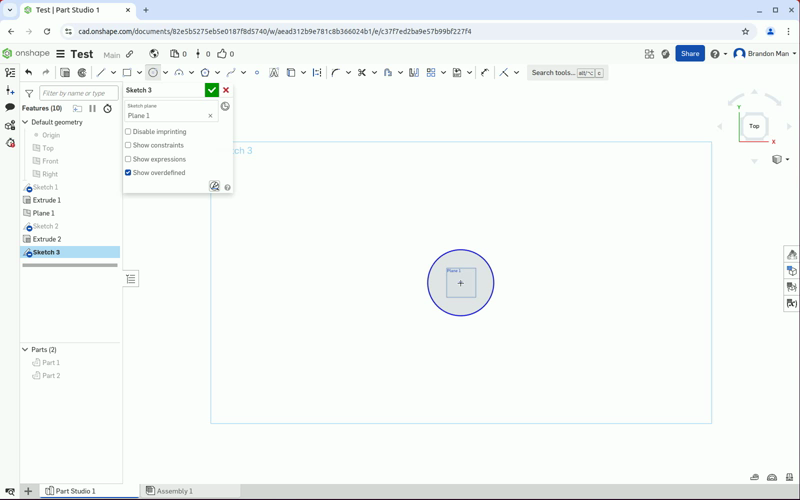
key_up(shift)
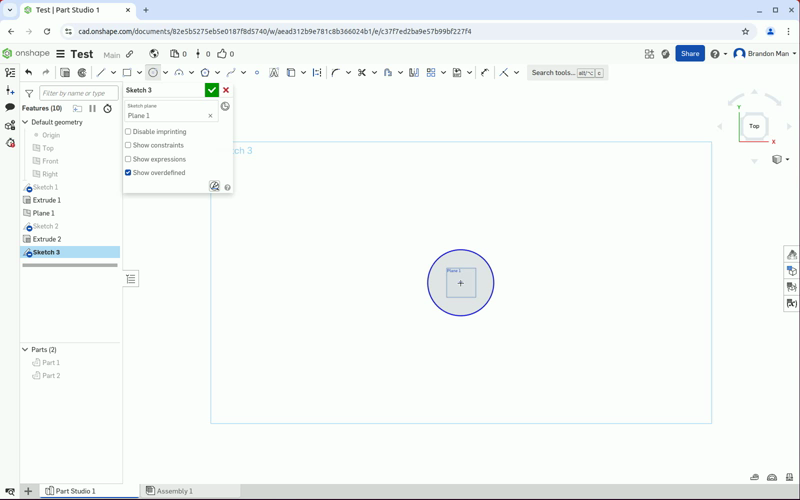
mouse_move(486, 282)
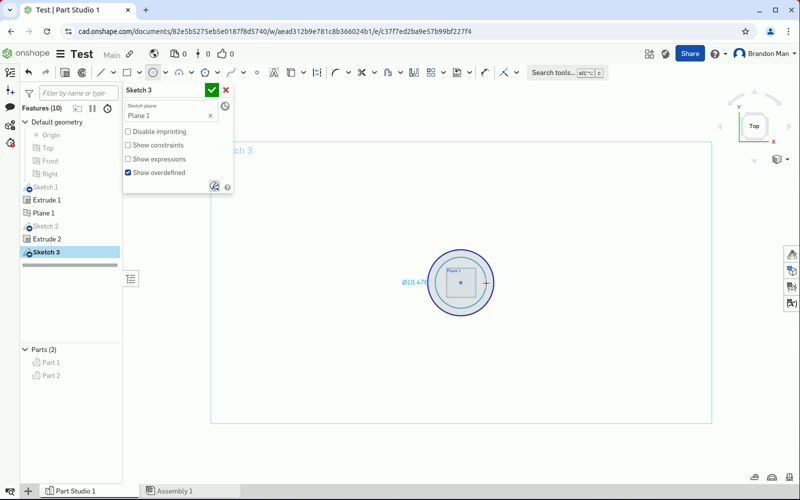
click(486, 282)
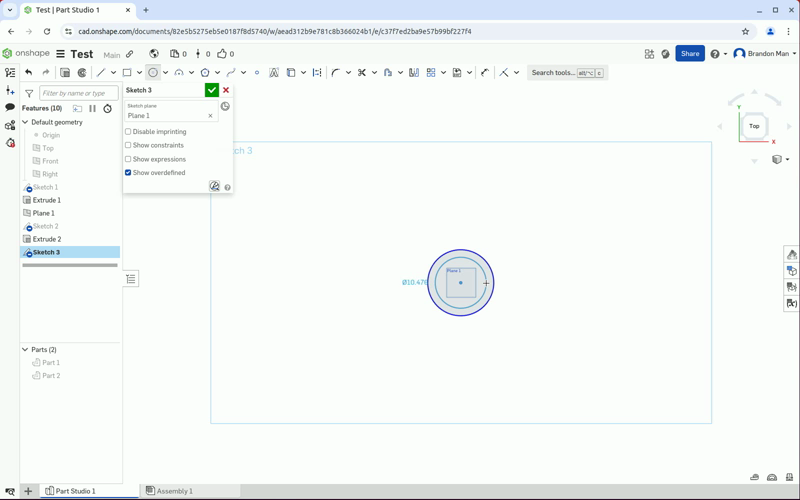
key(esc)
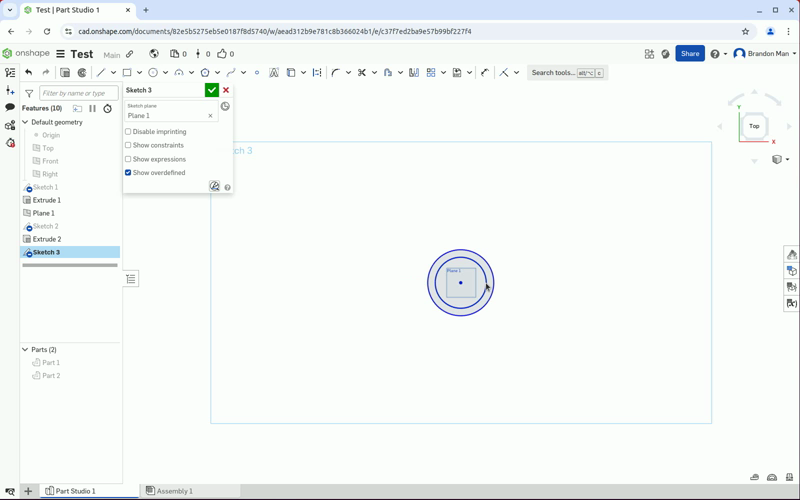
mouse_move(433, 288)
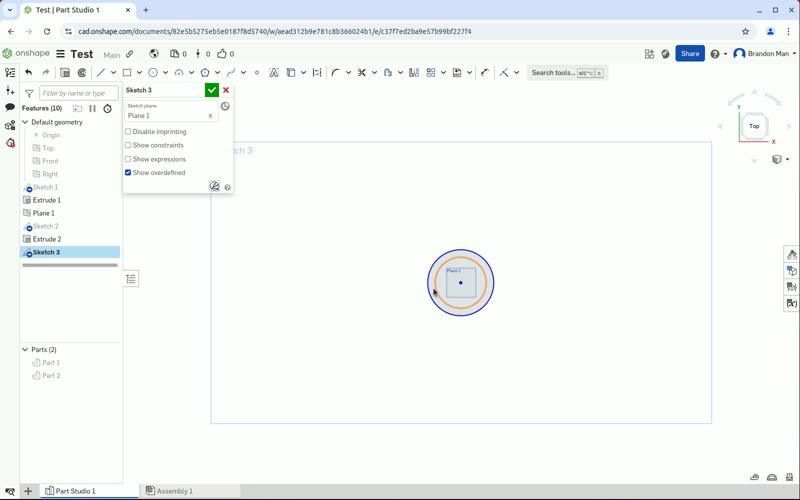
scroll(6)
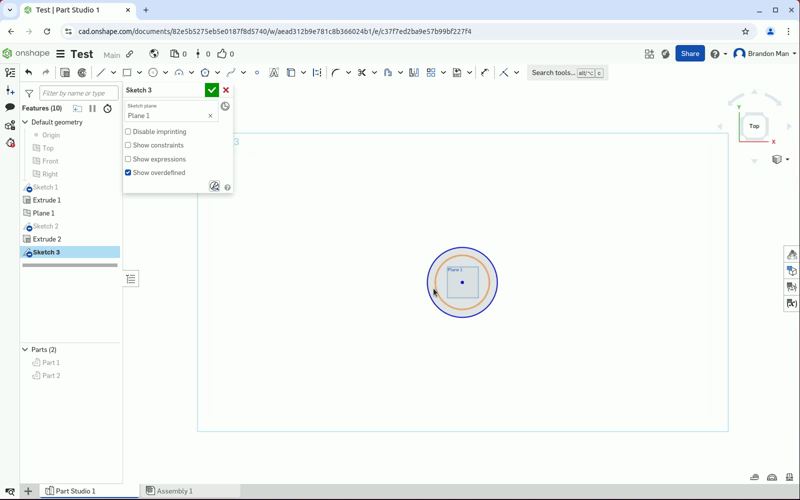
scroll(6)
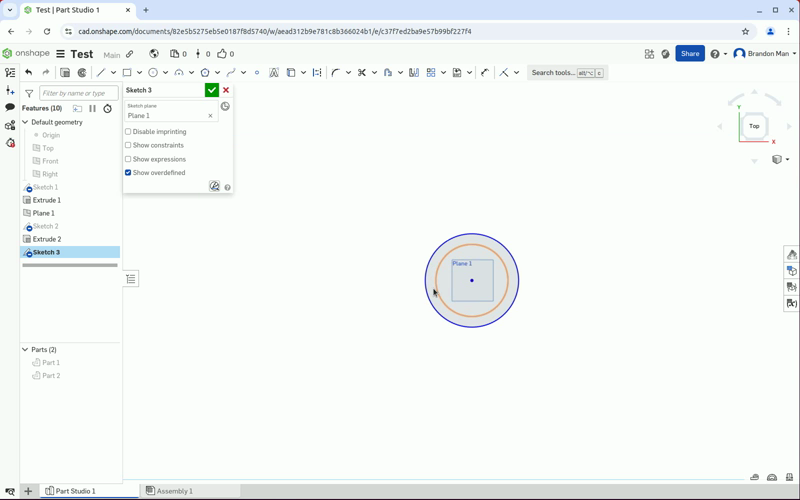
scroll(6)
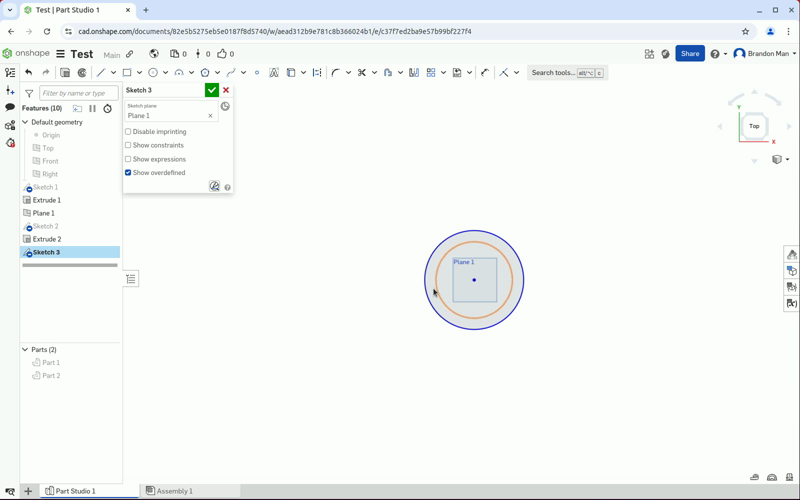
scroll(6)
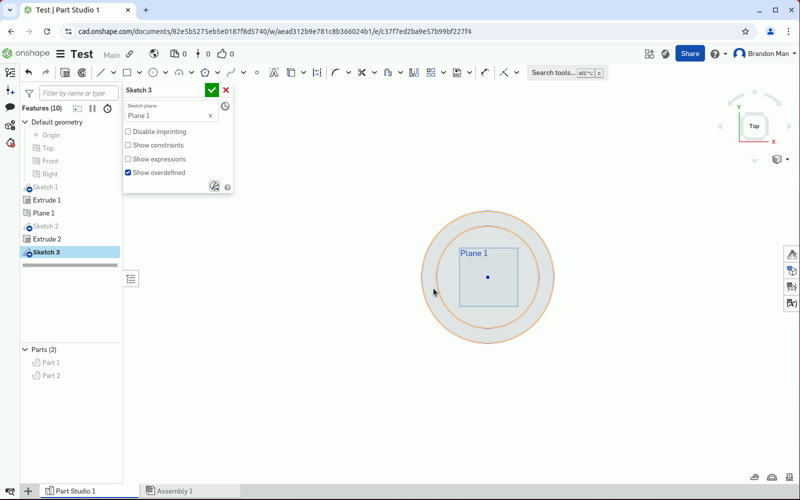
scroll(6)
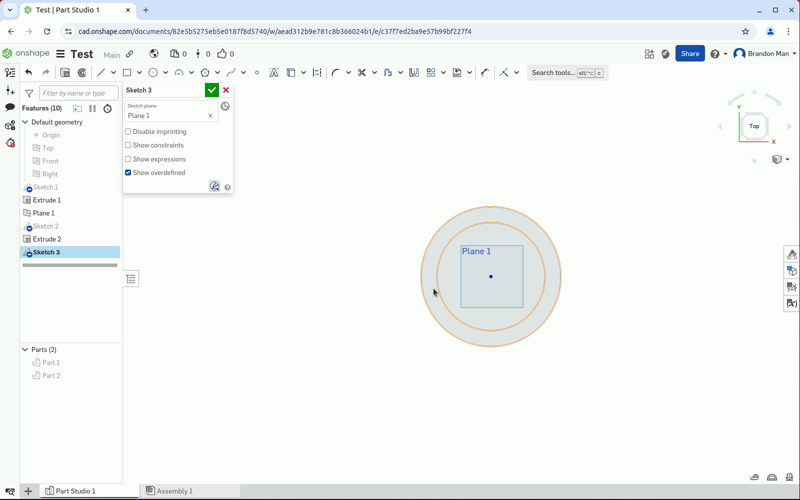
scroll(6)
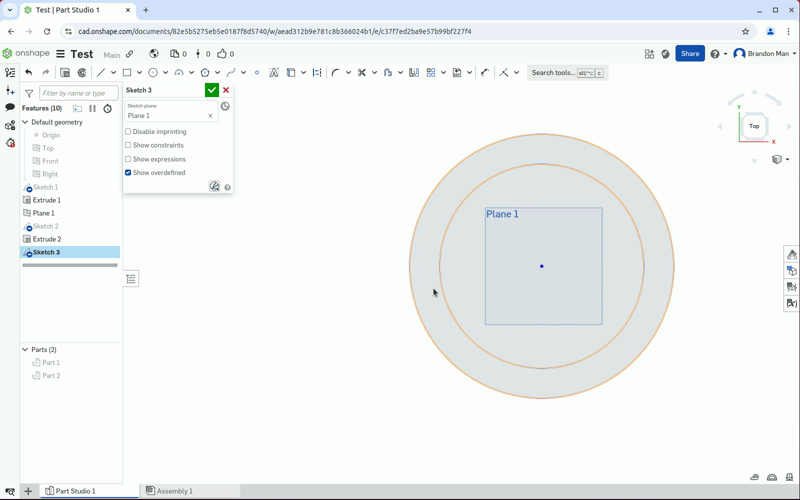
scroll(6)
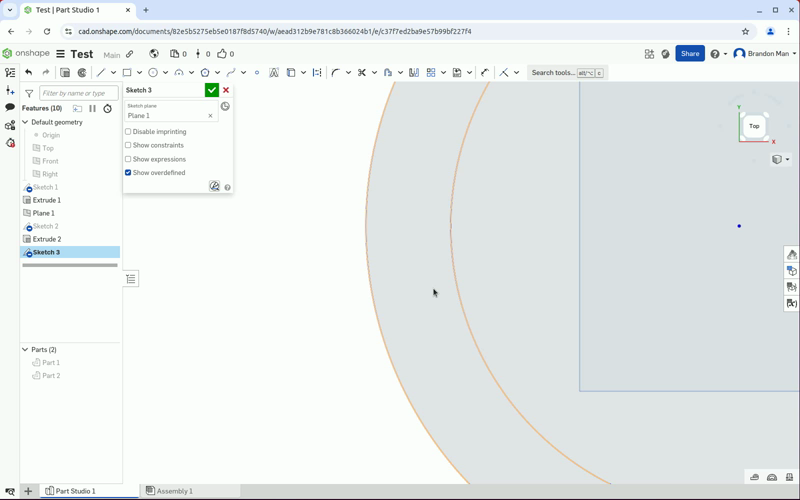
click(433, 288)
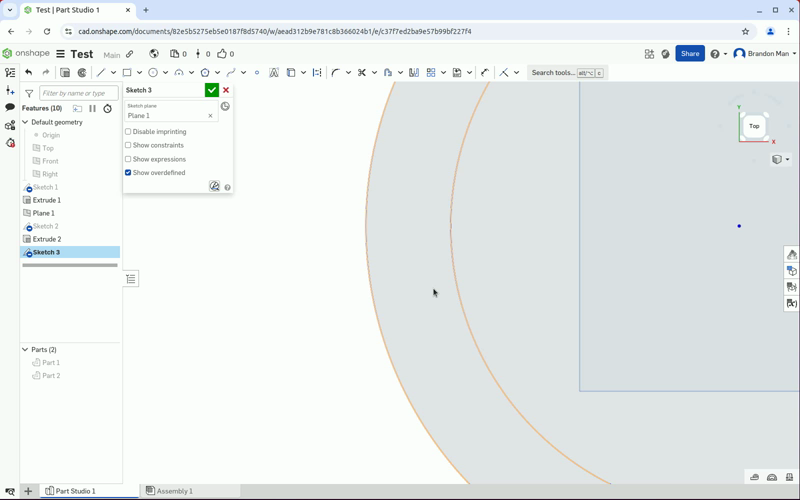
scroll(-6)
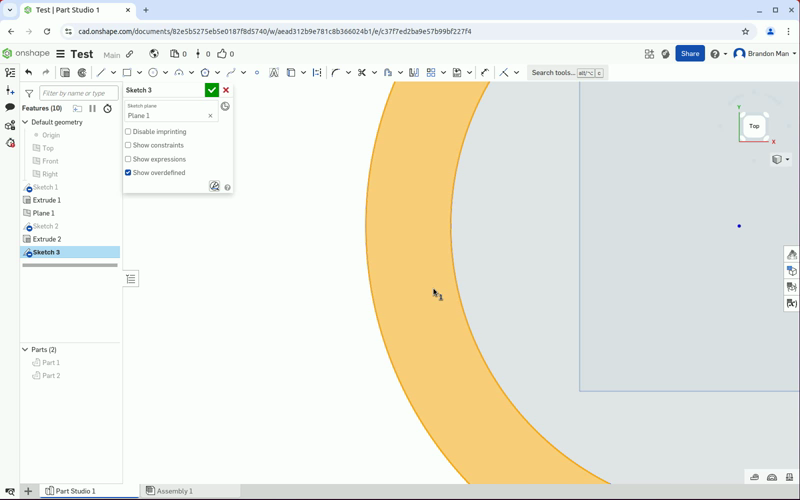
scroll(-6)
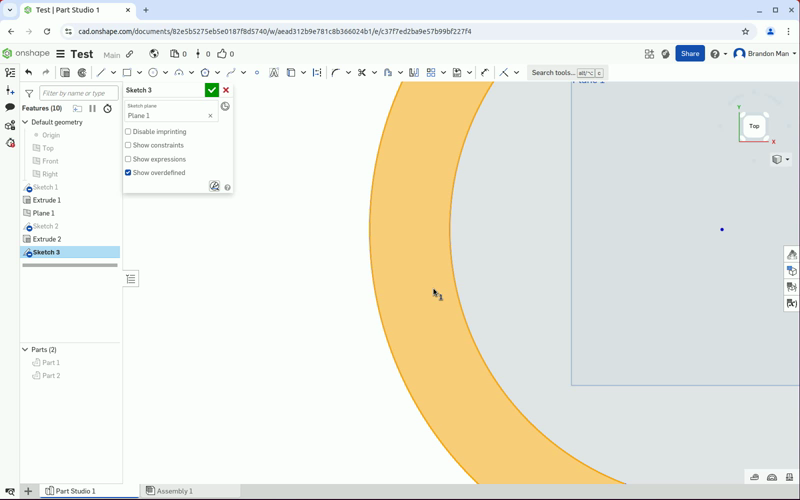
scroll(-6)
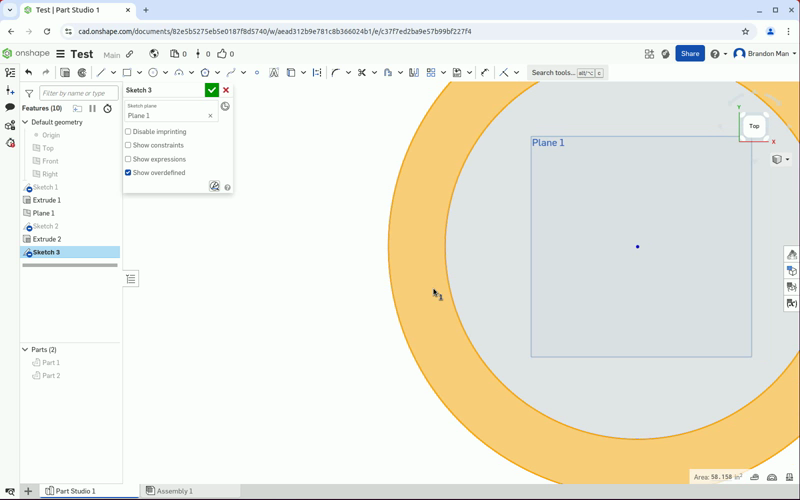
scroll(-6)
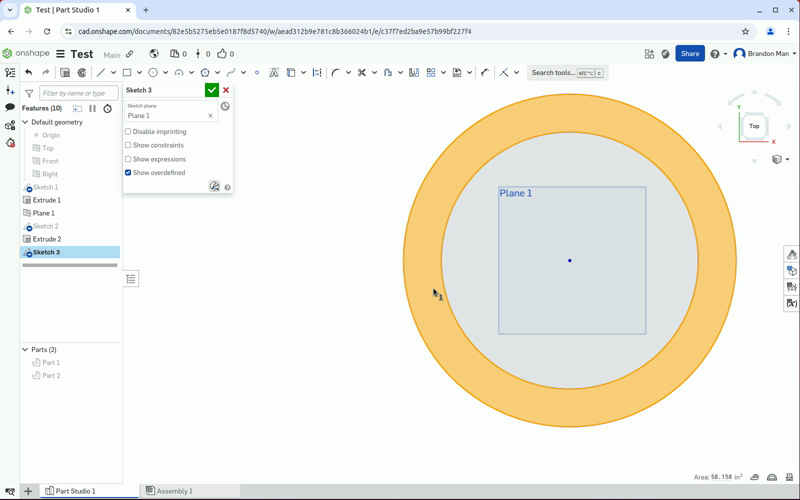
scroll(-6)
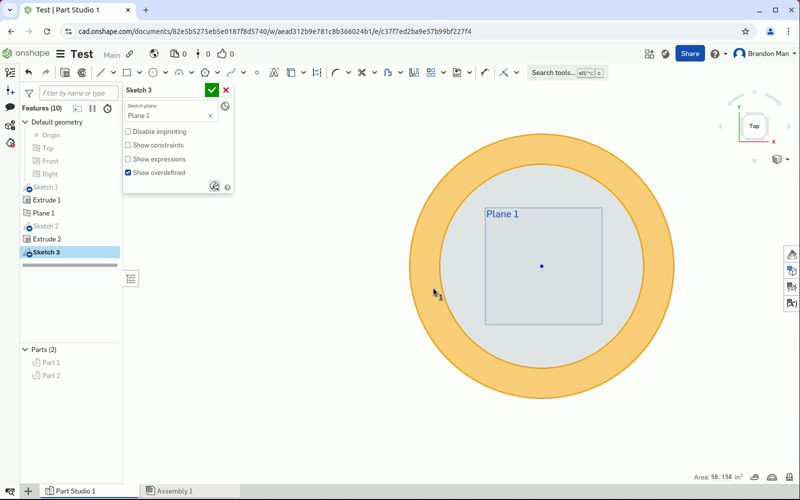
scroll(-6)
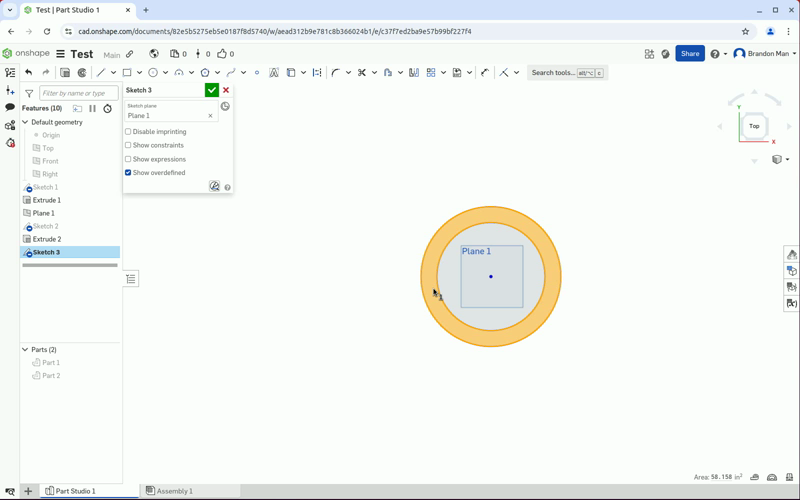
scroll(-6)
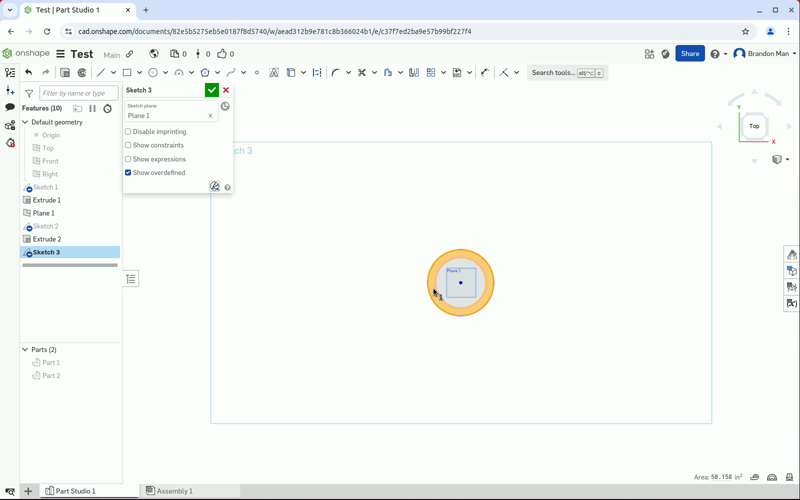
mouse_move(73, 352)
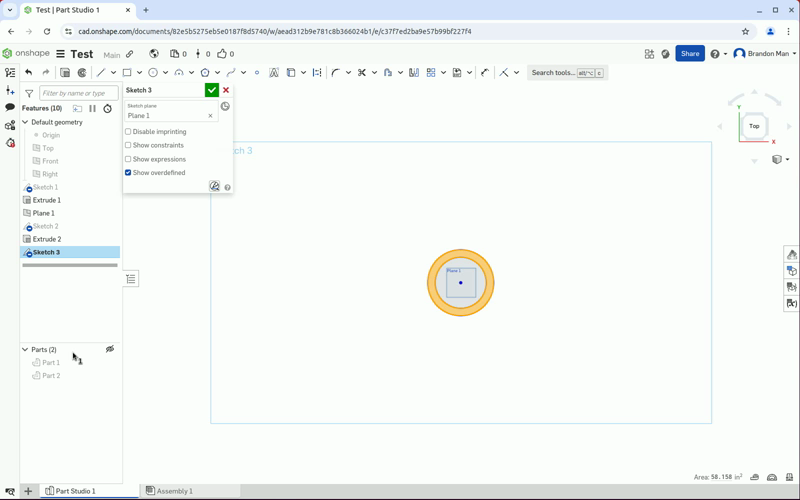
key(shift+y)
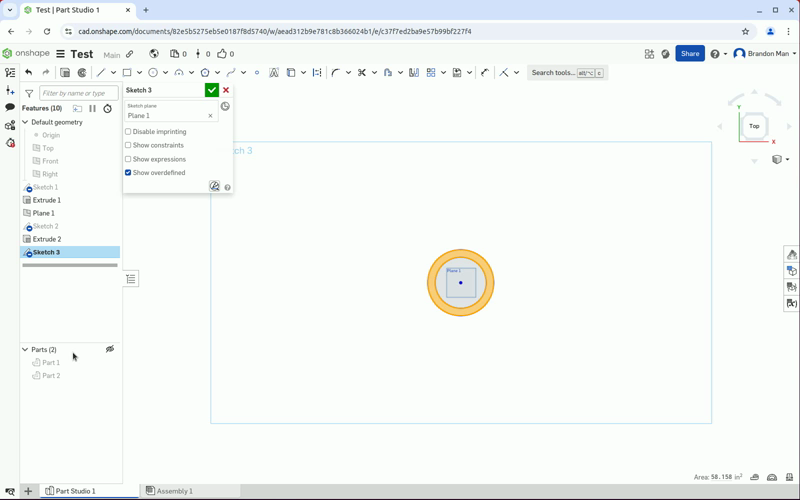
key(shift+e)
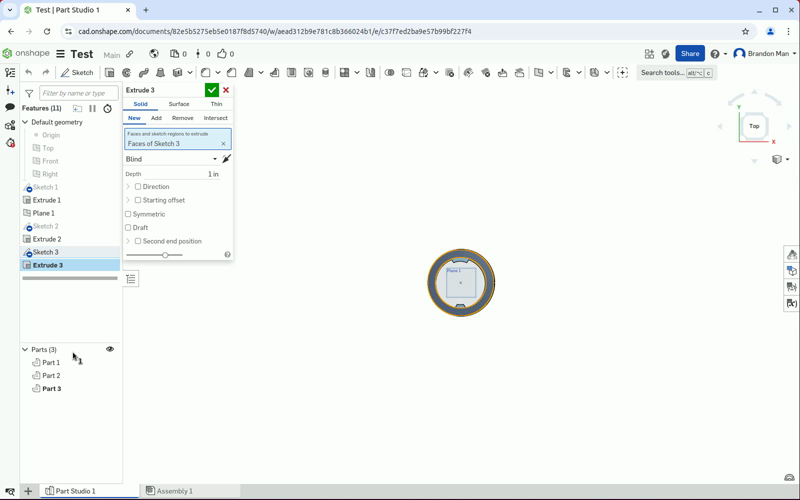
mouse_move(143, 106)
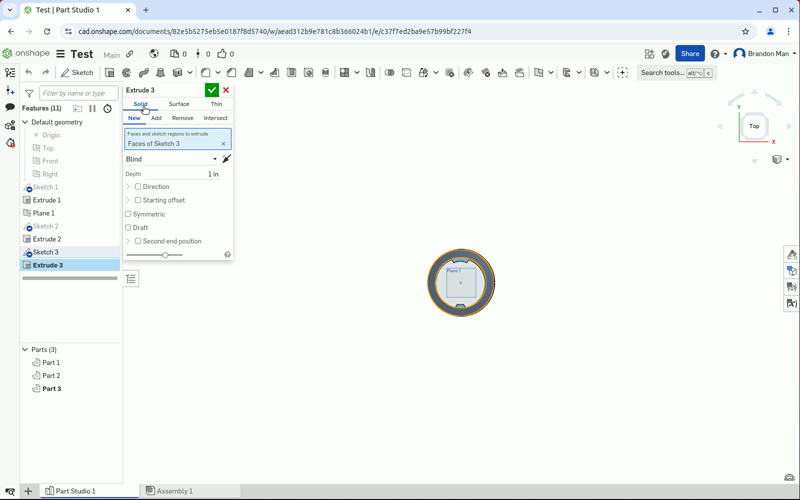
click(143, 106)
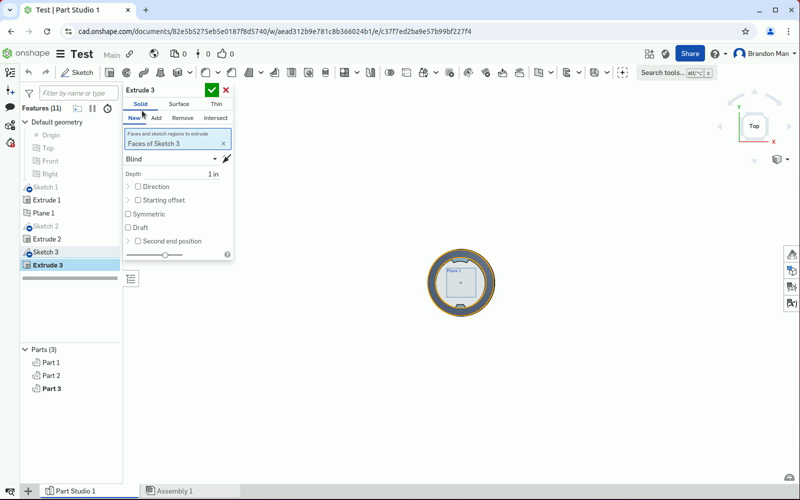
mouse_move(137, 120)
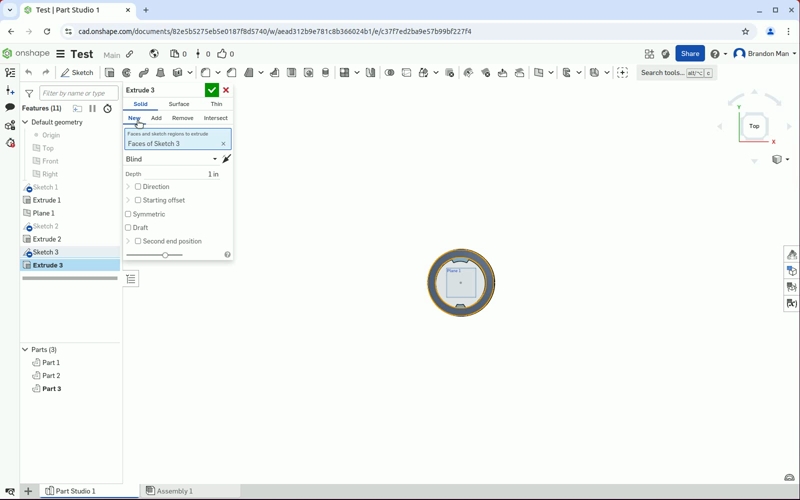
click(137, 120)
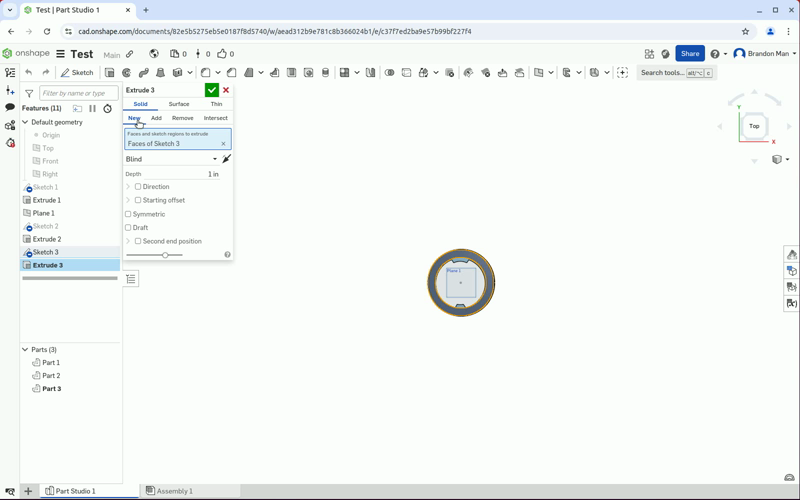
key(tab, 4)
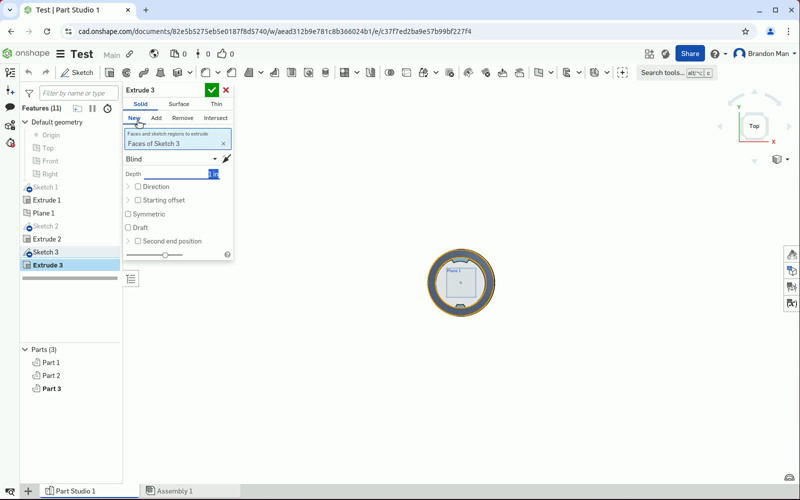
text(21.183)
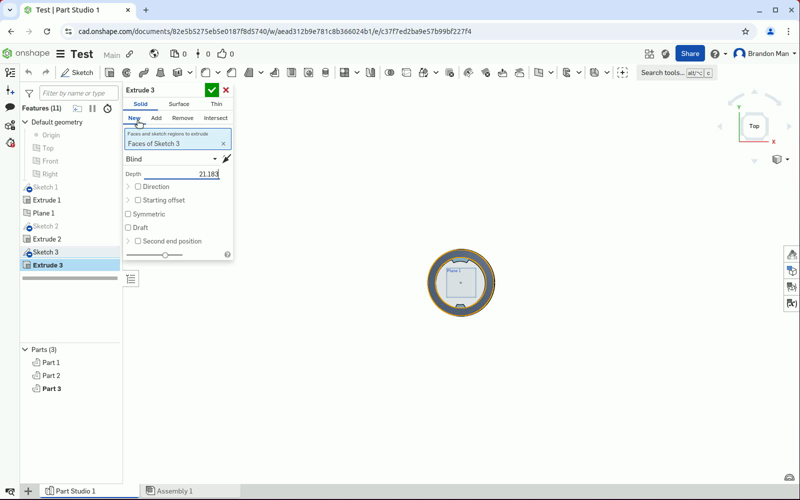
key(enter)
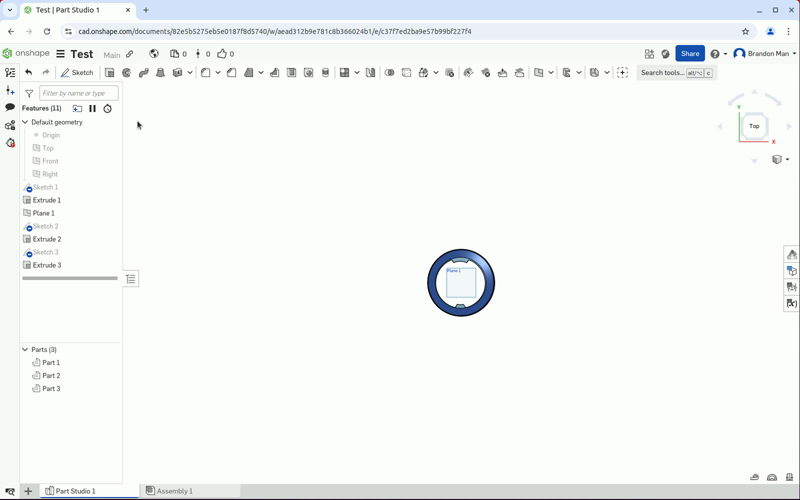
key(shift+h)
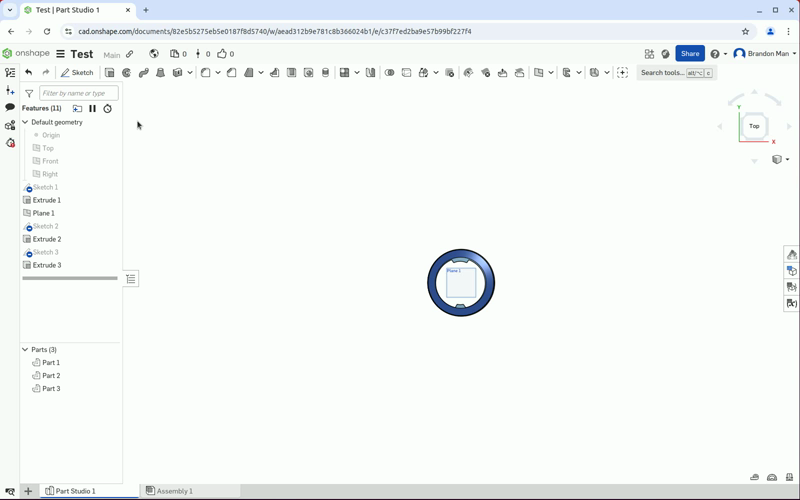
key(shift+h)
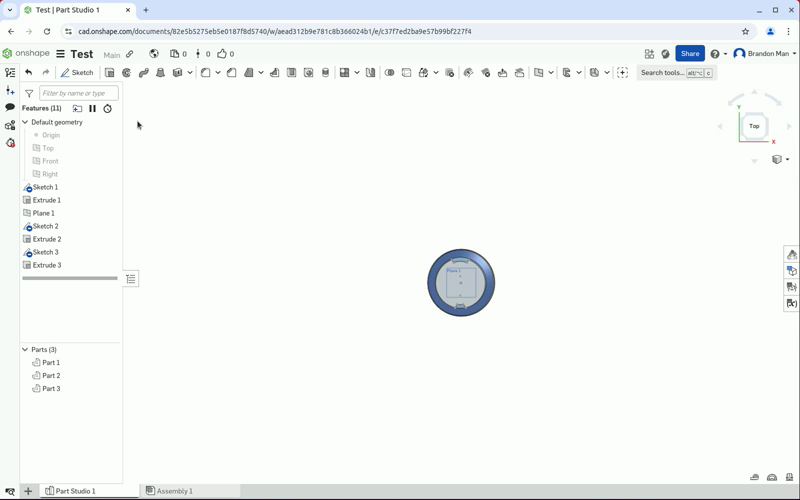
key(shift+7)
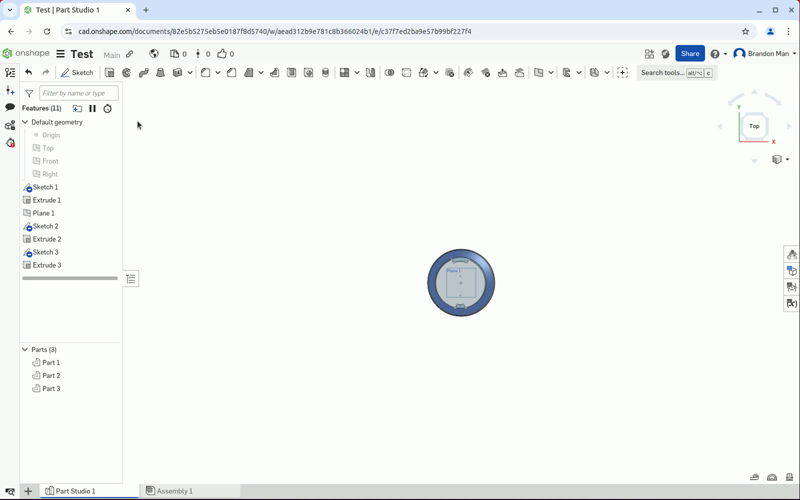
key(up, 3)
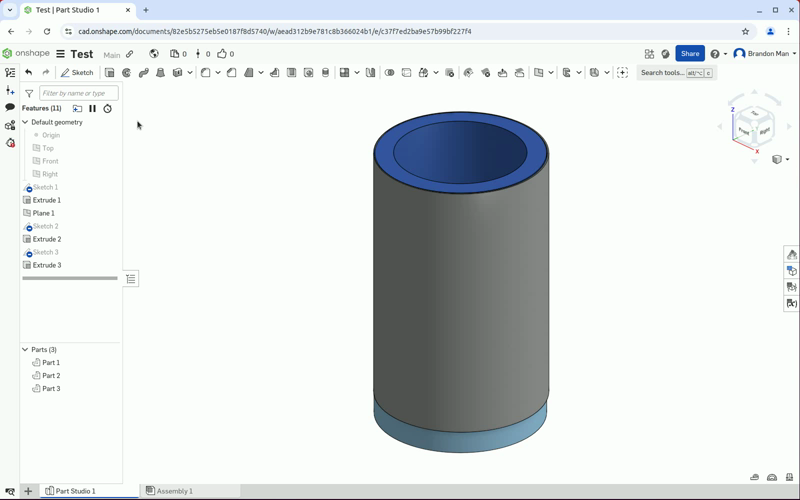
key(left, 3)
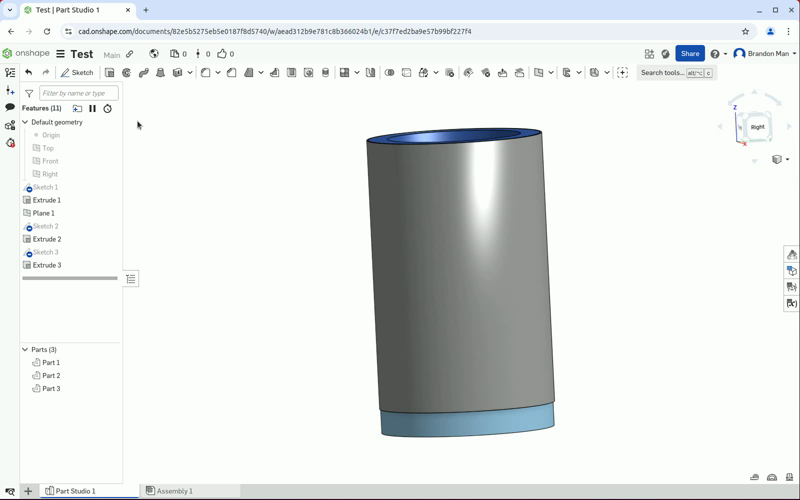
key(right, 3)
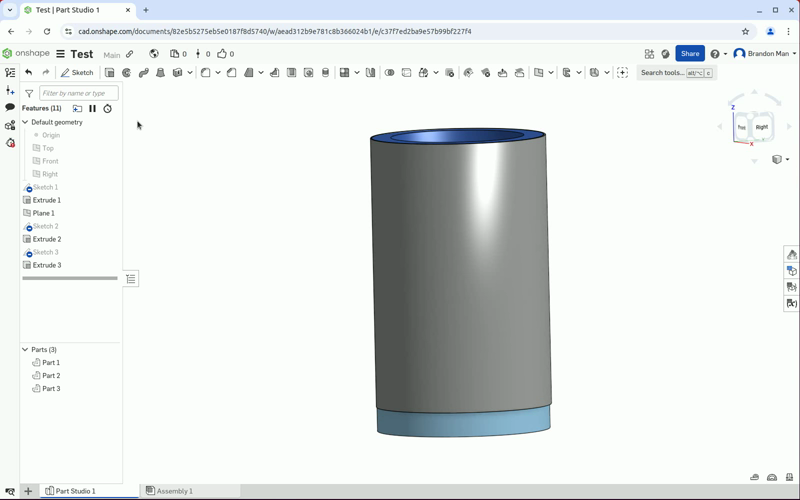
key(down, 3)
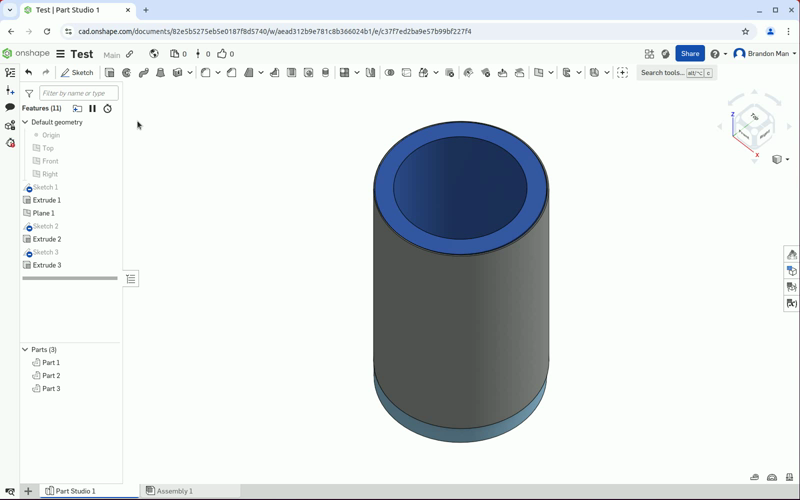
mouse_move(73, 189)
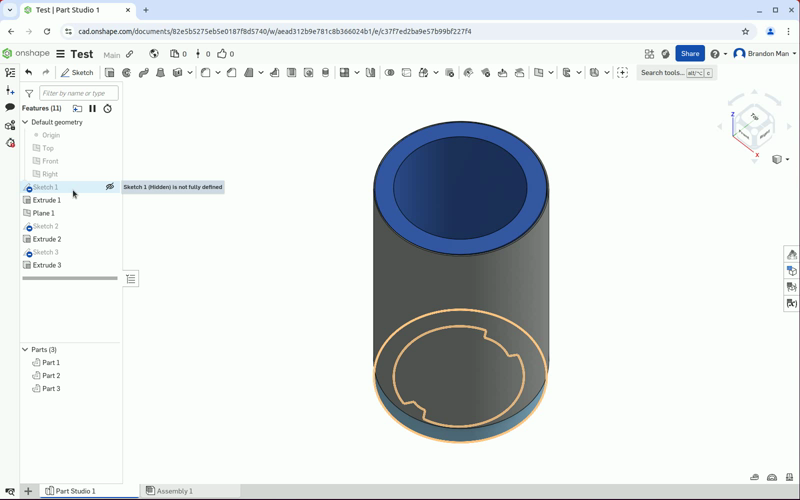
click(73, 189)